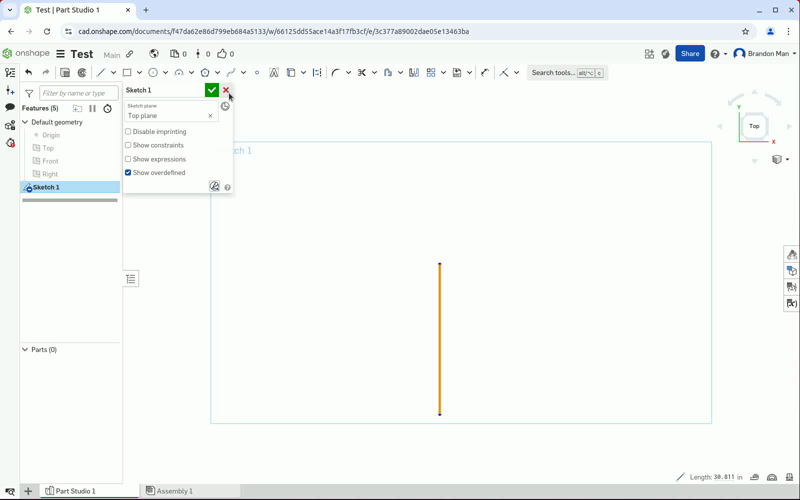
key(shift+h)
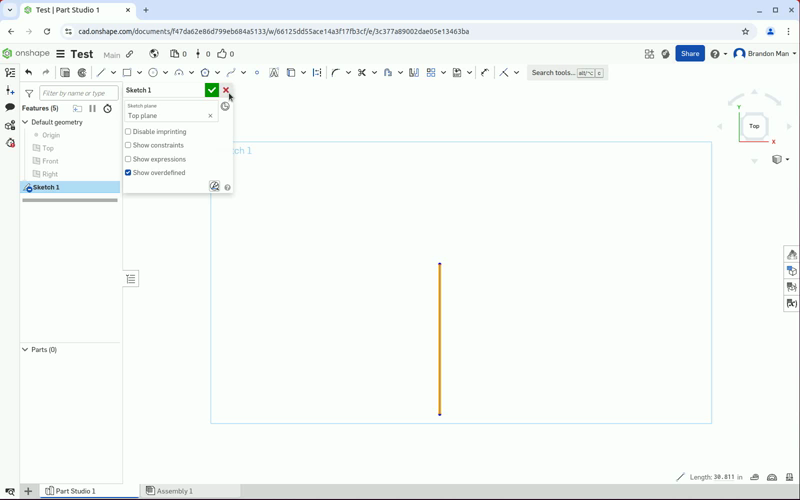
key(shift+s)
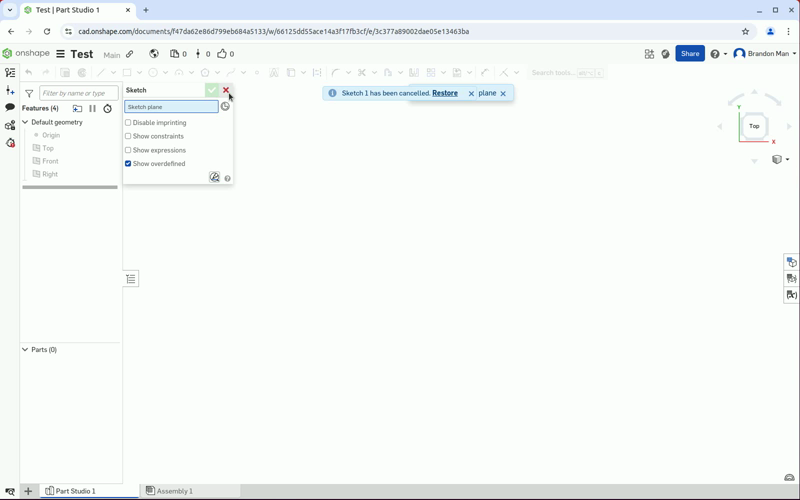
mouse_move(73, 150)
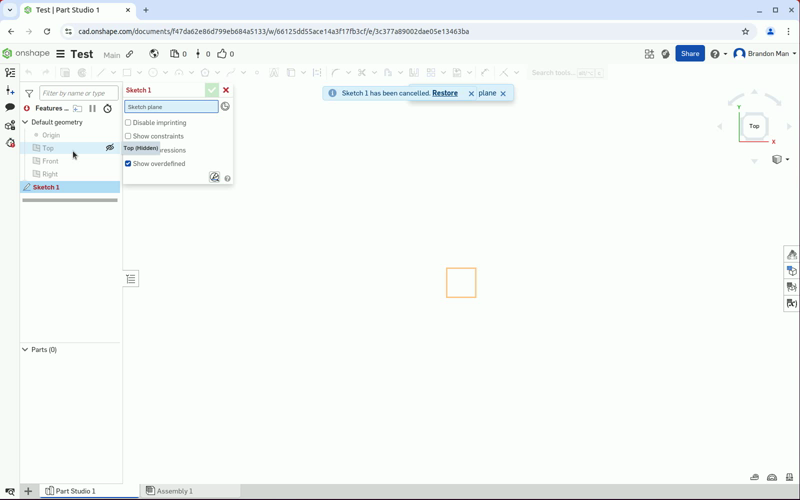
click(73, 150)
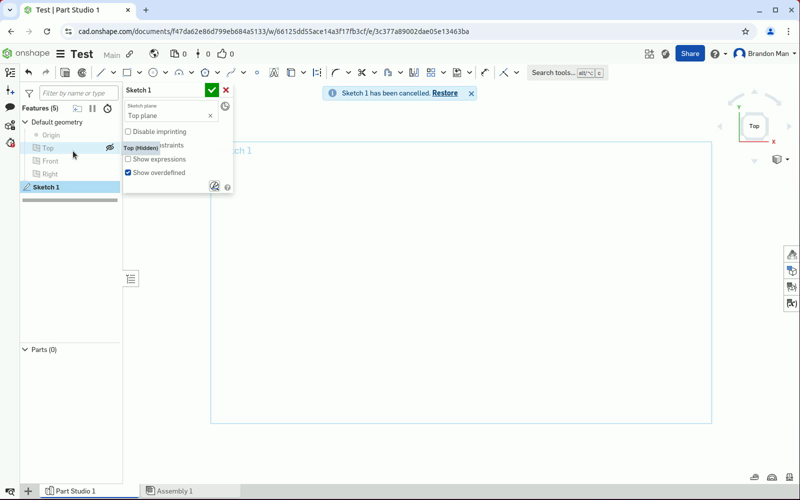
mouse_move(73, 352)
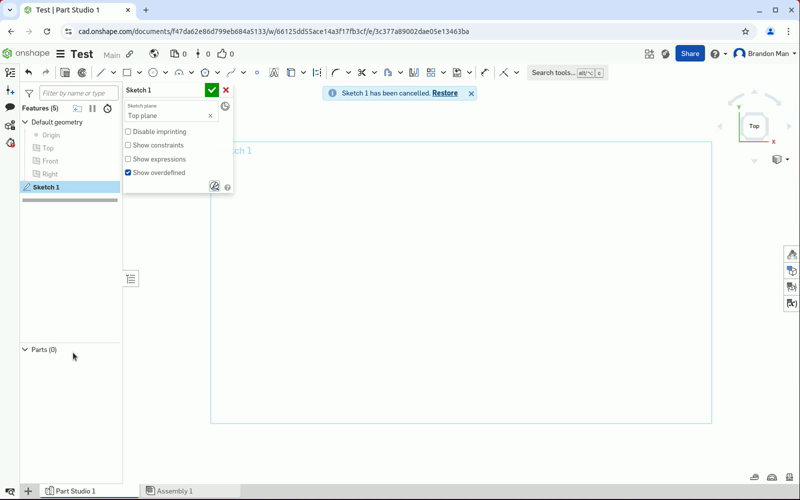
key(y)
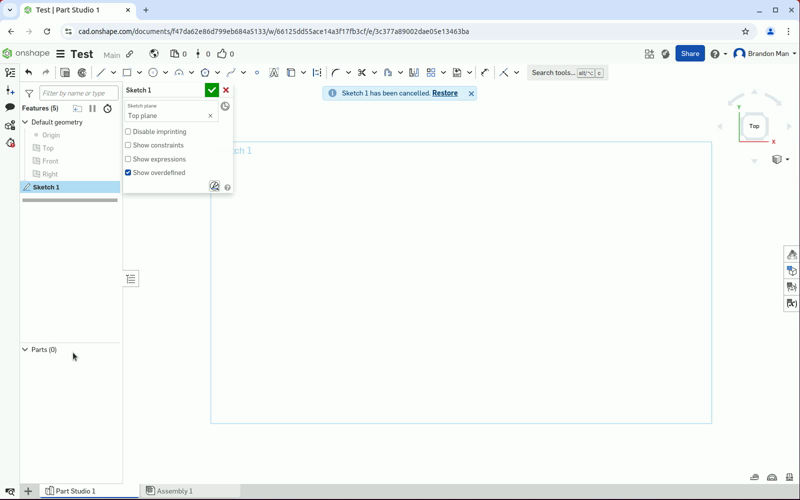
key(l)
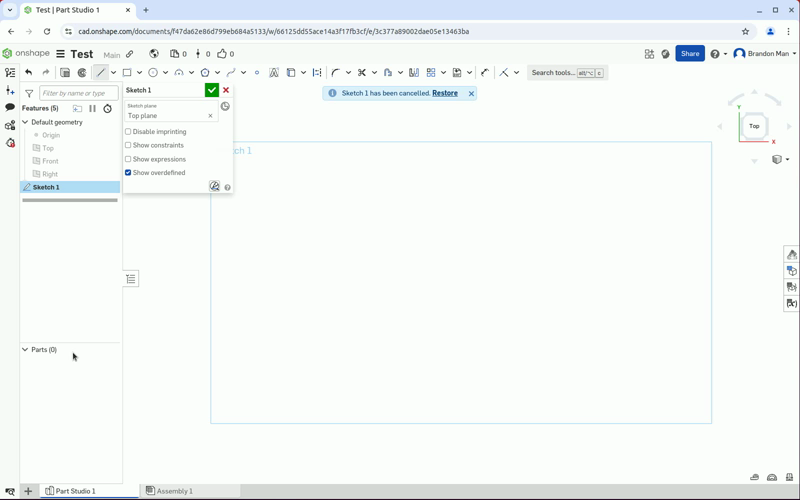
key_down(shift)
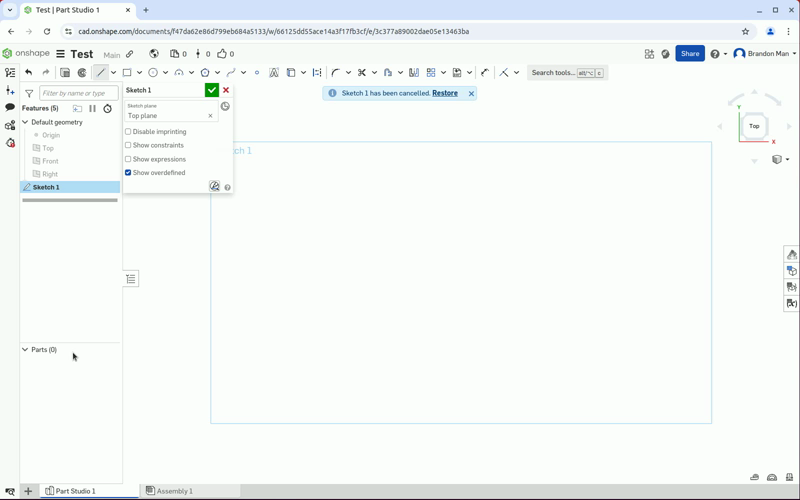
mouse_move(351, 335)
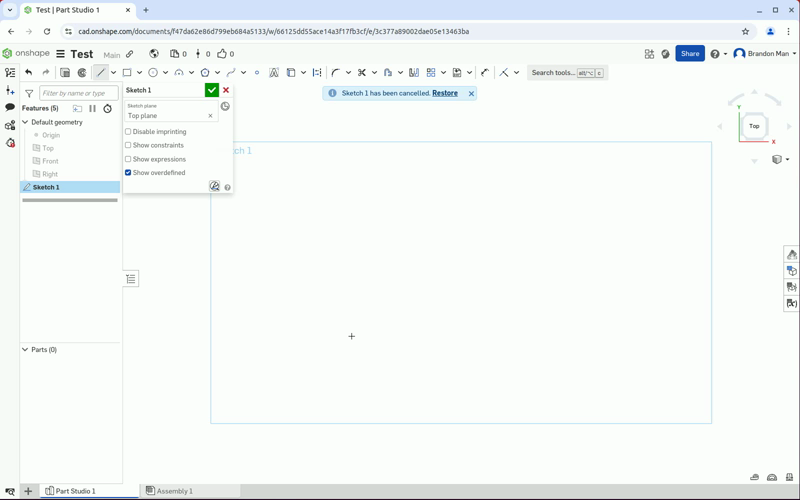
click(351, 335)
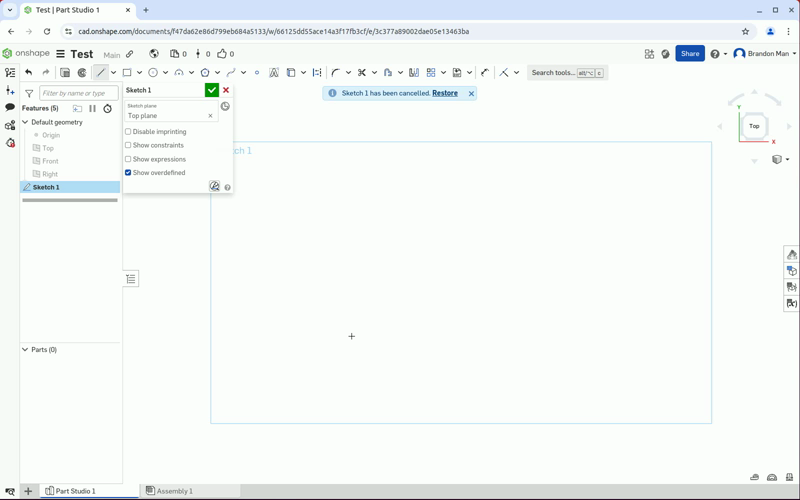
key_up(shift)
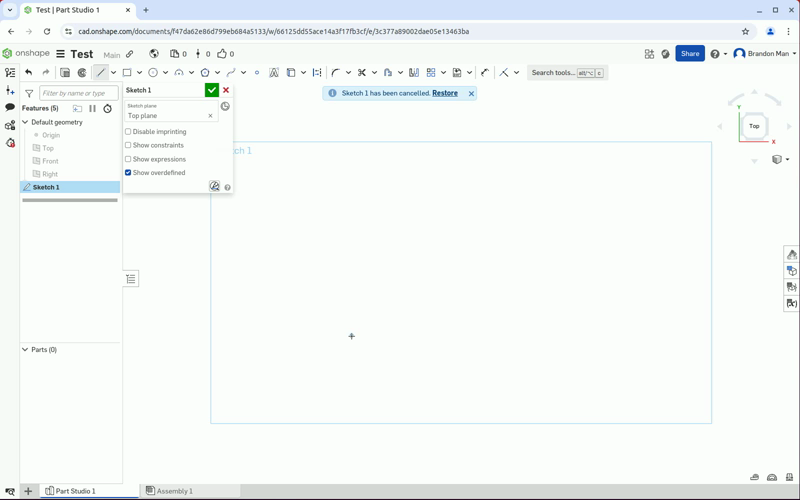
key_down(shift)
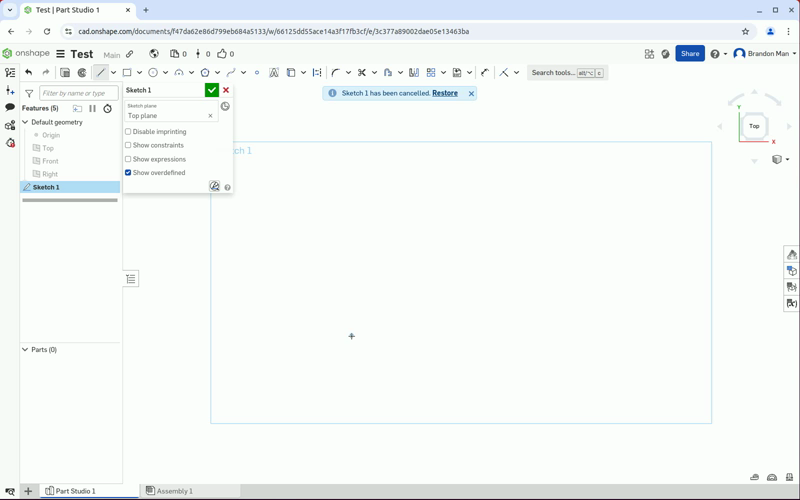
mouse_move(569, 335)
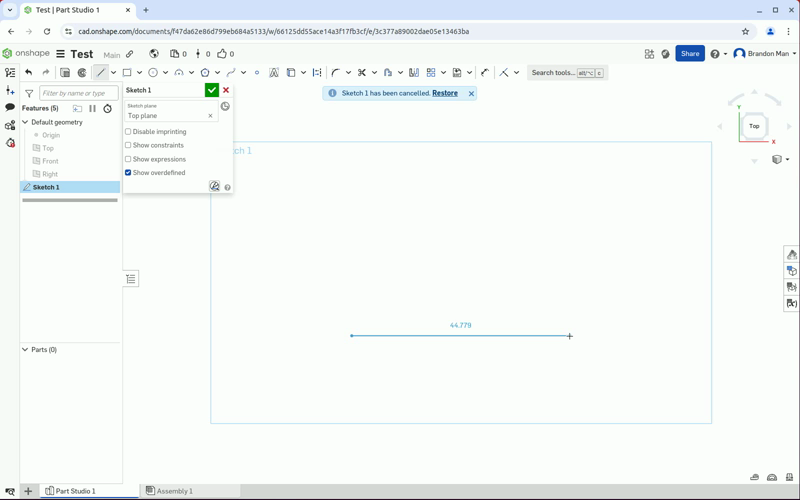
click(569, 335)
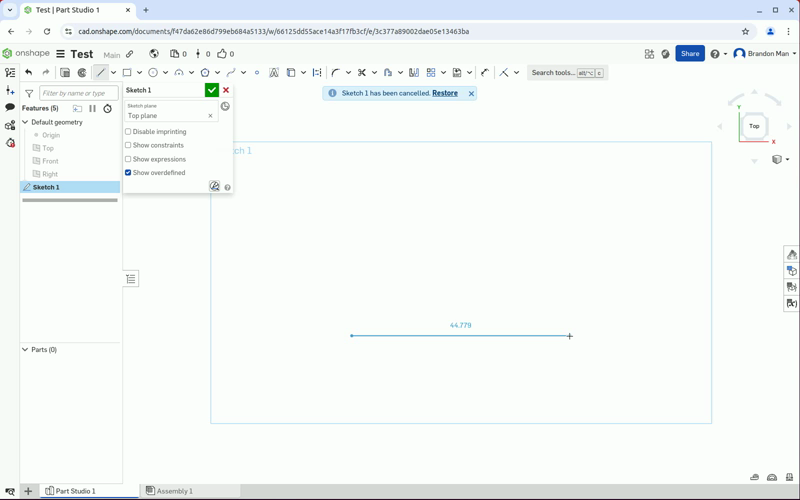
key_up(shift)
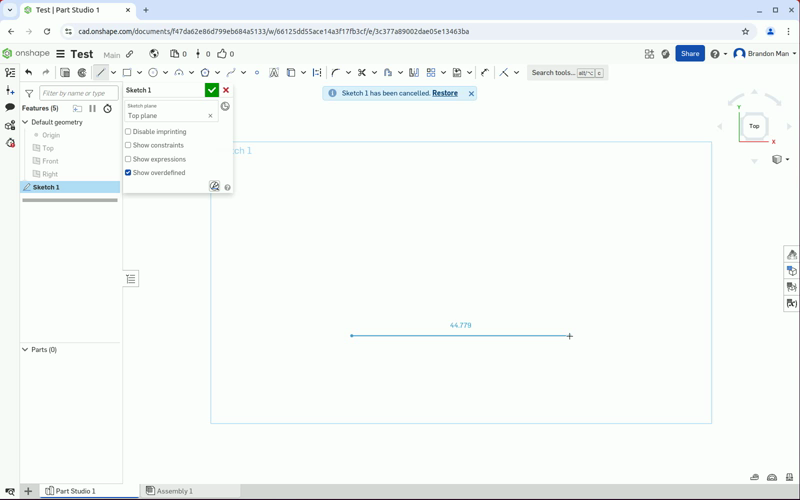
key_down(shift)
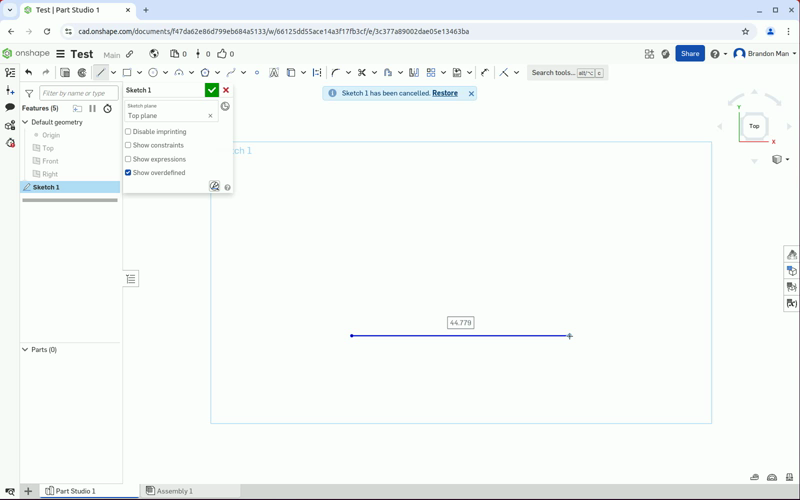
mouse_move(569, 230)
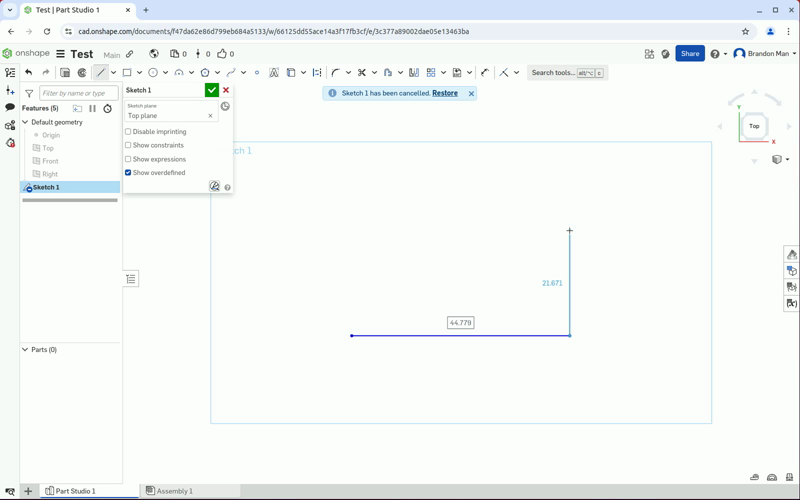
click(569, 230)
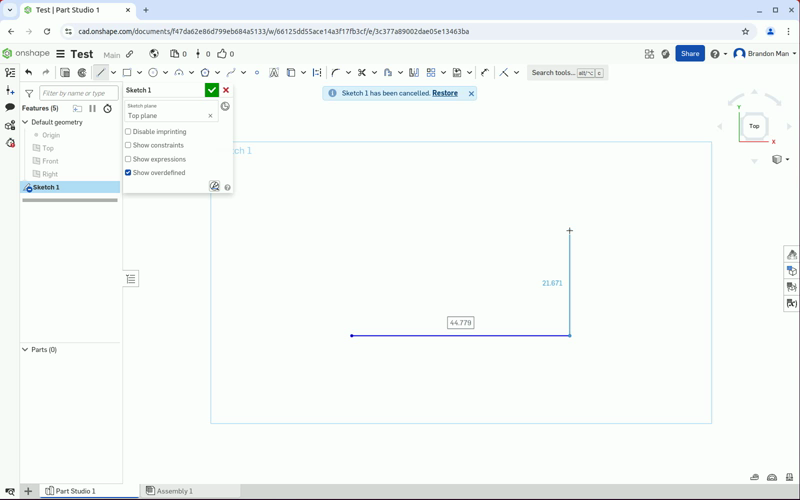
key_up(shift)
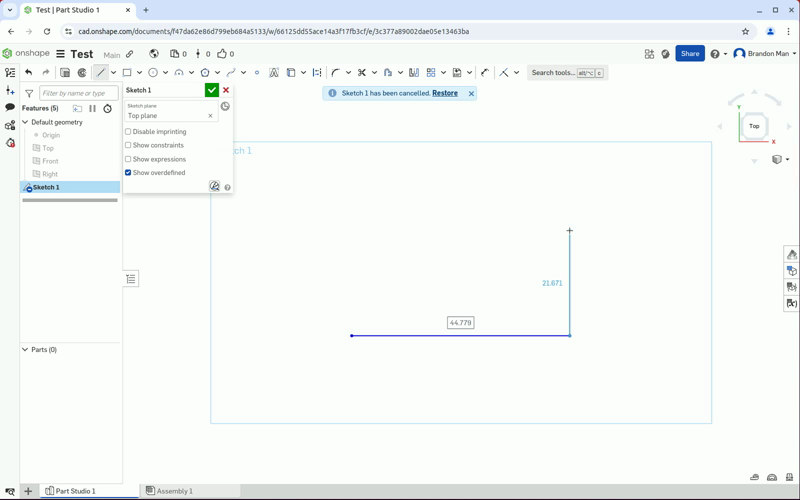
key_down(shift)
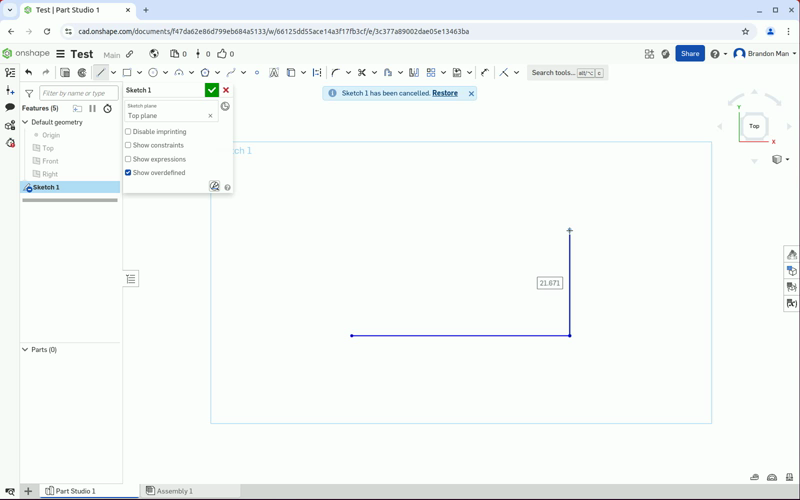
mouse_move(351, 230)
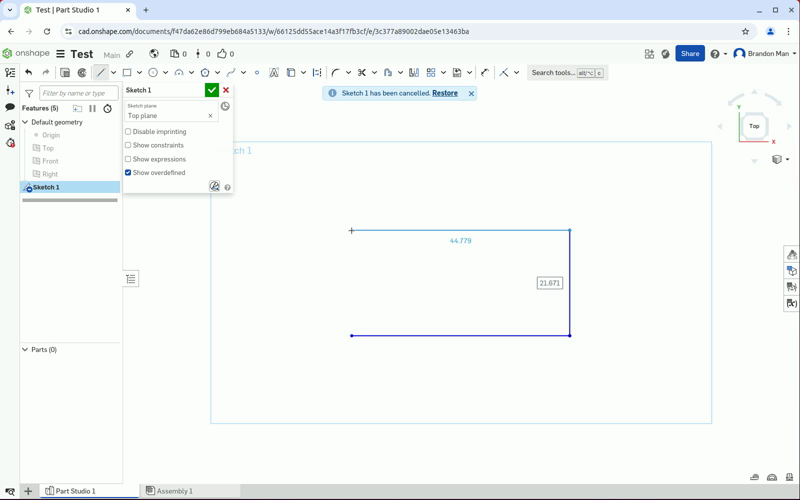
click(351, 230)
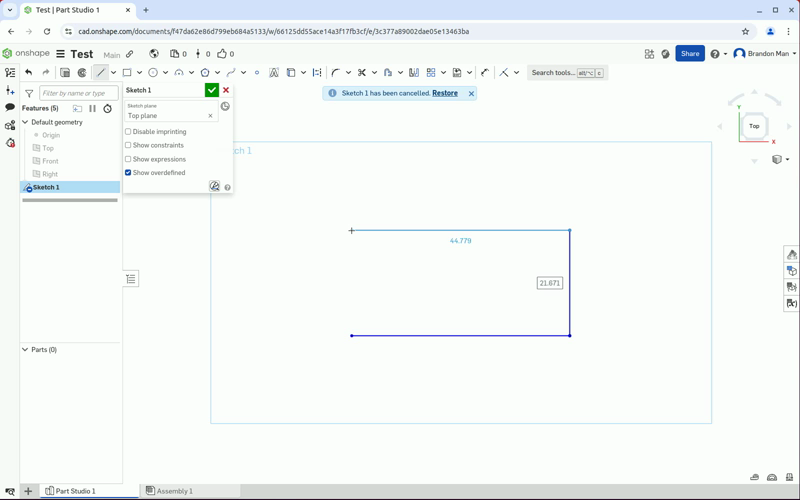
key_up(shift)
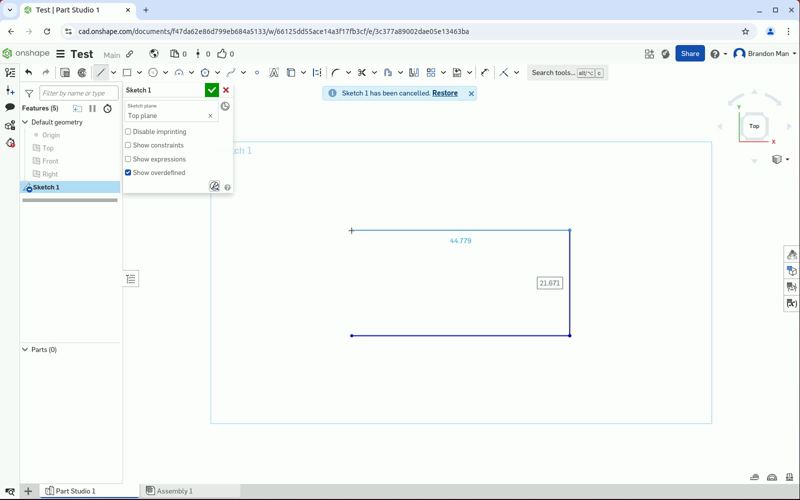
key_down(shift)
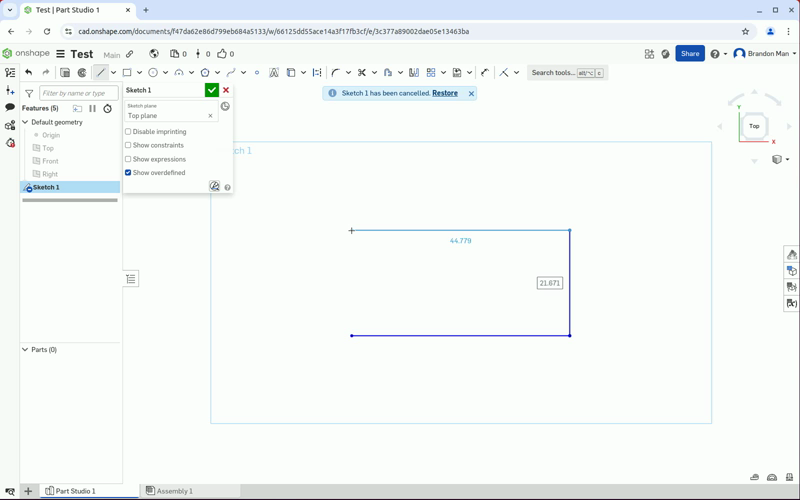
mouse_move(351, 335)
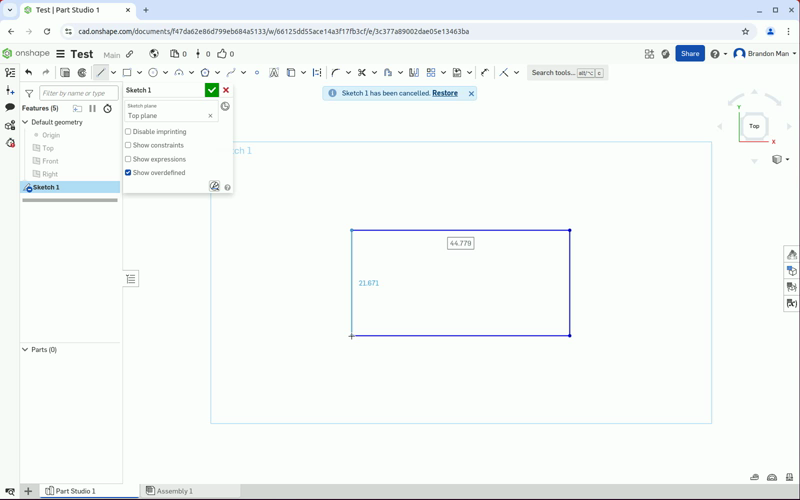
key_up(shift)
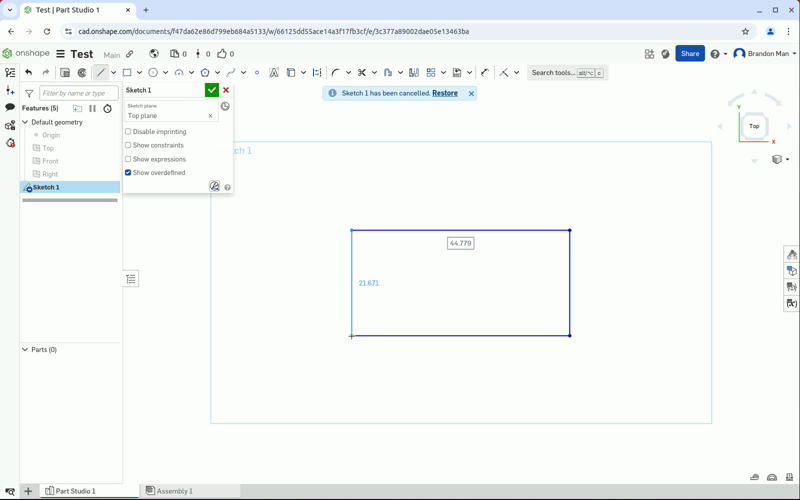
click(351, 335)
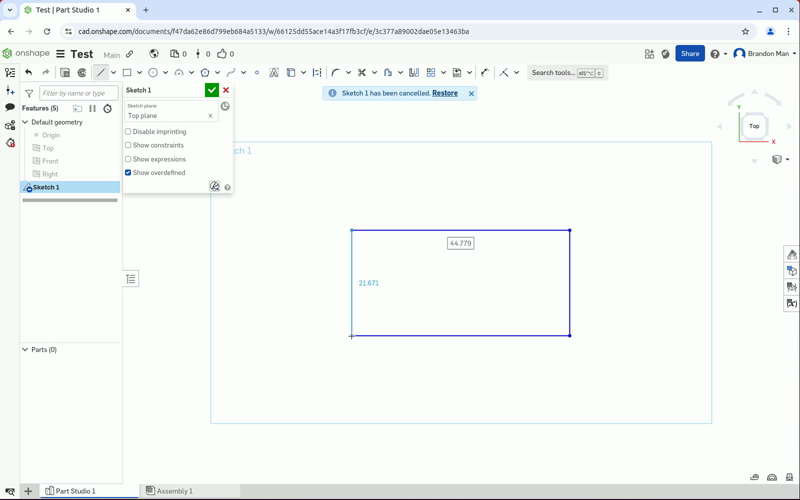
key(esc)
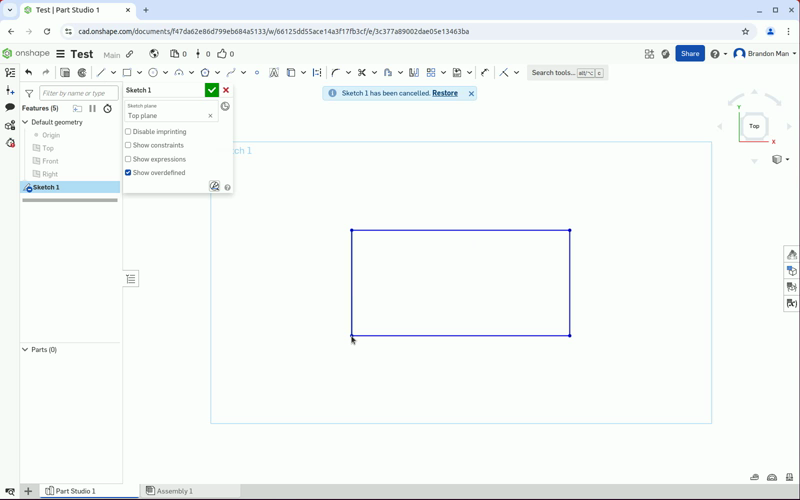
mouse_move(371, 255)
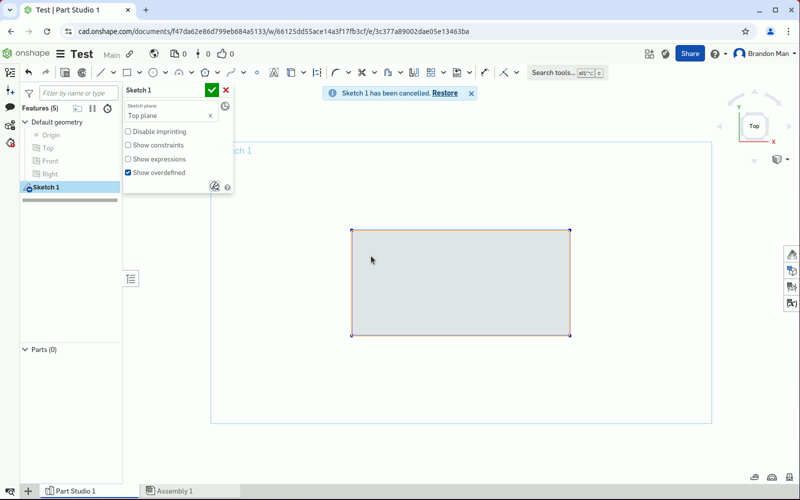
click(371, 255)
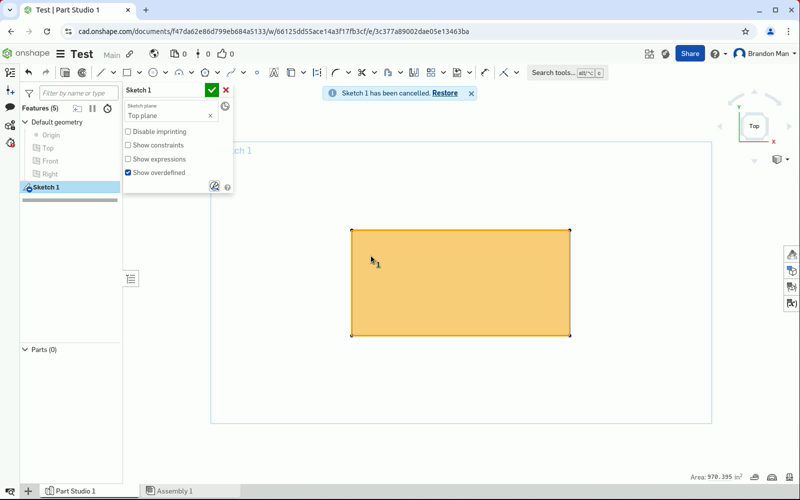
mouse_move(73, 352)
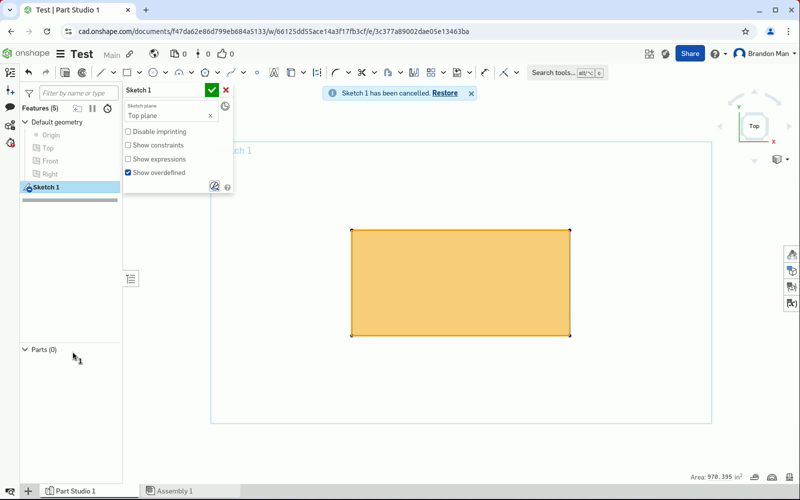
key(shift+y)
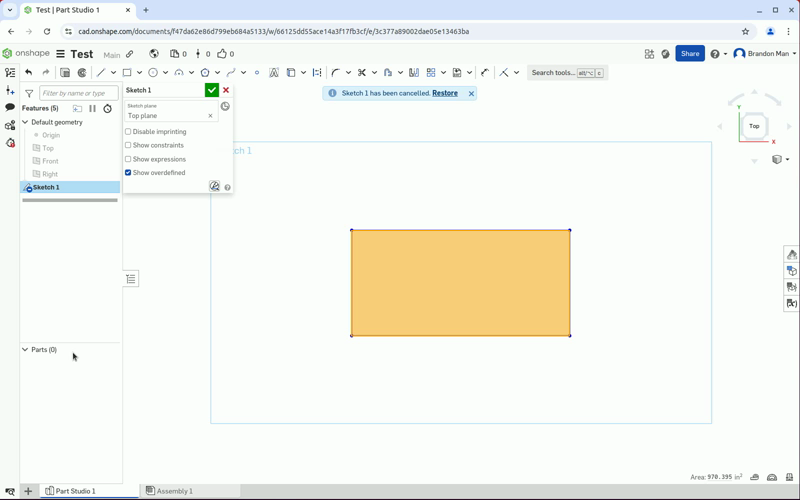
key(shift+e)
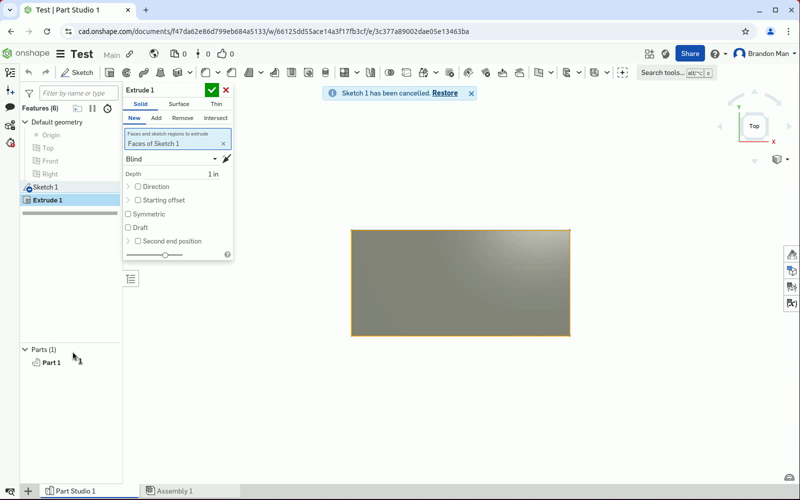
mouse_move(143, 106)
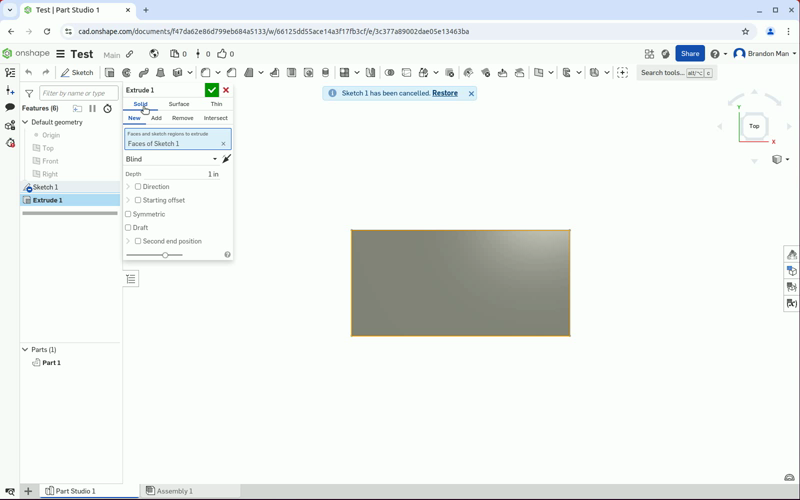
click(143, 106)
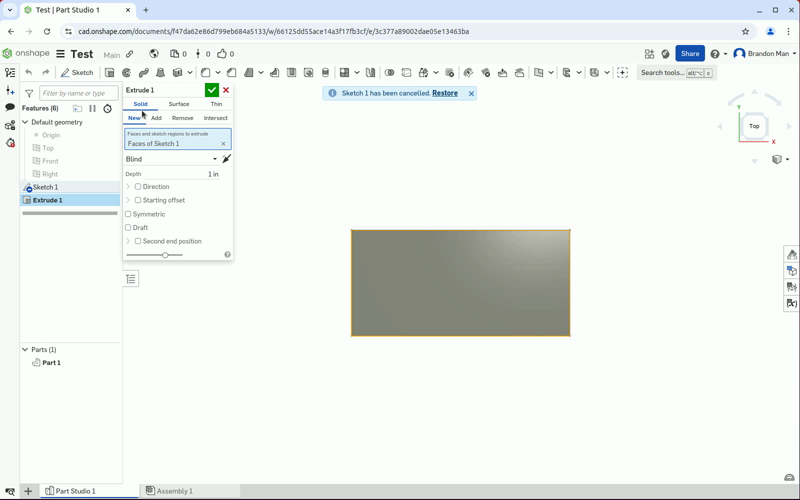
mouse_move(137, 120)
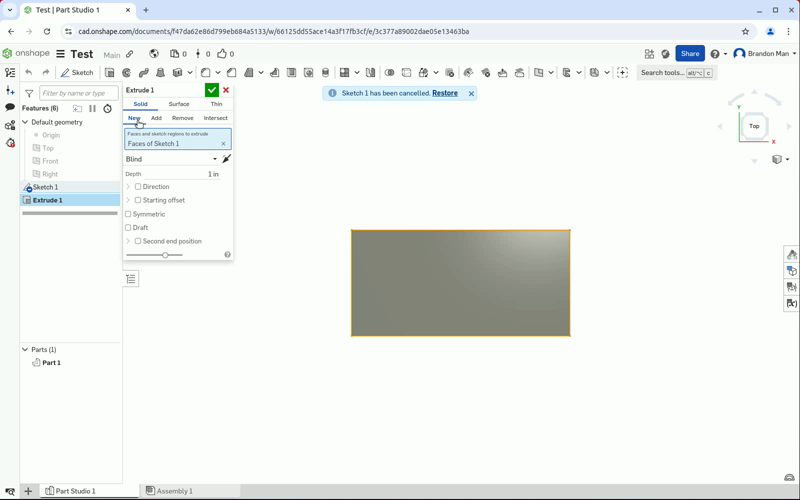
click(137, 120)
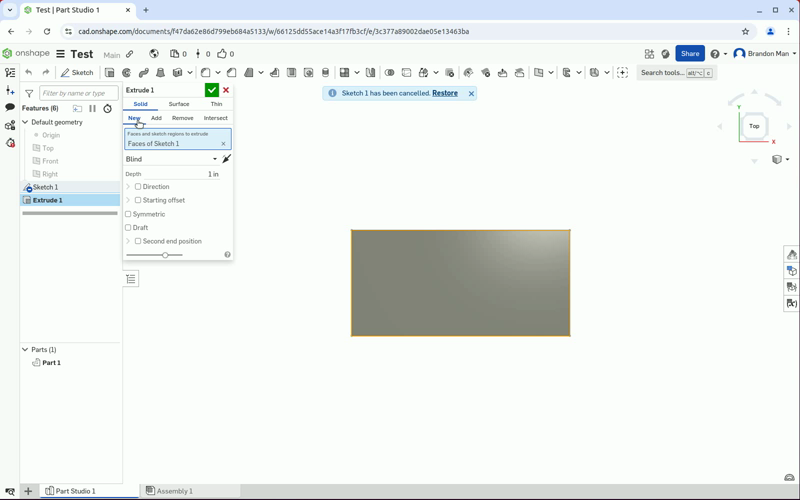
key(tab, 4)
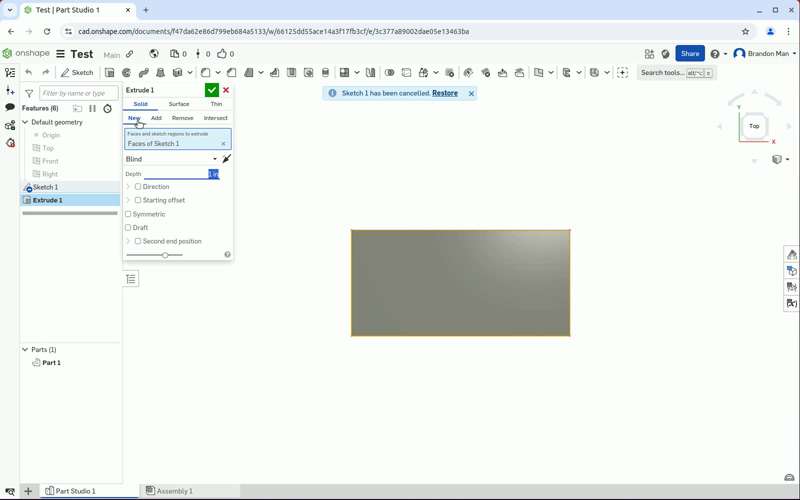
text(4.574)
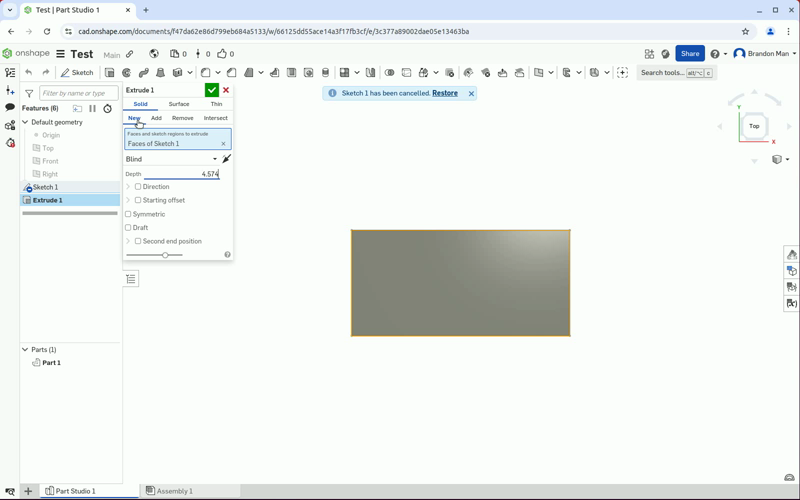
key(enter)
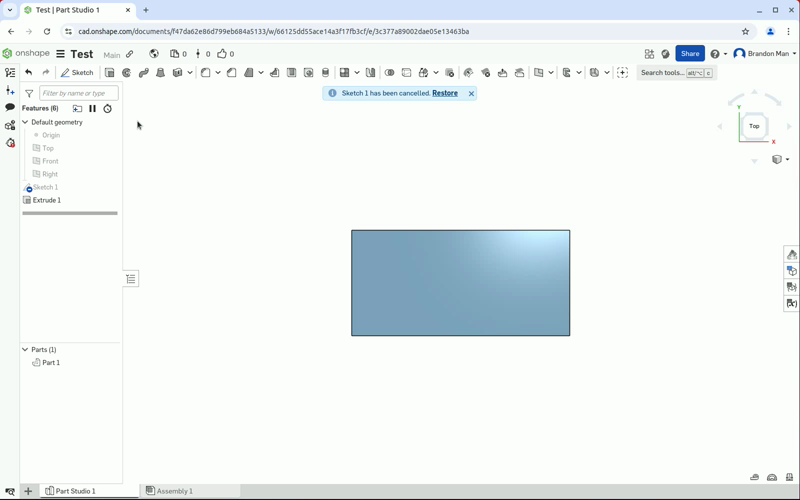
key(shift+h)
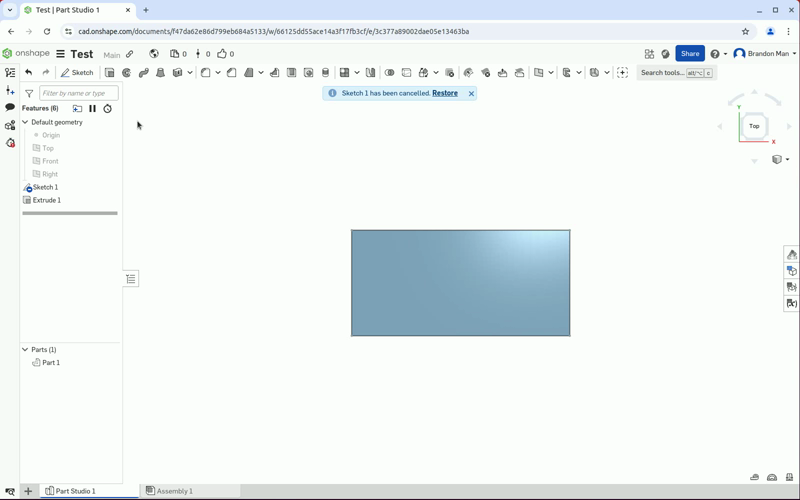
key(shift+h)
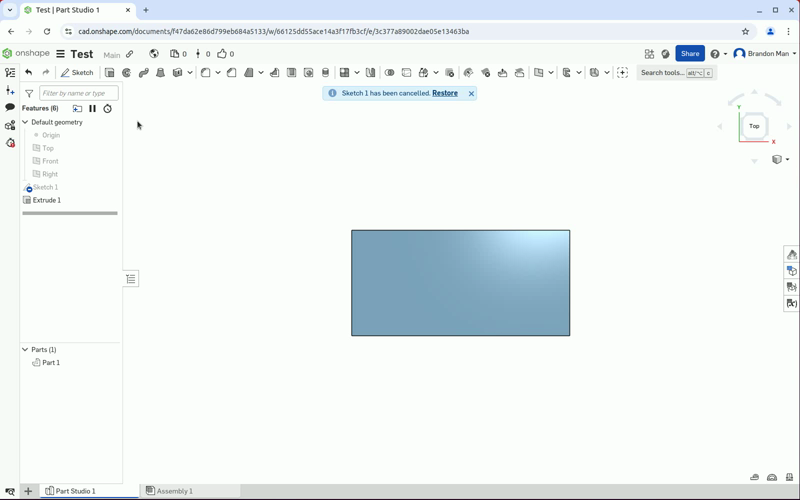
mouse_move(73, 189)
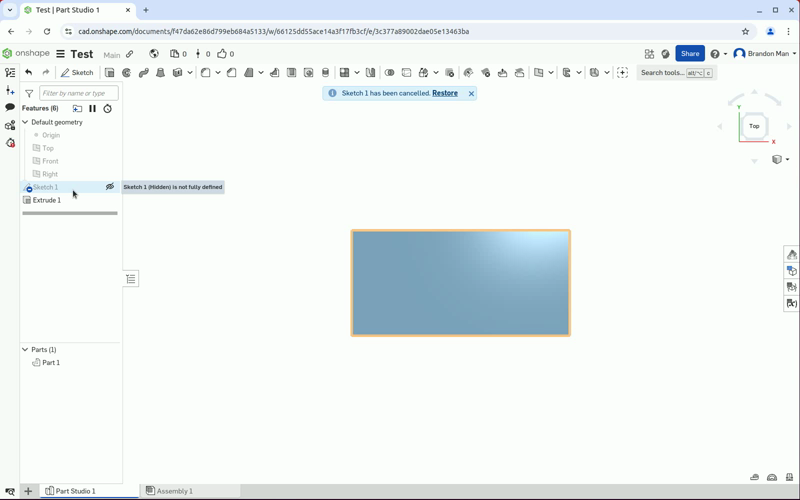
click(73, 189)
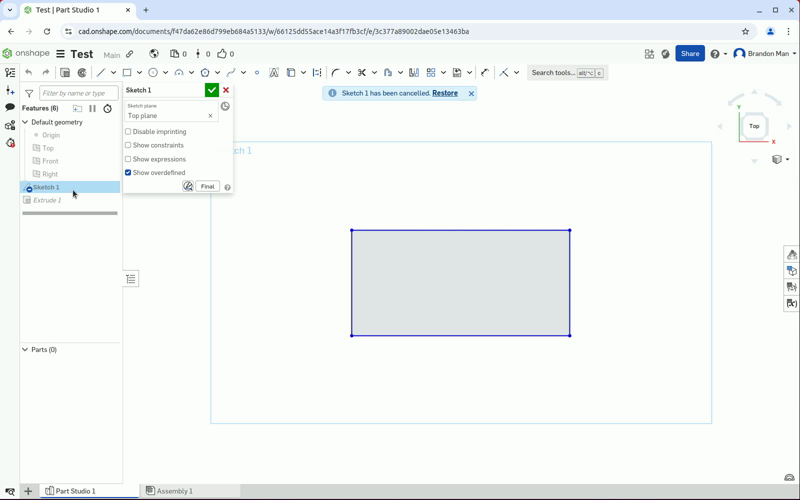
mouse_move(229, 92)
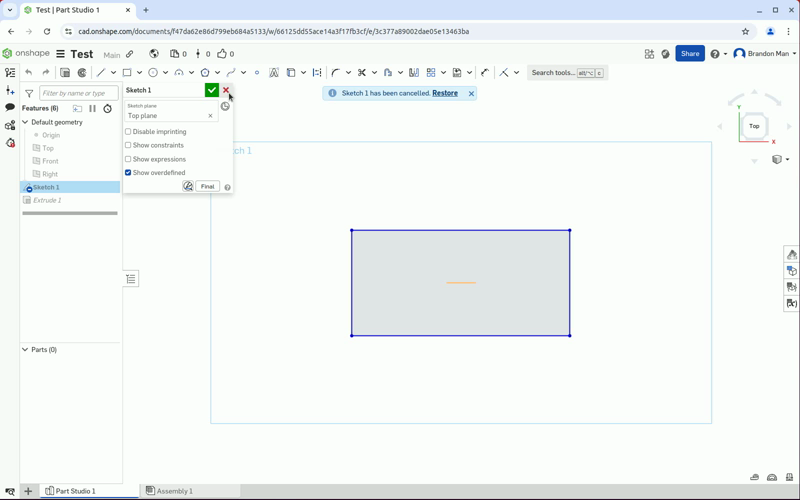
click(229, 92)
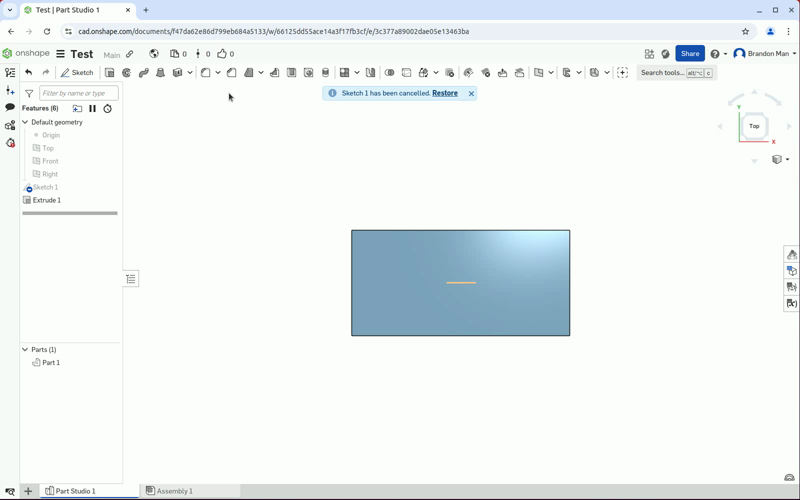
mouse_move(73, 352)
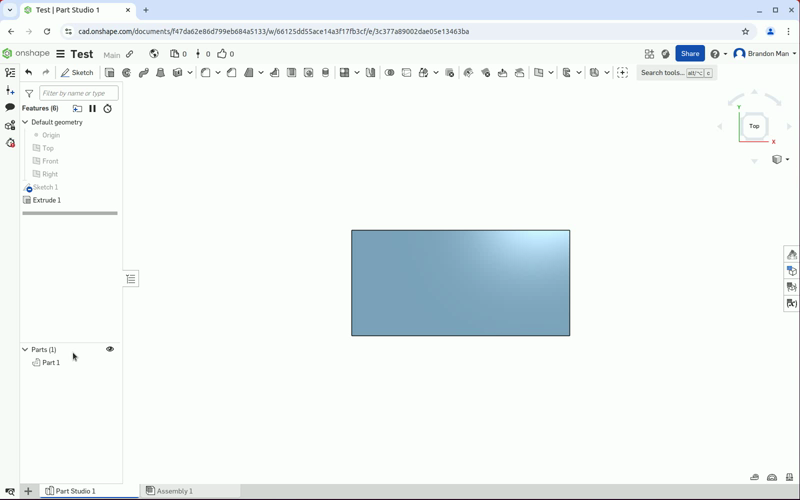
key(y)
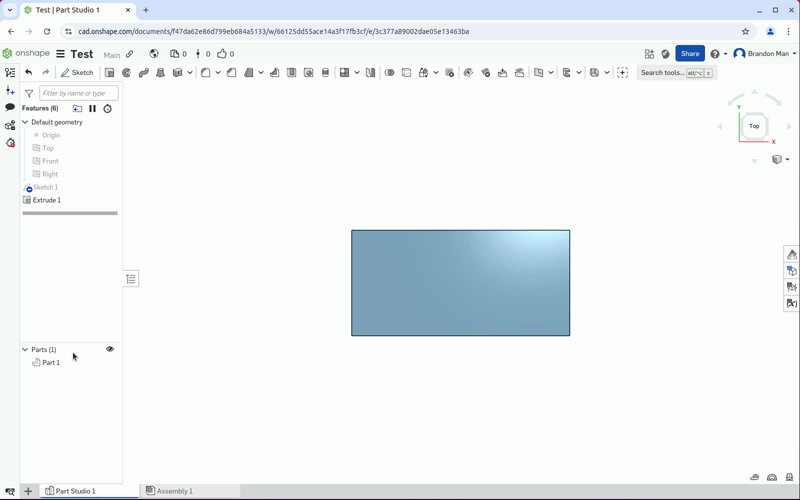
key(shift+p)
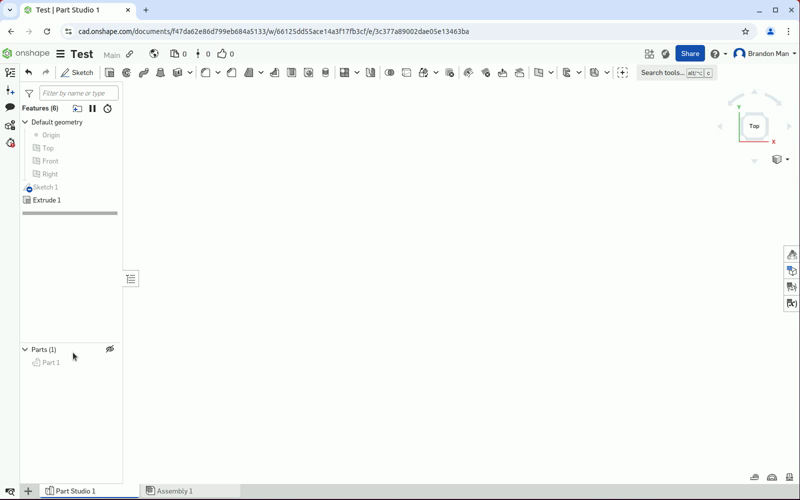
key(space)
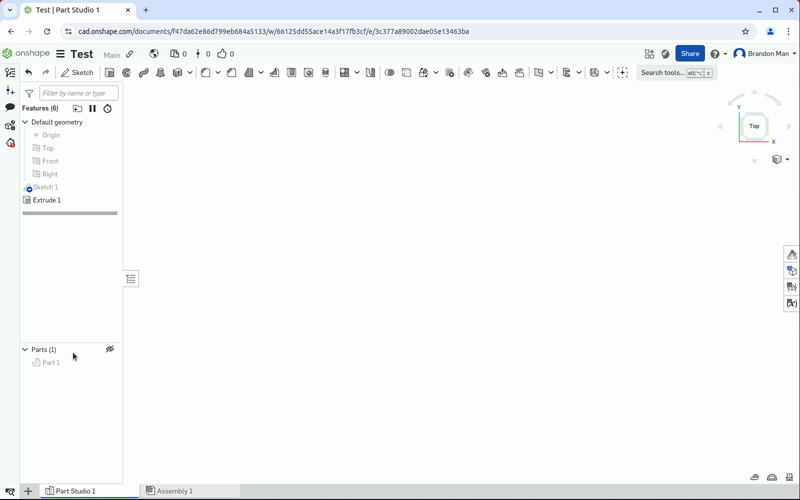
key_down(shift)
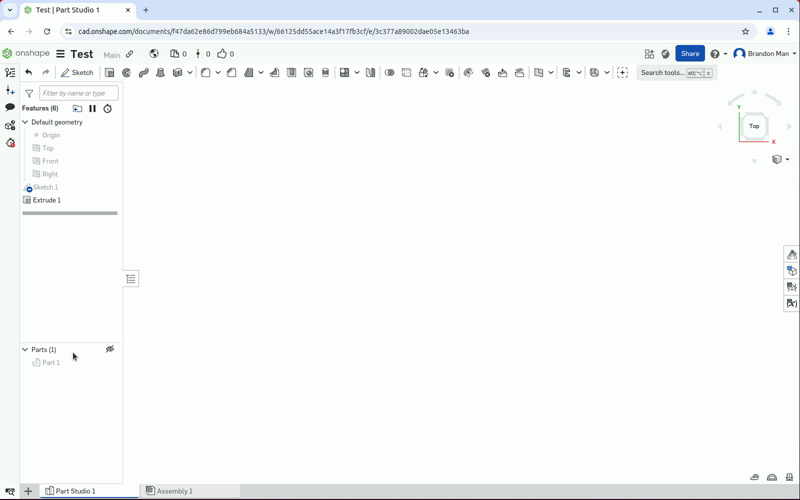
key(up)
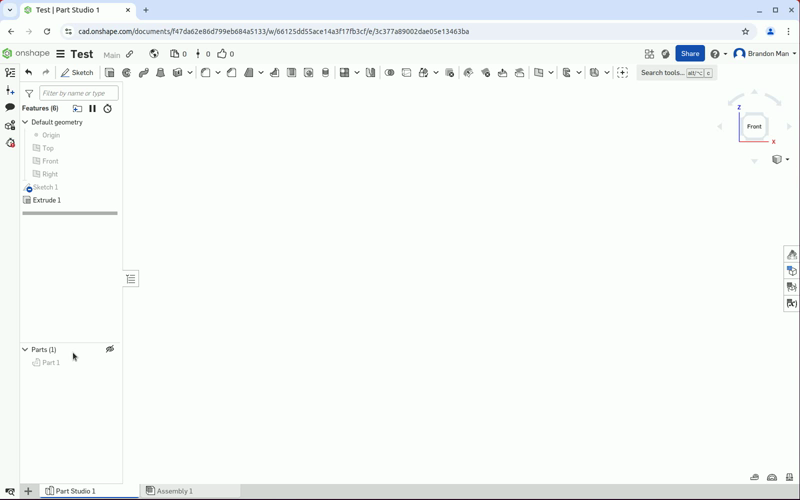
key_up(shift)
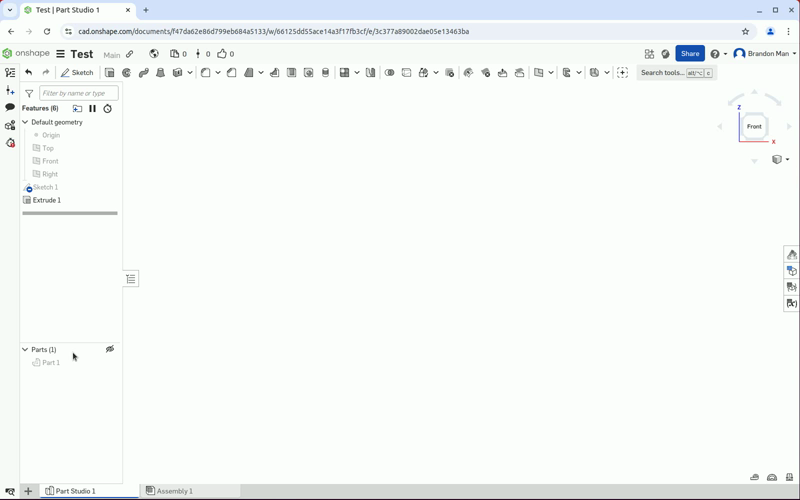
key(space)
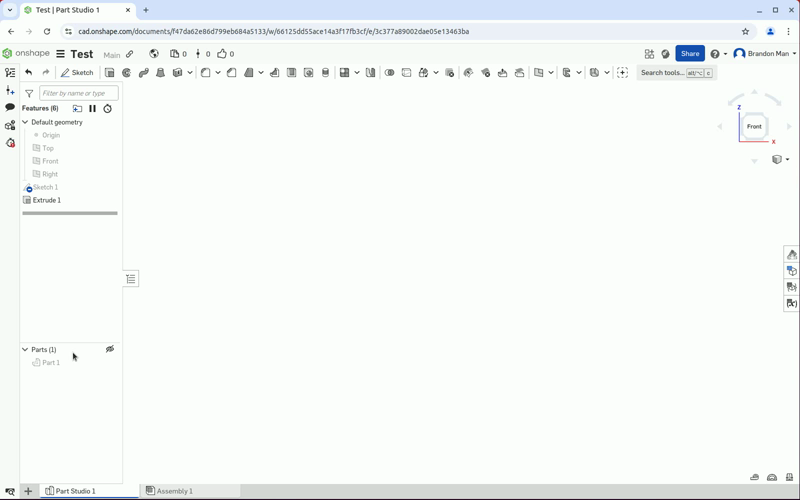
key_down(shift)
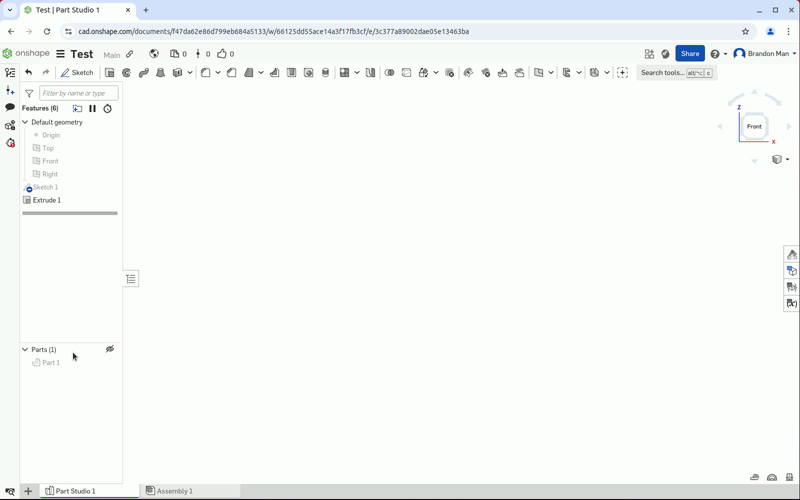
key(left)
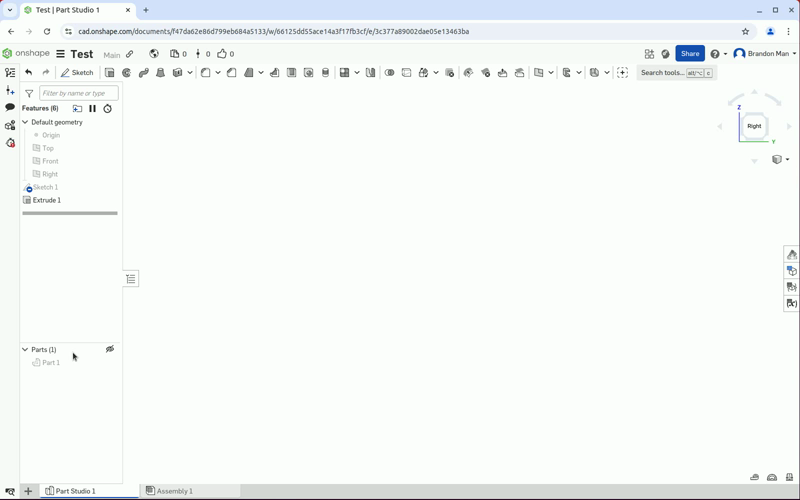
key_up(shift)
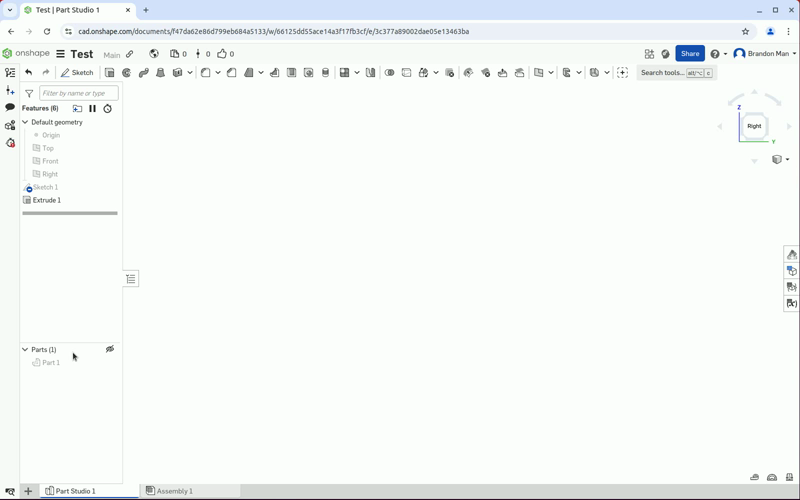
mouse_move(73, 352)
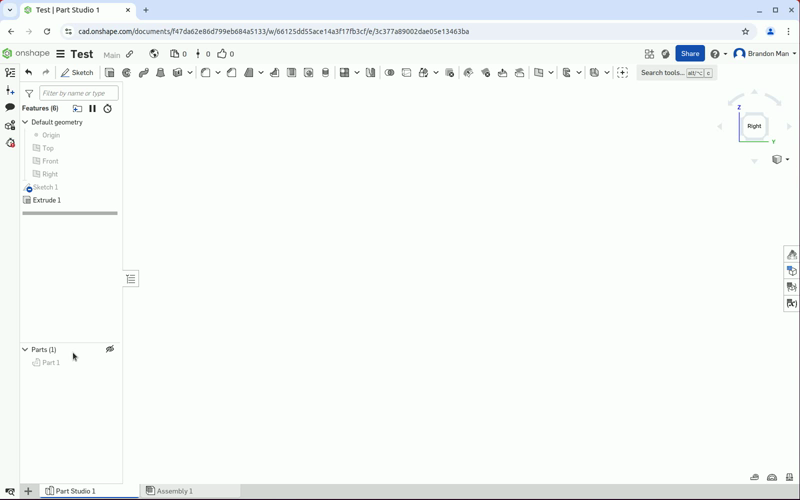
key(shift+y)
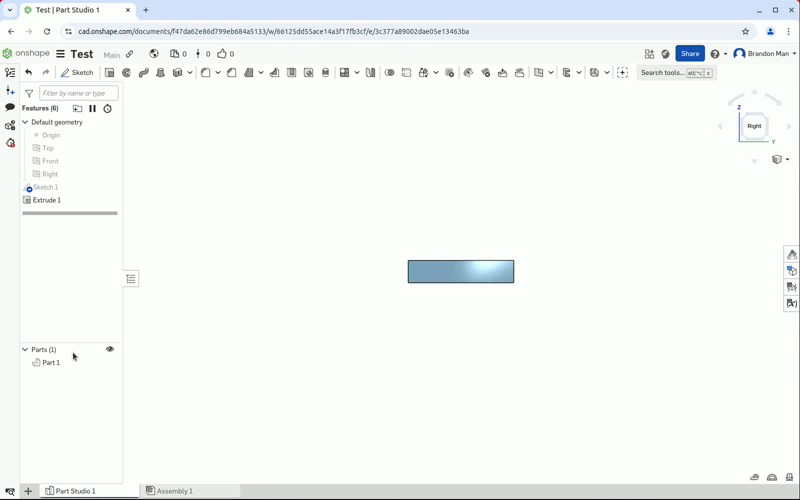
mouse_move(541, 75)
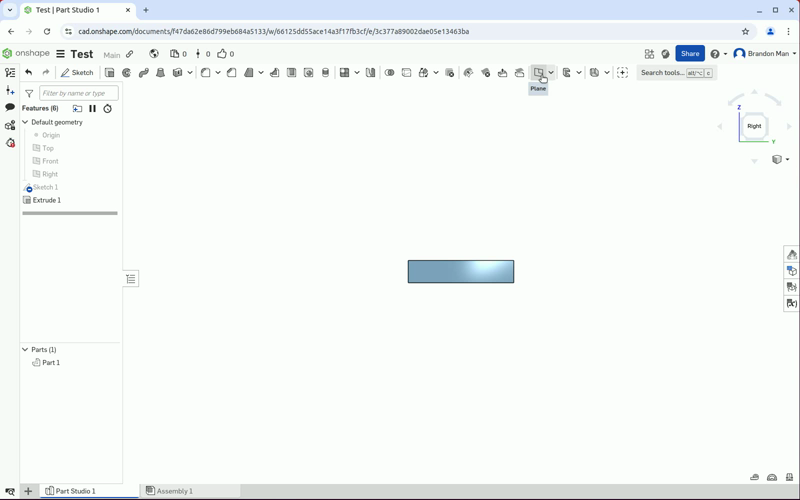
click(541, 75)
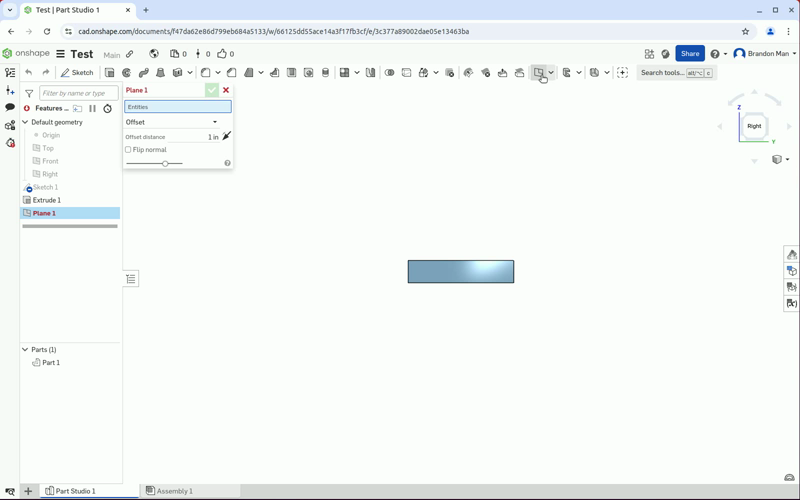
mouse_move(73, 176)
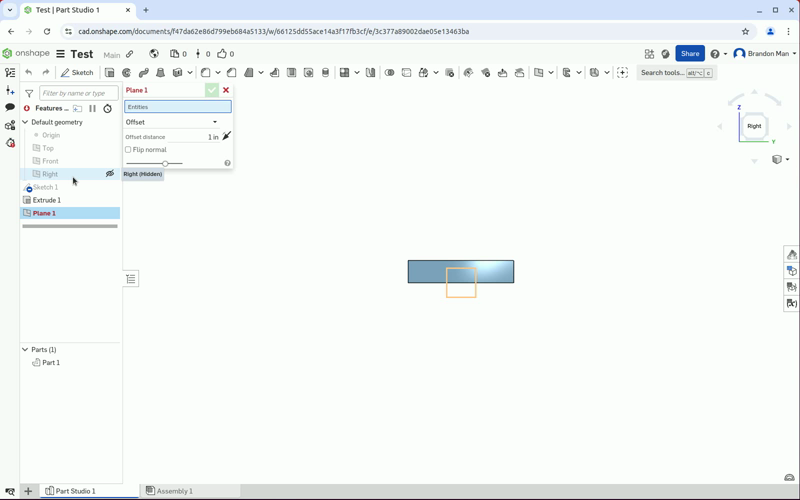
click(73, 176)
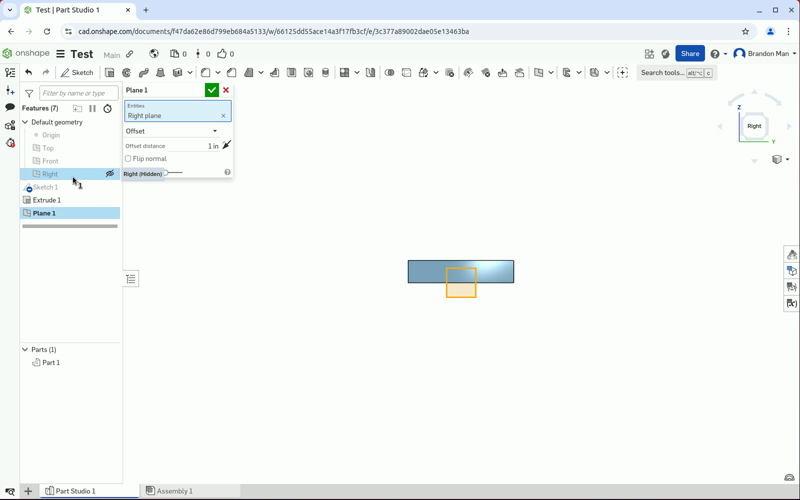
key(tab, 2)
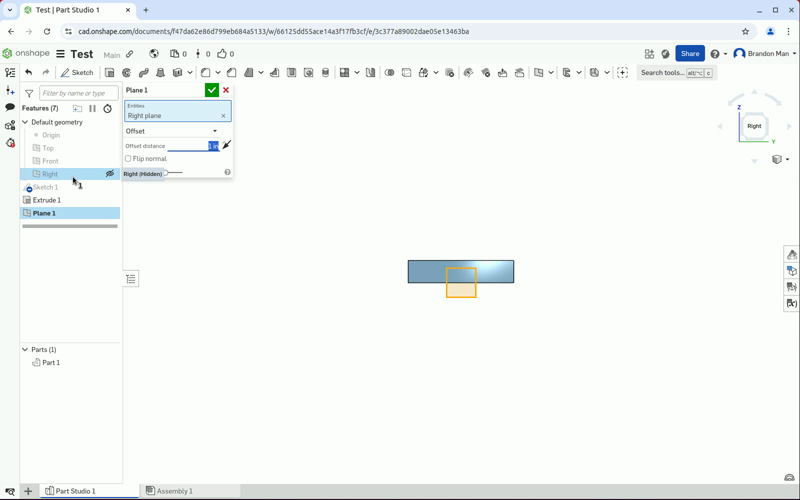
text(22.4)
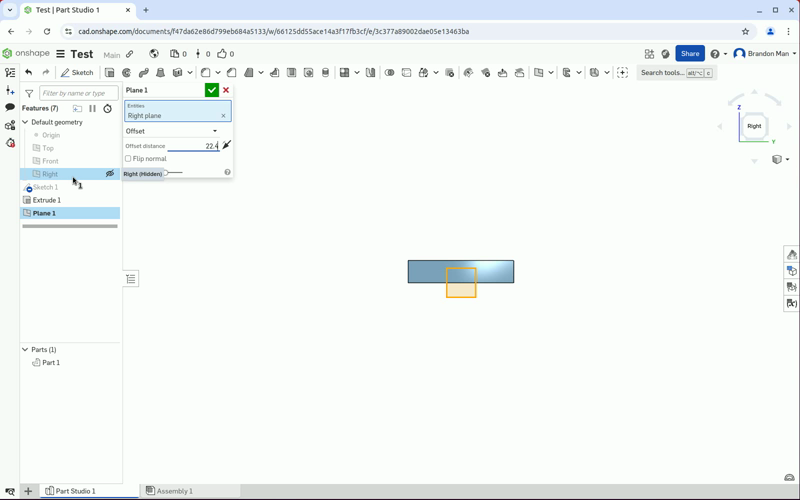
key(enter, 2)
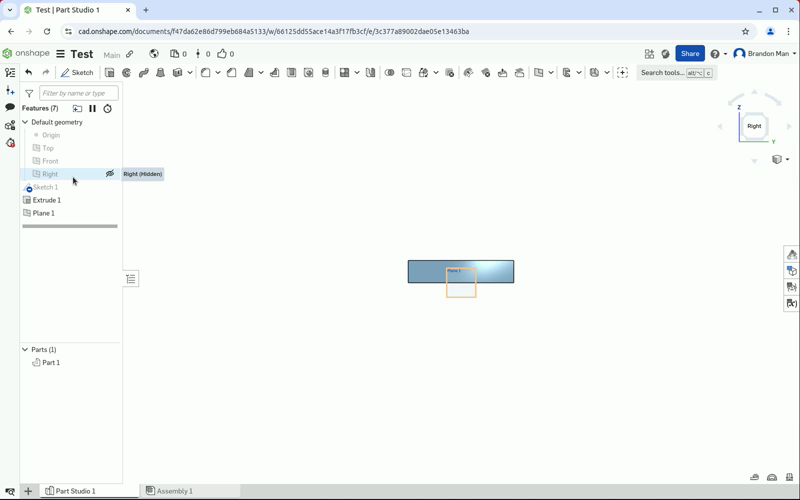
key(shift+s)
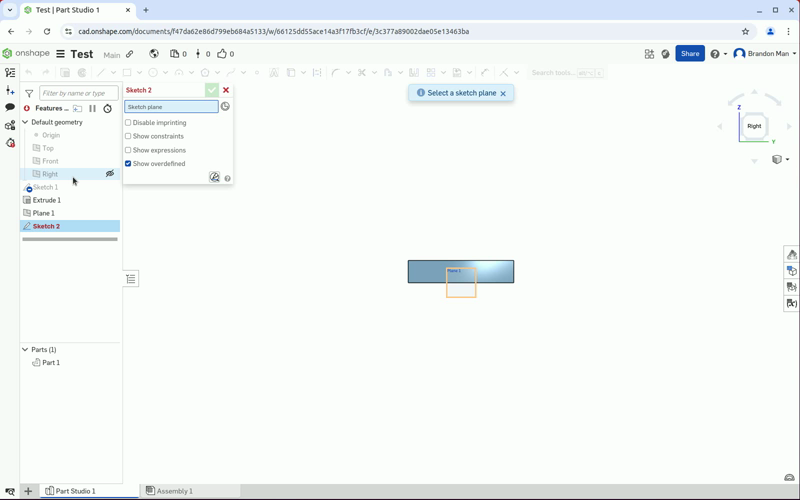
mouse_move(73, 215)
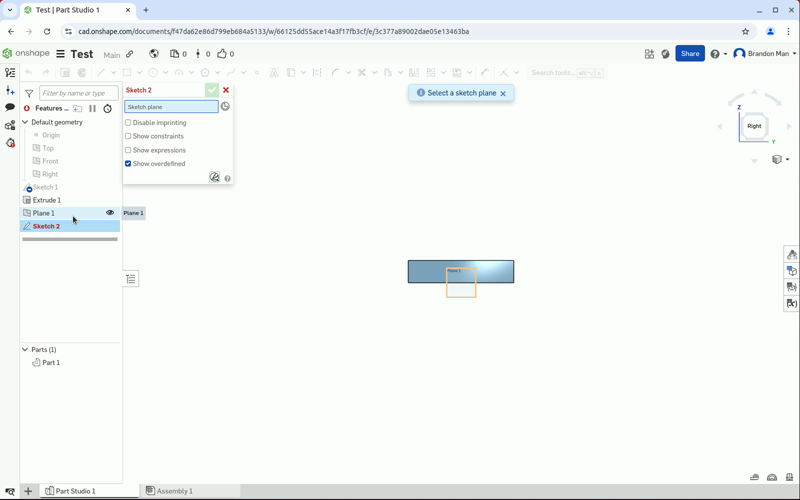
click(73, 215)
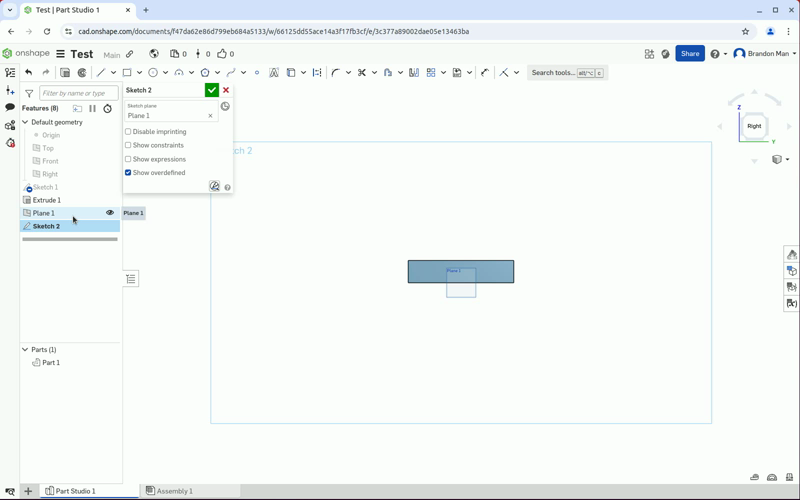
mouse_move(73, 352)
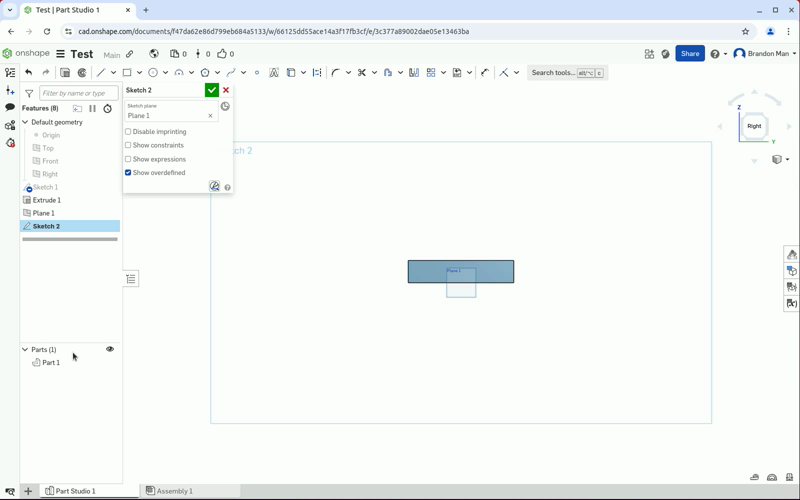
key(y)
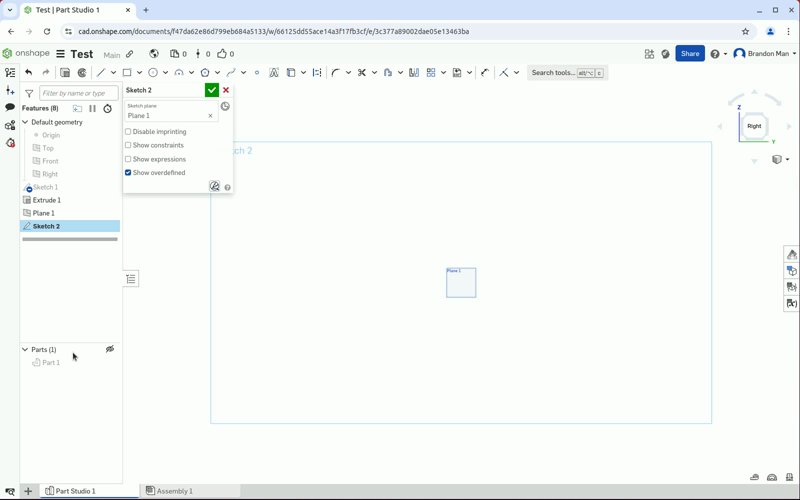
key(l)
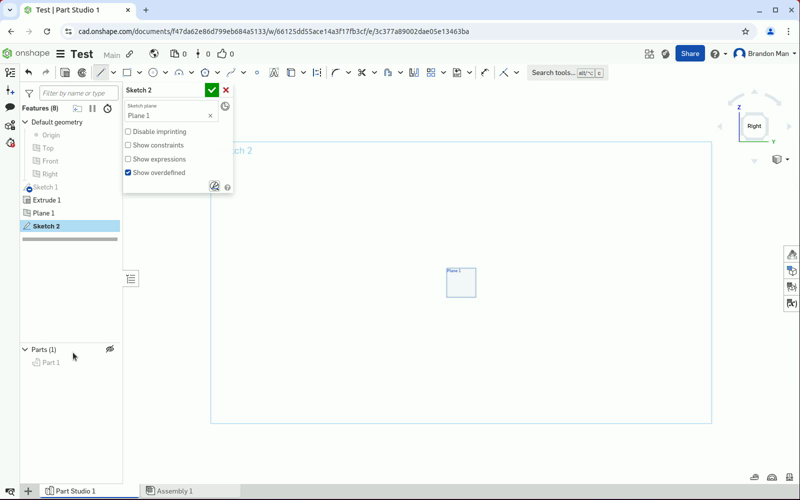
key_down(shift)
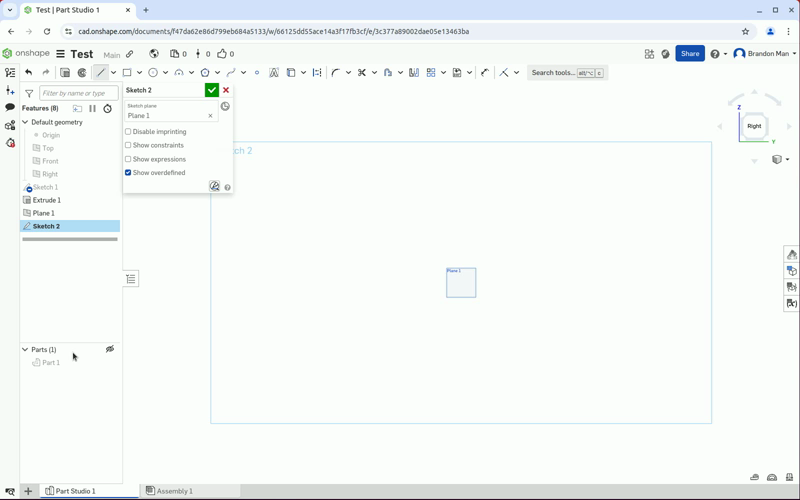
mouse_move(407, 282)
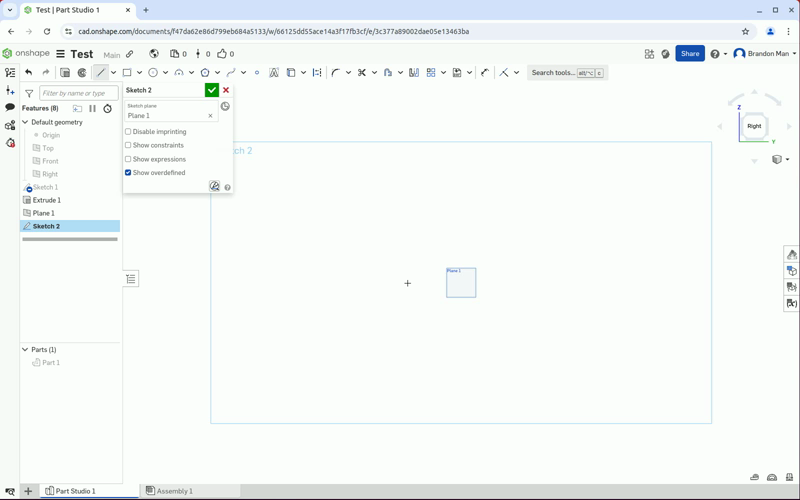
click(407, 282)
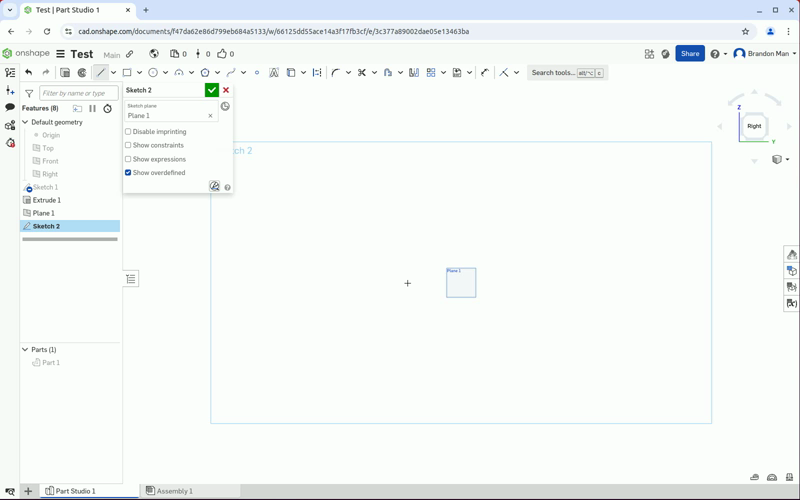
key_up(shift)
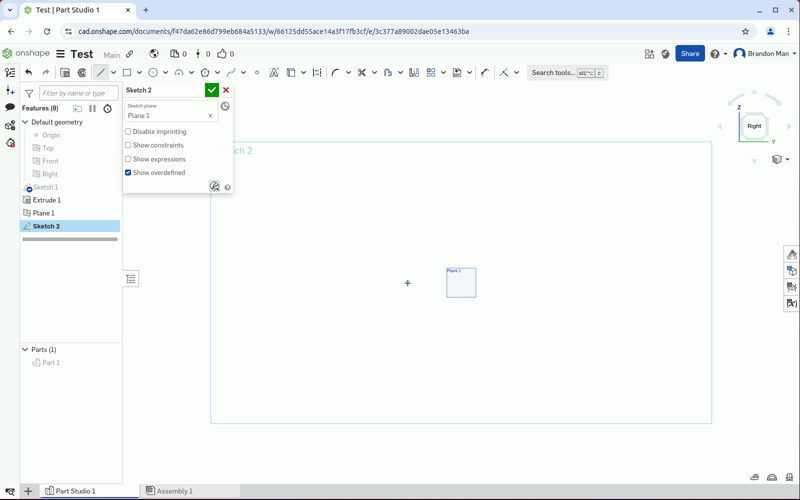
key_down(shift)
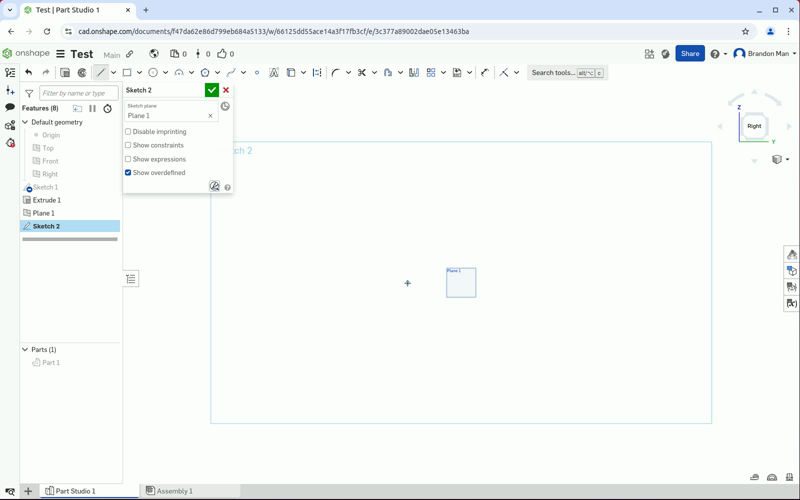
mouse_move(513, 282)
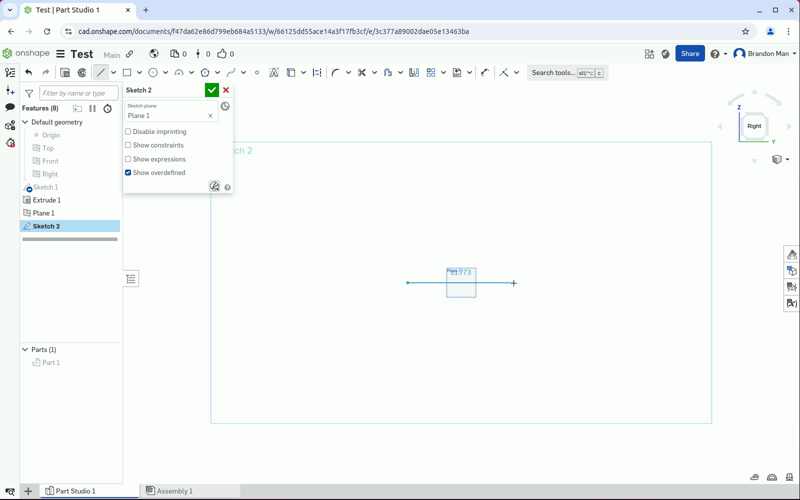
click(513, 282)
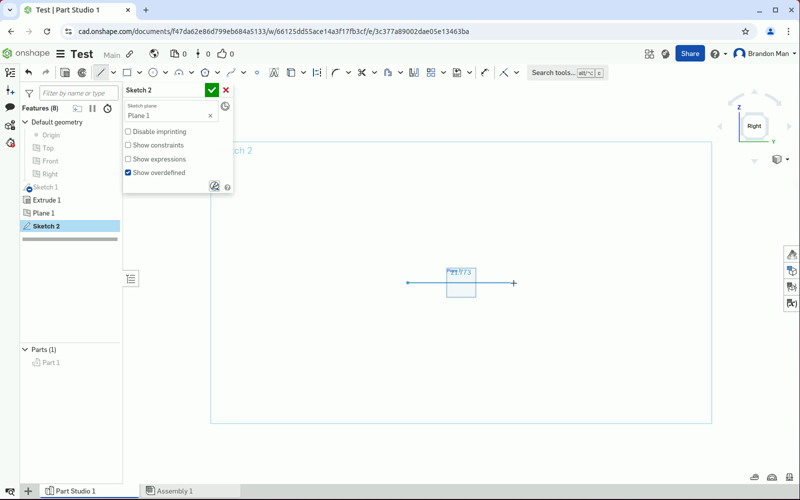
key_up(shift)
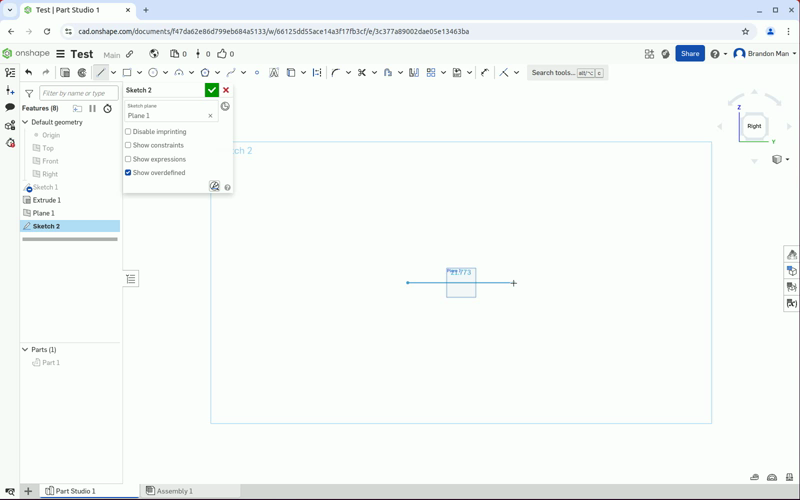
key_down(shift)
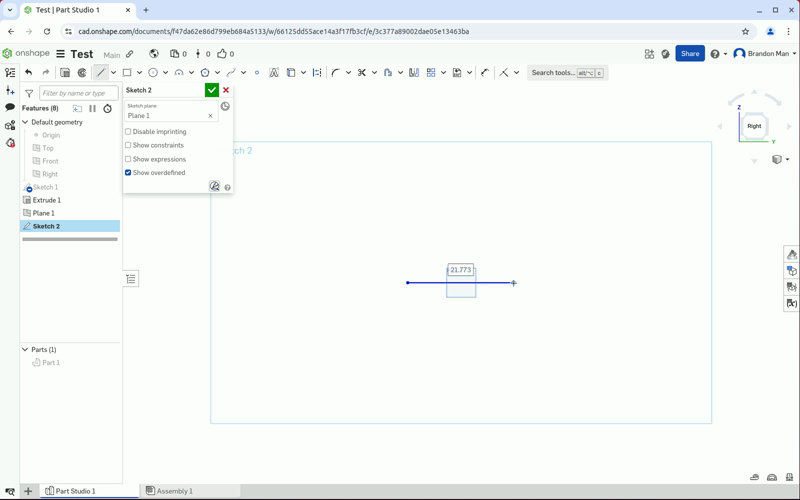
mouse_move(543, 282)
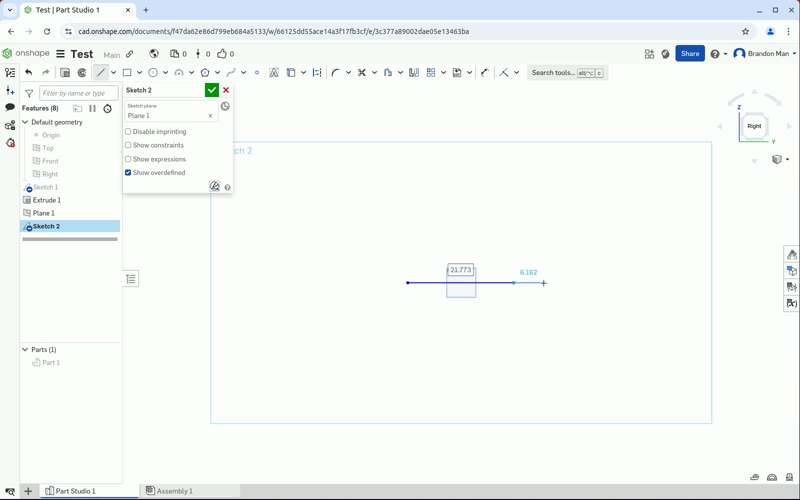
mouse_move(513, 260)
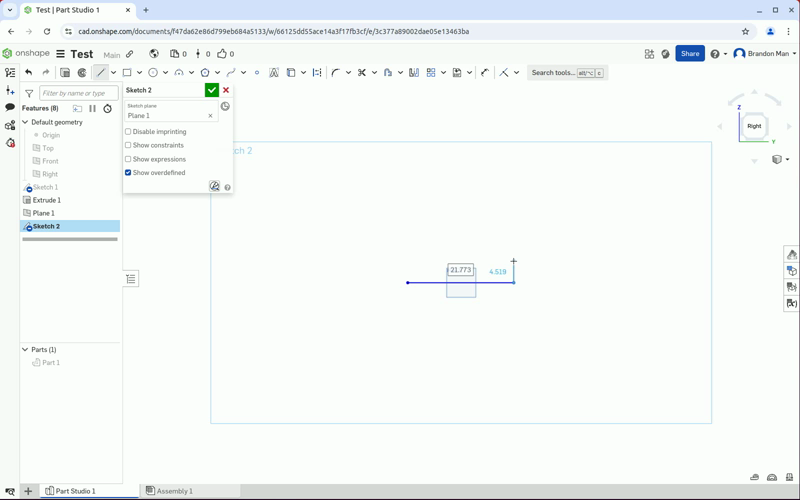
click(513, 260)
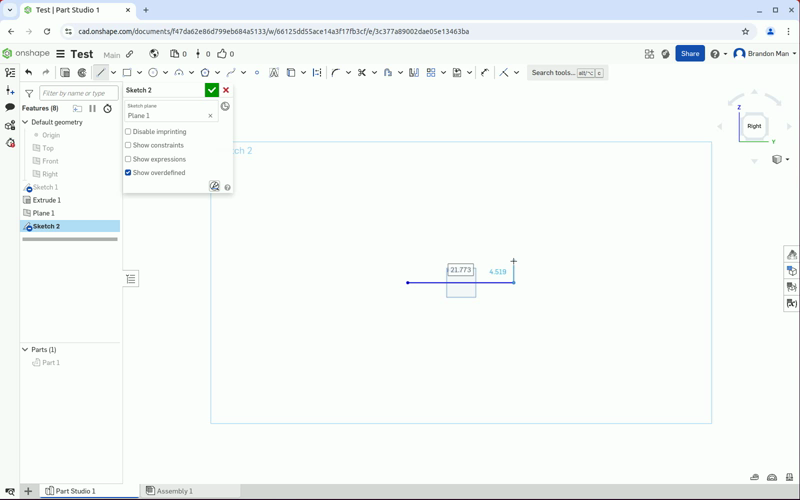
key_up(shift)
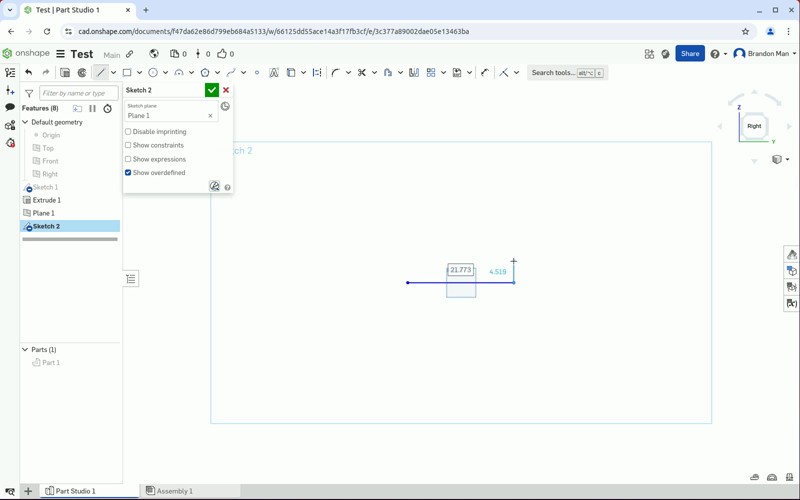
key_down(shift)
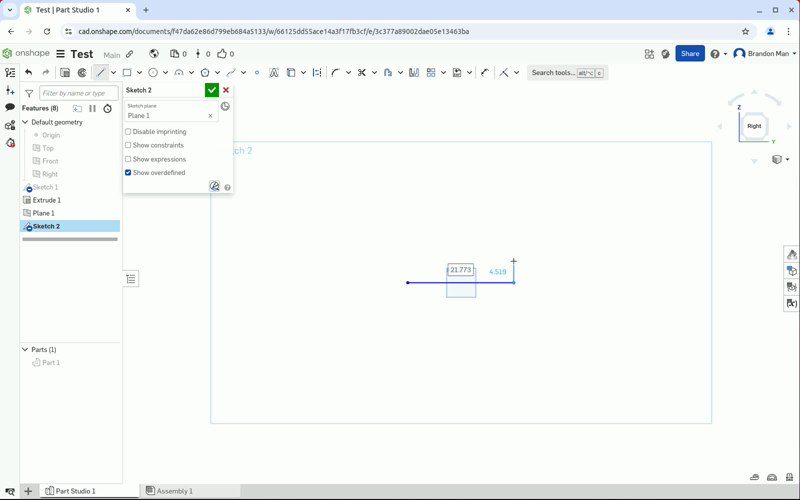
mouse_move(407, 260)
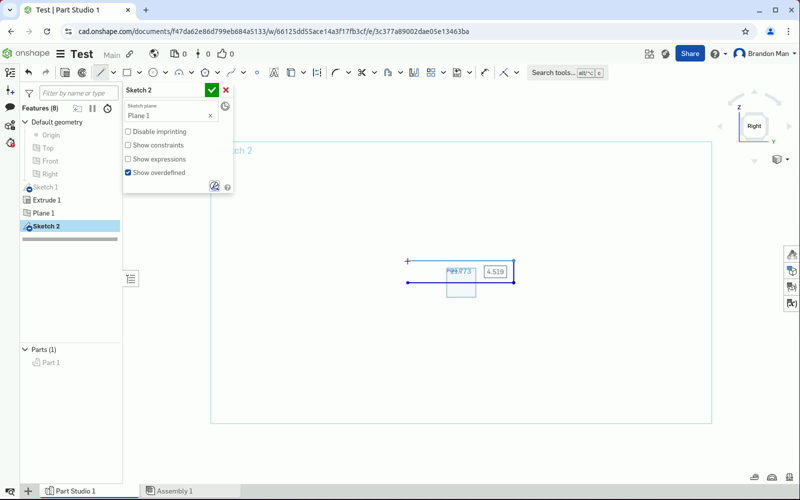
click(407, 260)
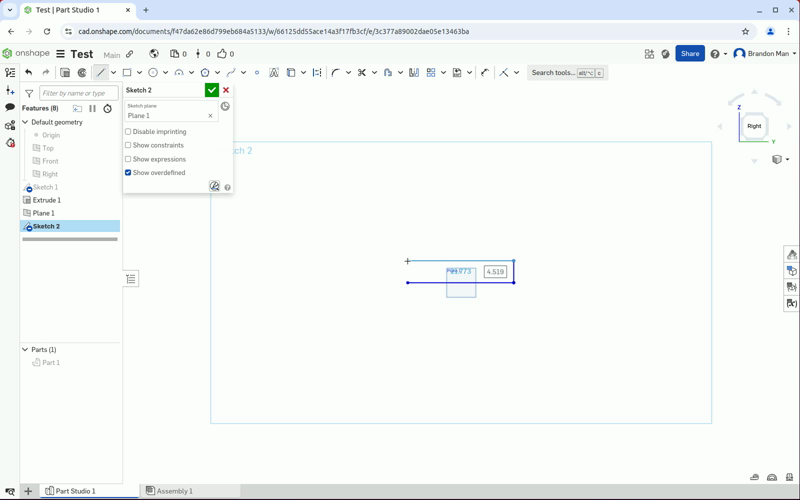
key_up(shift)
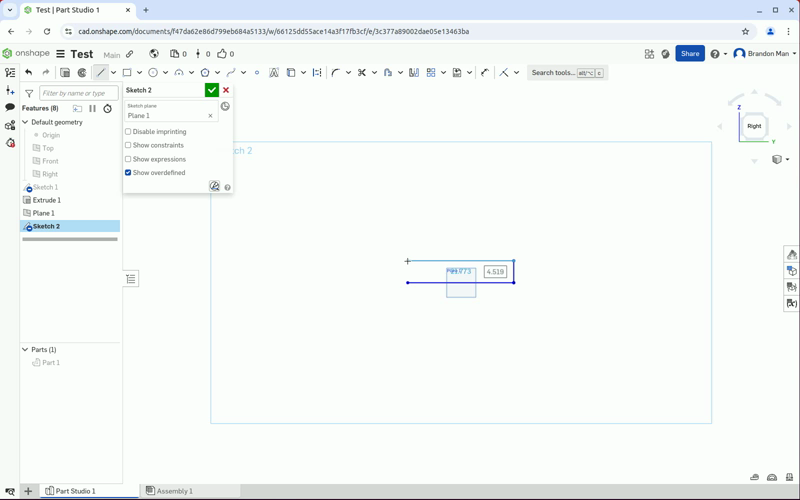
mouse_move(437, 260)
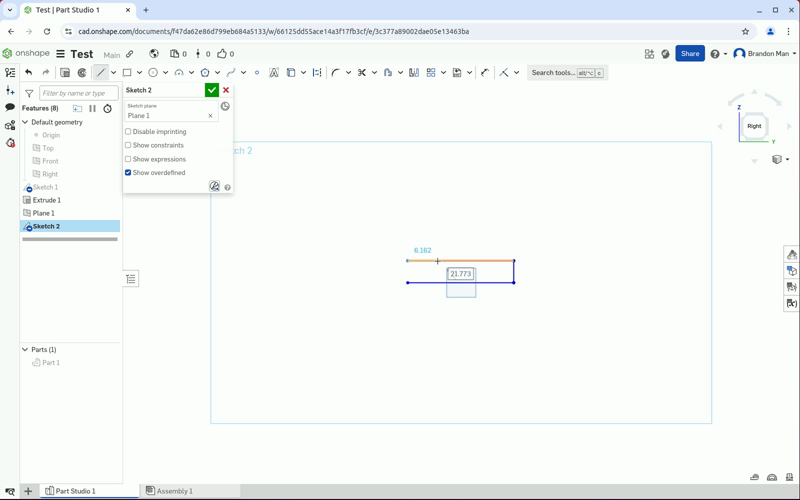
key_down(shift)
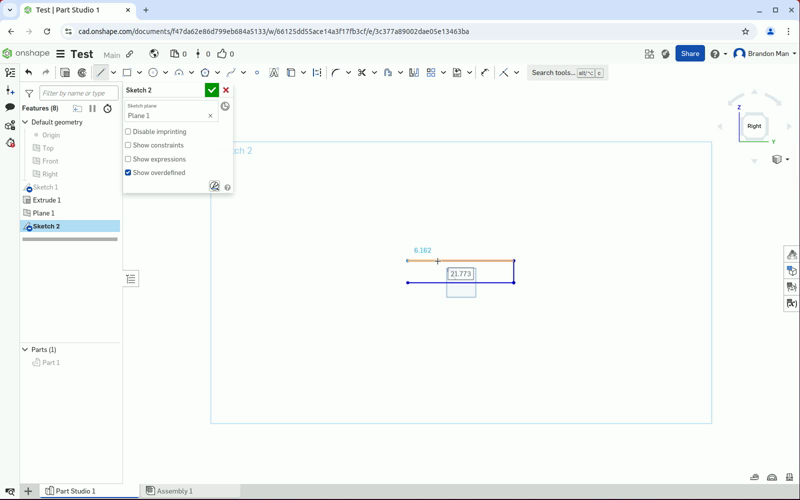
mouse_move(407, 282)
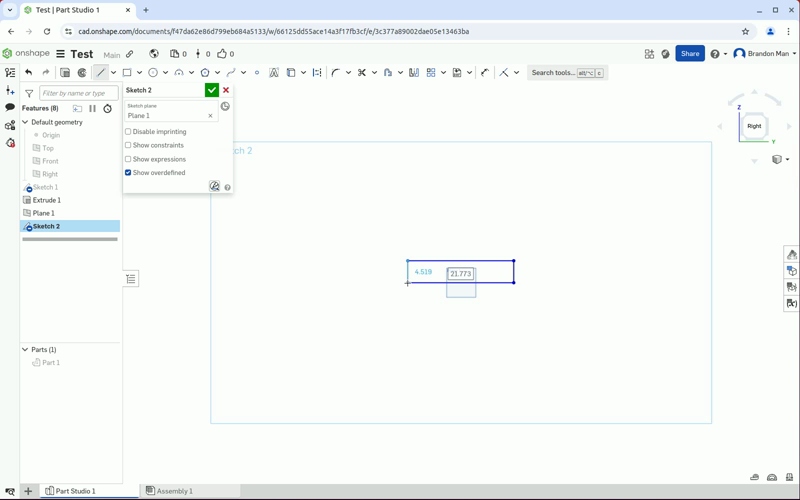
key_up(shift)
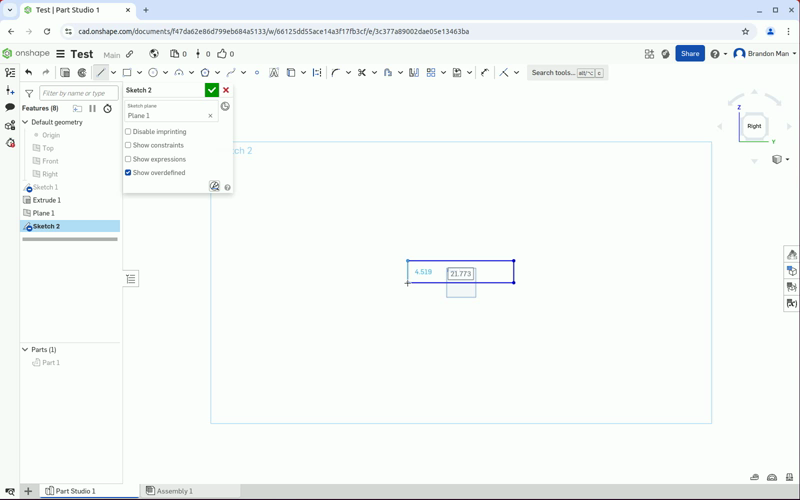
click(407, 282)
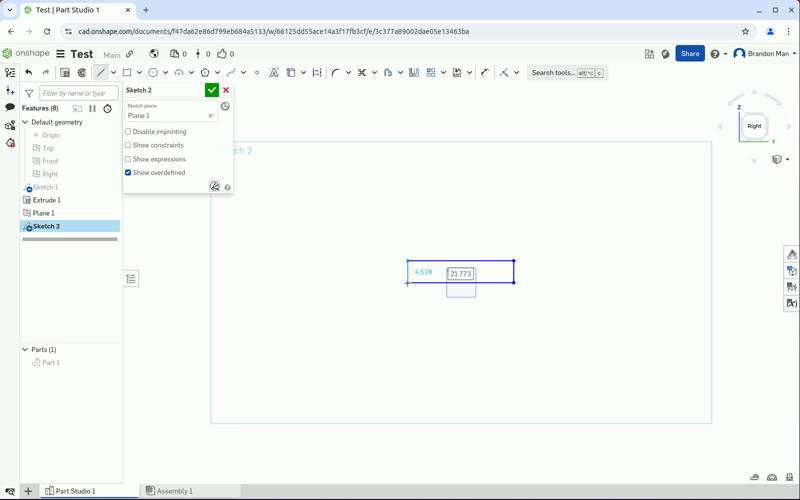
key(esc)
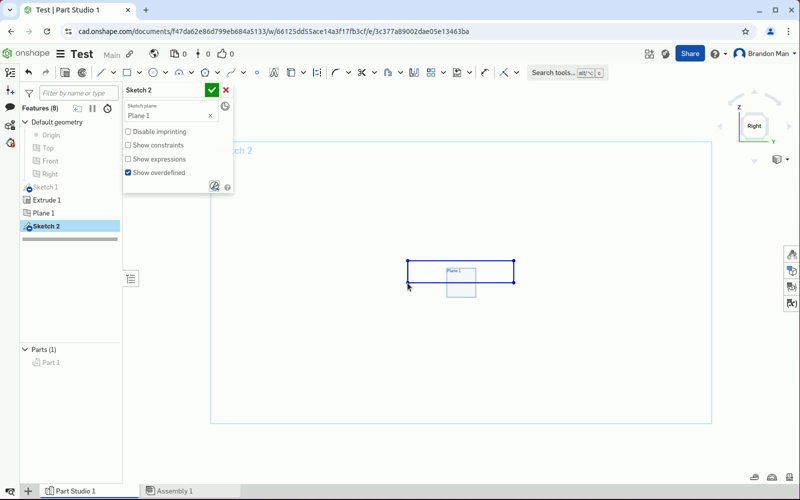
mouse_move(459, 270)
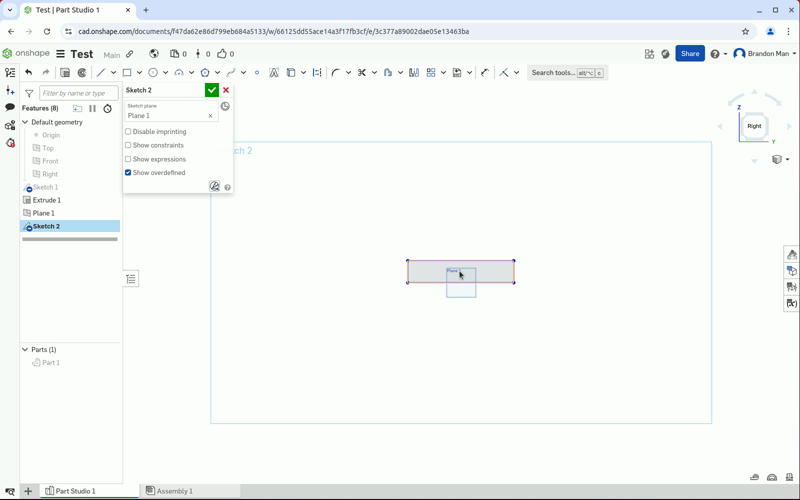
click(459, 270)
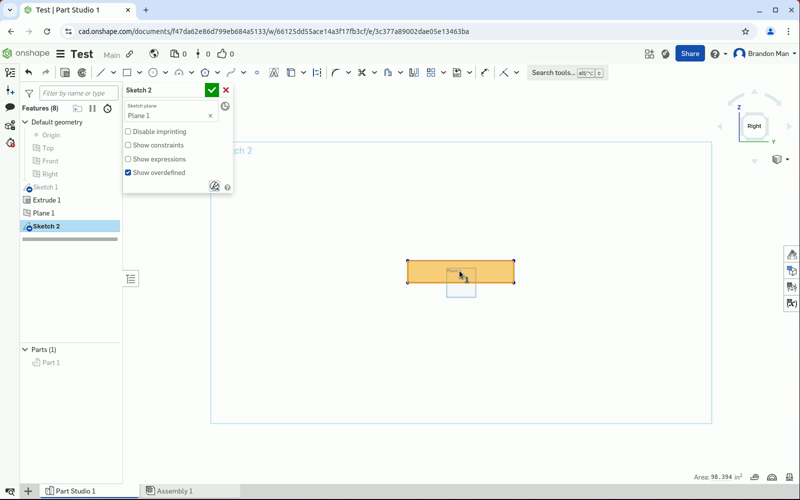
mouse_move(73, 352)
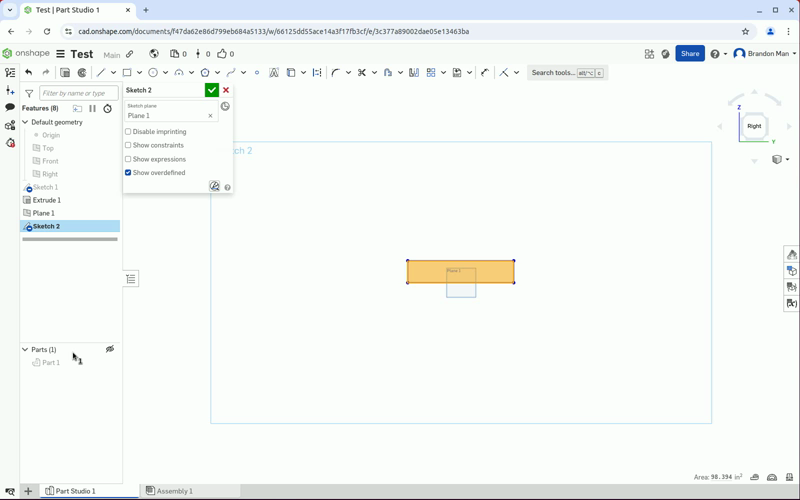
key(shift+y)
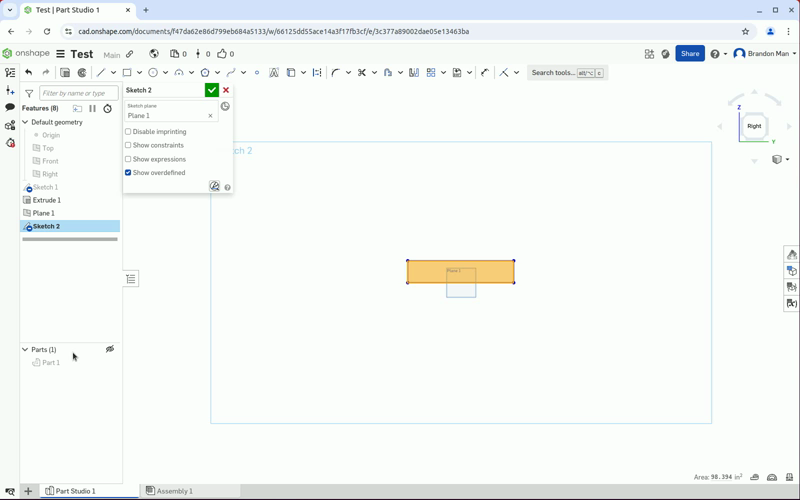
key(shift+e)
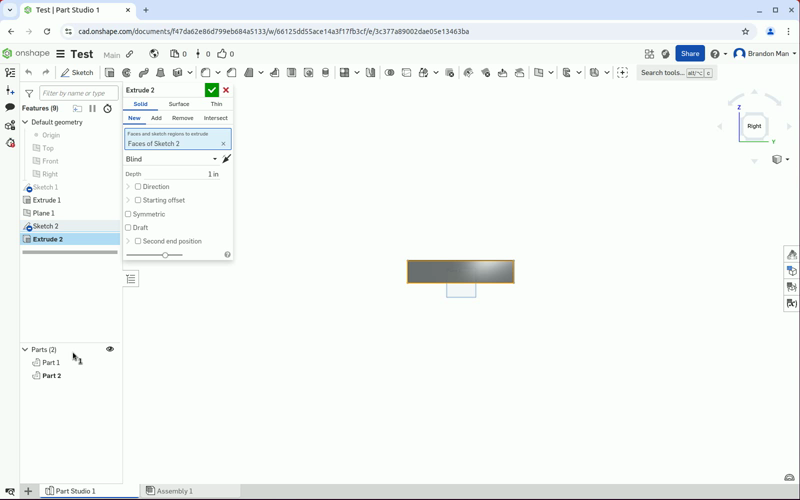
mouse_move(143, 106)
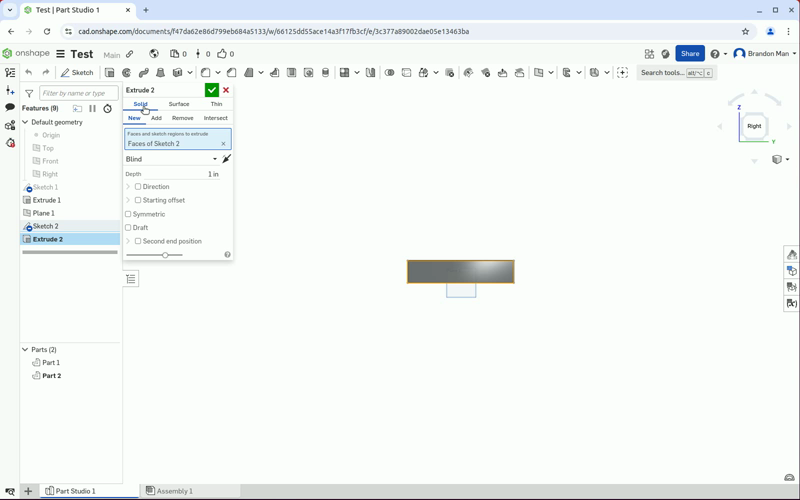
click(143, 106)
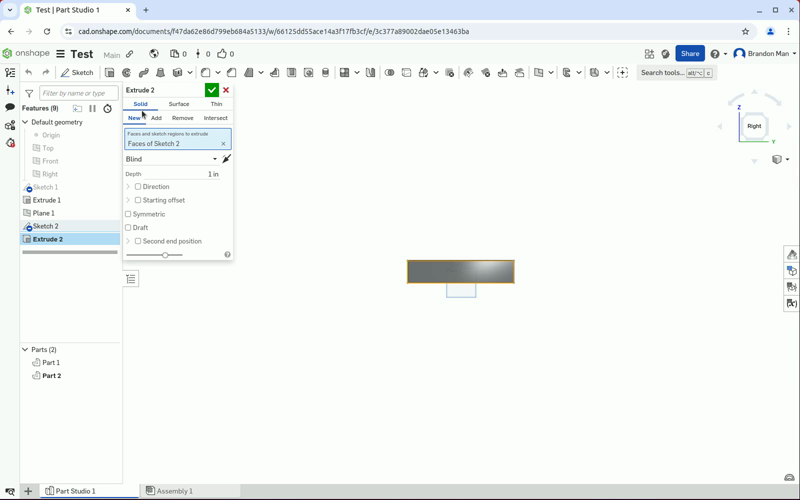
mouse_move(137, 120)
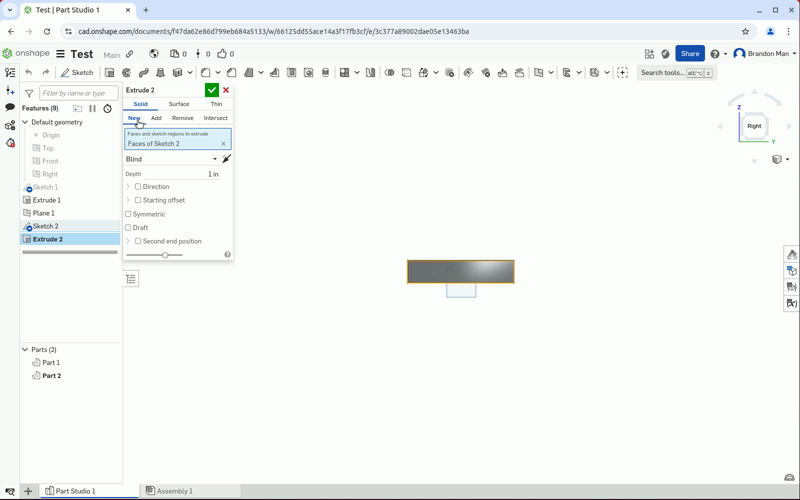
click(137, 120)
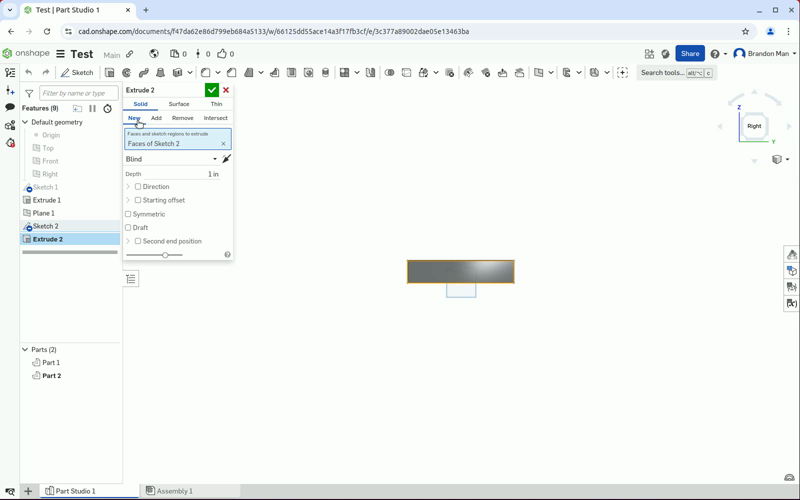
key(tab, 4)
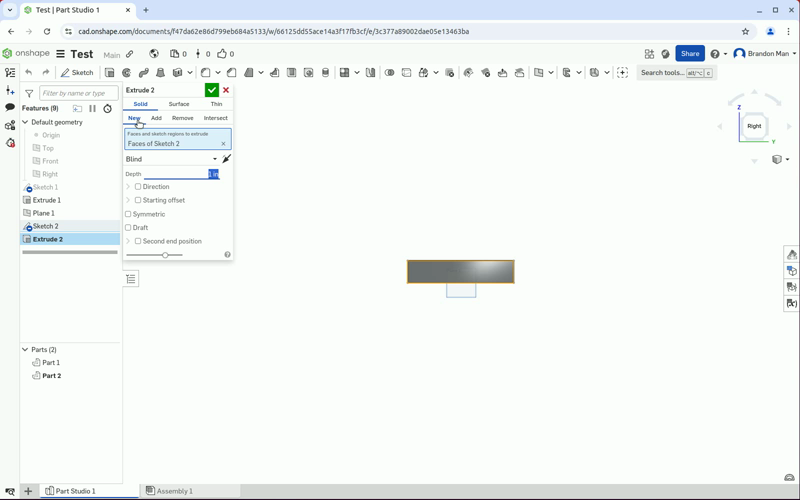
text(0.722)
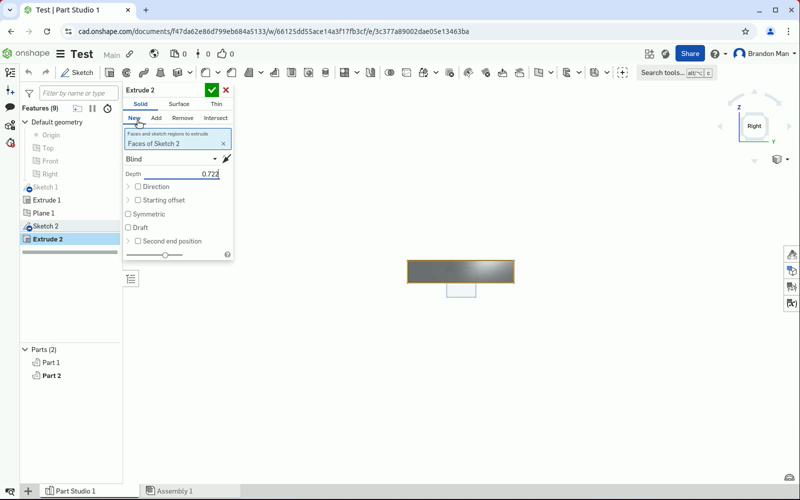
key(enter)
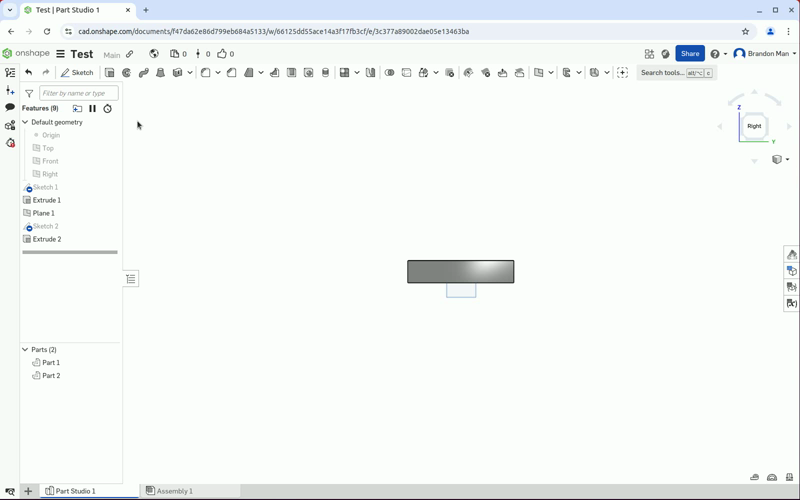
key(shift+h)
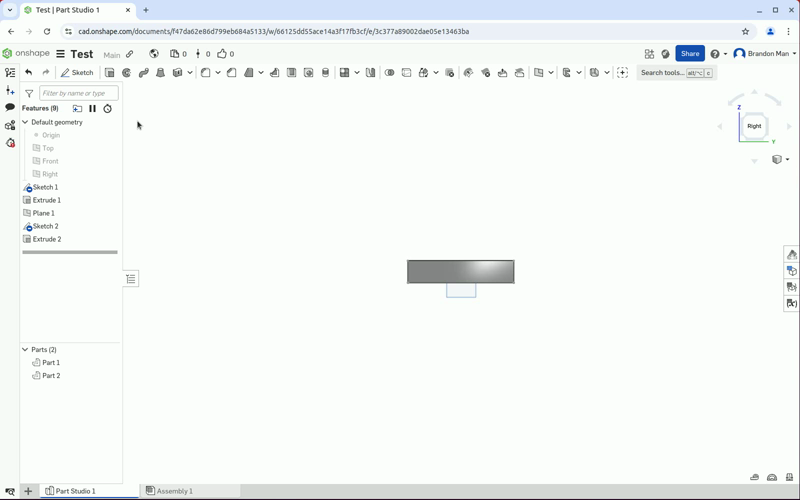
key(shift+h)
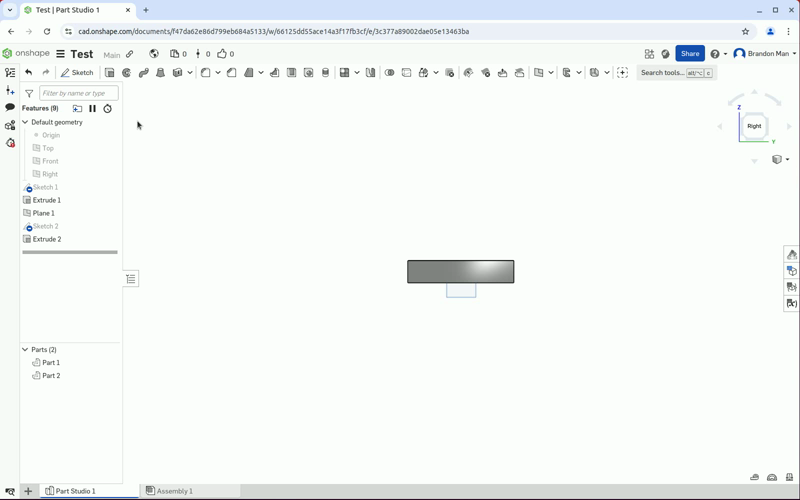
mouse_move(73, 189)
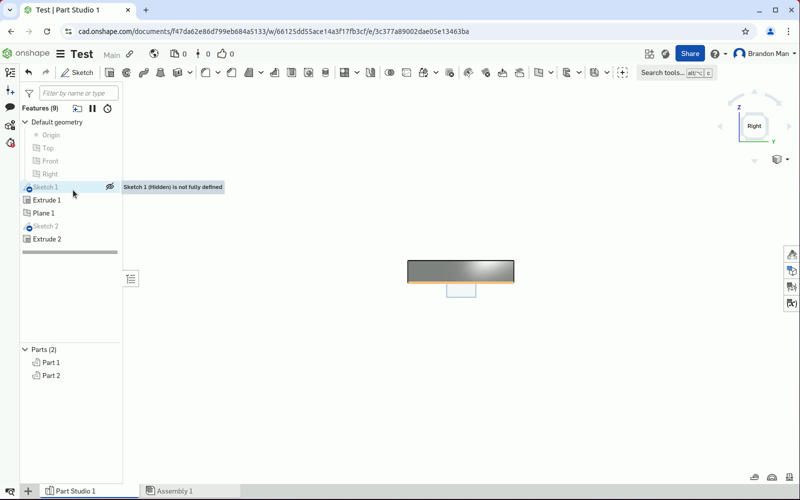
click(73, 189)
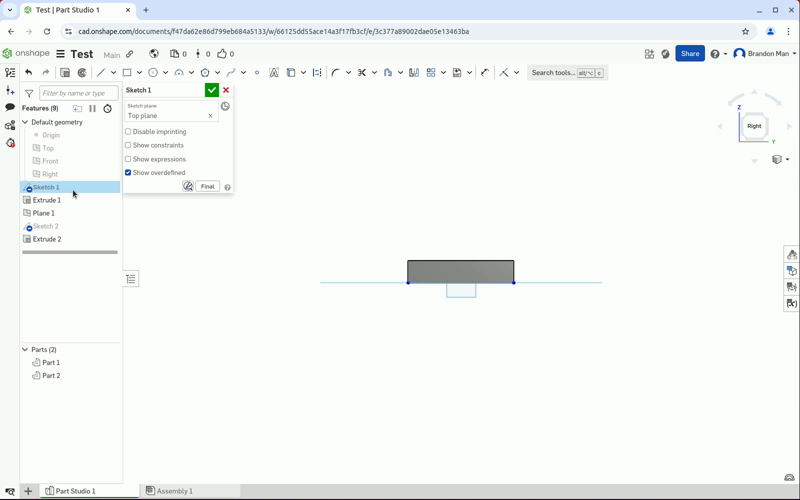
mouse_move(229, 92)
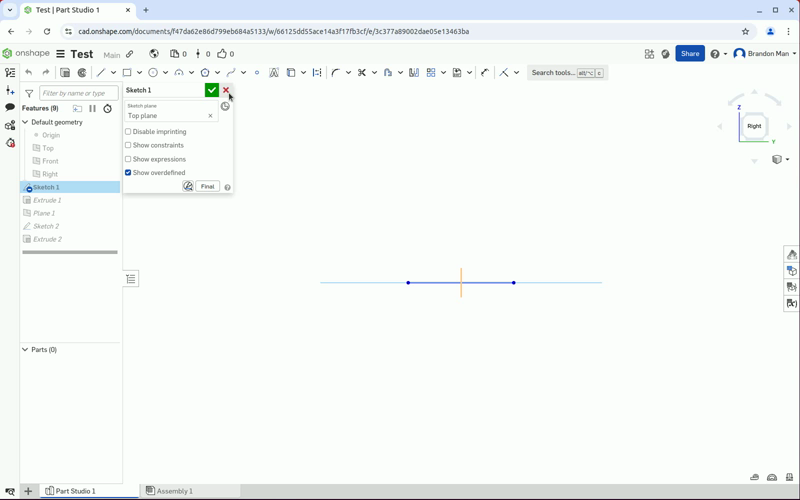
click(229, 92)
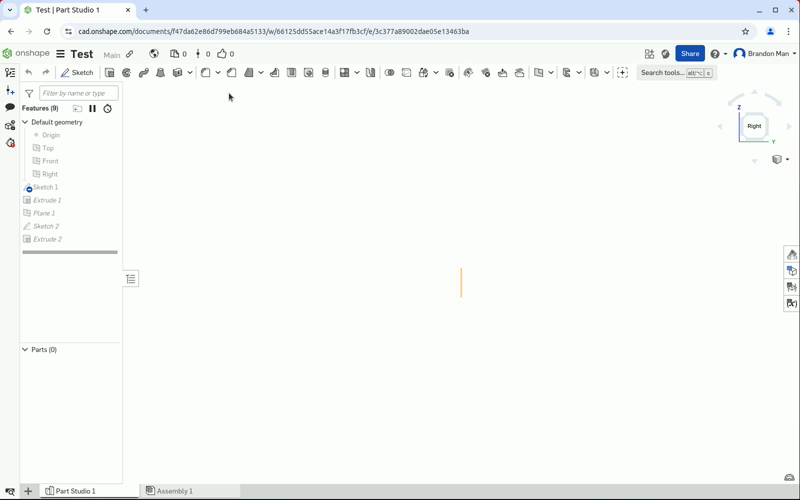
key(shift+s)
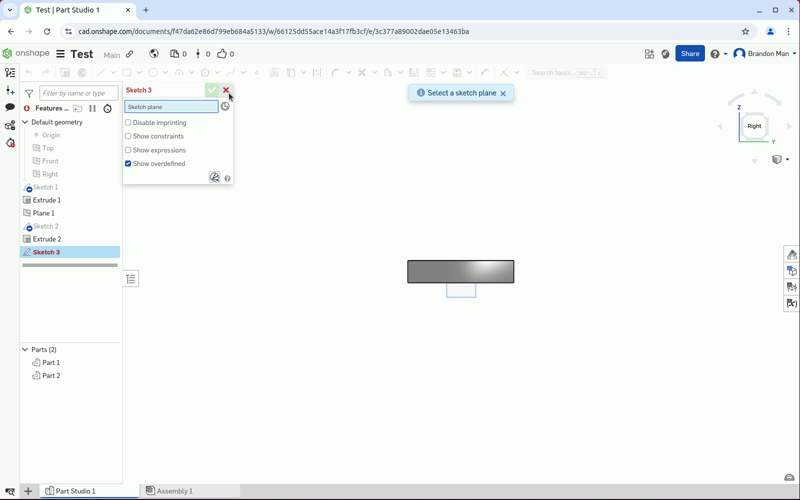
mouse_move(73, 215)
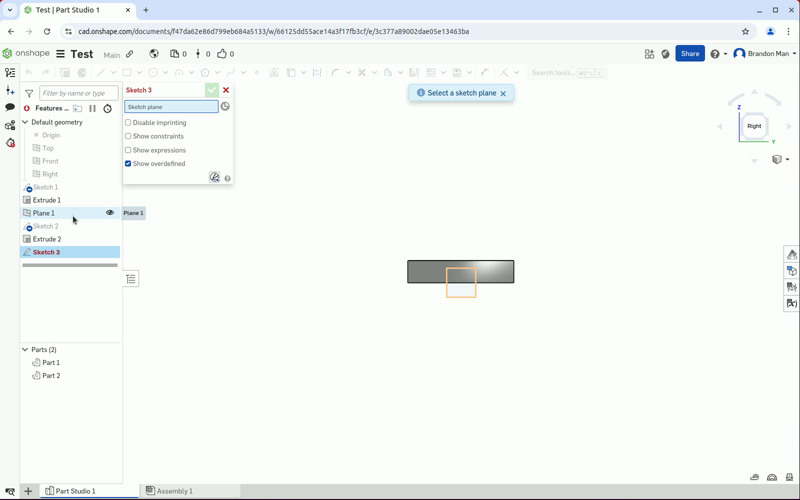
click(73, 215)
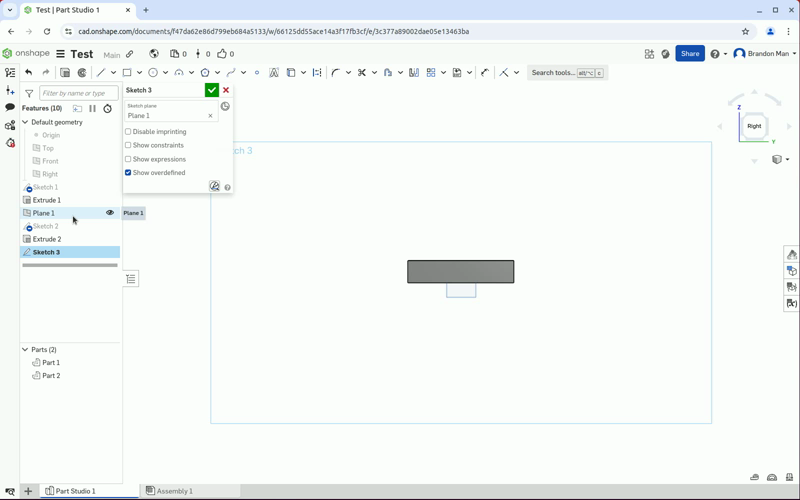
mouse_move(73, 352)
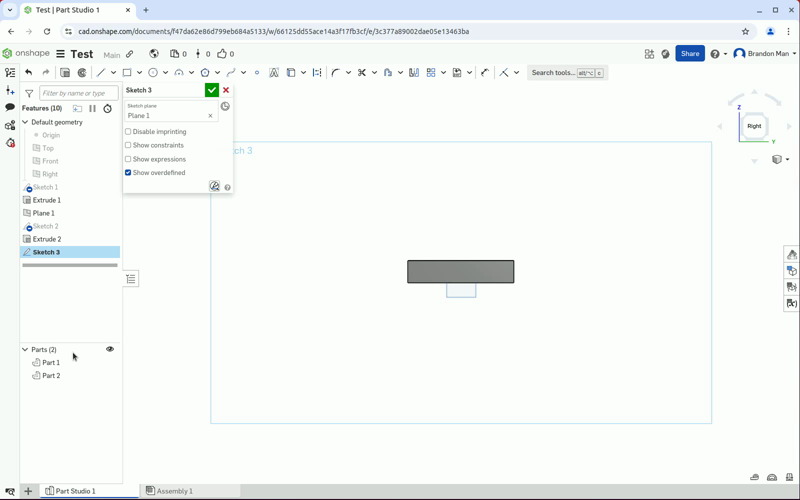
key(y)
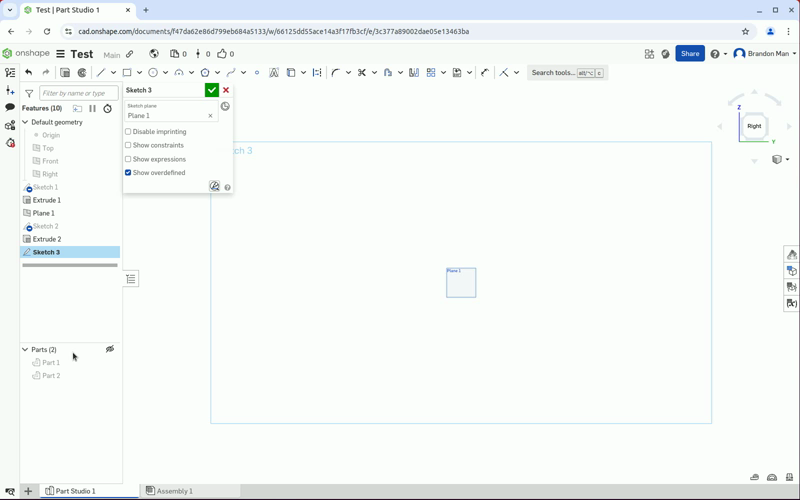
key(l)
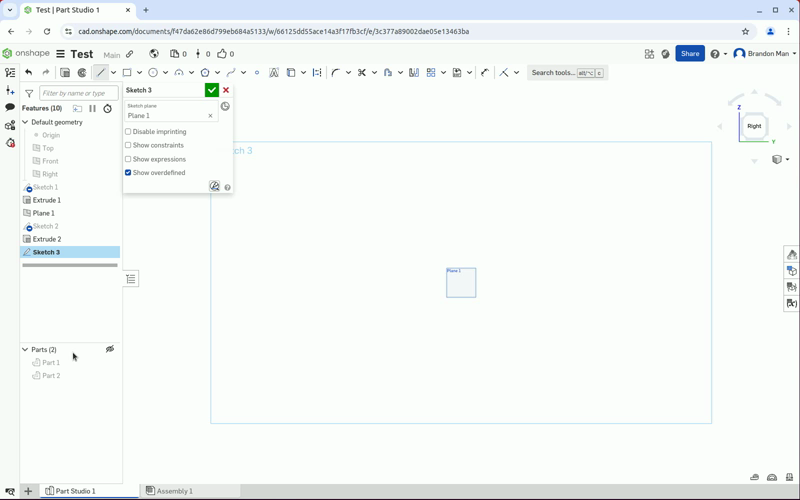
key_down(shift)
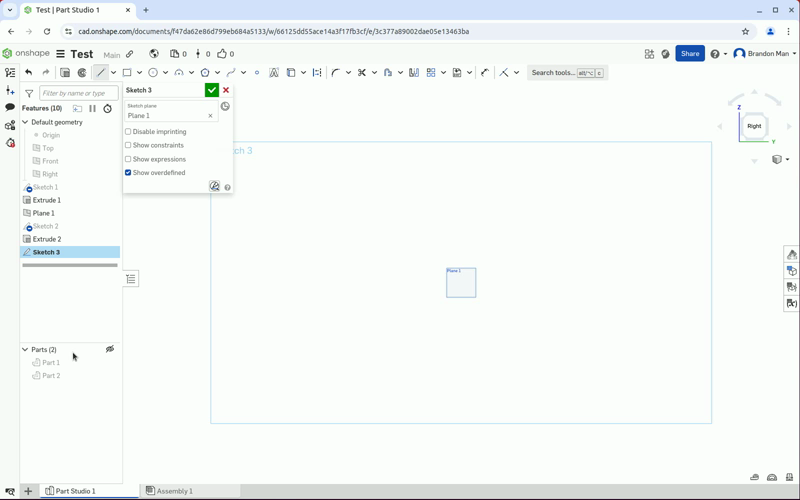
mouse_move(407, 260)
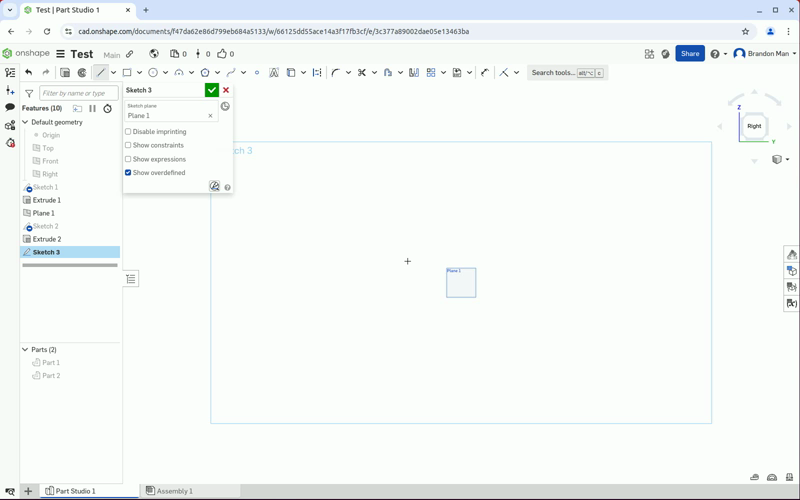
click(407, 260)
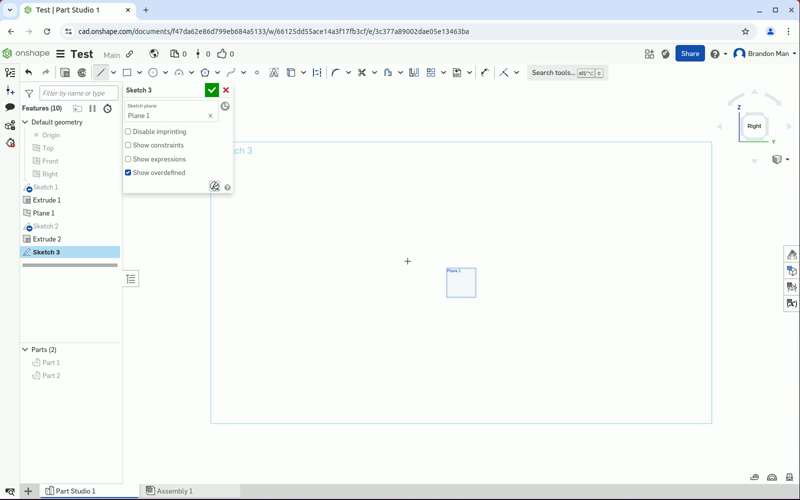
key_up(shift)
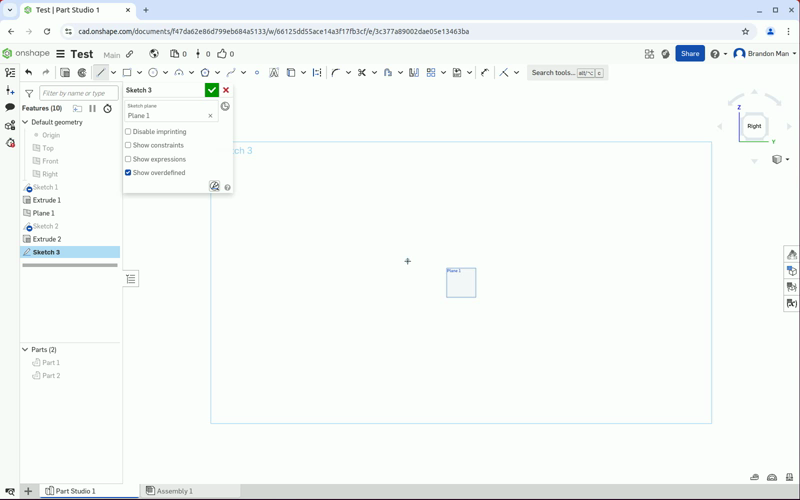
key_down(shift)
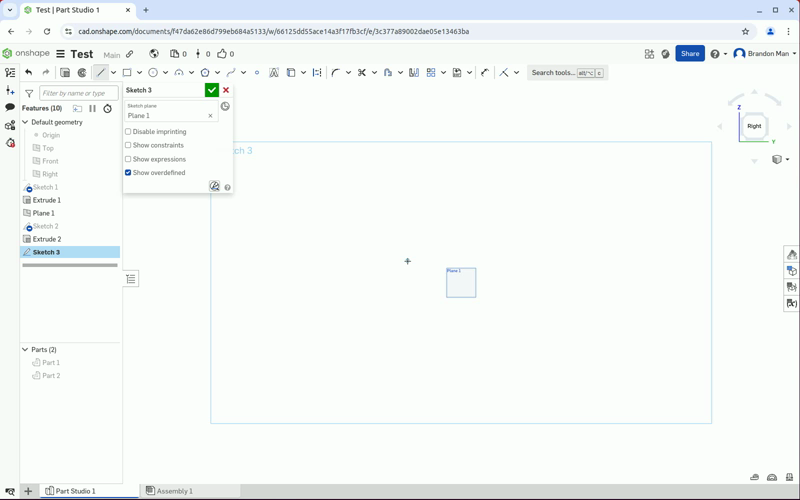
mouse_move(513, 260)
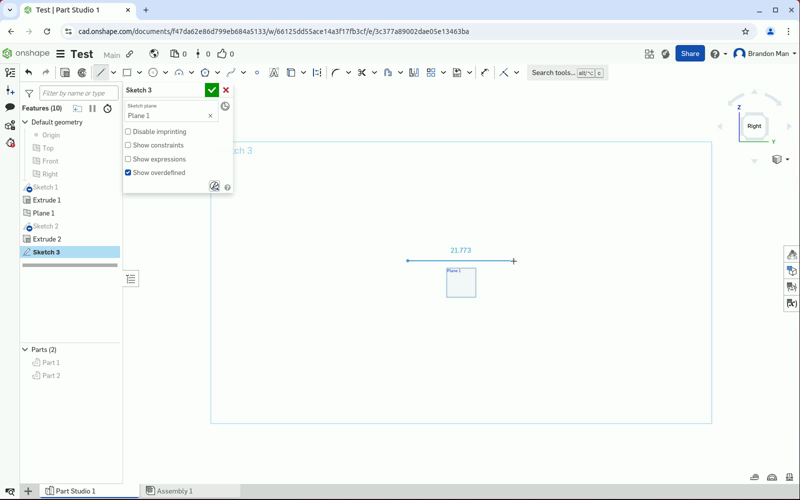
click(513, 260)
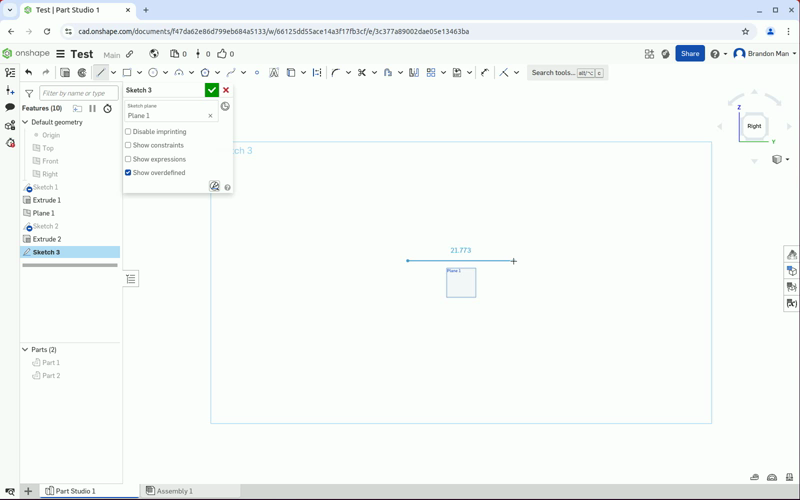
key_up(shift)
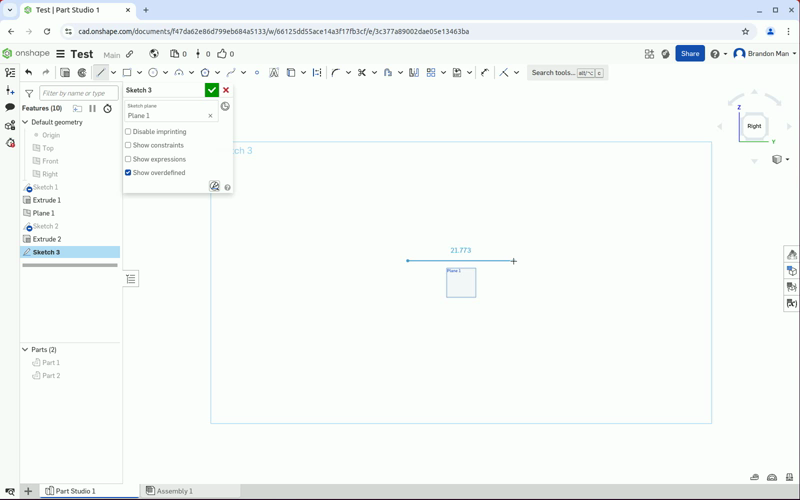
key_down(shift)
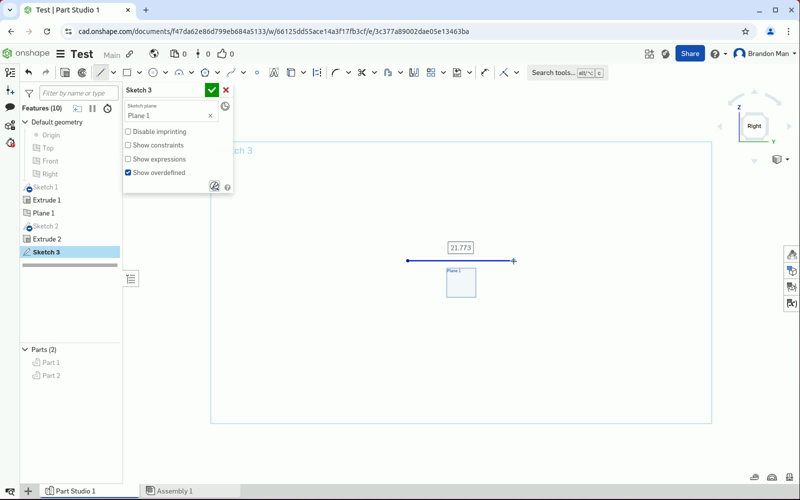
mouse_move(543, 260)
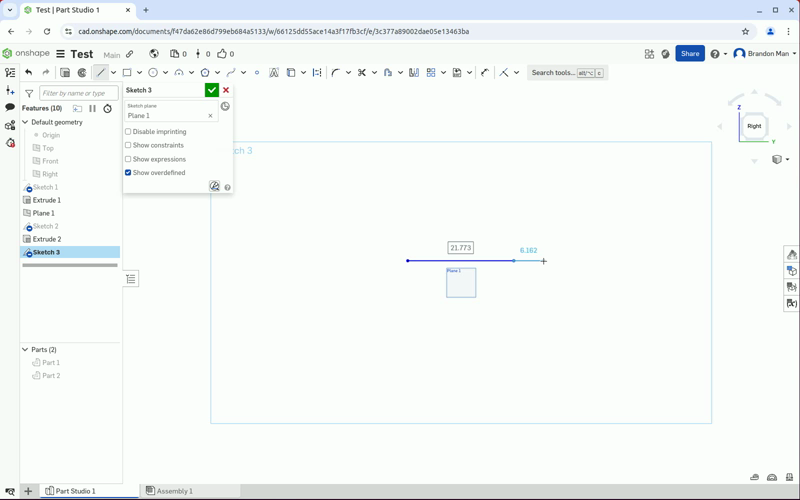
mouse_move(513, 257)
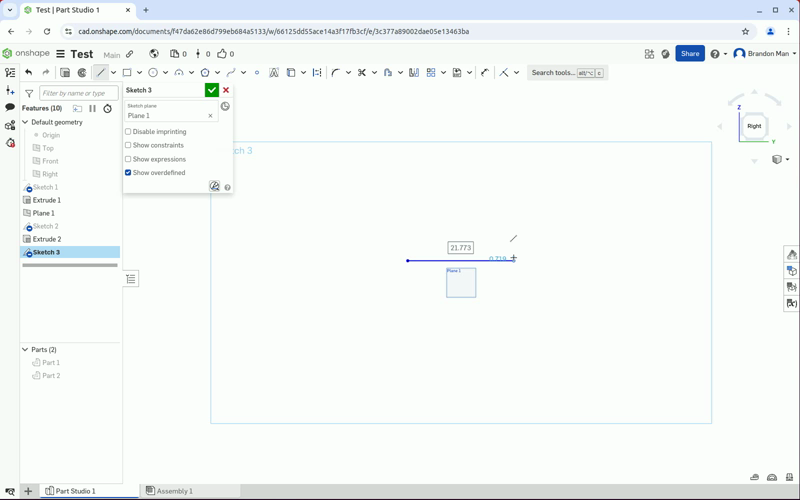
scroll(6)
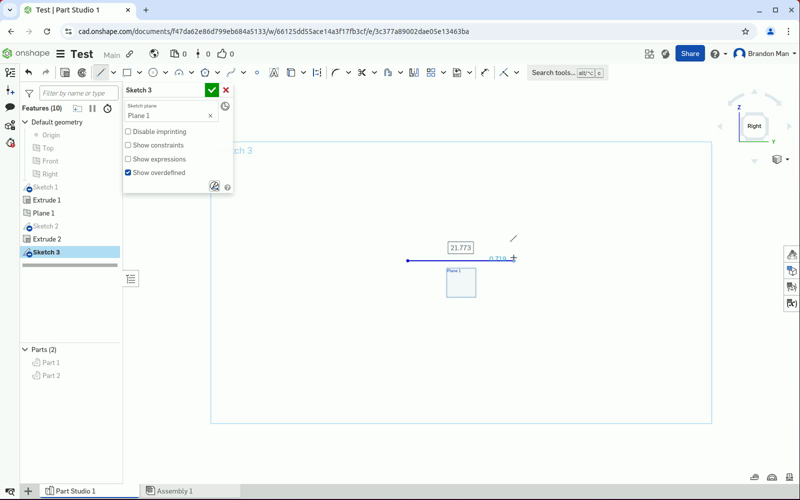
scroll(6)
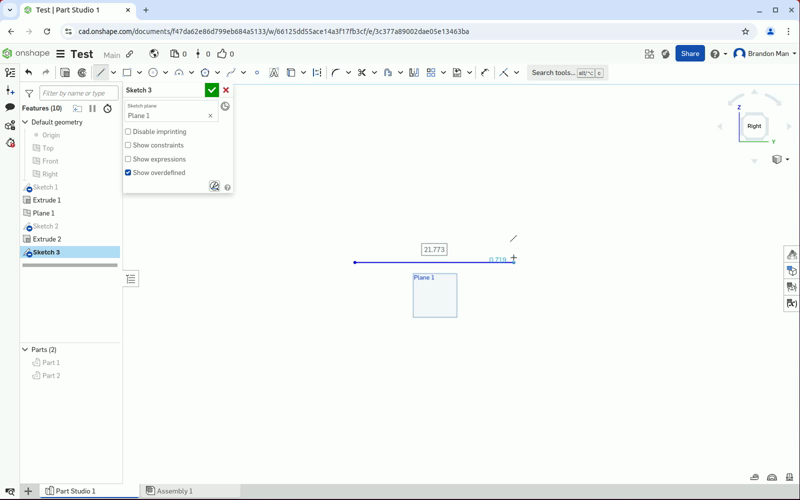
scroll(6)
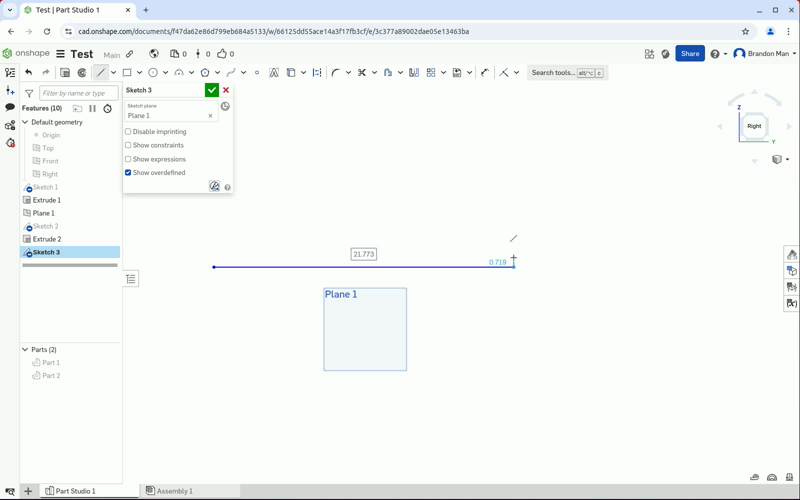
scroll(6)
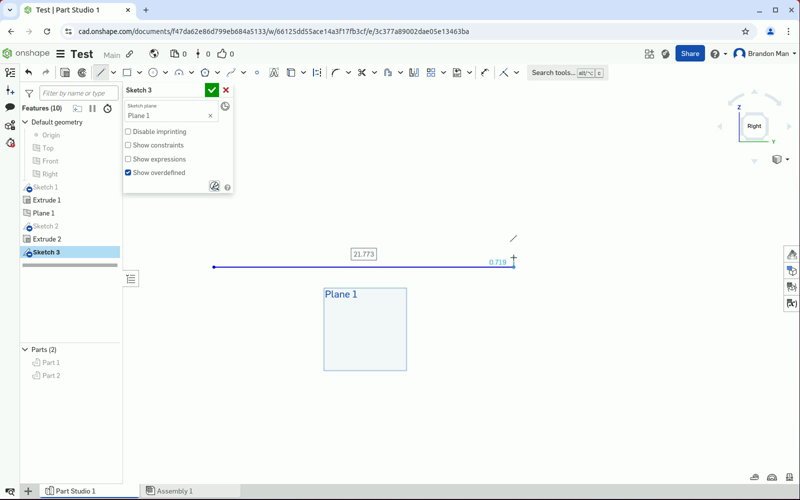
scroll(6)
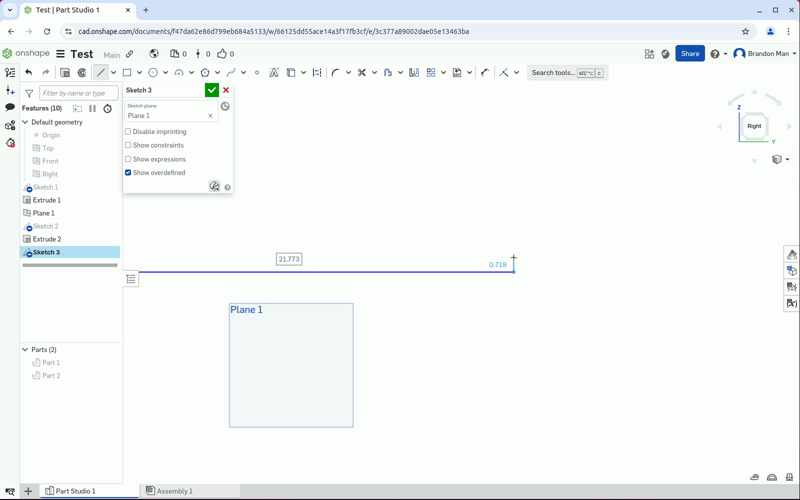
scroll(6)
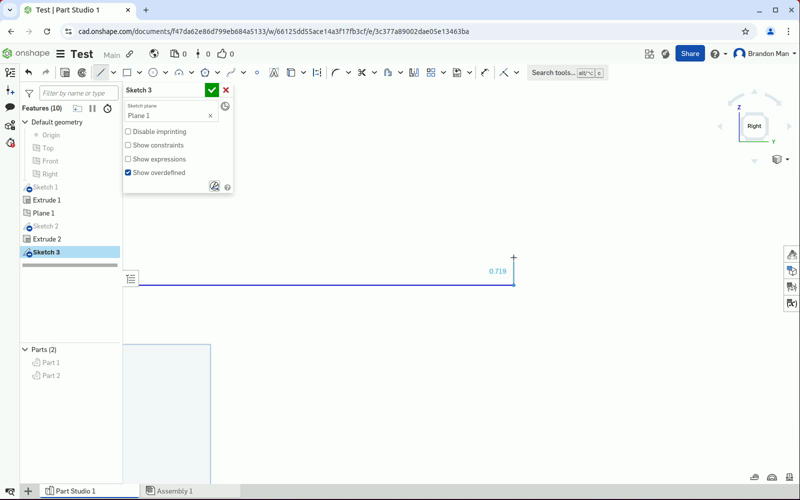
scroll(6)
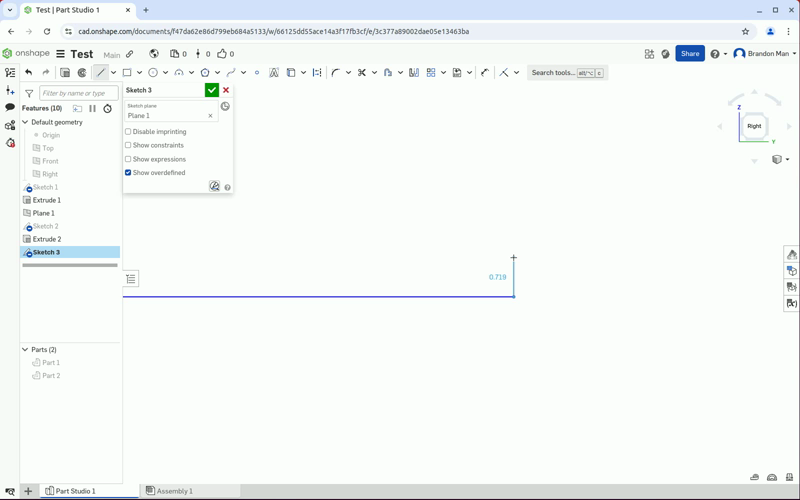
click(513, 257)
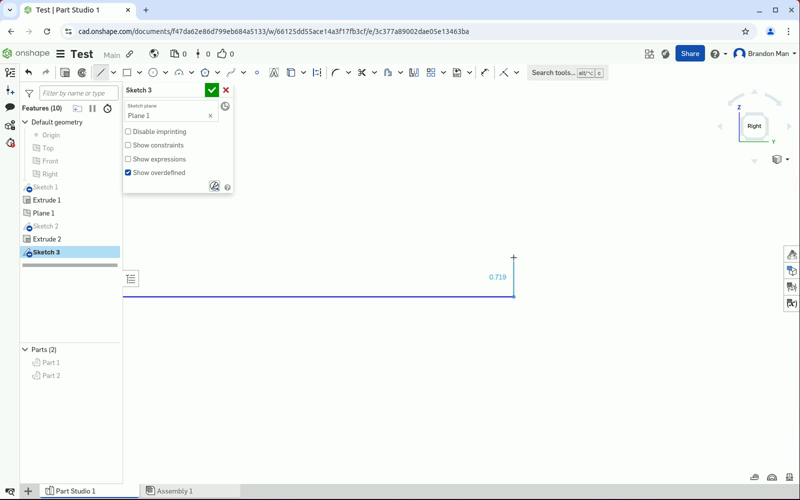
scroll(-6)
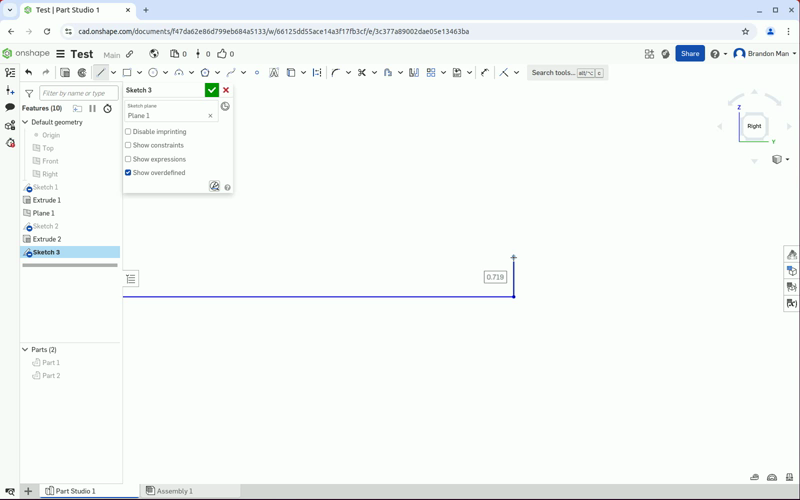
scroll(-6)
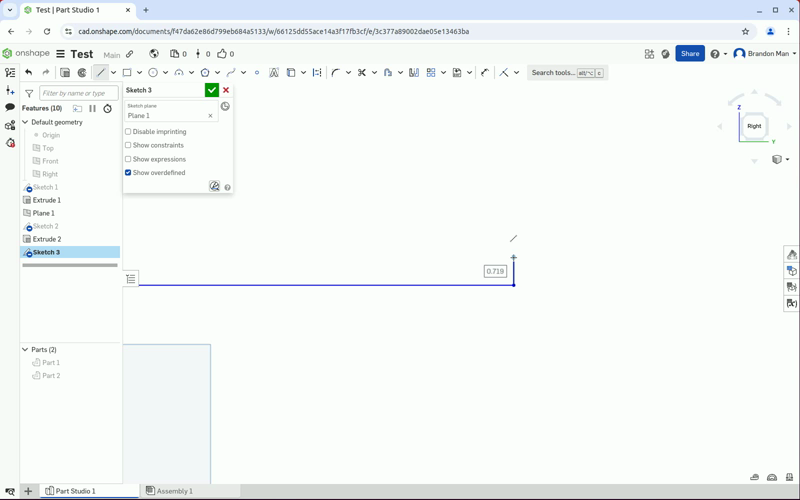
scroll(-6)
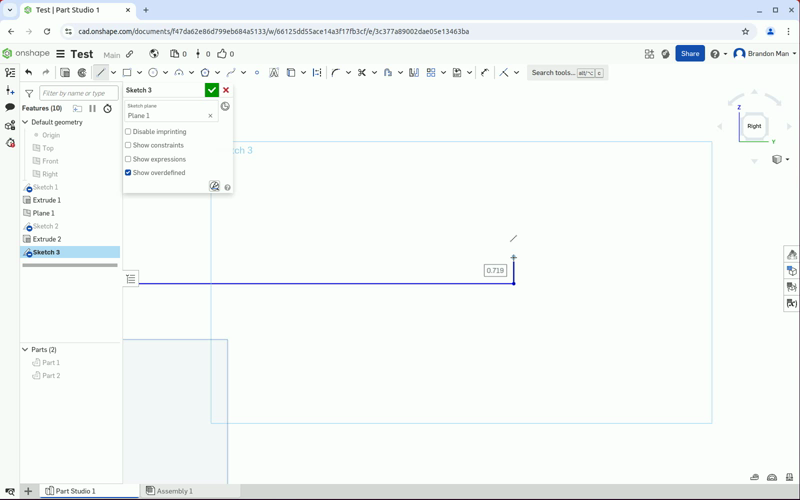
scroll(-6)
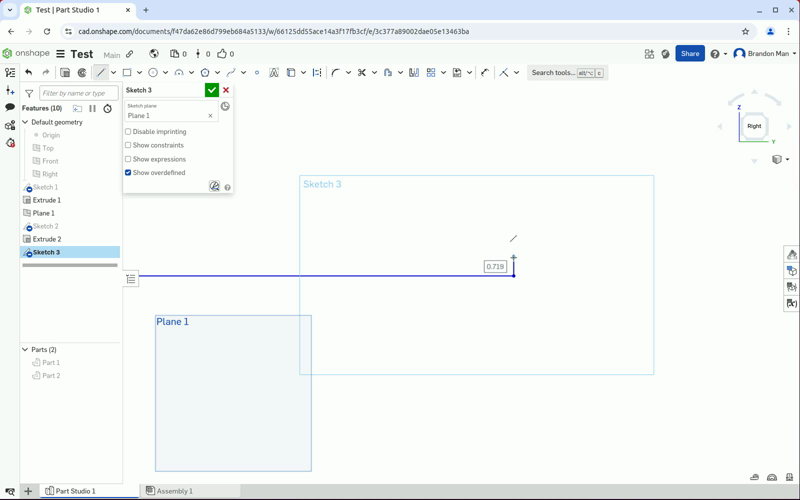
scroll(-6)
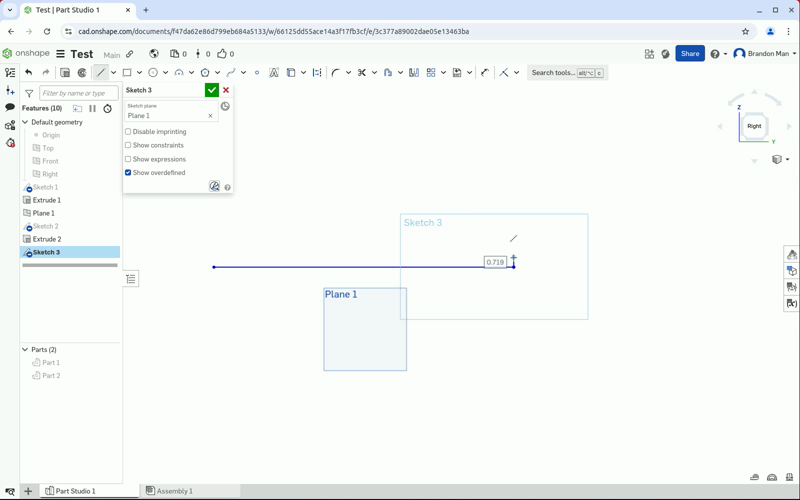
scroll(-6)
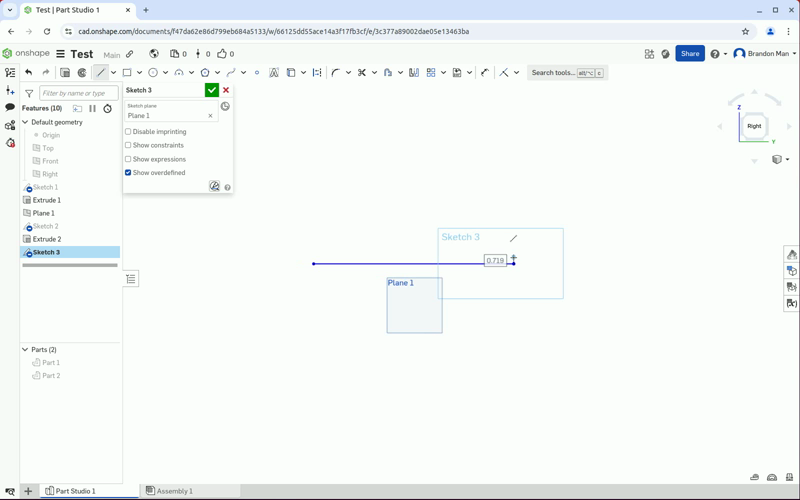
scroll(-6)
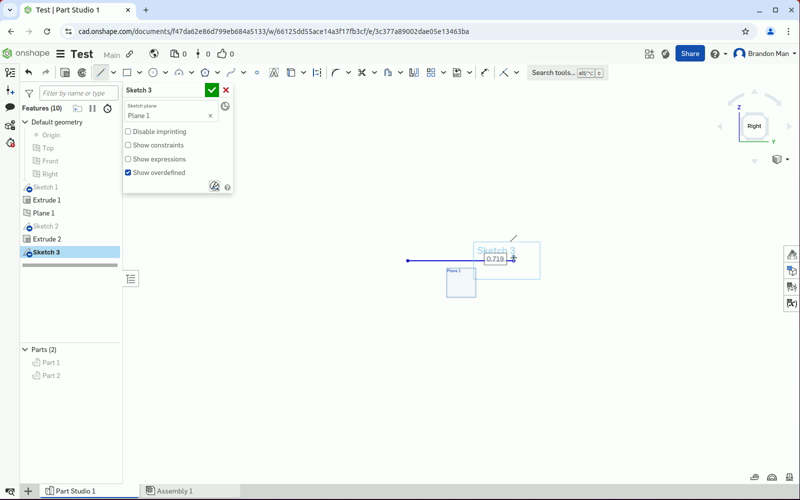
key_up(shift)
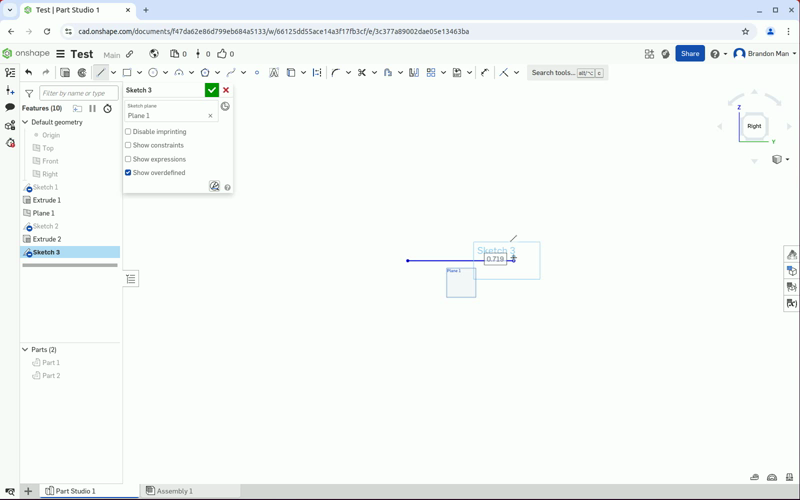
key_down(shift)
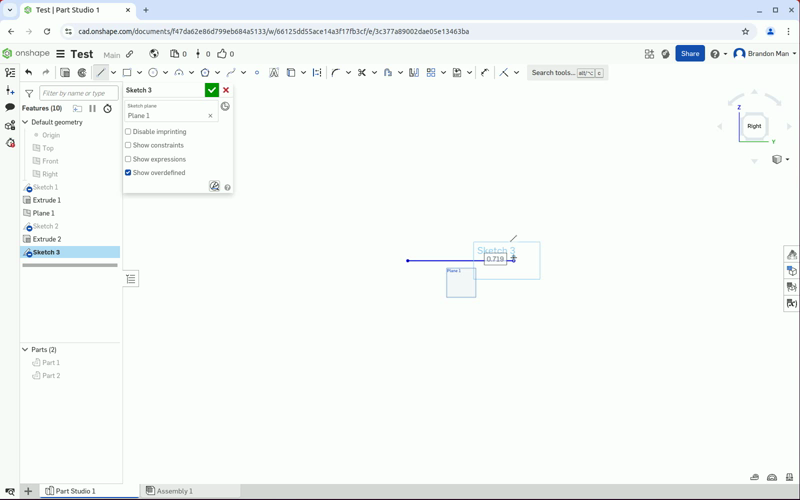
mouse_move(407, 257)
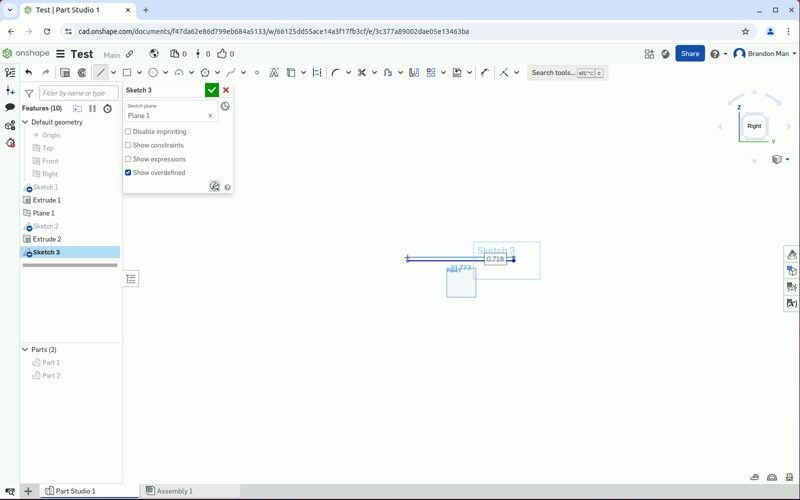
scroll(6)
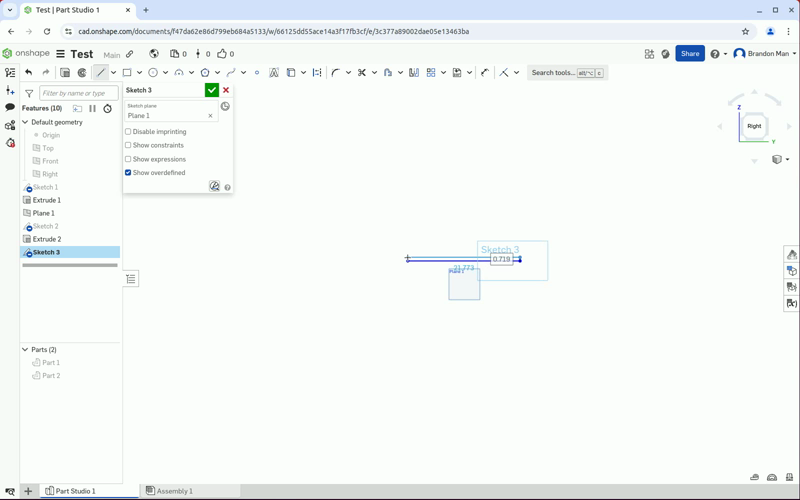
scroll(6)
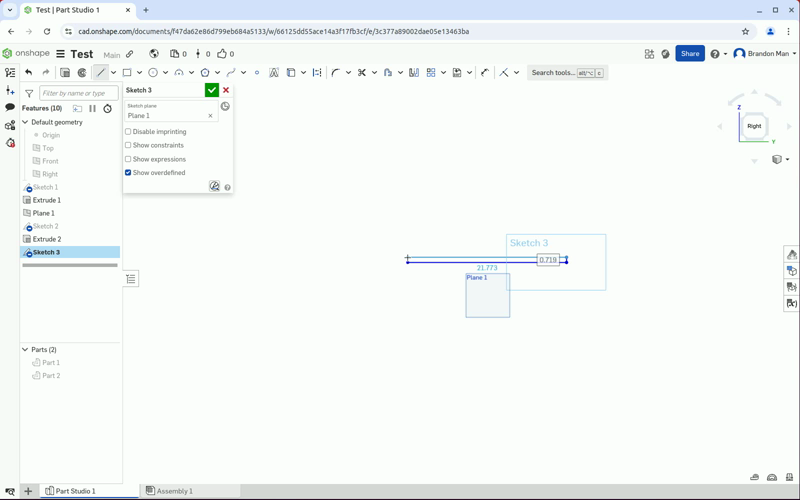
scroll(6)
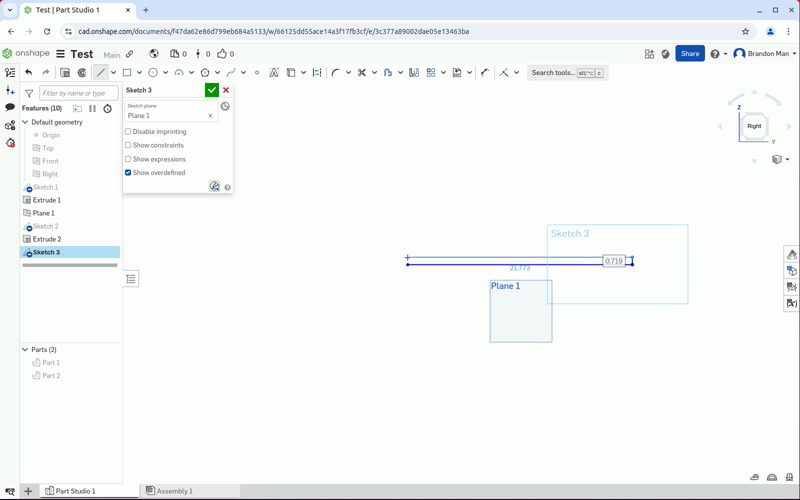
scroll(6)
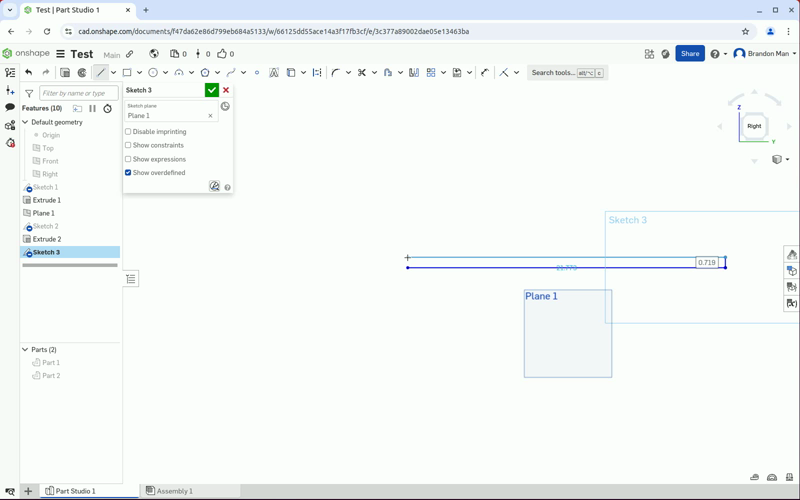
scroll(6)
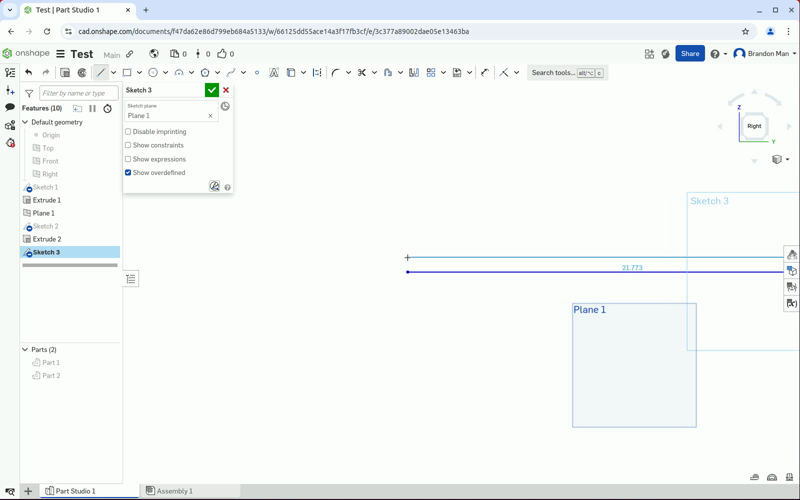
scroll(6)
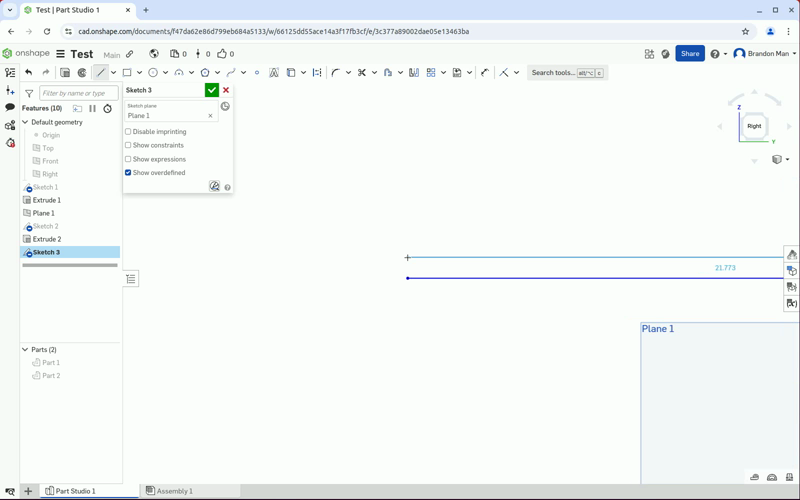
scroll(6)
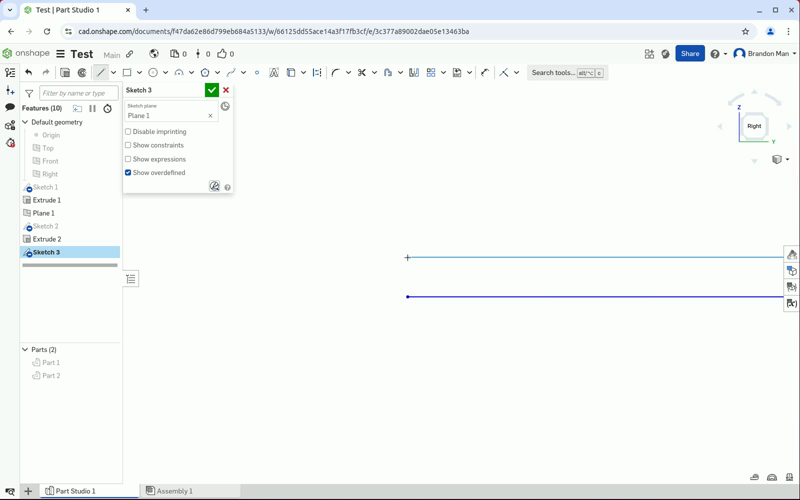
click(407, 257)
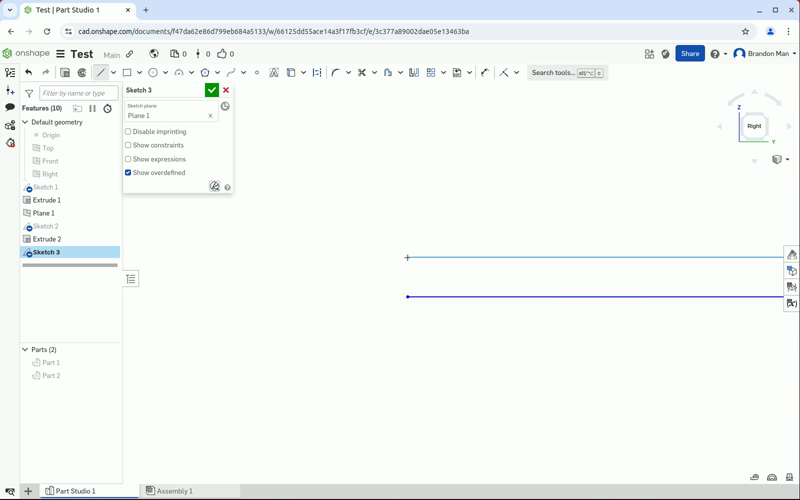
scroll(-6)
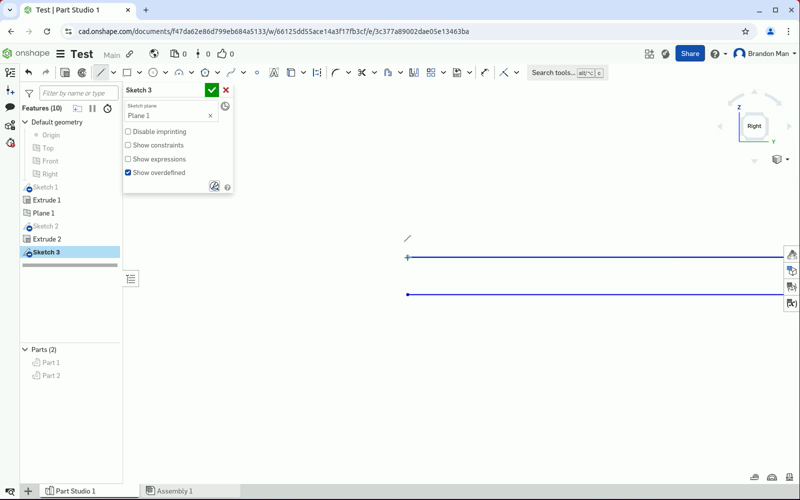
scroll(-6)
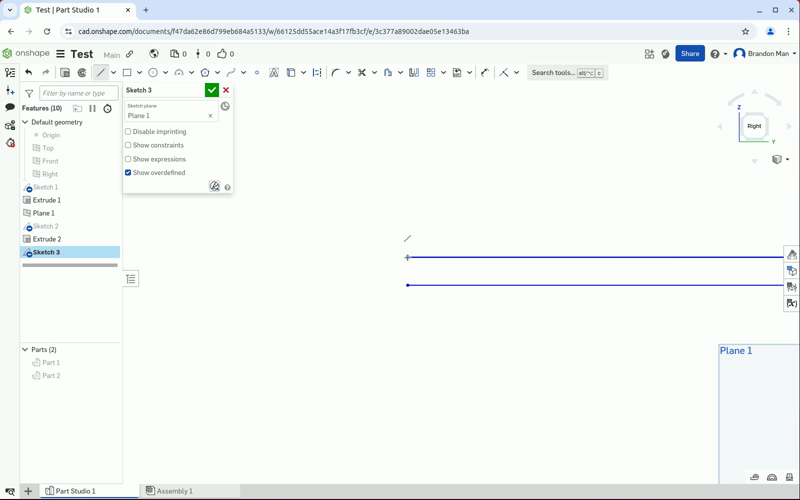
scroll(-6)
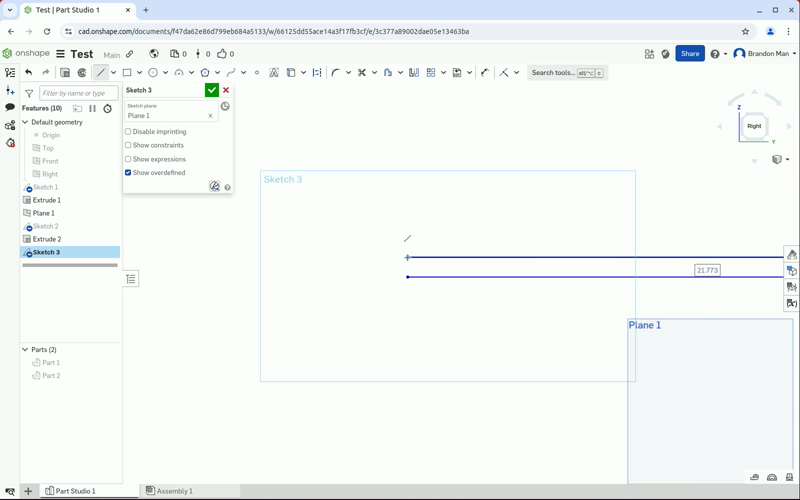
scroll(-6)
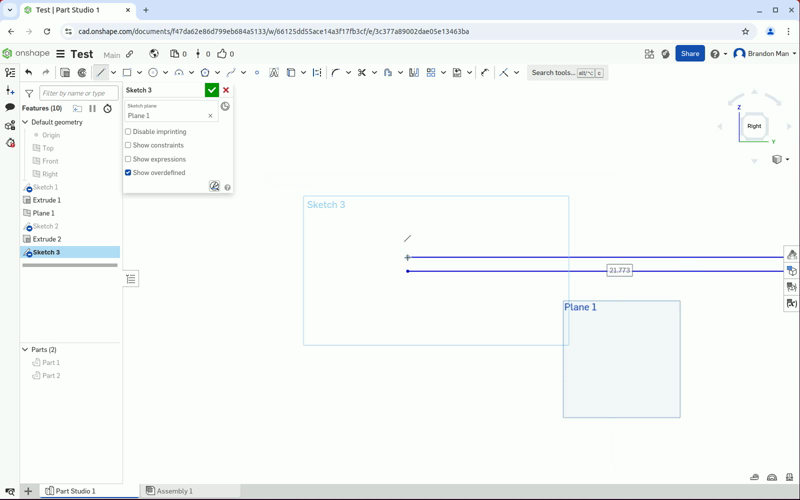
scroll(-6)
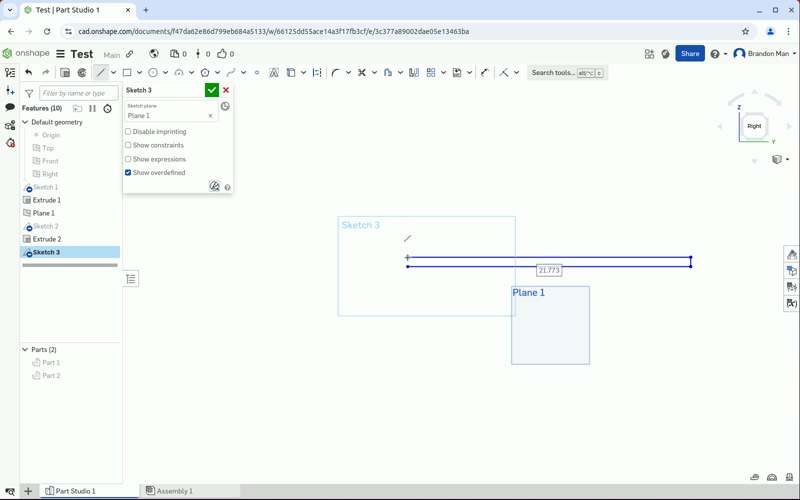
scroll(-6)
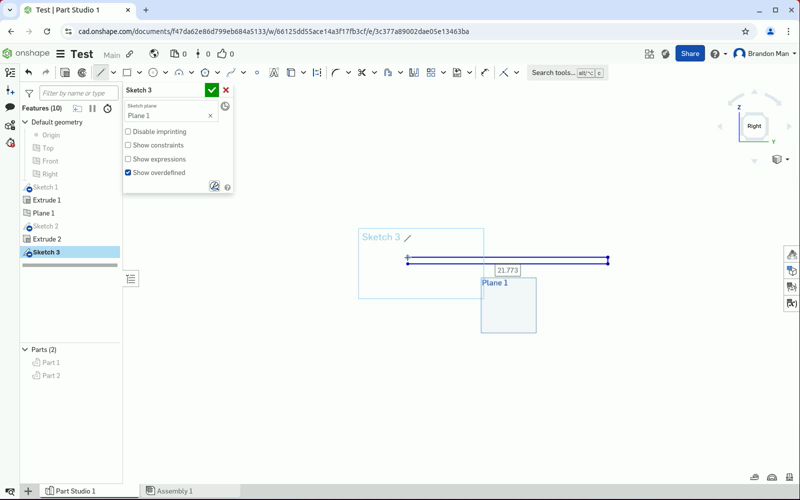
scroll(-6)
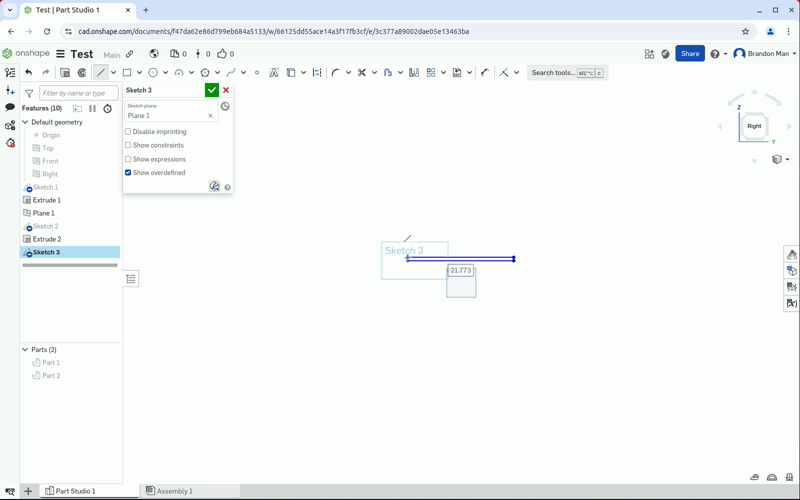
key_up(shift)
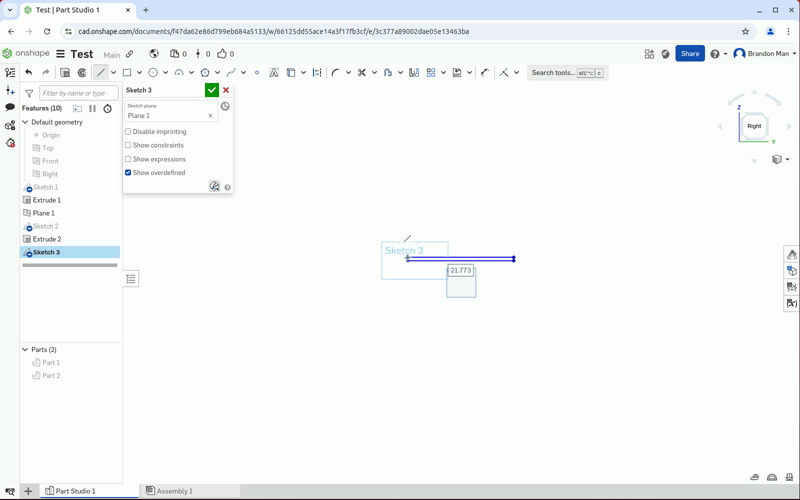
mouse_move(437, 257)
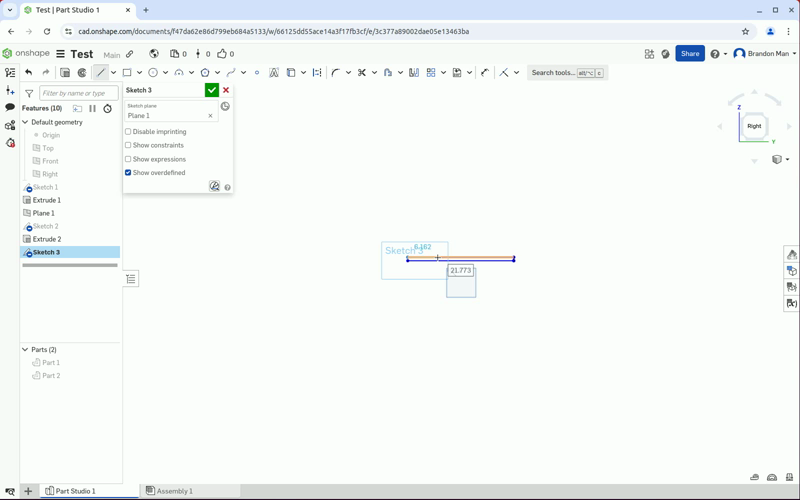
key_down(shift)
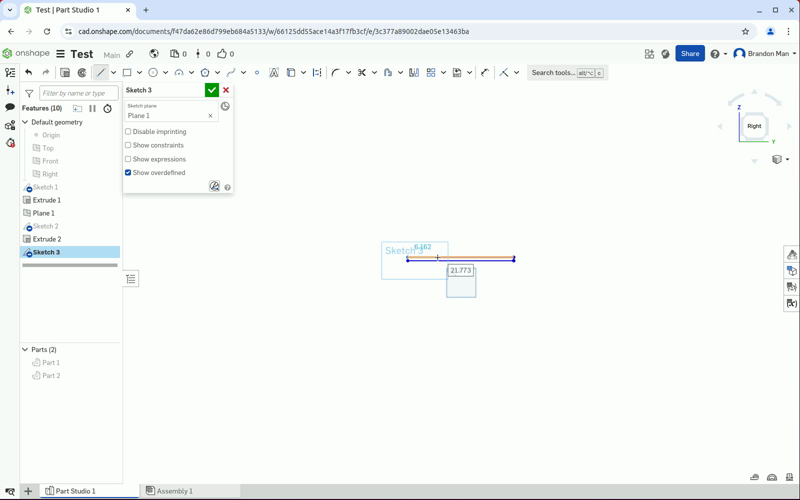
mouse_move(407, 260)
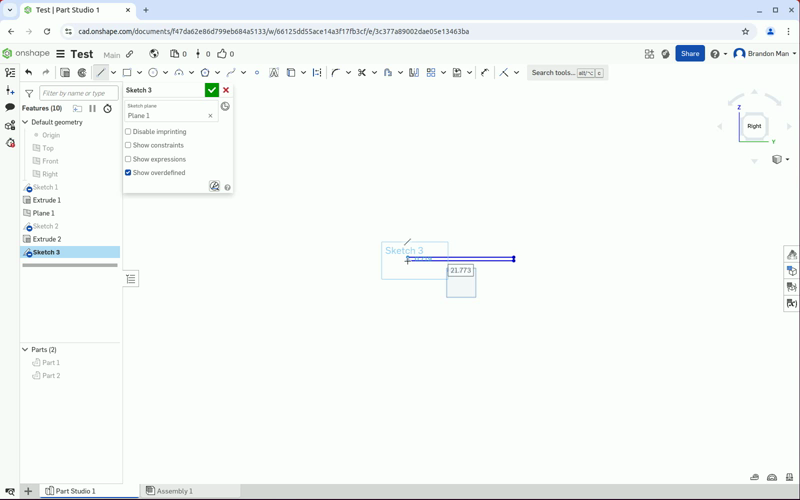
scroll(6)
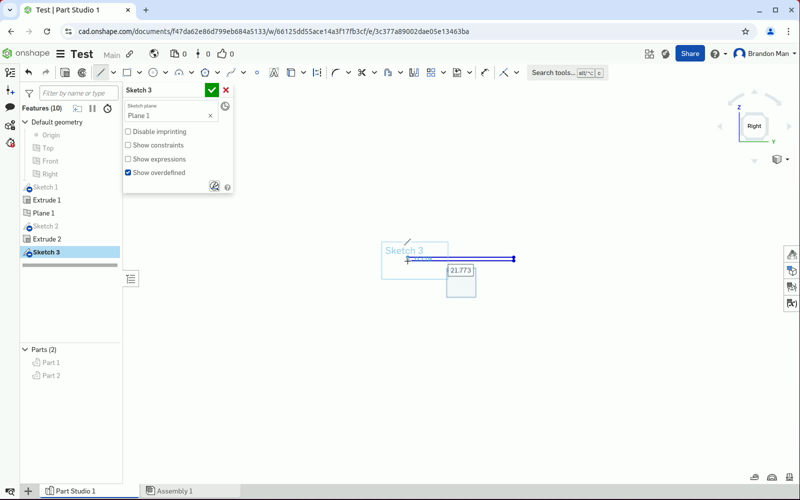
scroll(6)
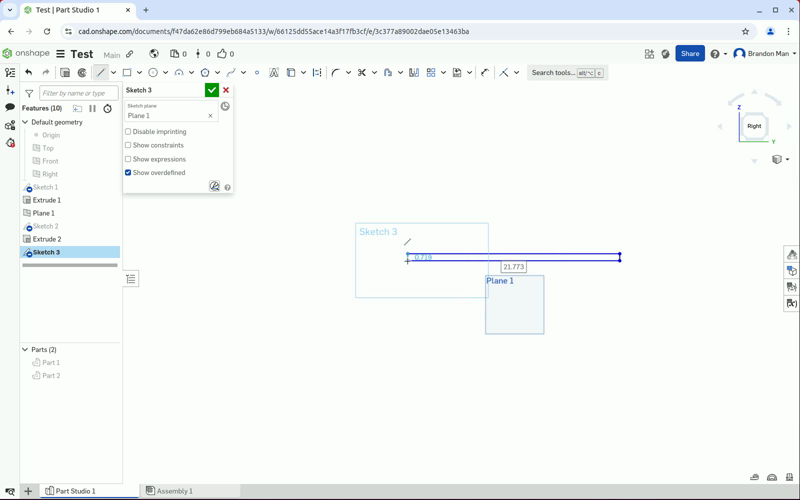
scroll(6)
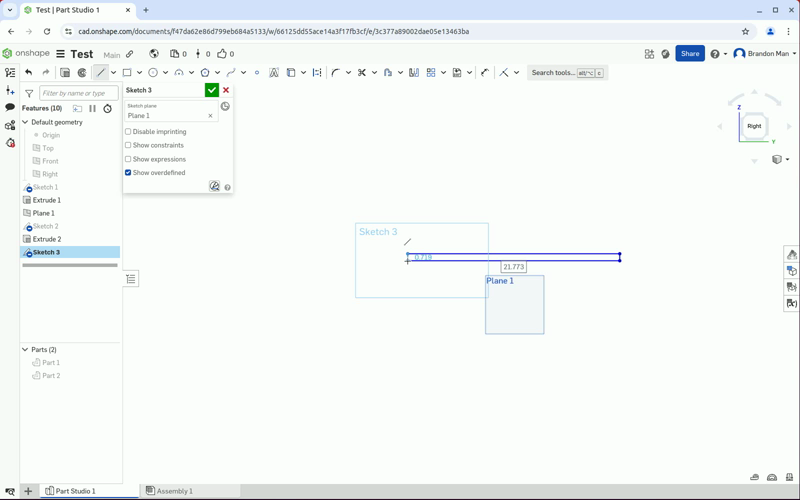
scroll(6)
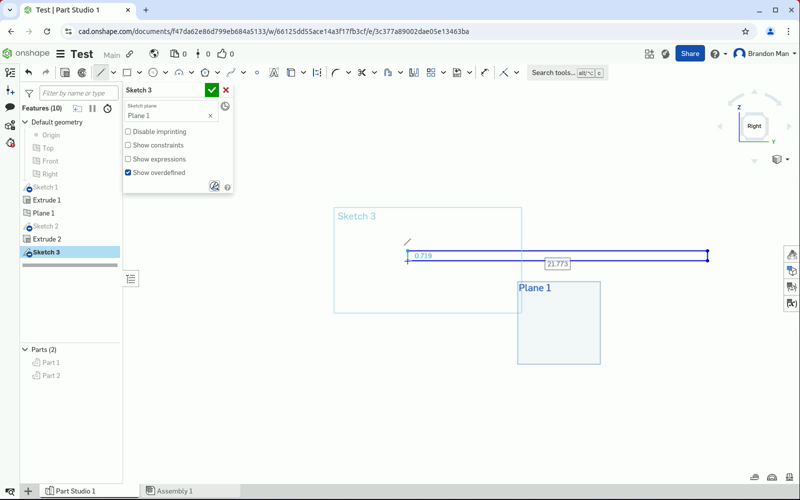
scroll(6)
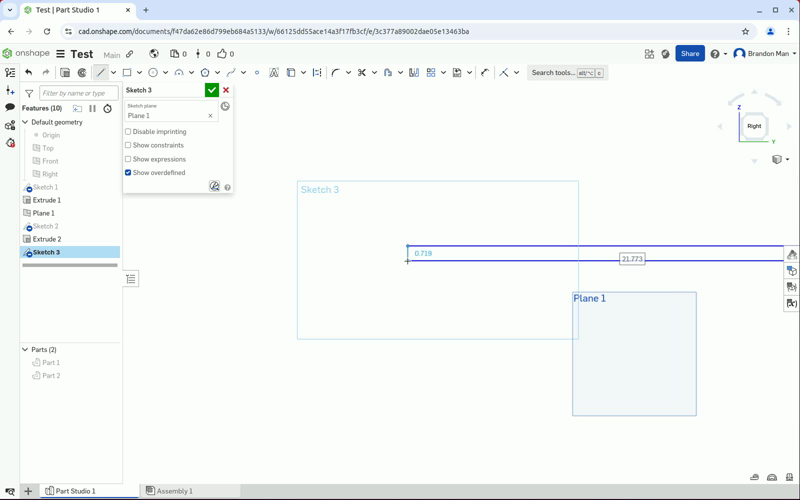
scroll(6)
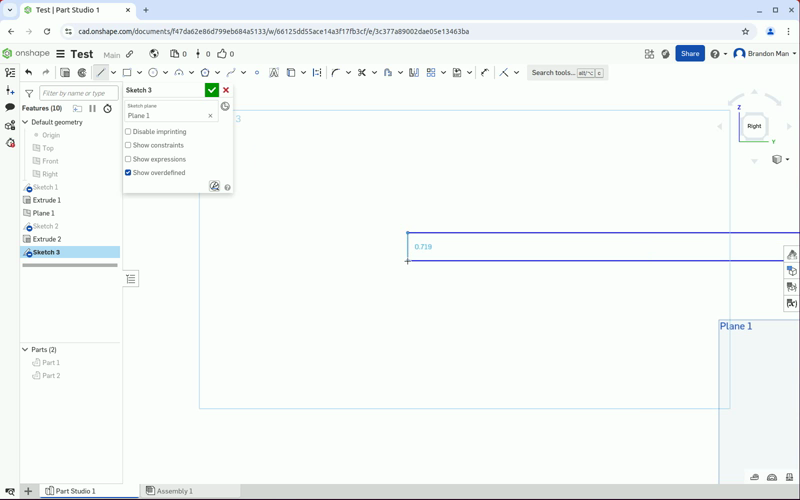
scroll(6)
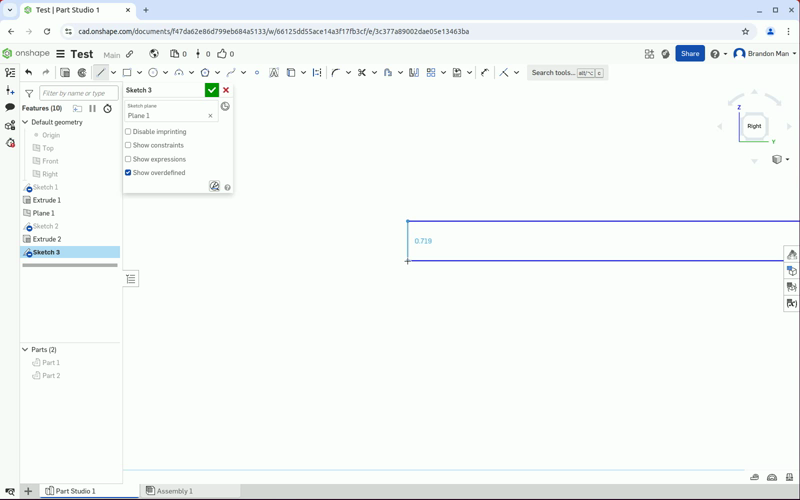
key_up(shift)
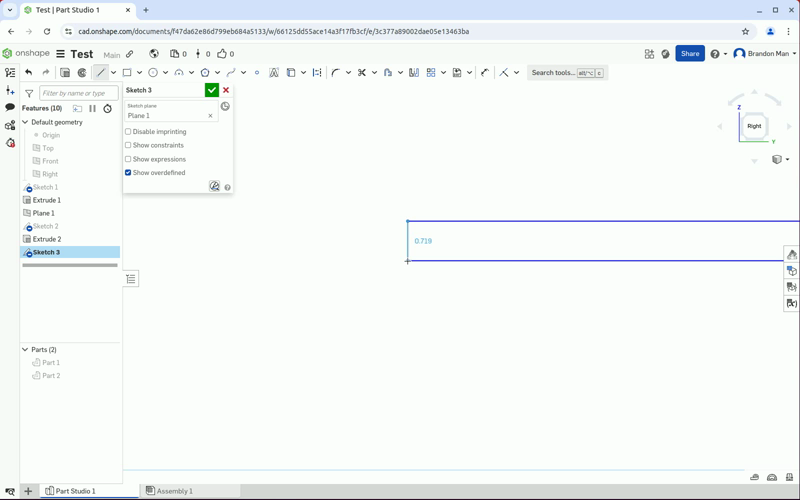
click(407, 260)
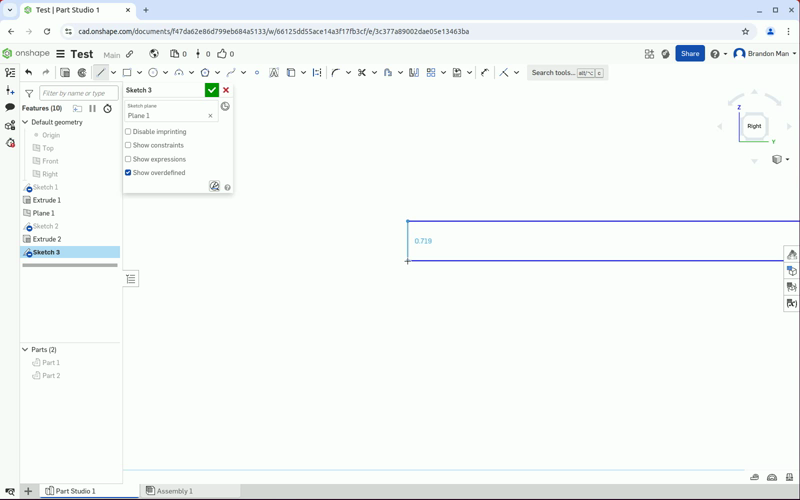
scroll(-6)
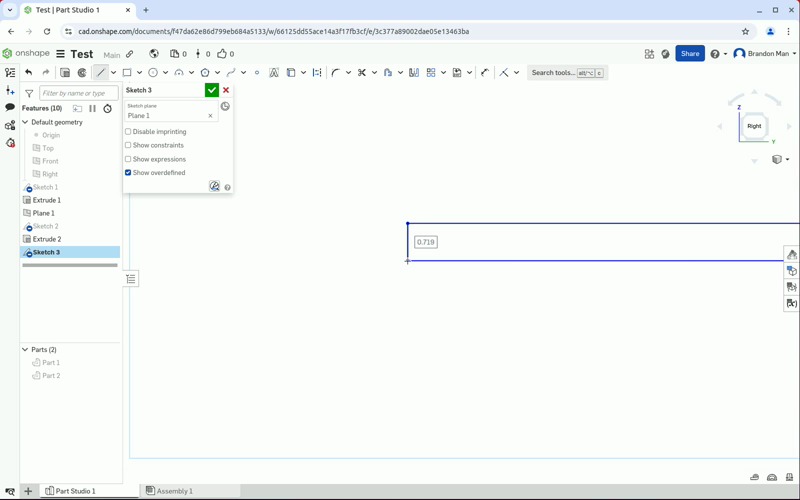
scroll(-6)
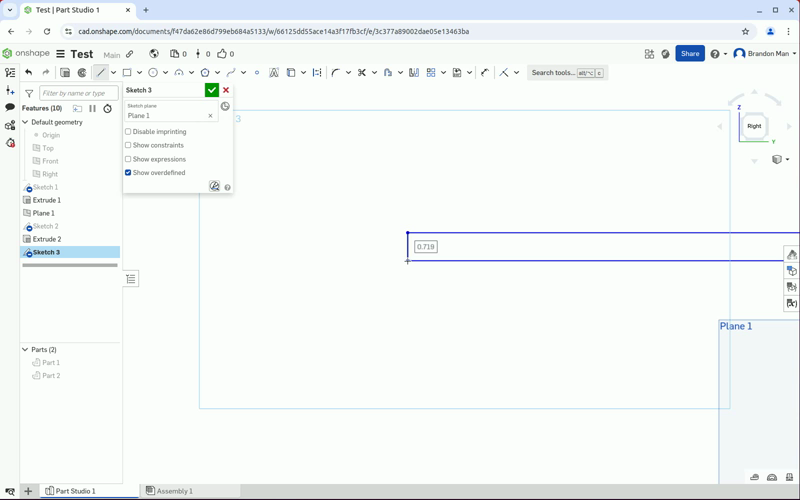
scroll(-6)
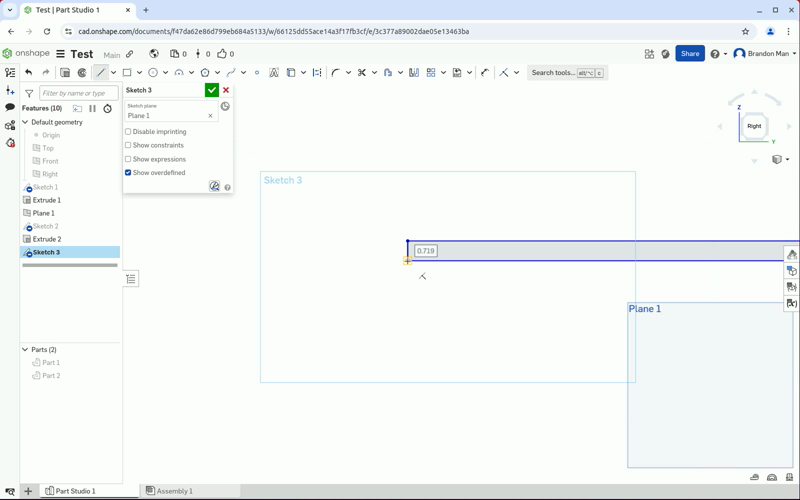
scroll(-6)
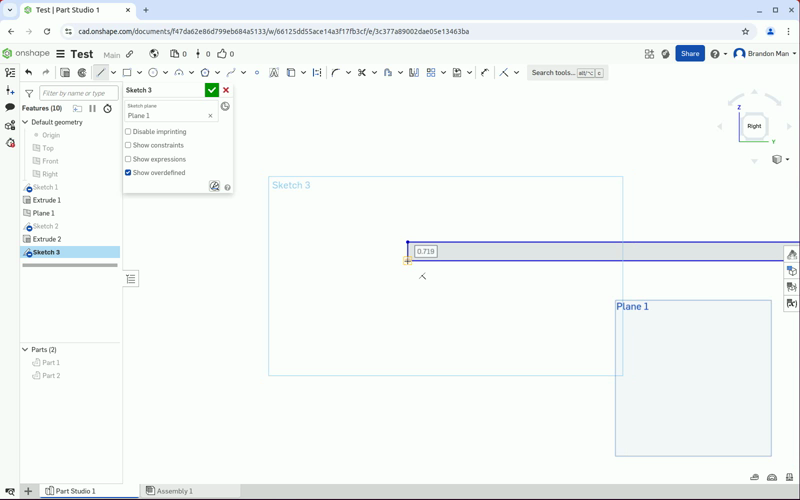
scroll(-6)
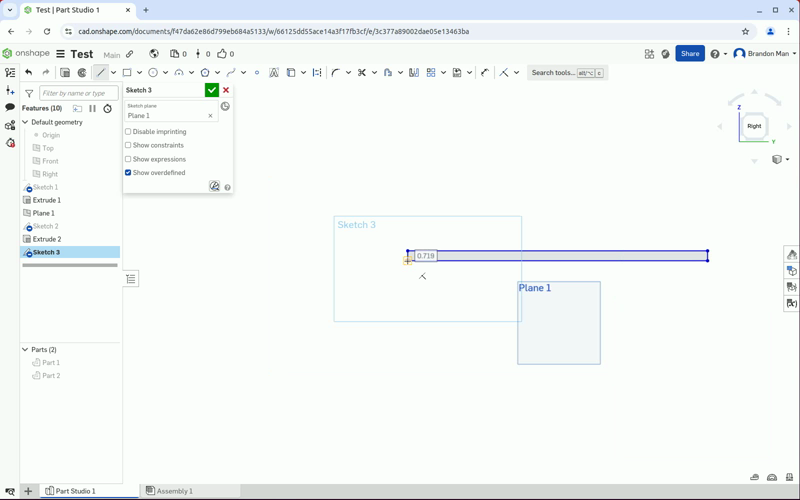
scroll(-6)
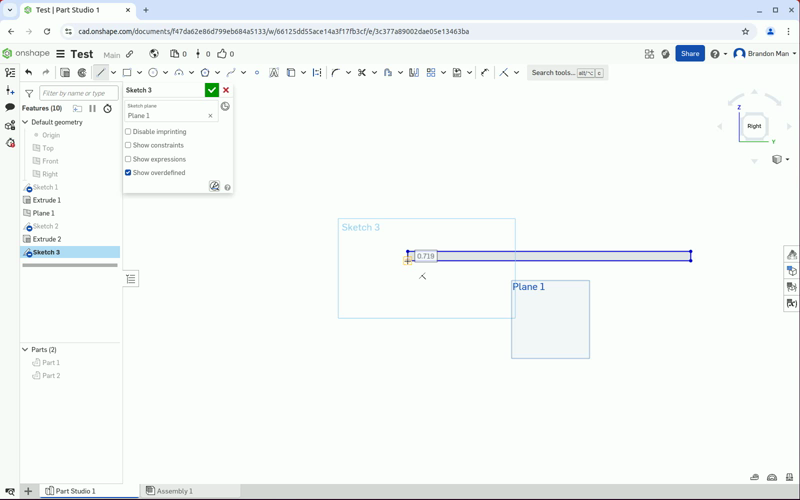
scroll(-6)
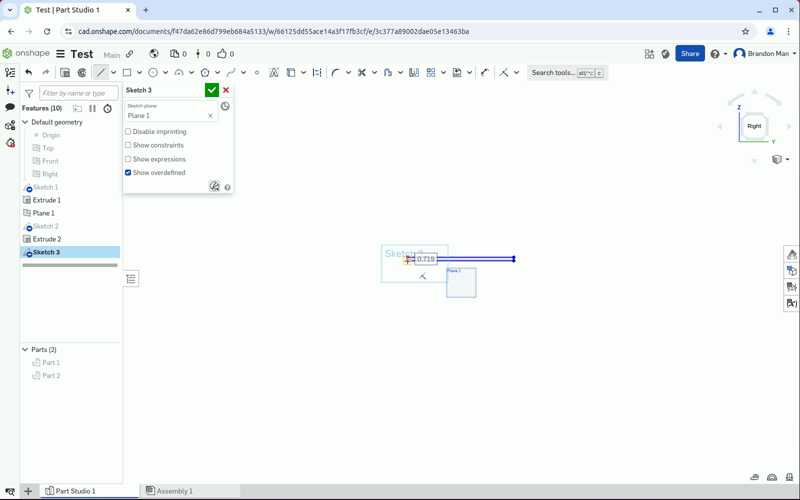
key(esc)
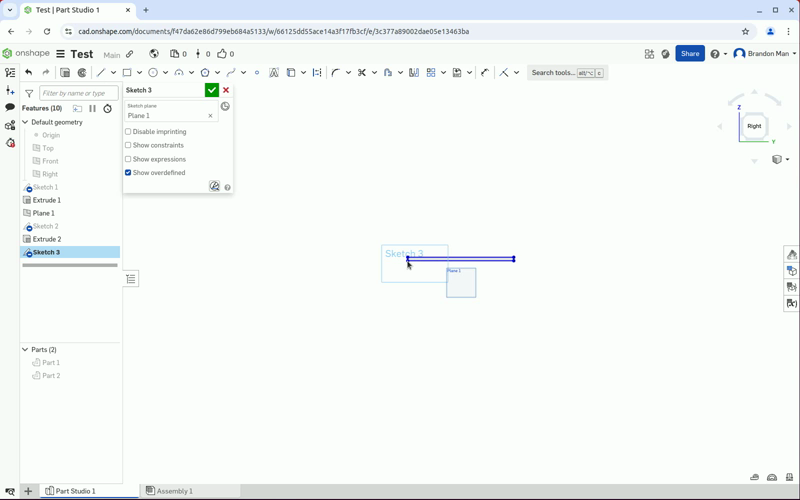
mouse_move(451, 260)
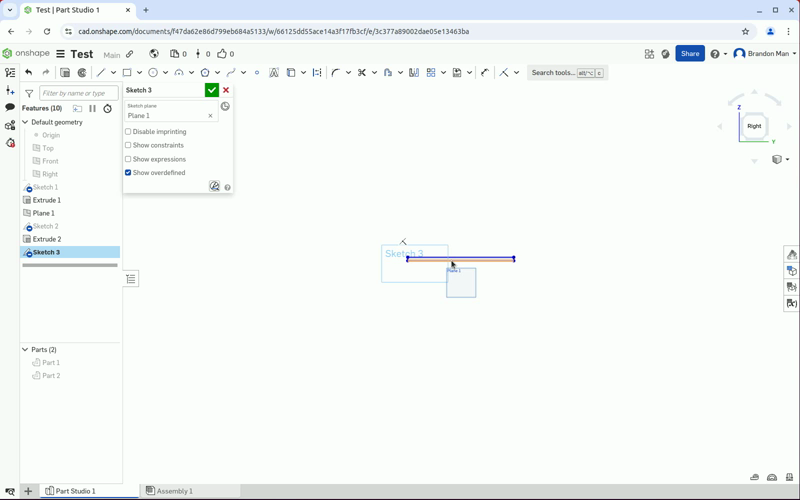
scroll(6)
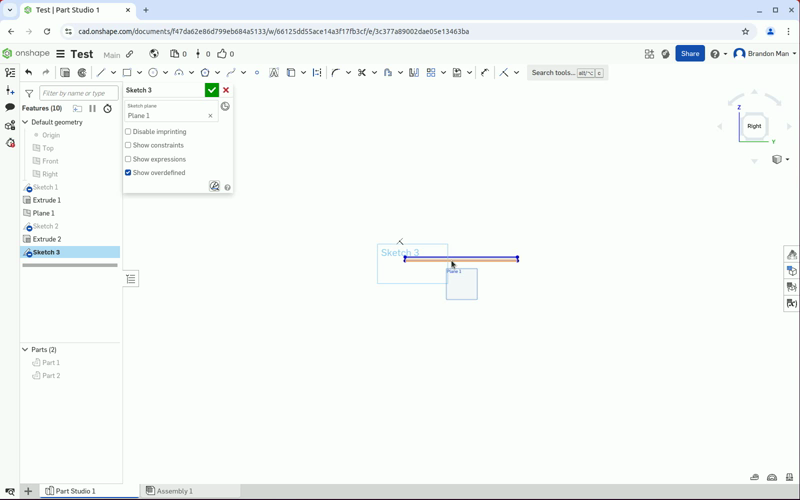
scroll(6)
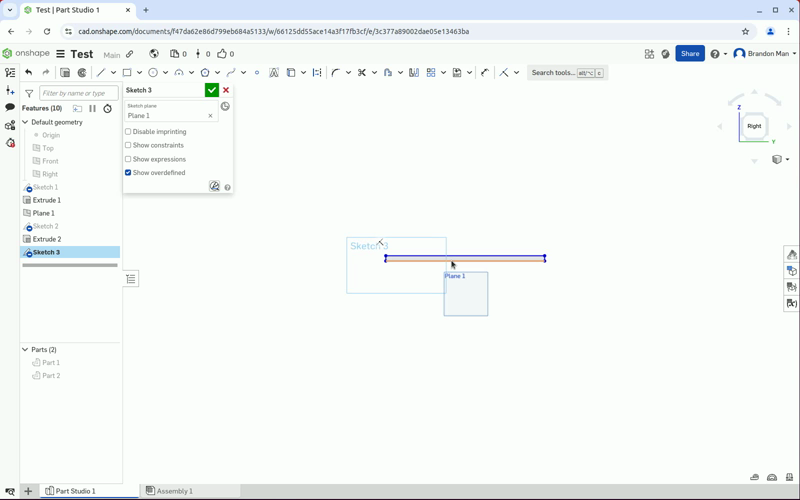
scroll(6)
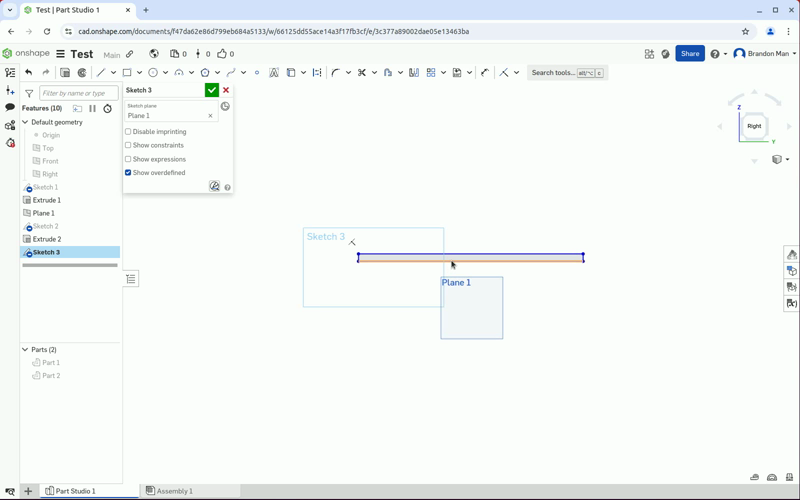
scroll(6)
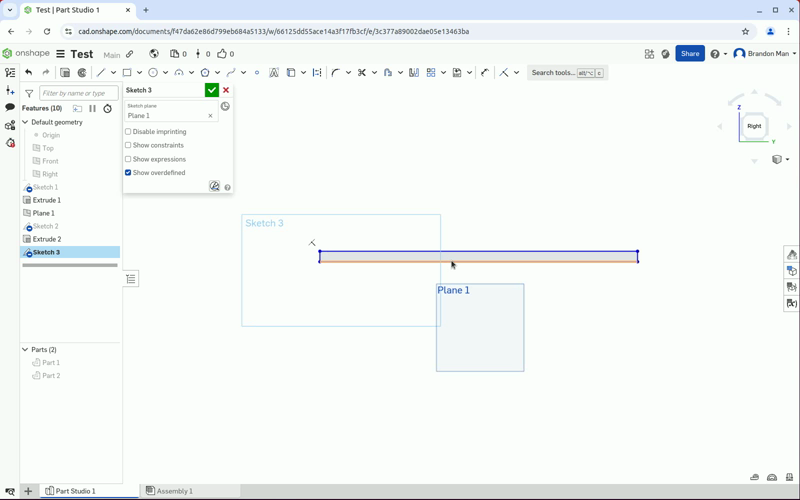
scroll(6)
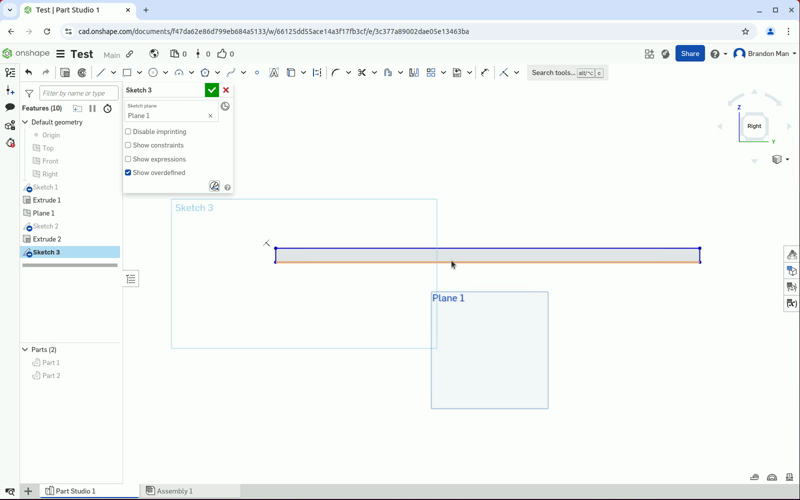
scroll(6)
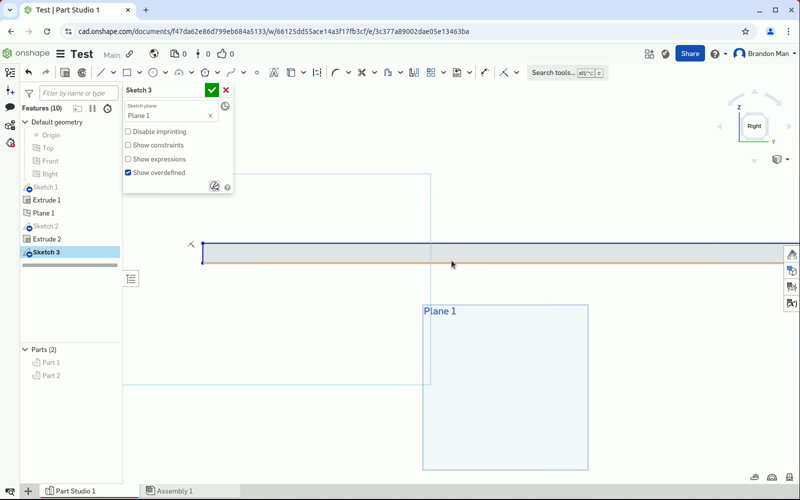
scroll(6)
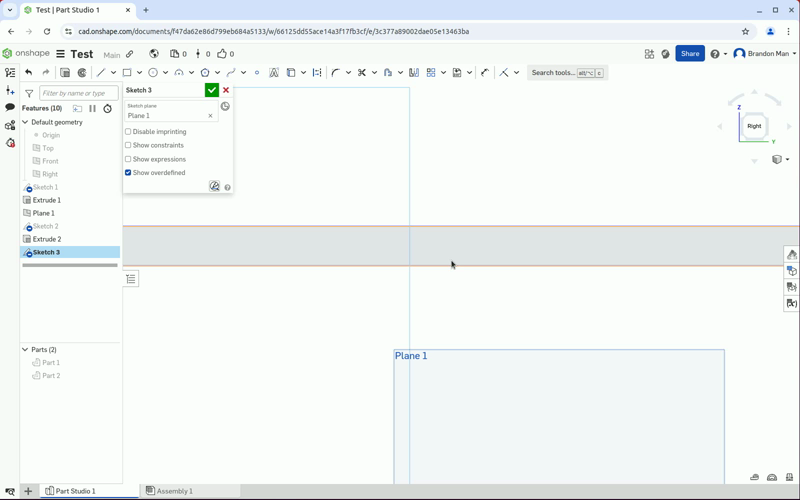
click(451, 260)
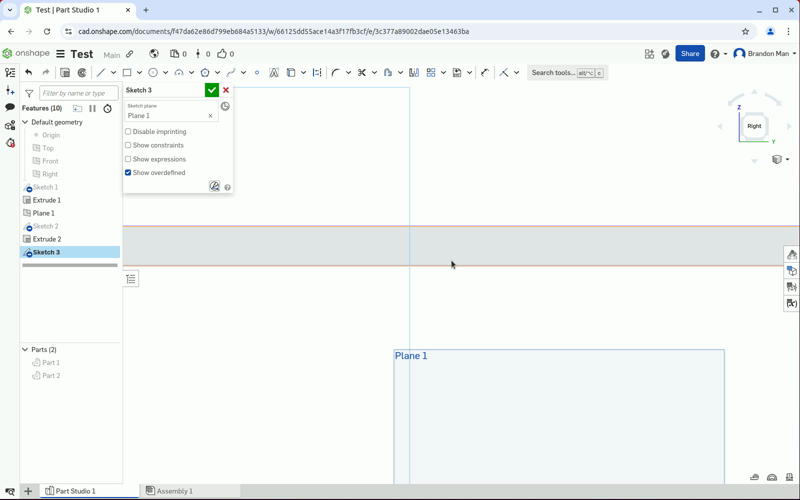
scroll(-6)
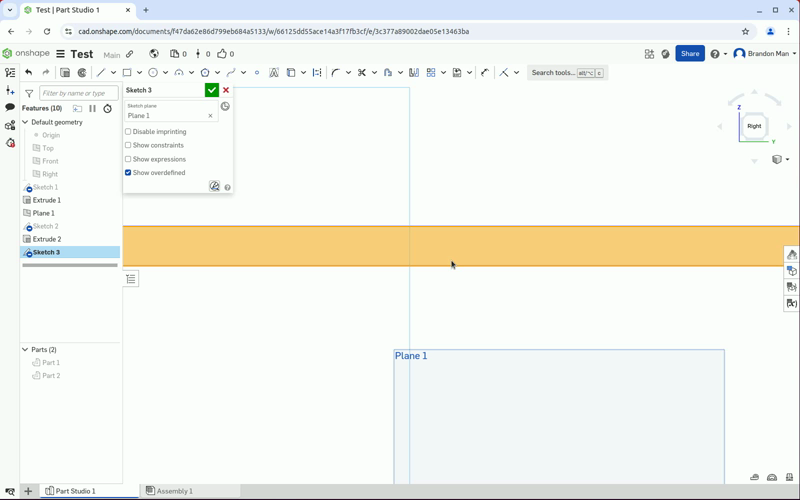
scroll(-6)
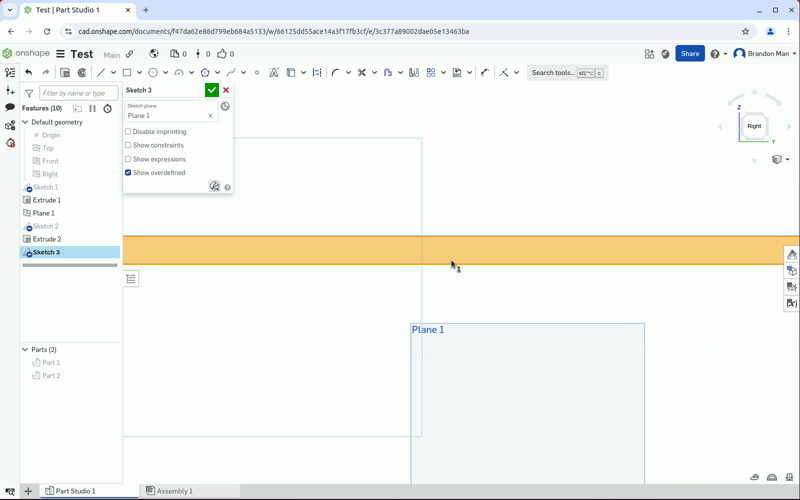
scroll(-6)
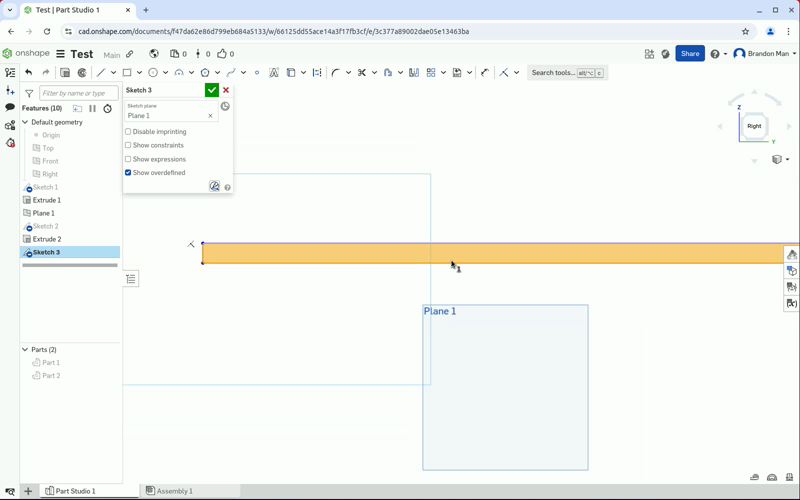
scroll(-6)
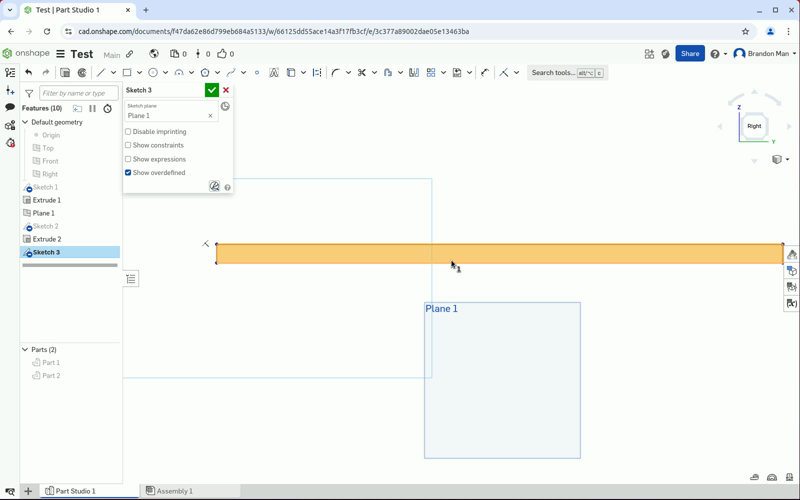
scroll(-6)
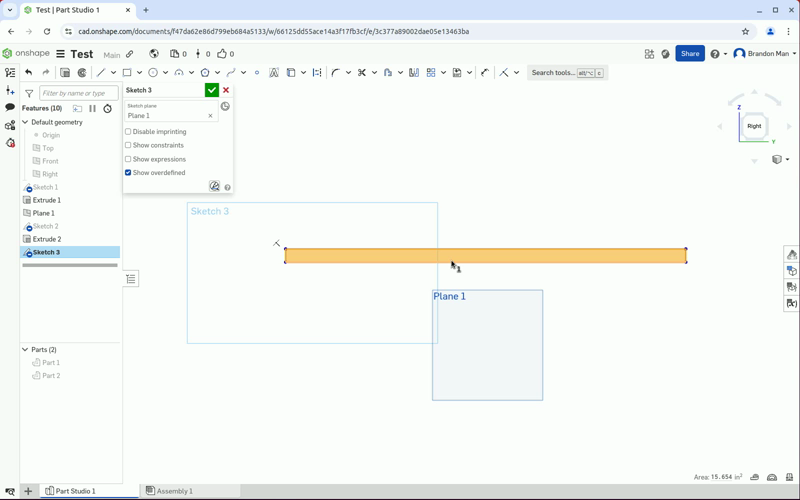
scroll(-6)
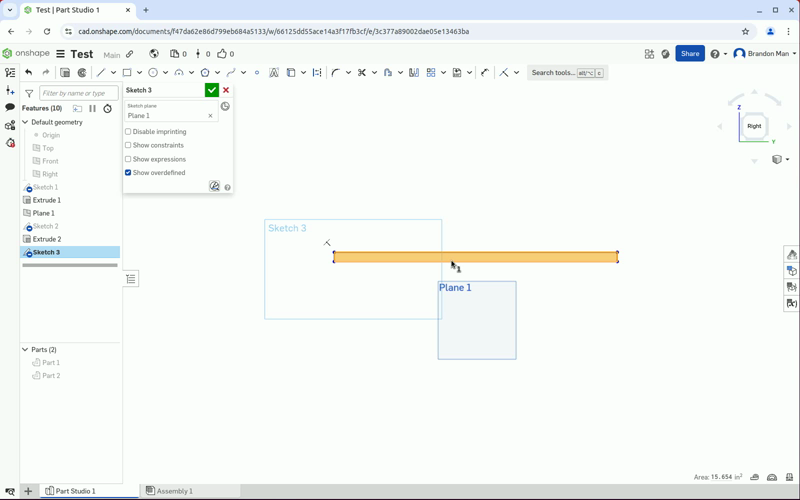
scroll(-6)
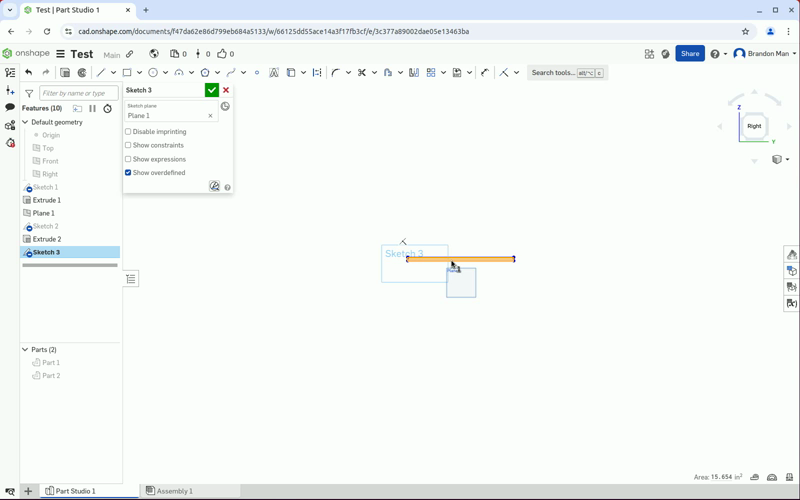
mouse_move(73, 352)
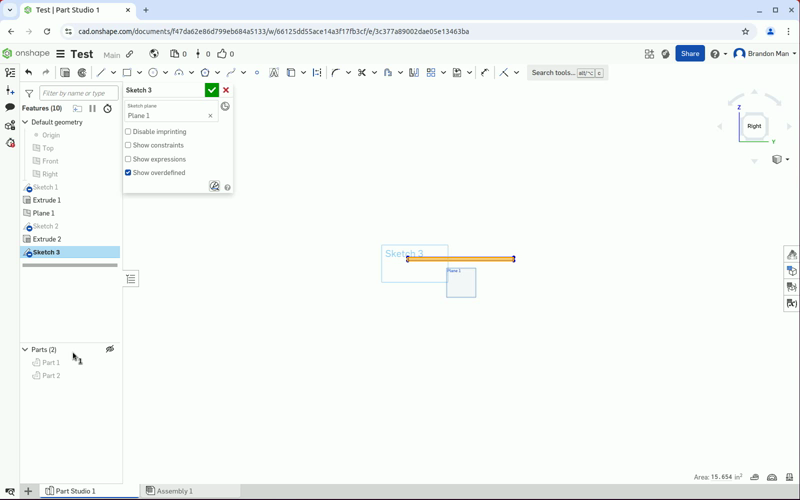
key(shift+y)
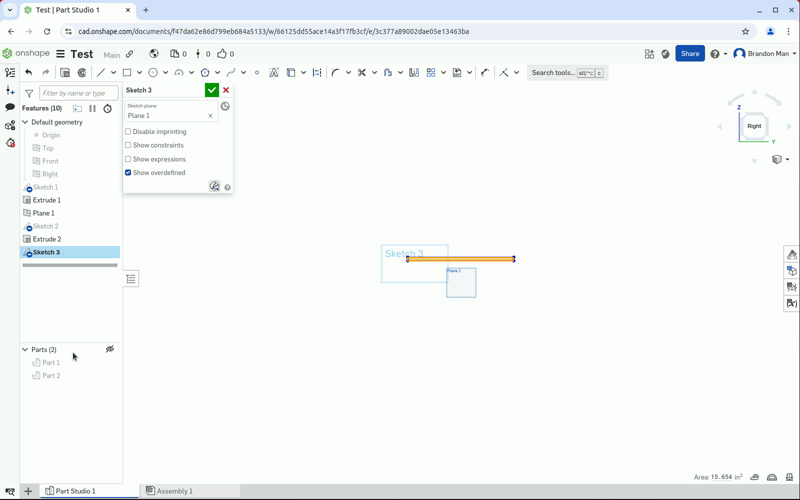
key(shift+e)
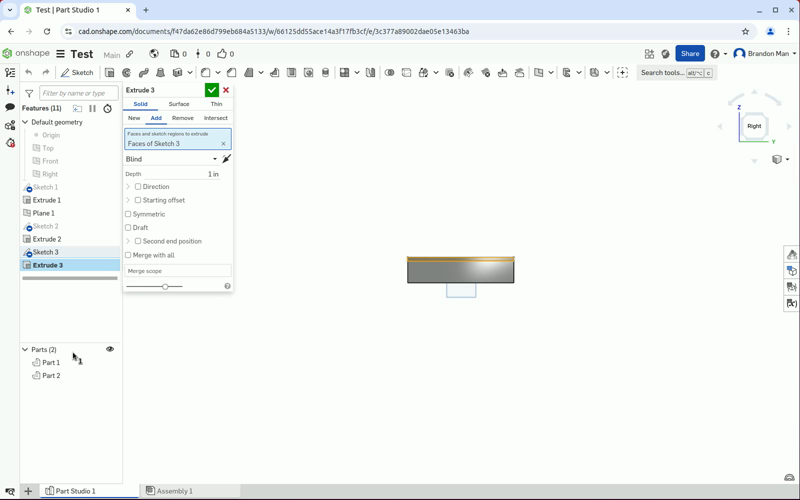
mouse_move(143, 106)
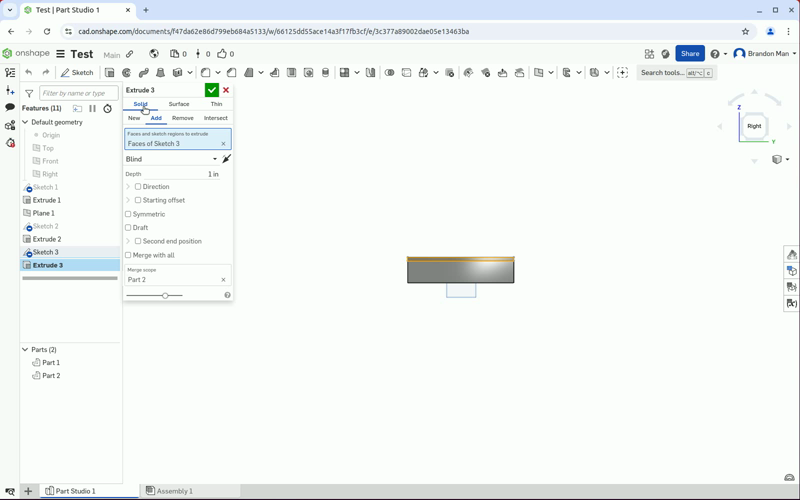
click(143, 106)
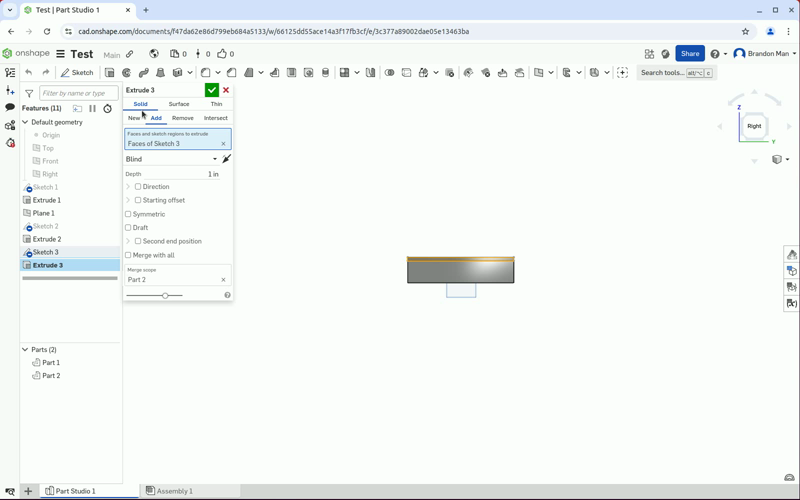
mouse_move(137, 120)
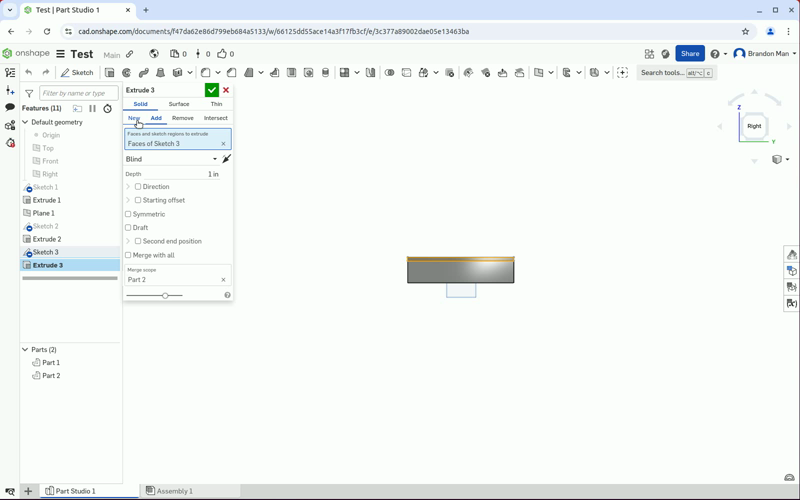
click(137, 120)
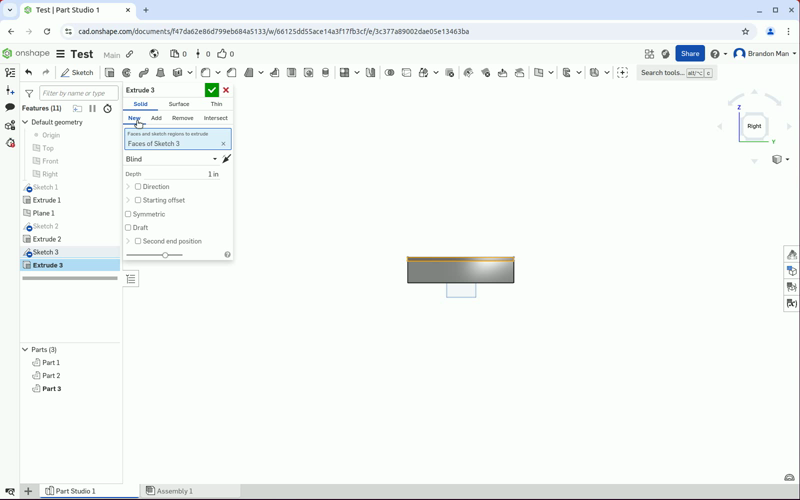
key(tab, 4)
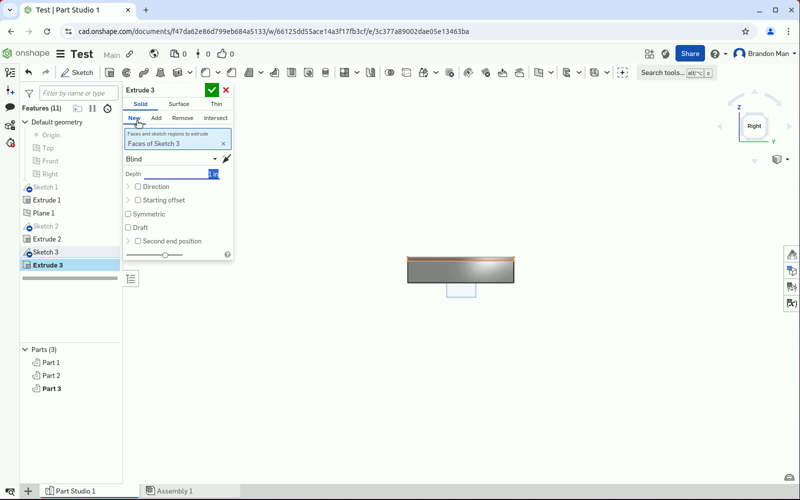
text(0.722)
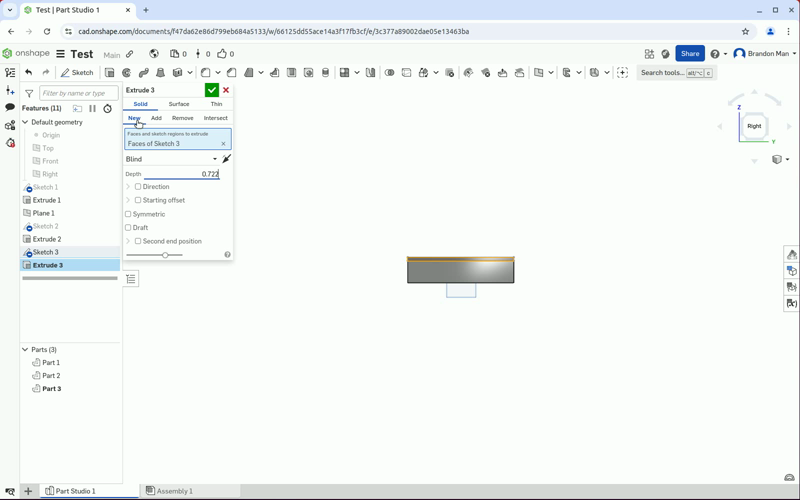
key(enter)
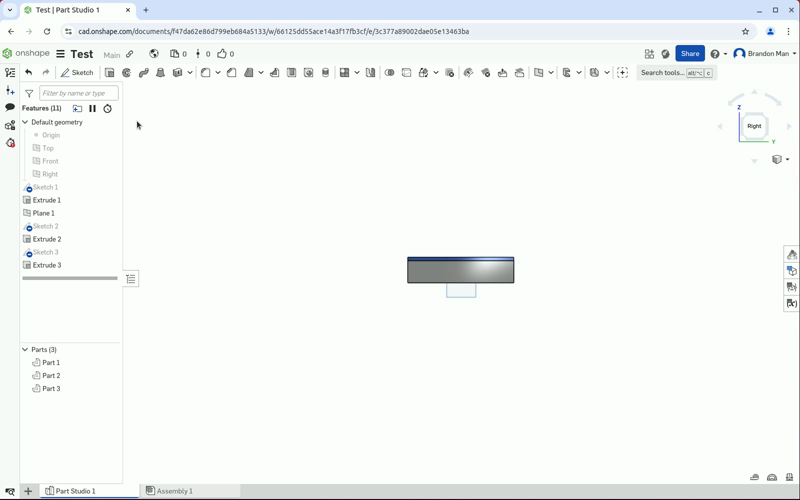
key(shift+h)
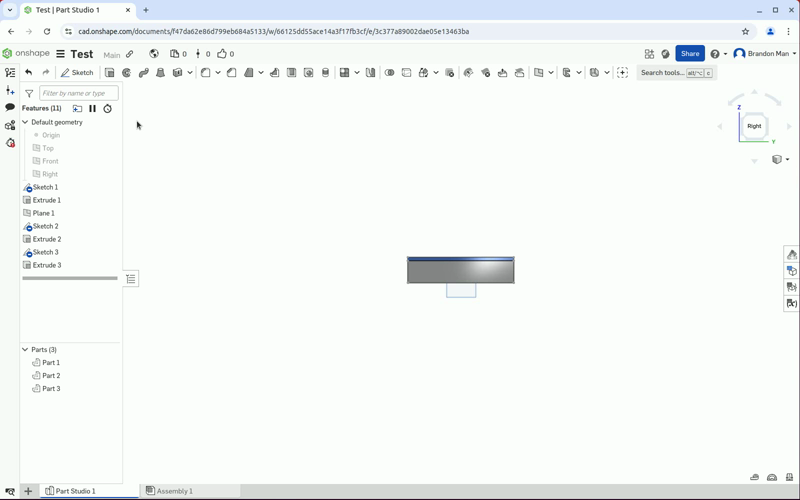
key(shift+h)
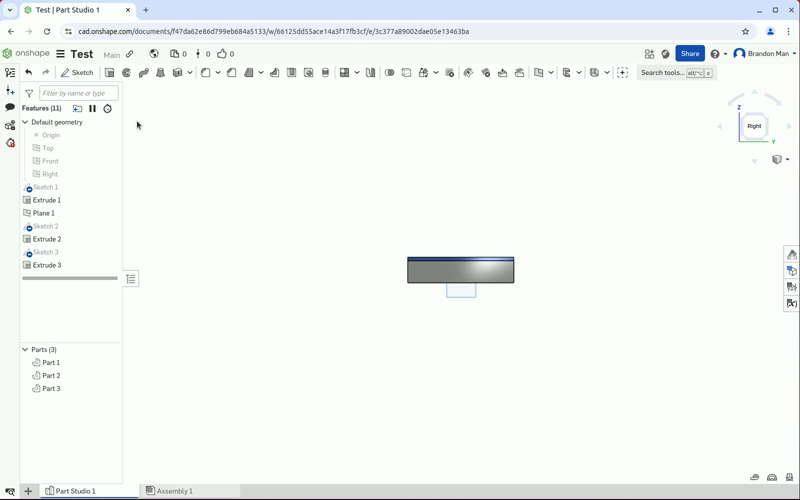
mouse_move(73, 189)
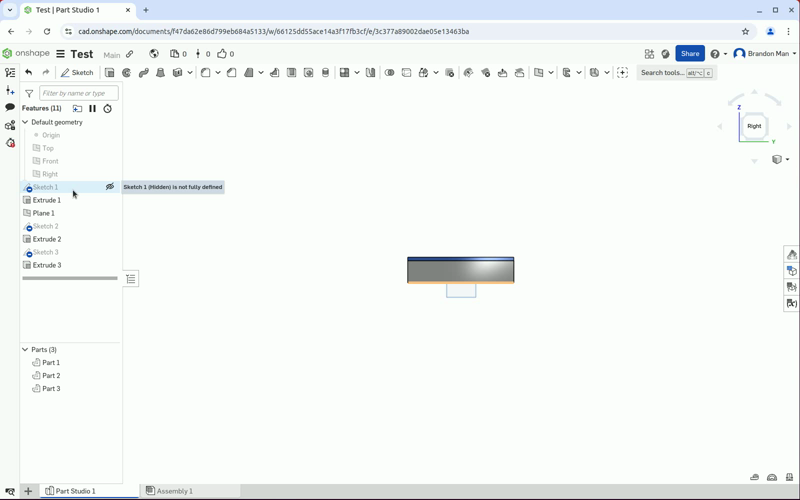
click(73, 189)
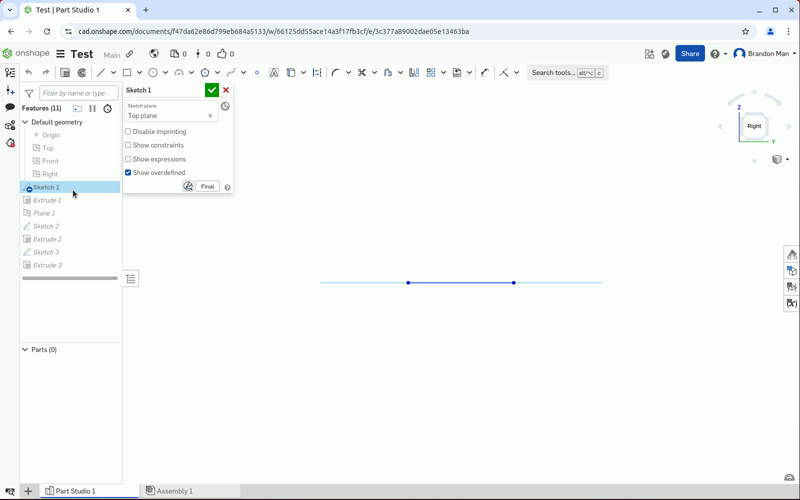
mouse_move(229, 92)
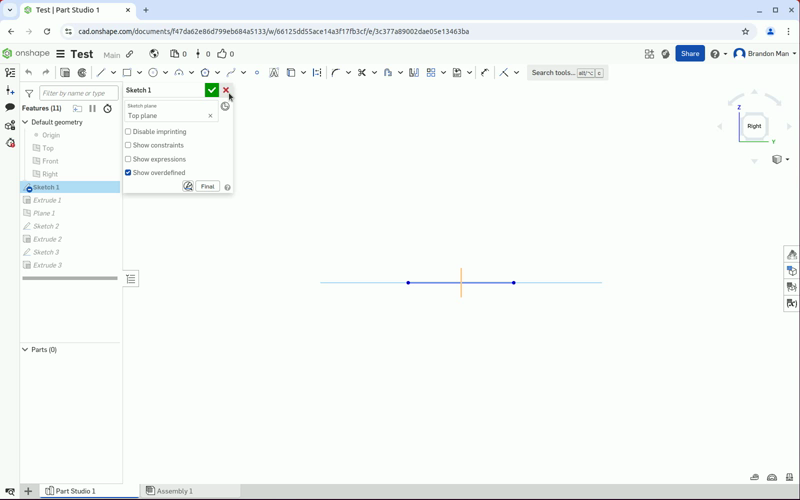
click(229, 92)
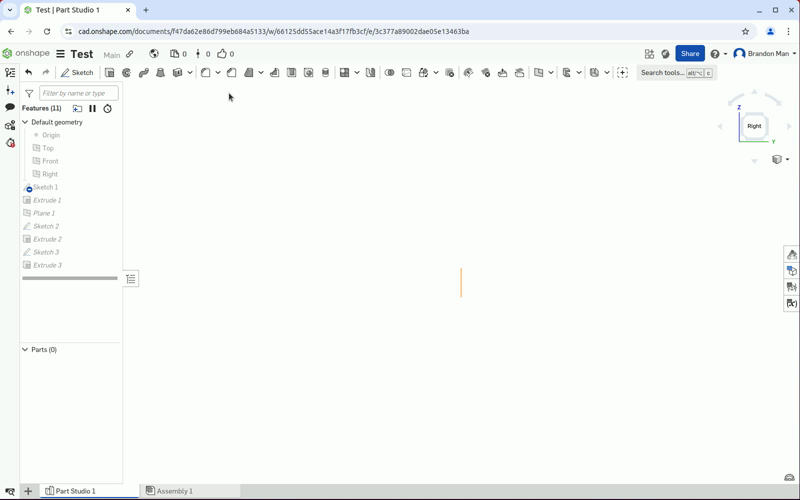
mouse_move(73, 352)
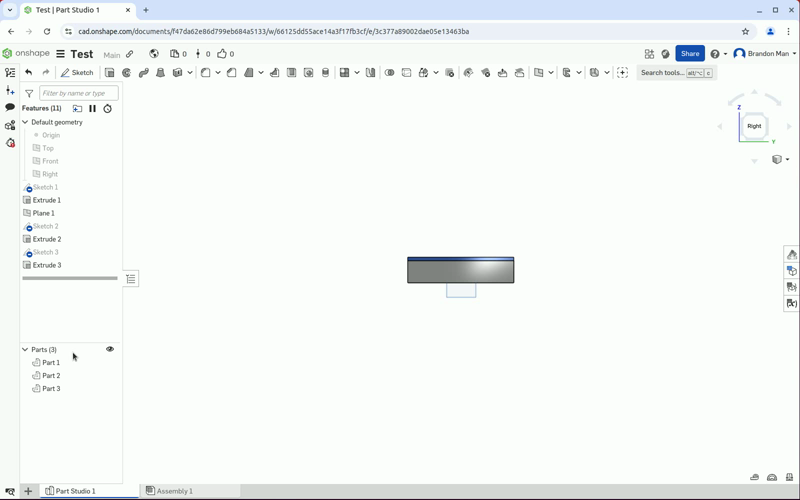
key(y)
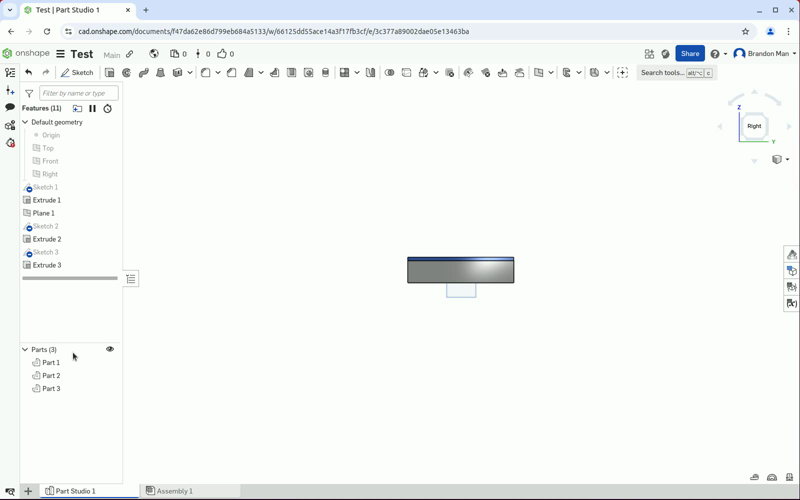
key(shift+p)
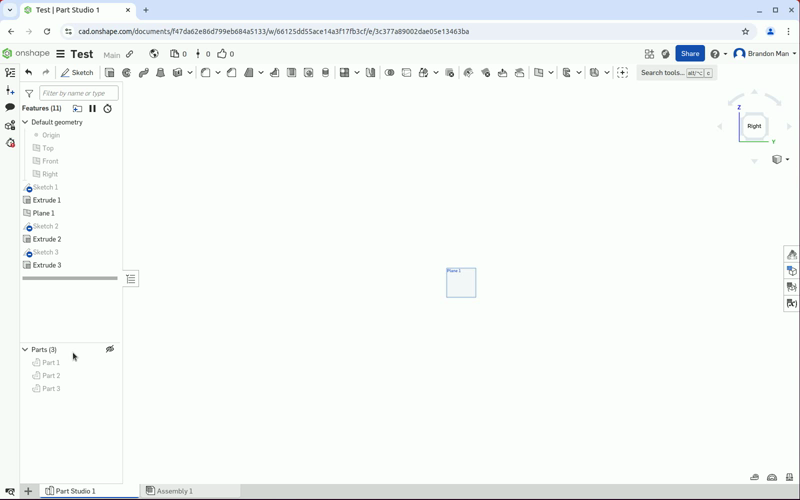
key(space)
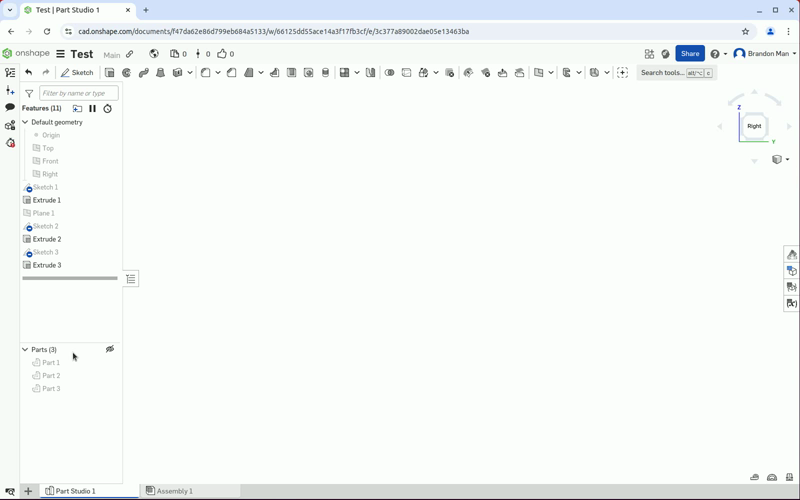
key_down(shift)
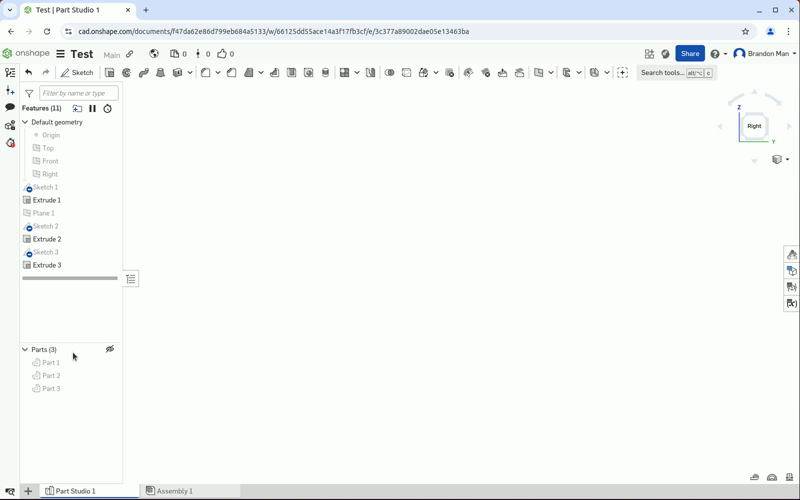
key(right)
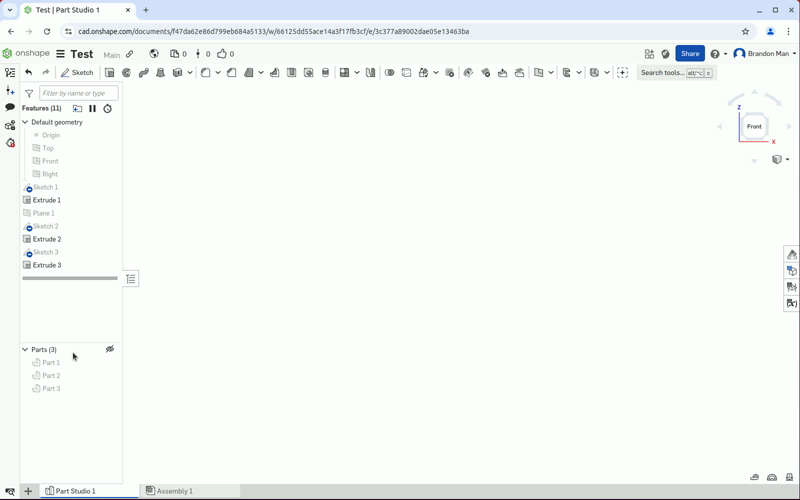
key_up(shift)
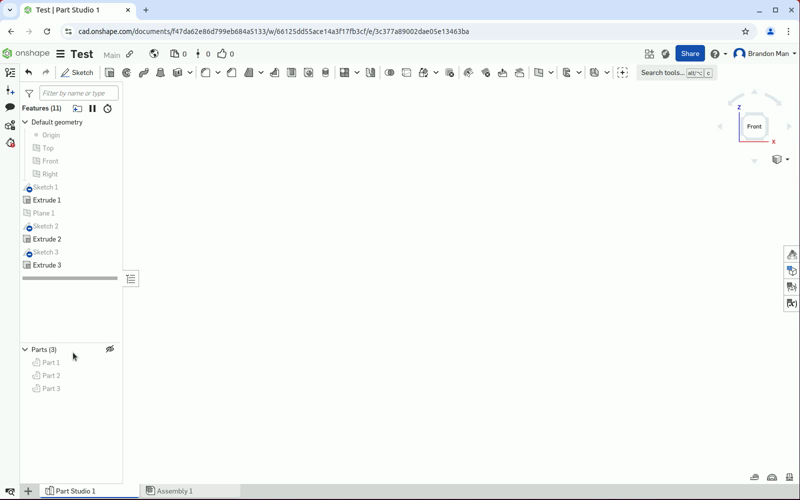
mouse_move(73, 352)
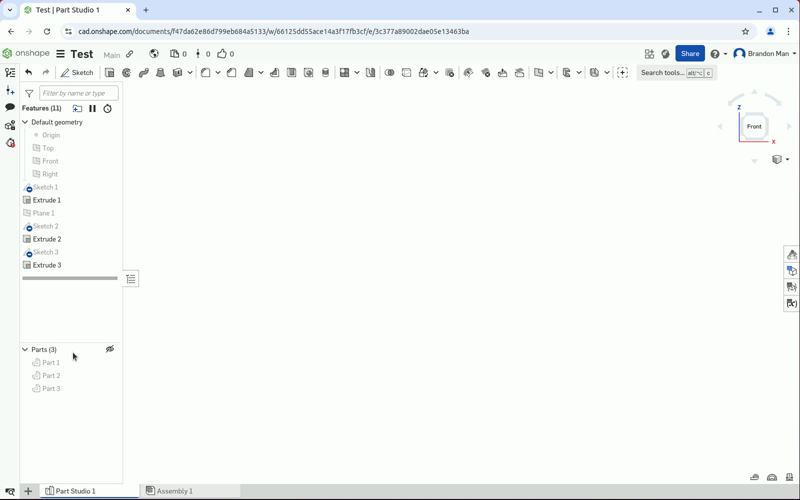
key(shift+y)
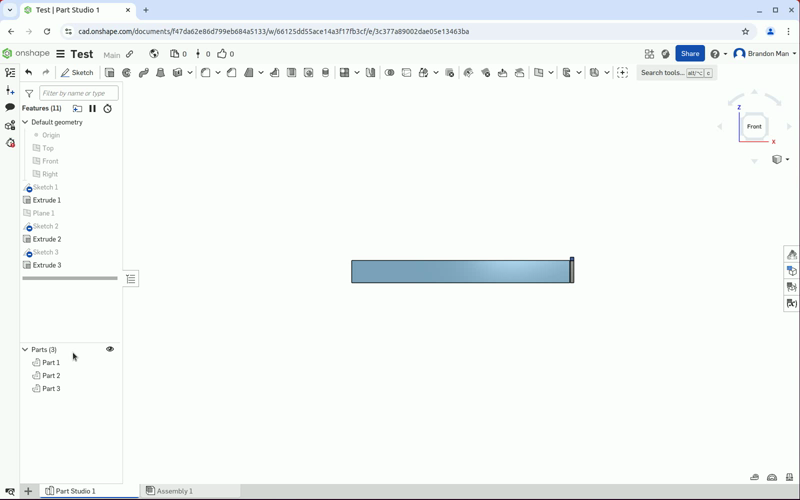
mouse_move(541, 75)
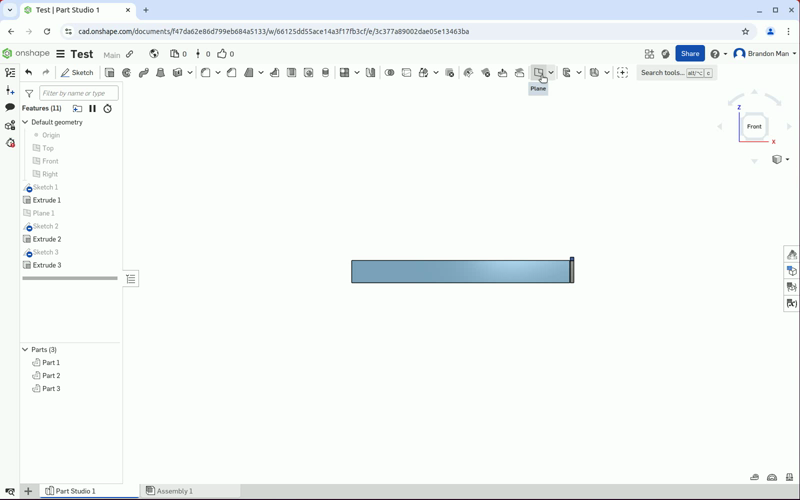
click(541, 75)
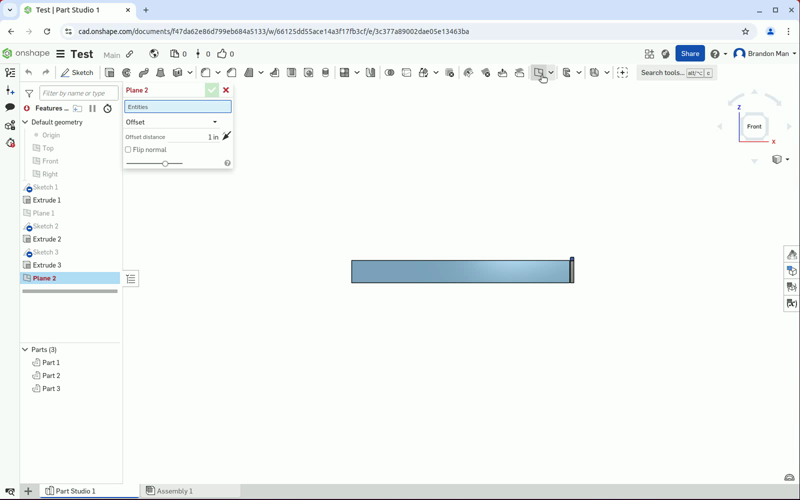
mouse_move(73, 163)
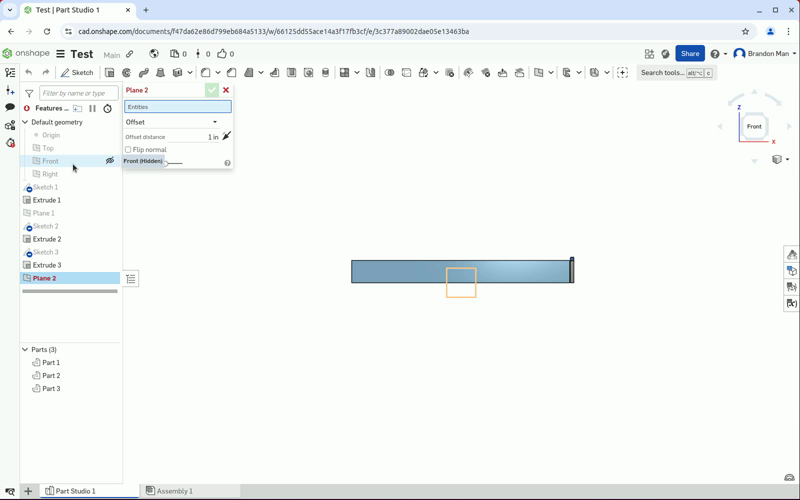
click(73, 163)
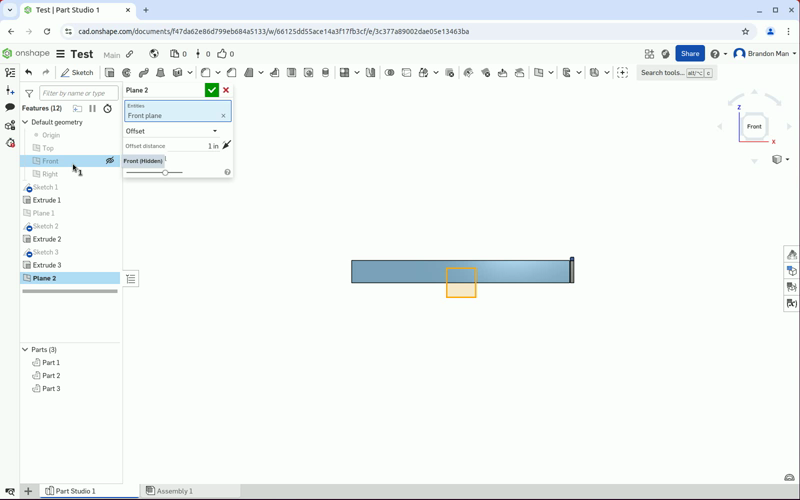
key(tab, 2)
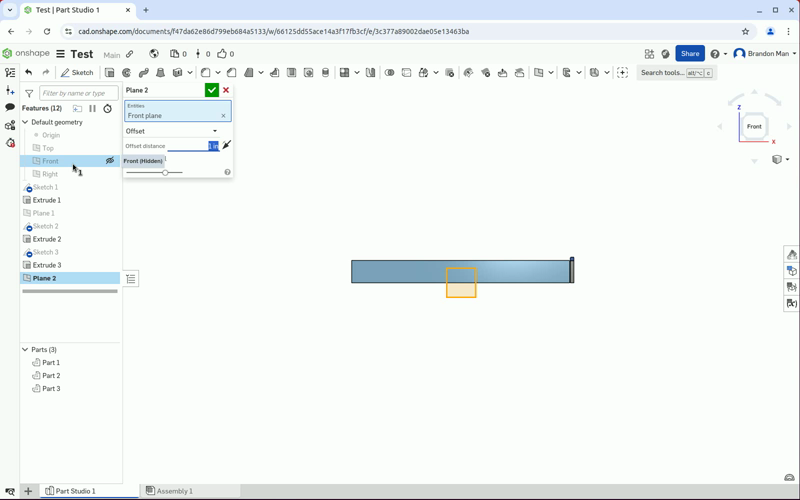
text(10.845)
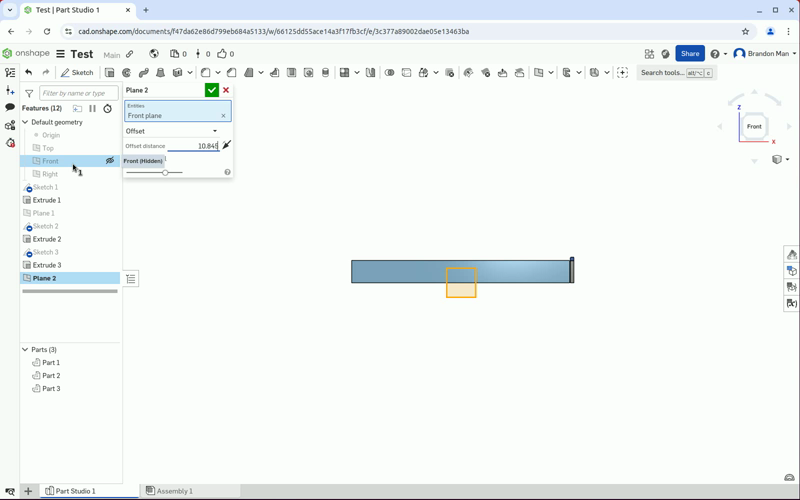
key(enter, 2)
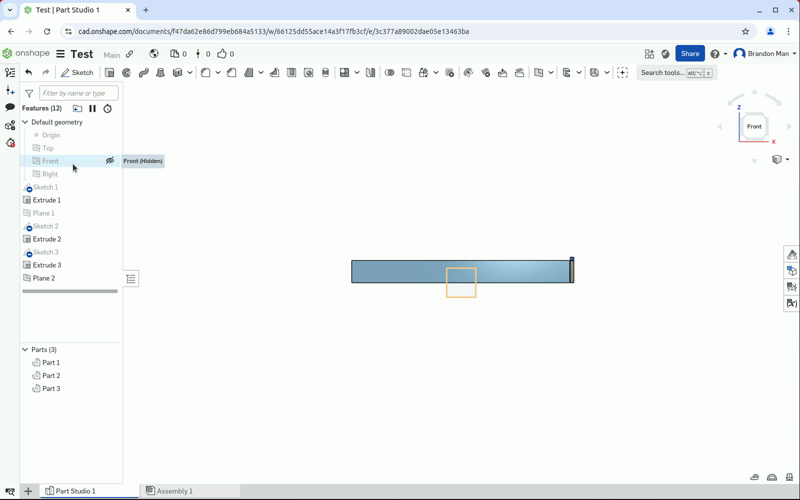
key(shift+s)
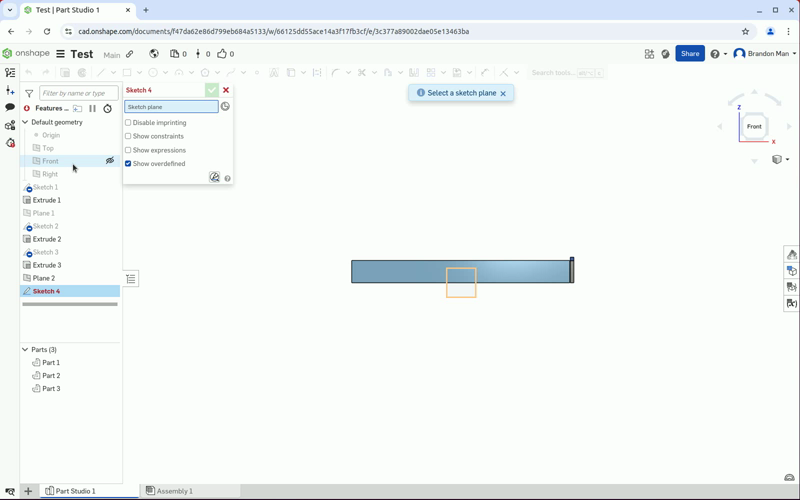
mouse_move(73, 280)
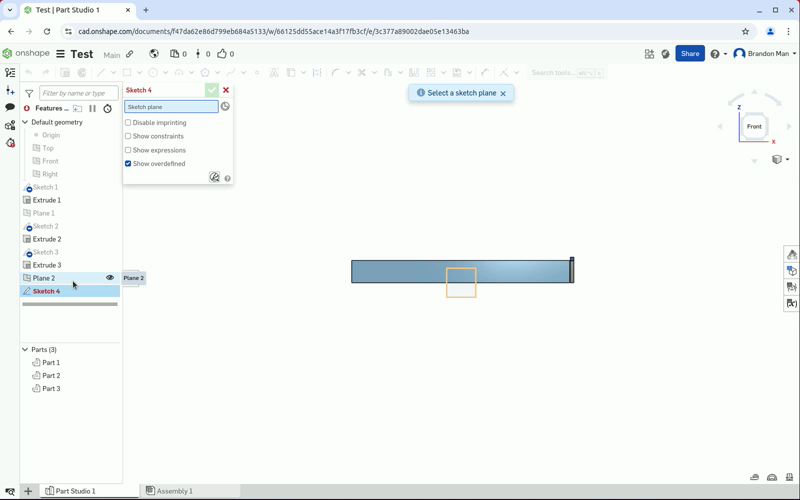
click(73, 280)
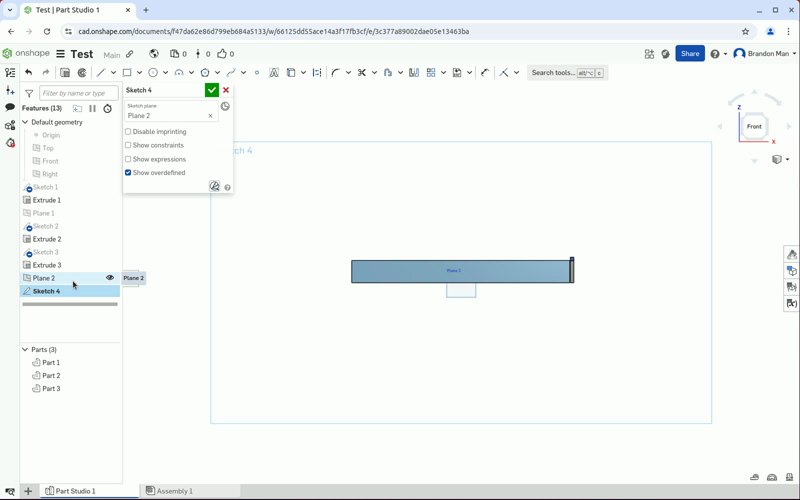
mouse_move(73, 352)
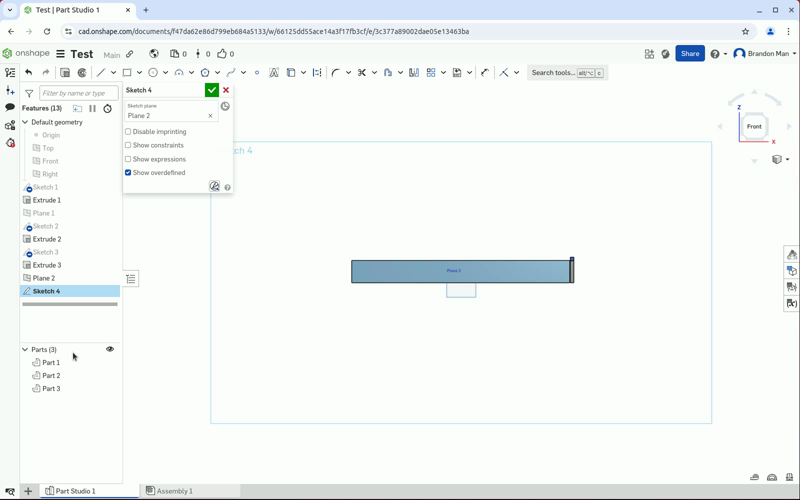
key(y)
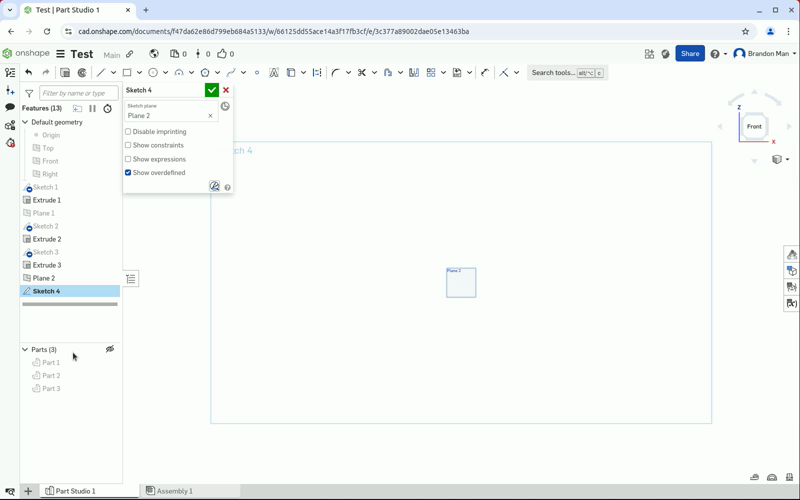
key(l)
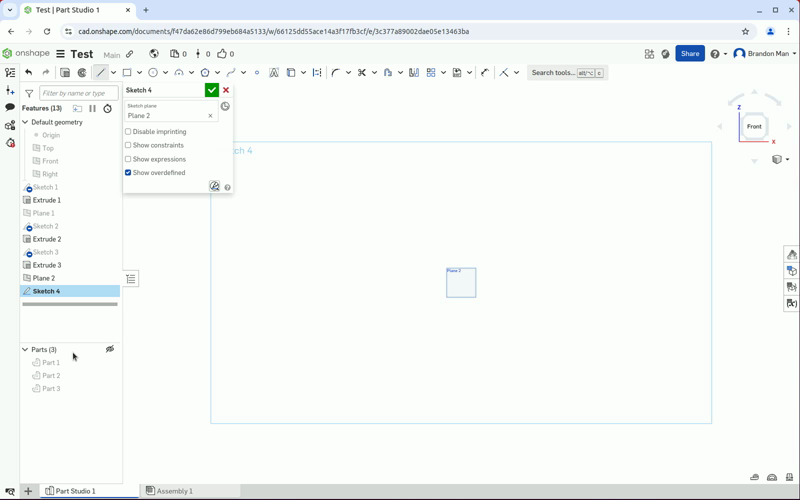
key_down(shift)
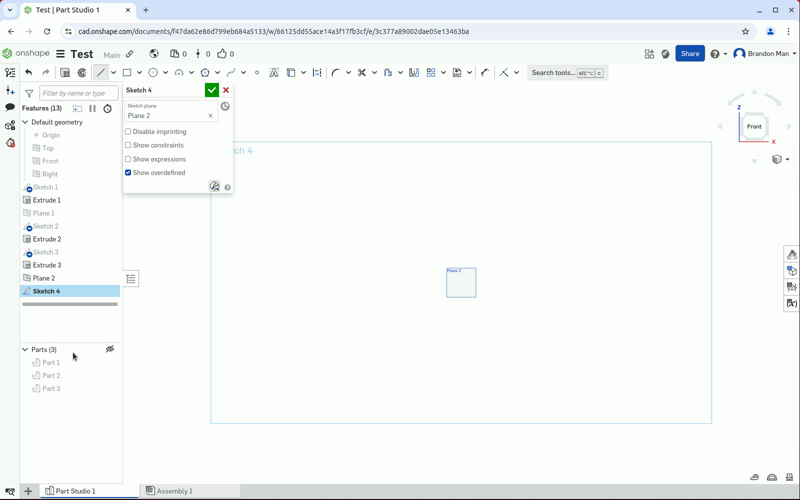
mouse_move(348, 282)
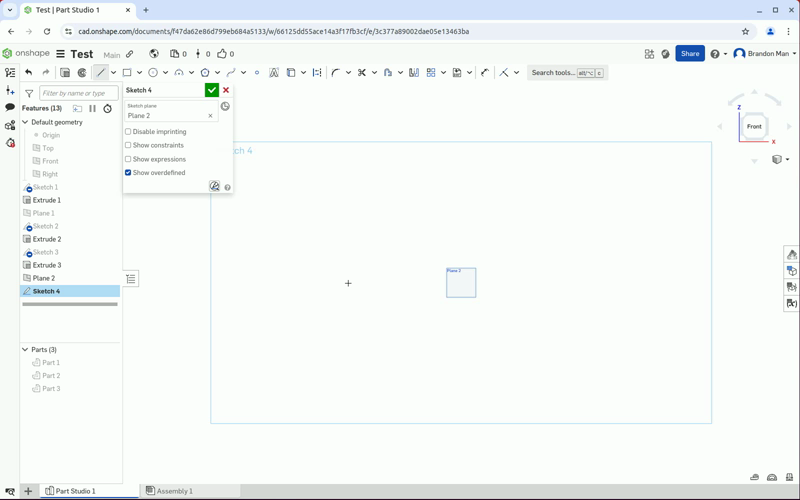
click(348, 282)
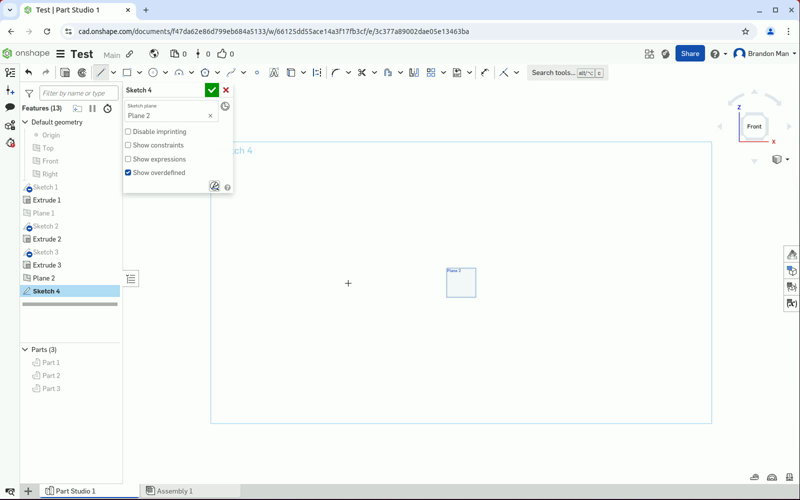
key_up(shift)
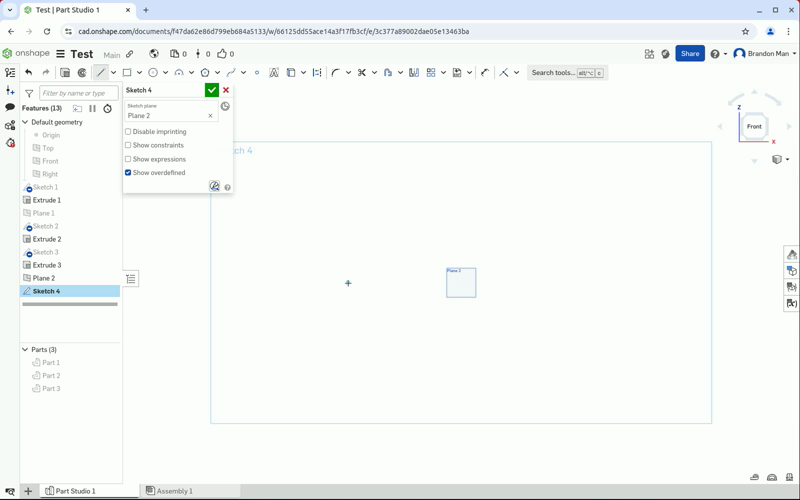
key_down(shift)
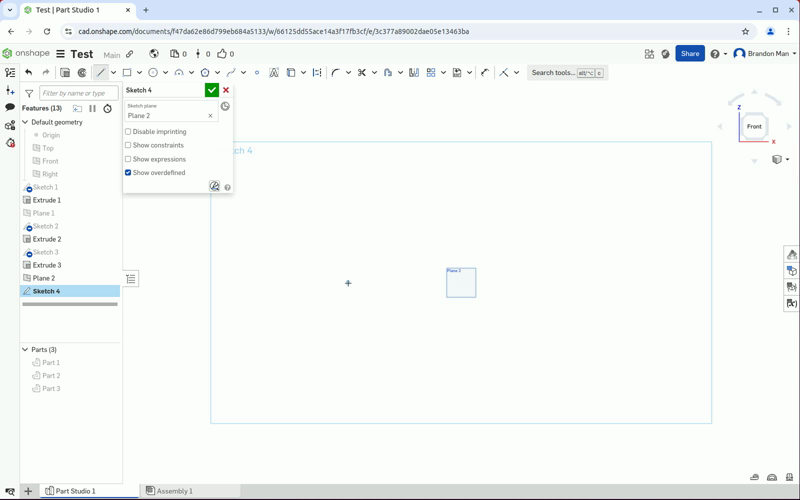
mouse_move(378, 282)
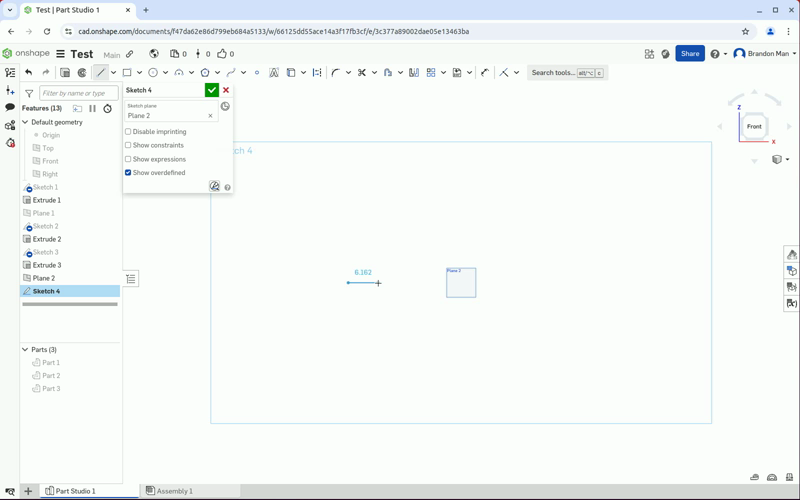
mouse_move(350, 282)
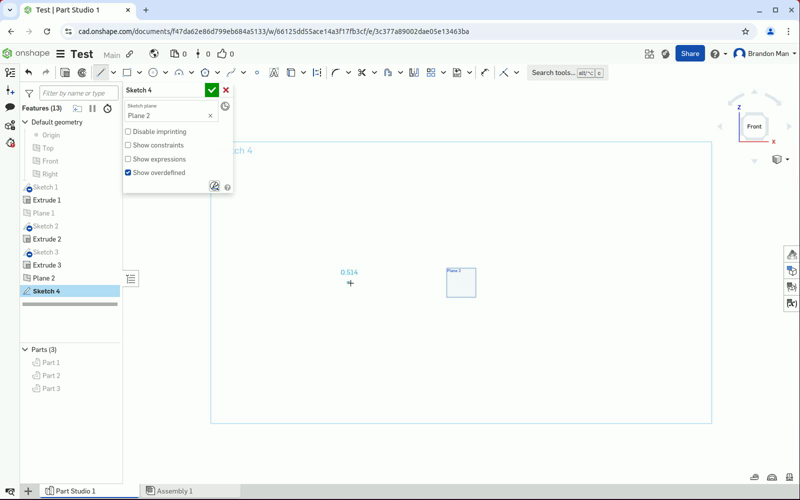
scroll(6)
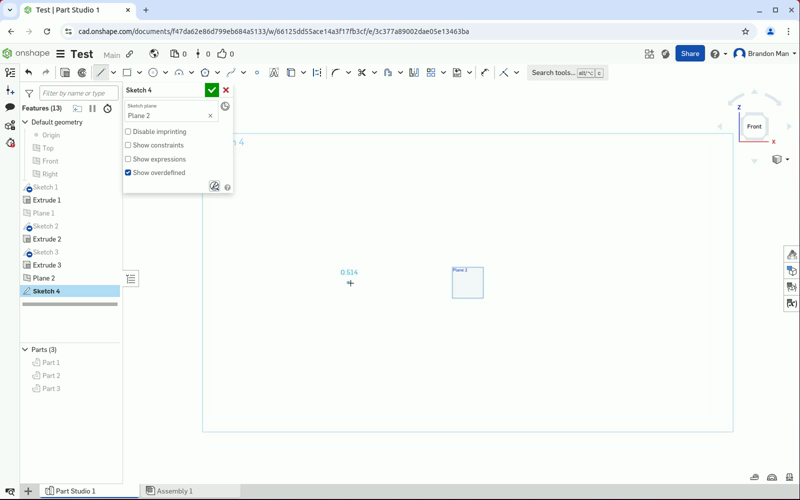
scroll(6)
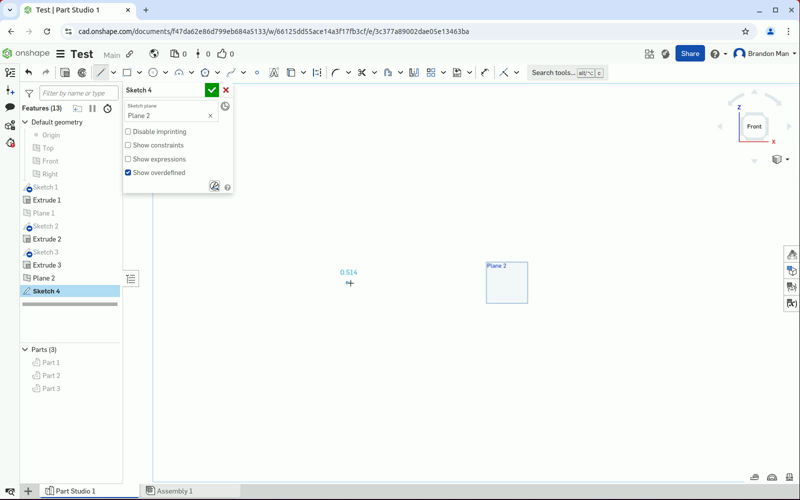
scroll(6)
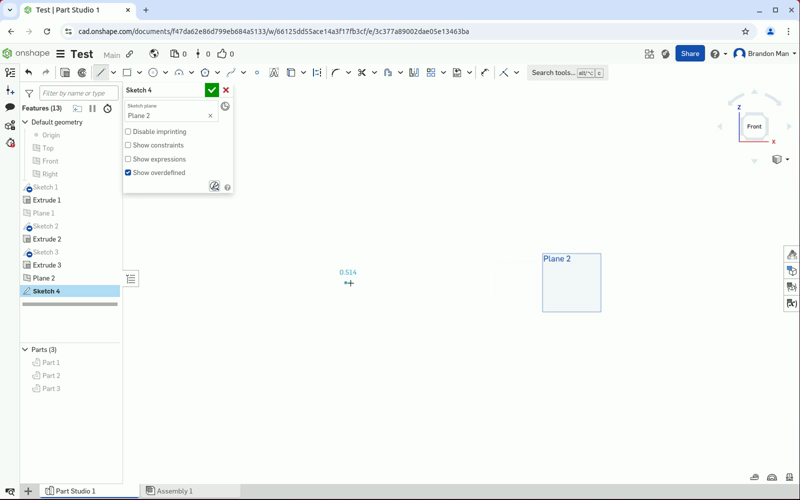
scroll(6)
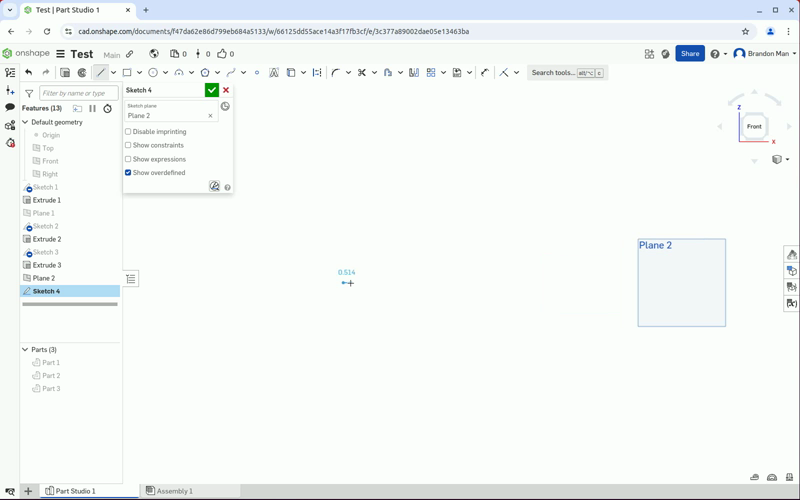
scroll(6)
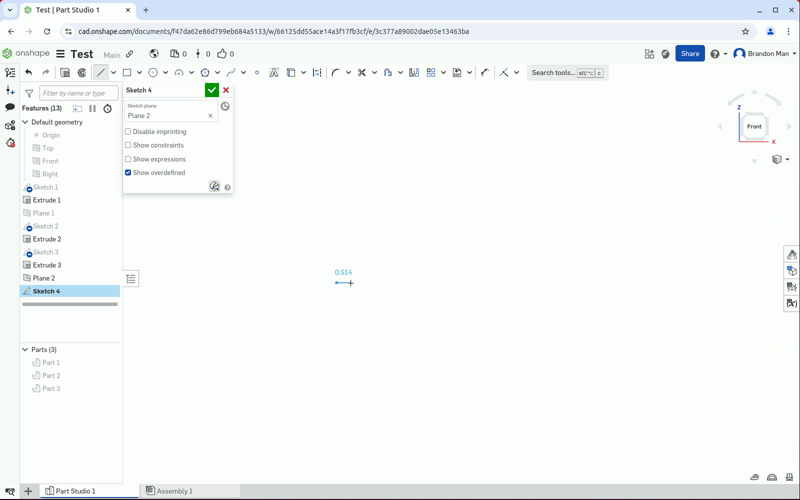
scroll(6)
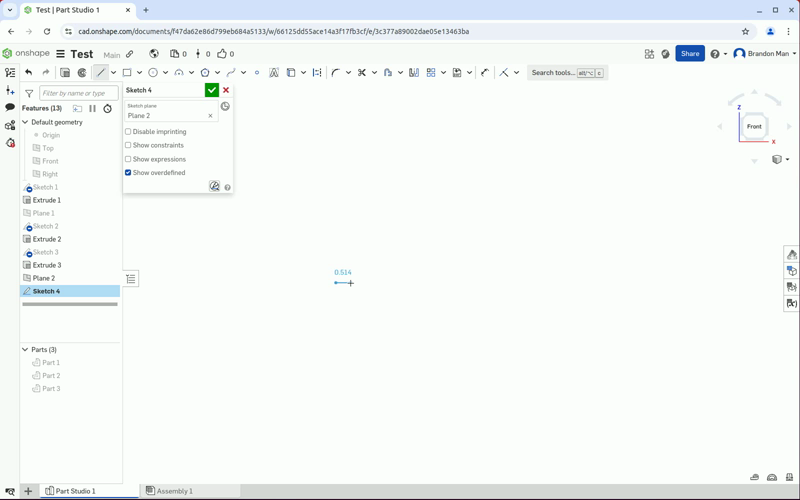
scroll(6)
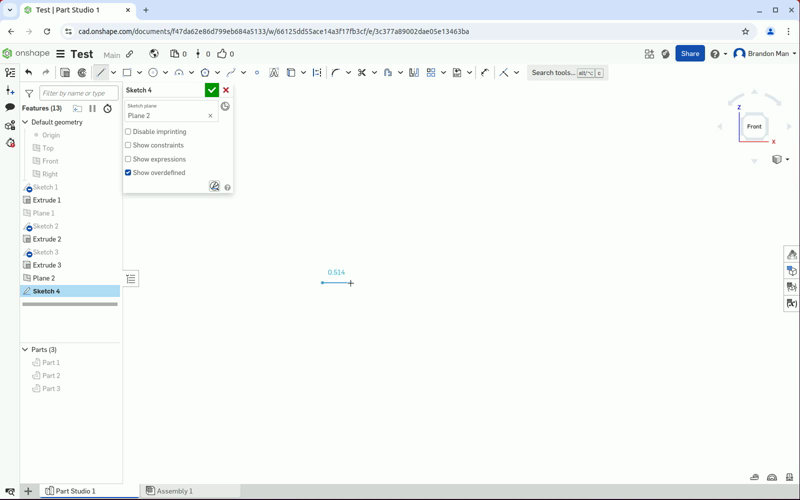
click(350, 282)
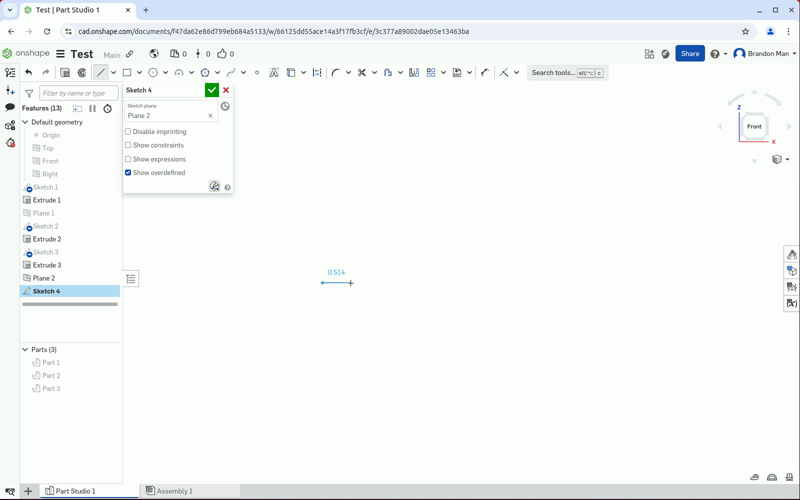
scroll(-6)
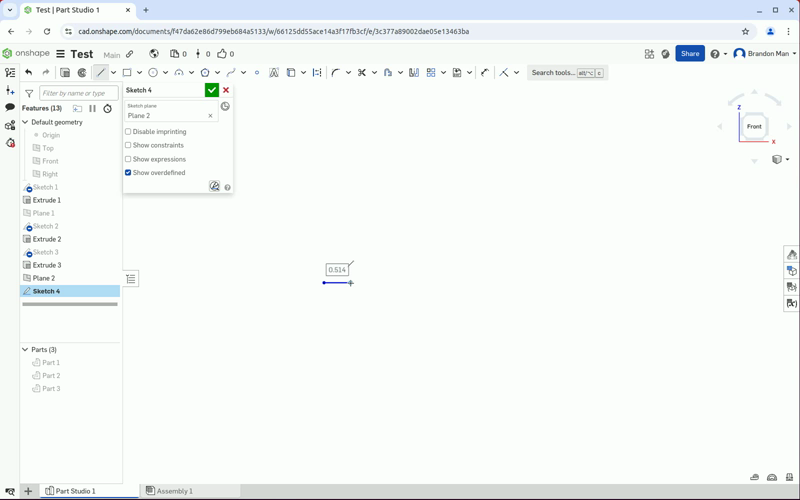
scroll(-6)
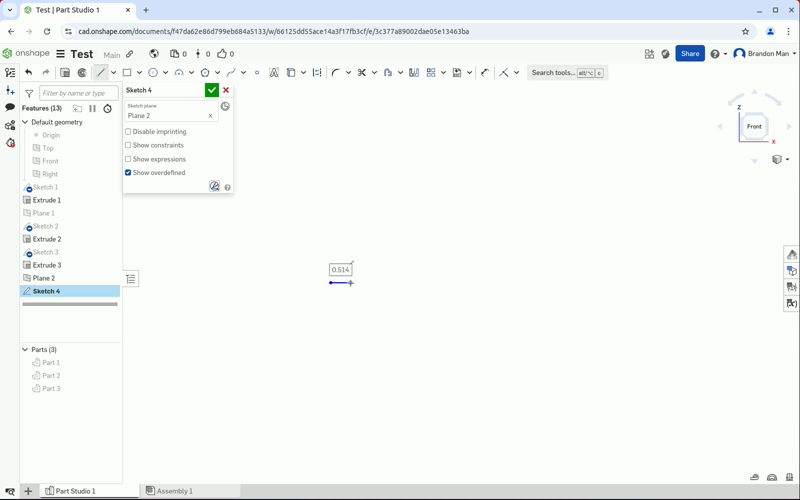
scroll(-6)
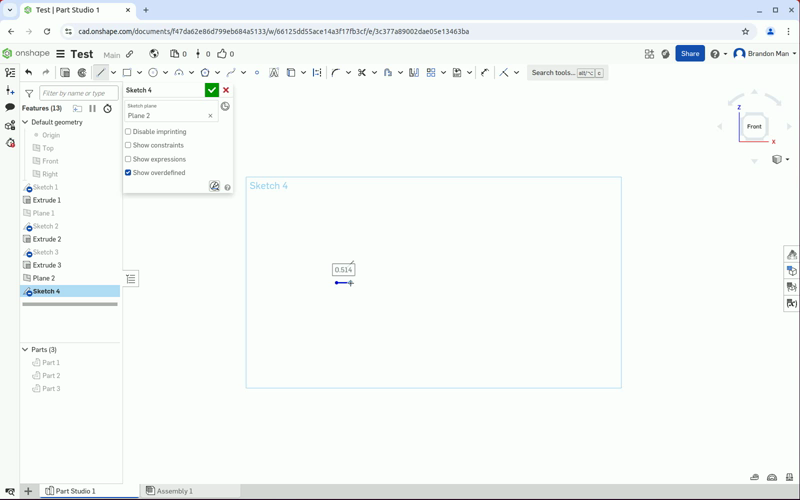
scroll(-6)
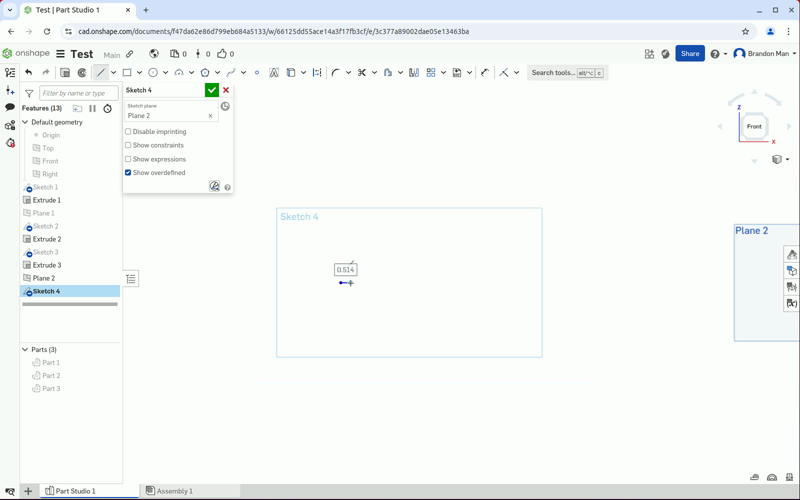
scroll(-6)
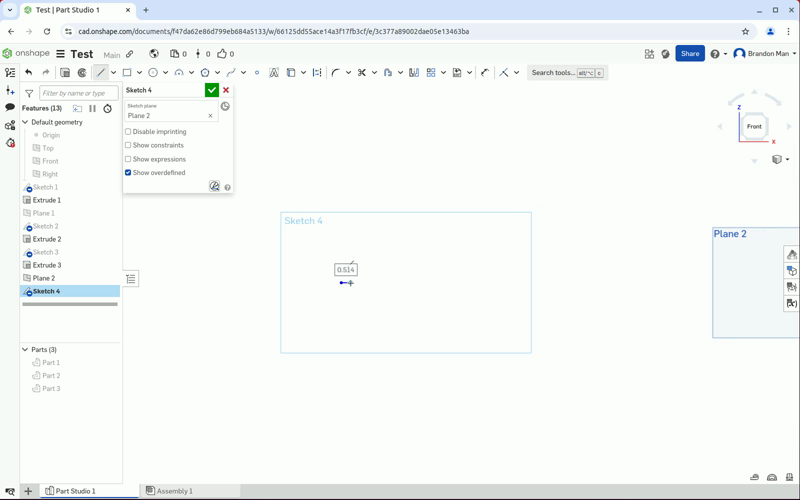
scroll(-6)
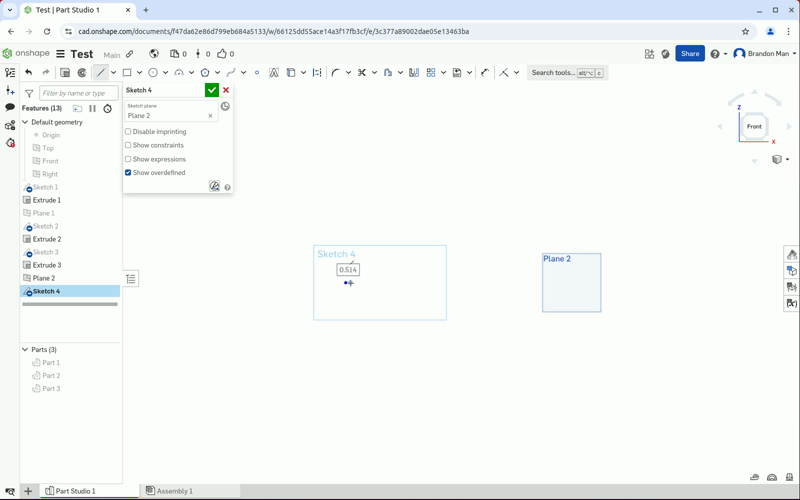
scroll(-6)
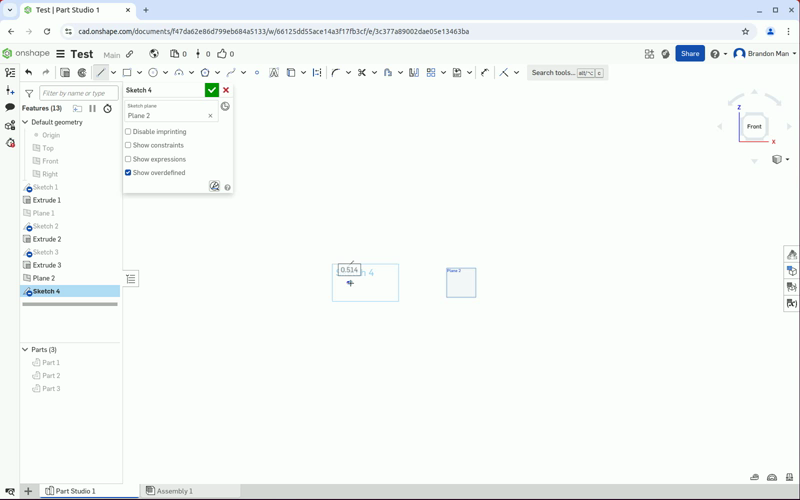
key_up(shift)
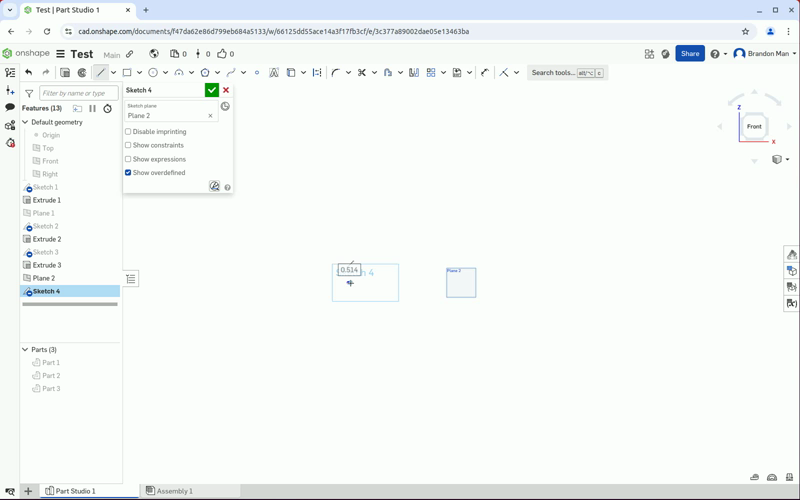
key_down(shift)
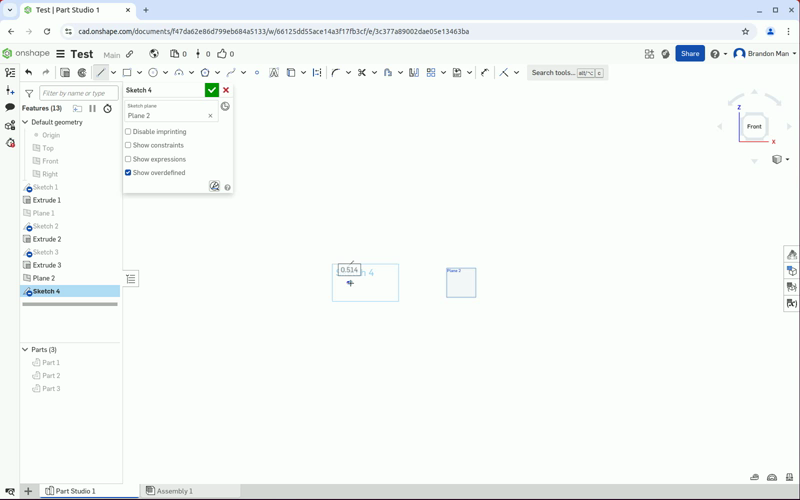
mouse_move(380, 282)
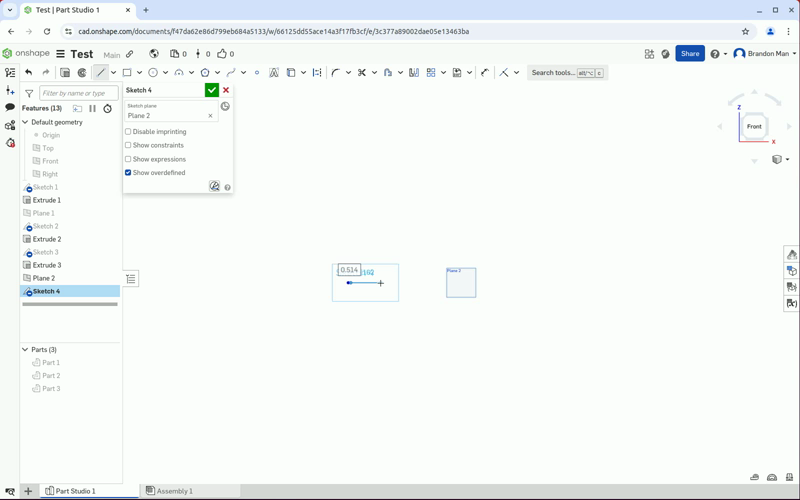
mouse_move(350, 259)
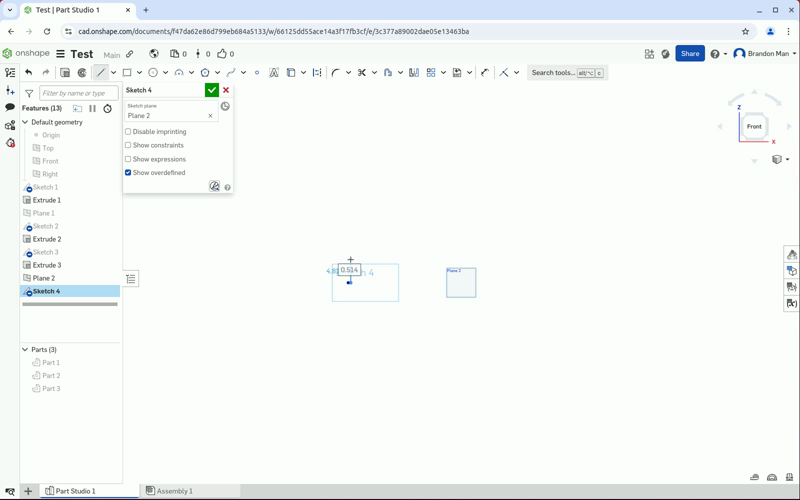
click(350, 259)
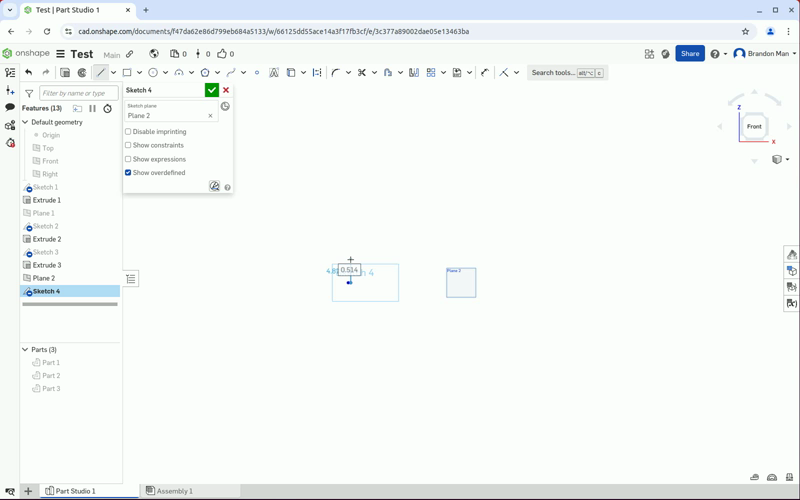
key_up(shift)
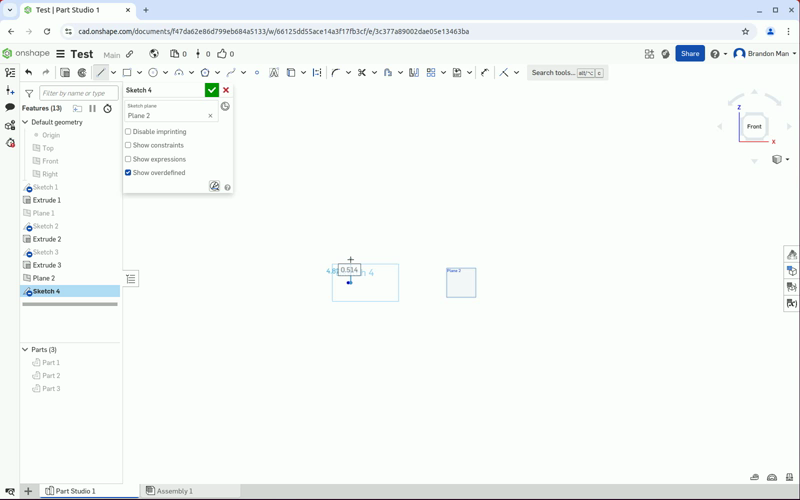
key_down(shift)
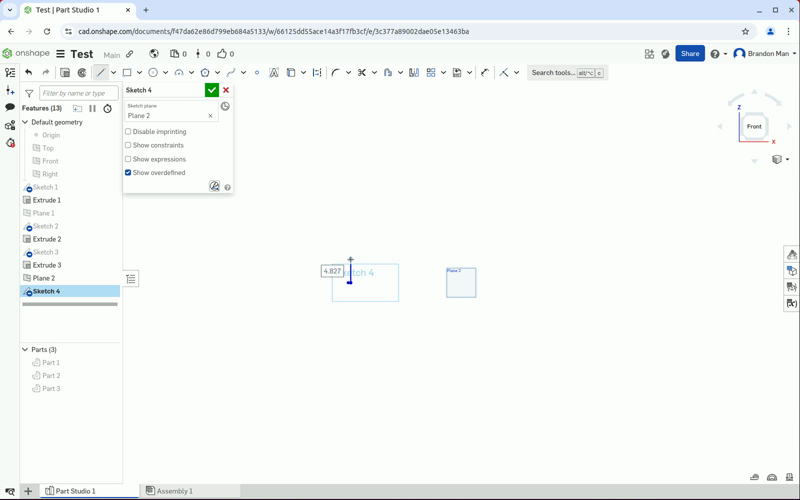
mouse_move(569, 259)
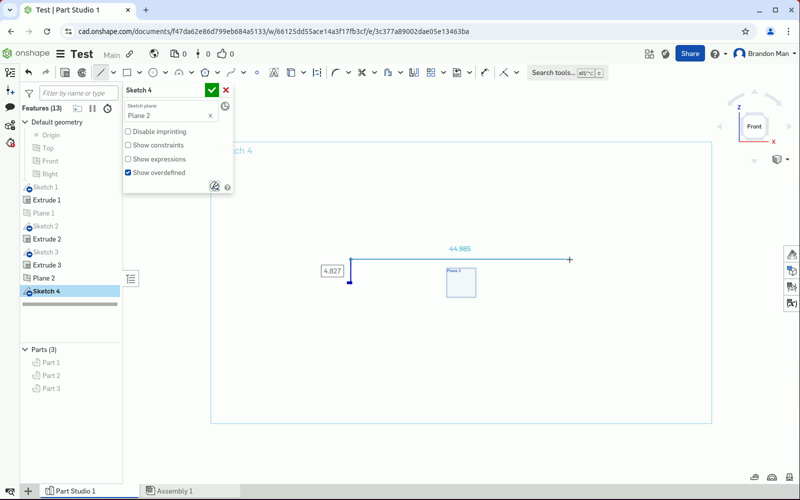
click(569, 259)
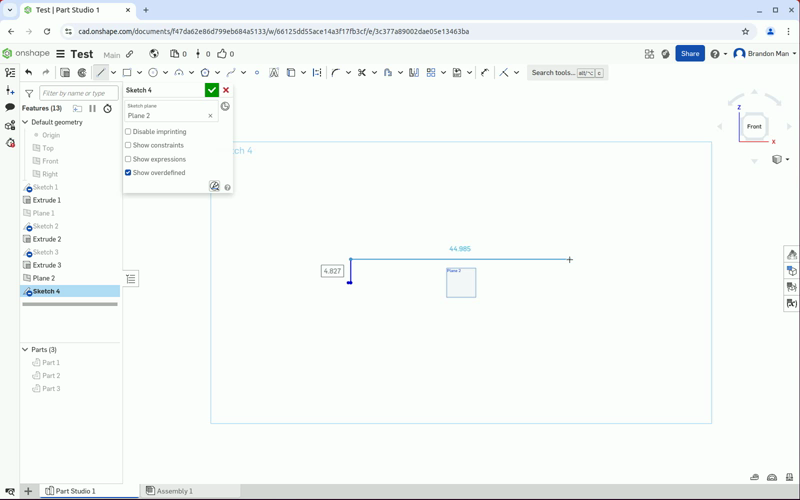
key_up(shift)
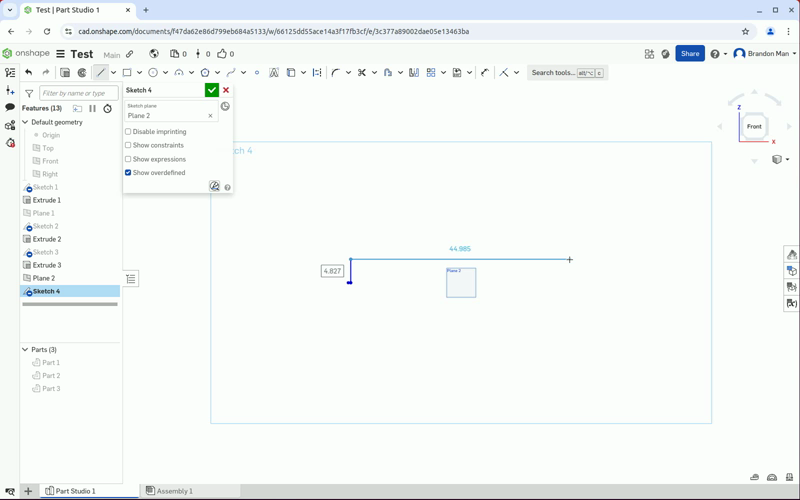
key_down(shift)
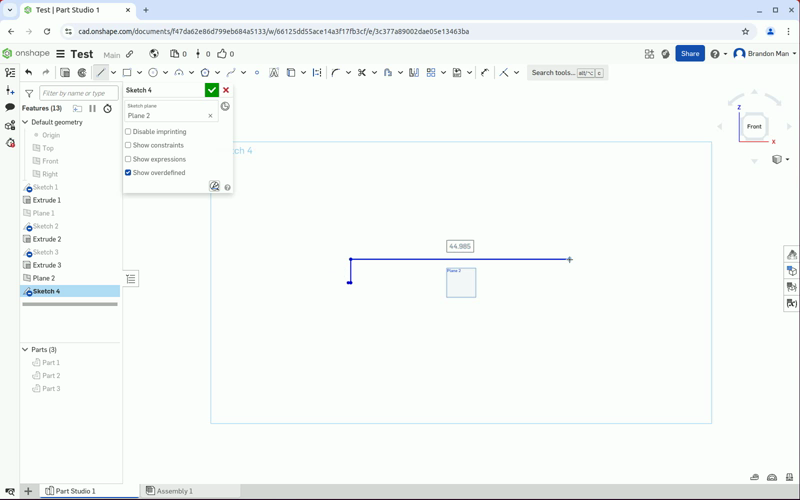
mouse_move(589, 259)
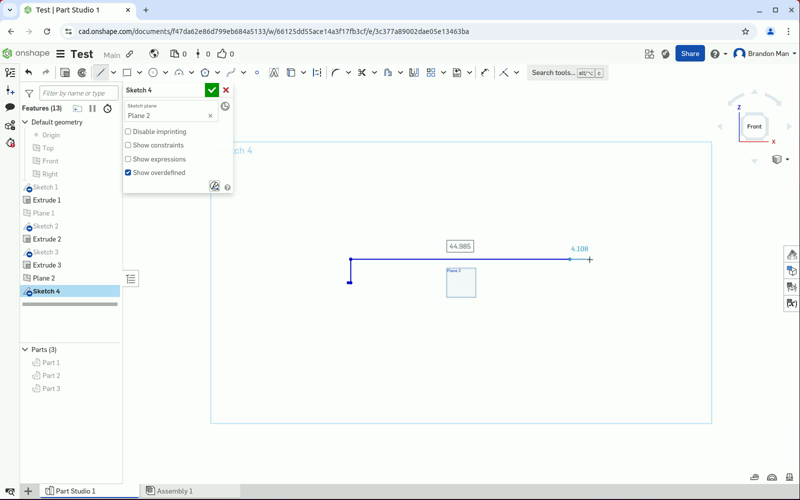
mouse_move(569, 282)
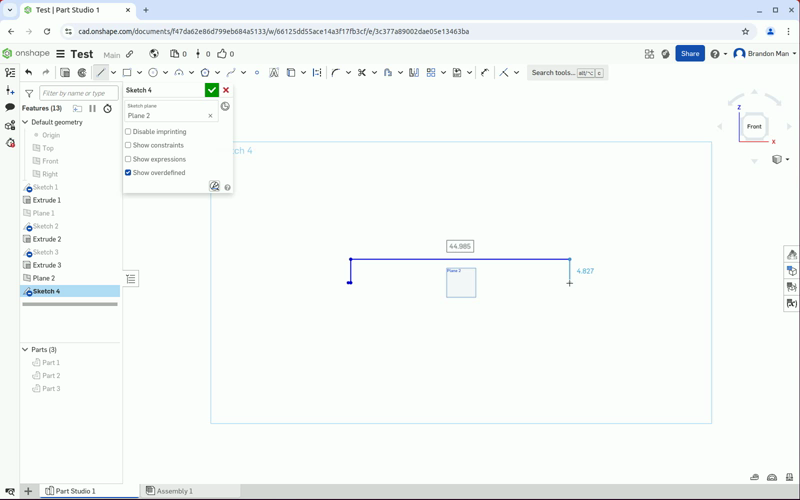
click(569, 282)
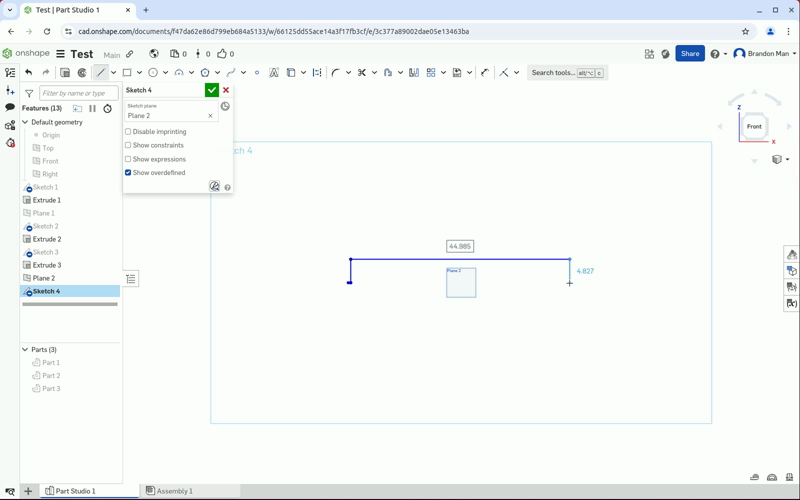
key_up(shift)
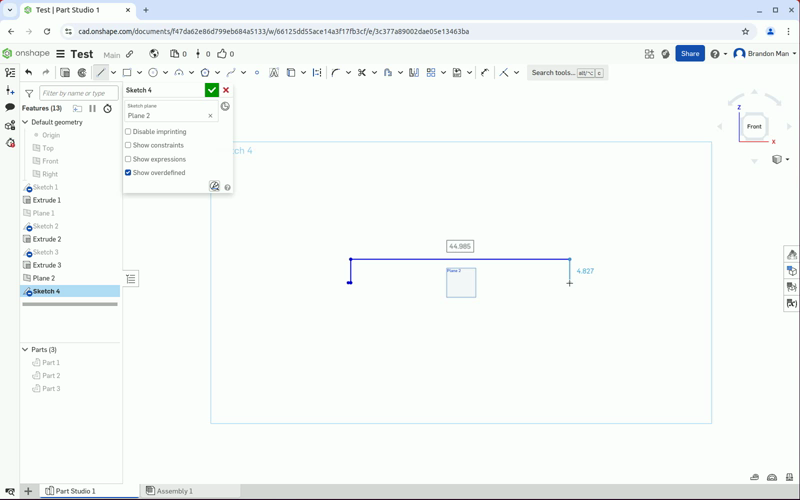
key_down(shift)
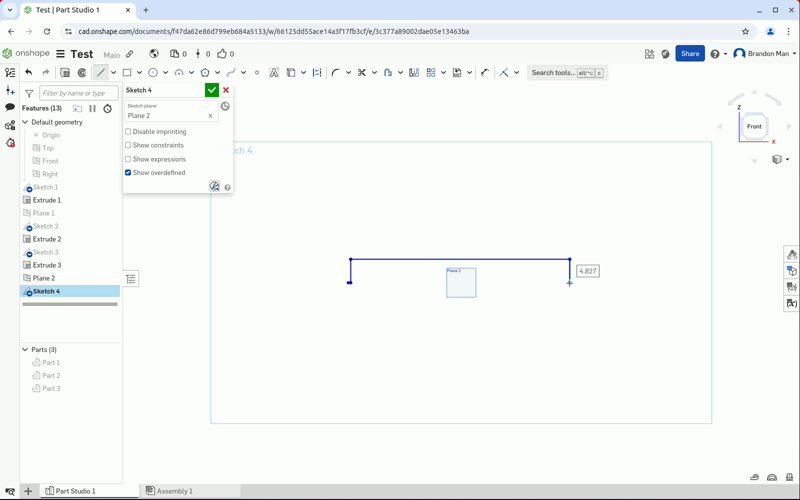
mouse_move(589, 282)
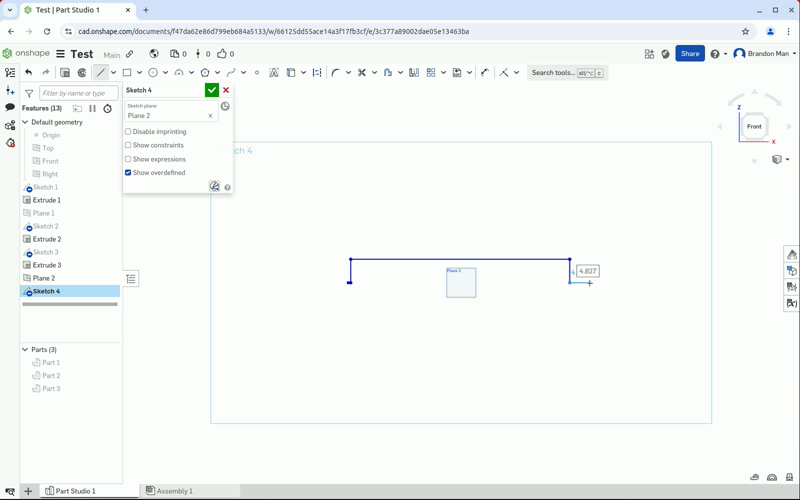
mouse_move(572, 282)
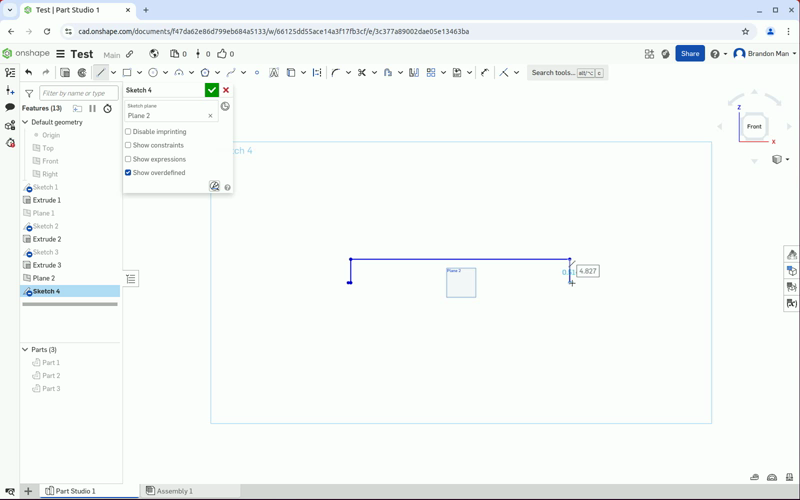
scroll(6)
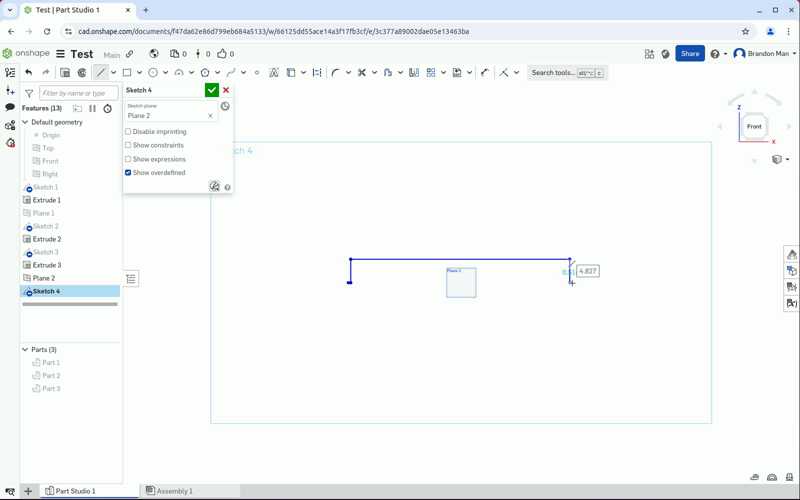
scroll(6)
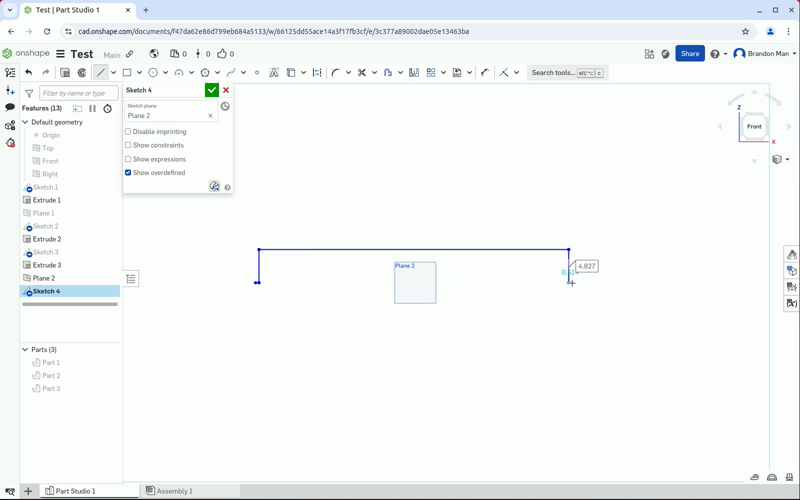
scroll(6)
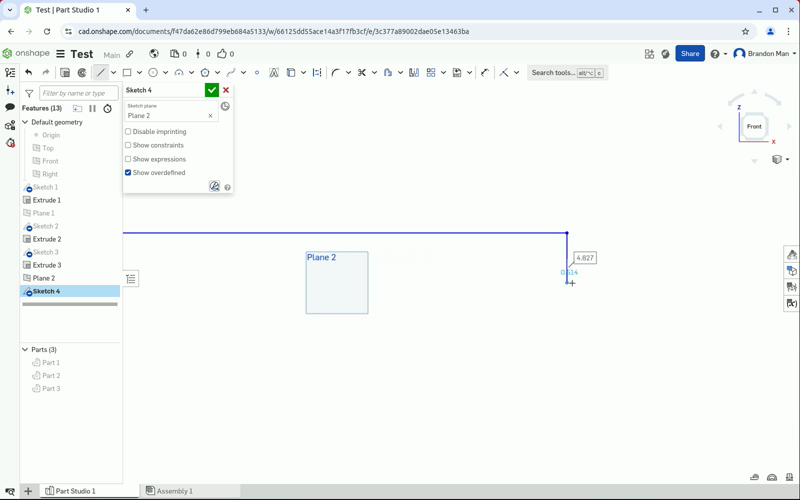
scroll(6)
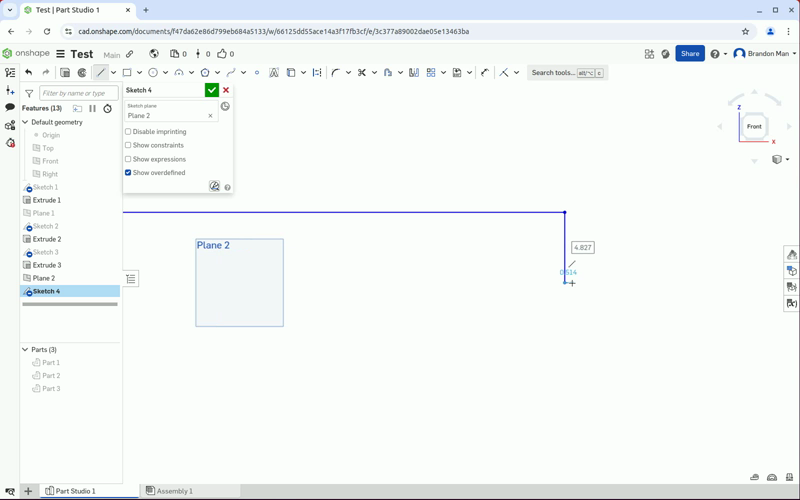
scroll(6)
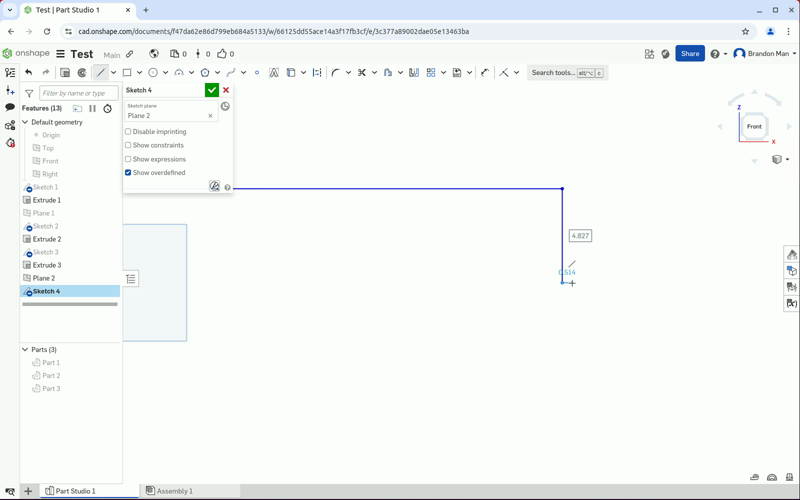
scroll(6)
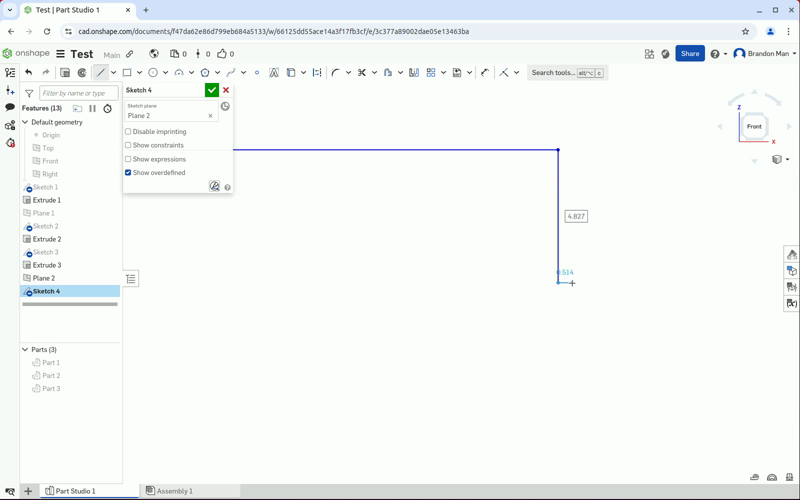
scroll(6)
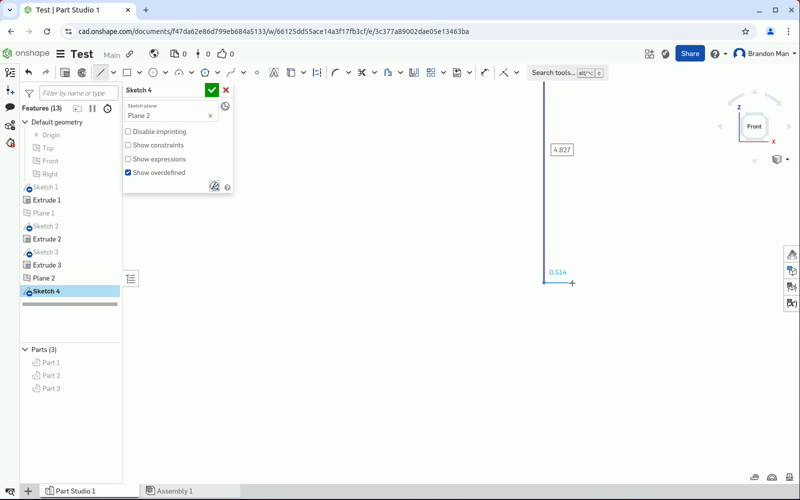
click(572, 282)
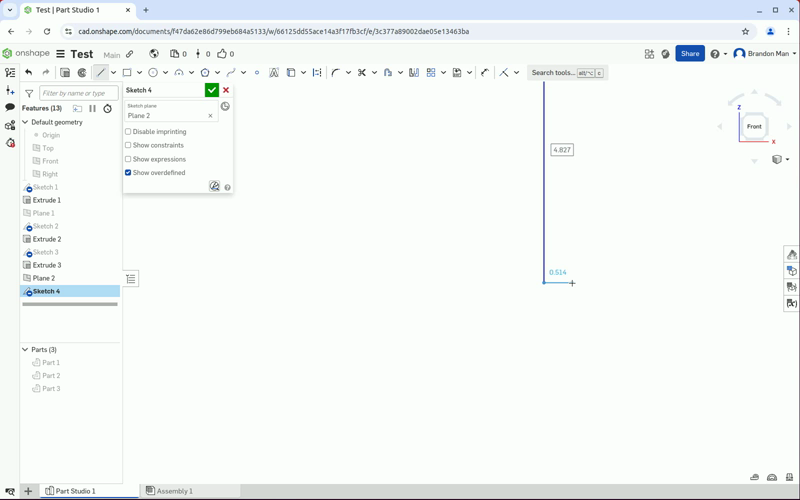
scroll(-6)
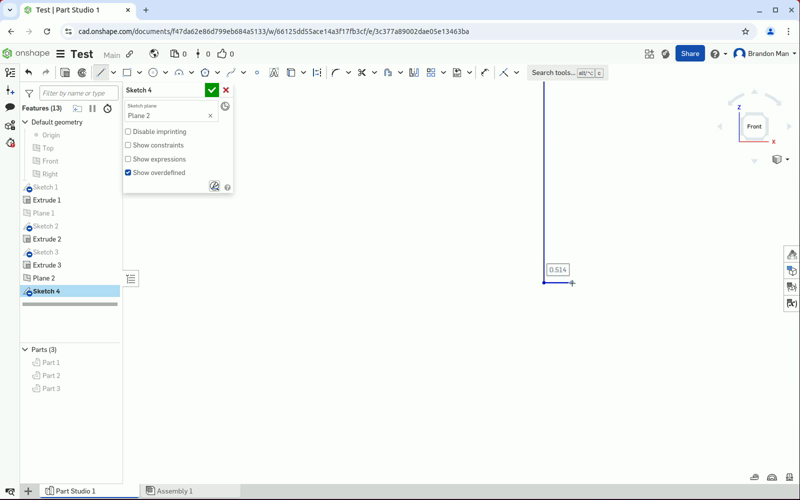
scroll(-6)
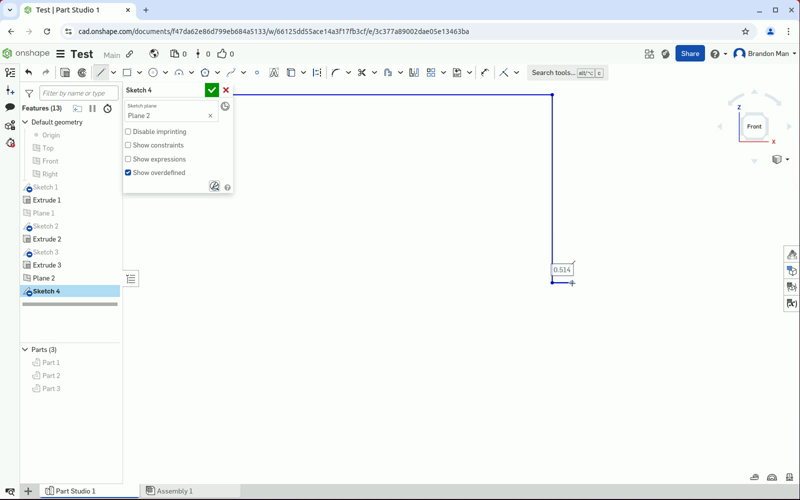
scroll(-6)
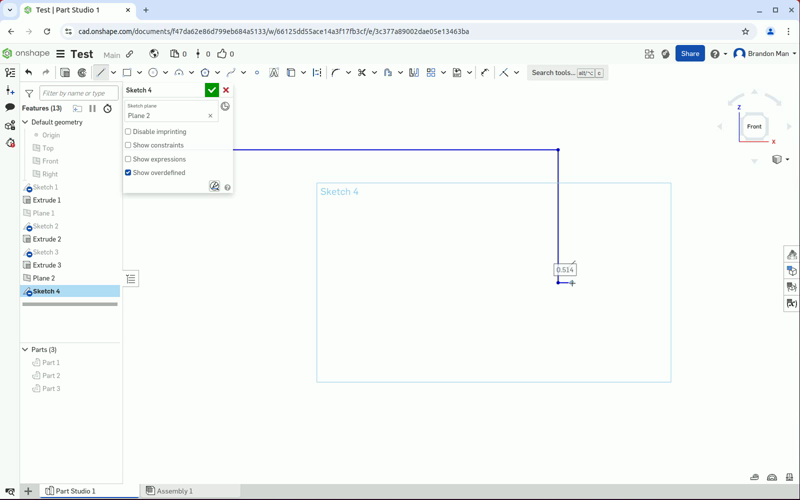
scroll(-6)
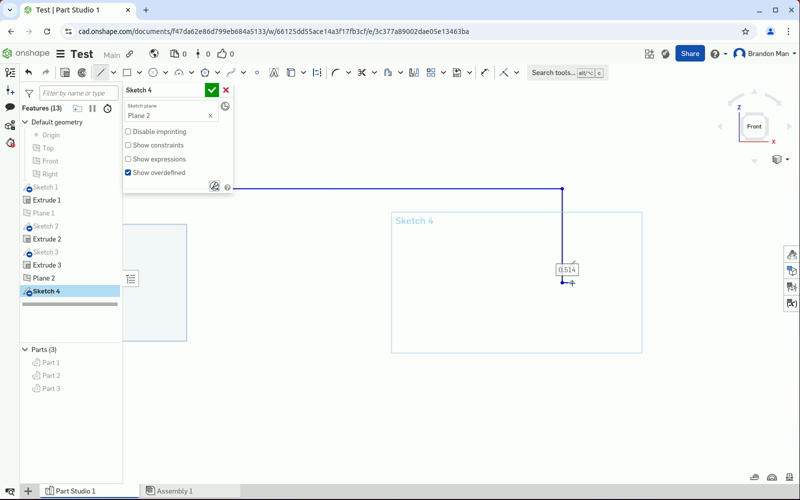
scroll(-6)
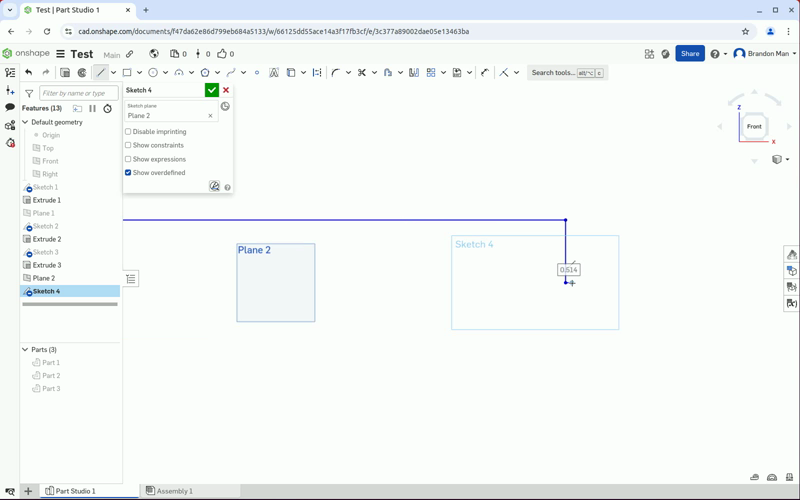
scroll(-6)
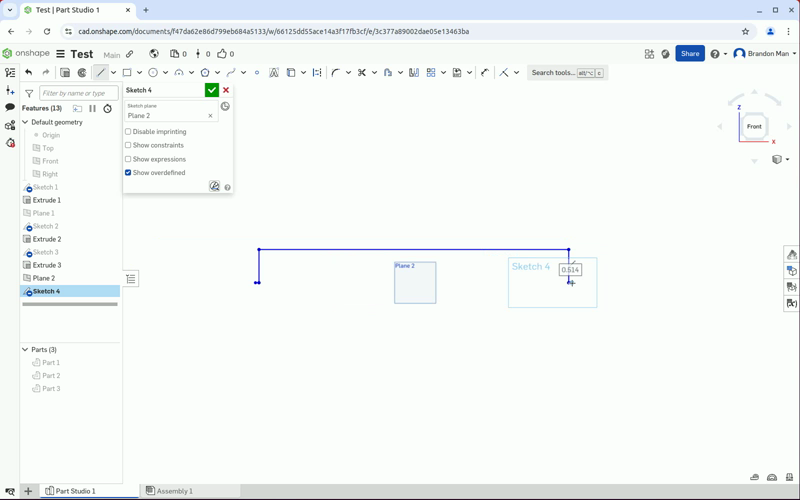
scroll(-6)
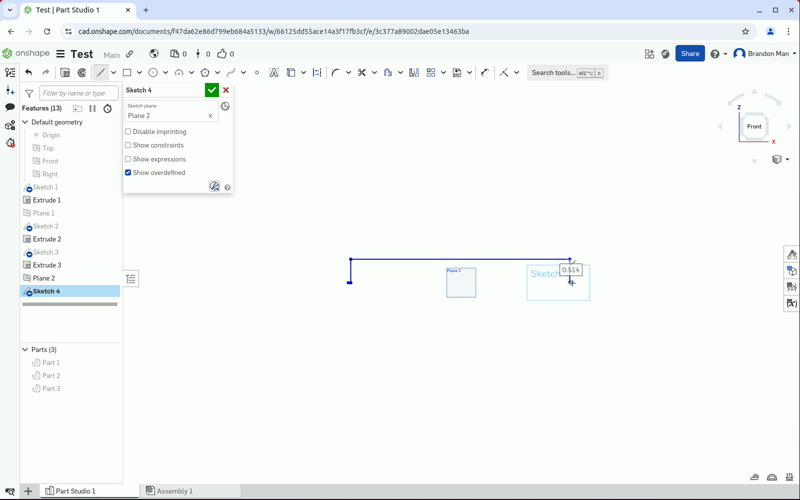
key_up(shift)
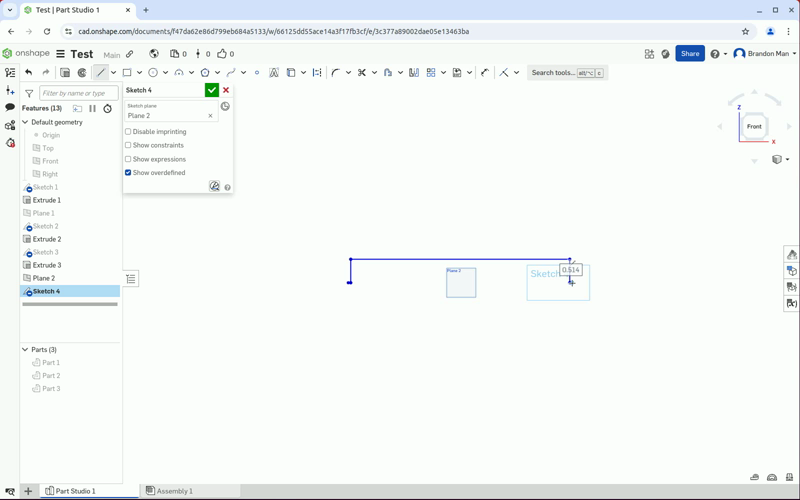
key_down(shift)
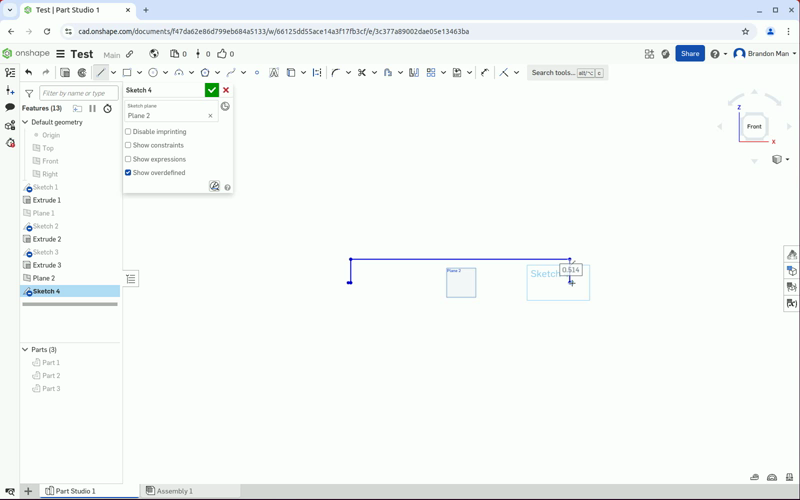
mouse_move(589, 282)
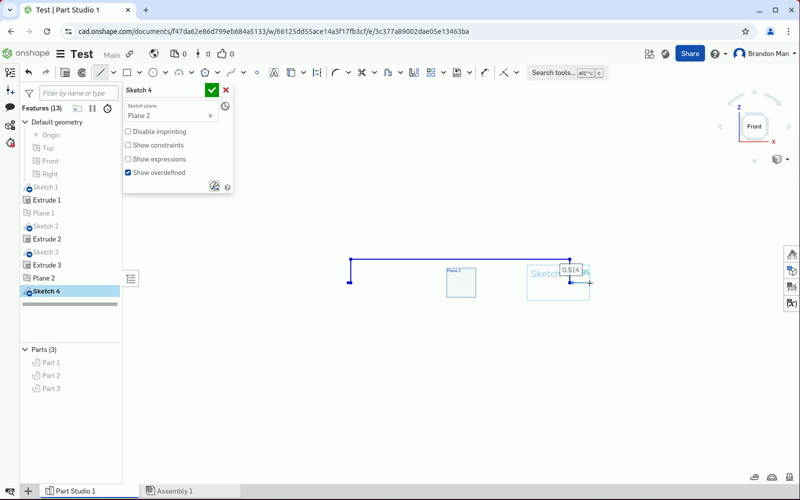
mouse_move(572, 257)
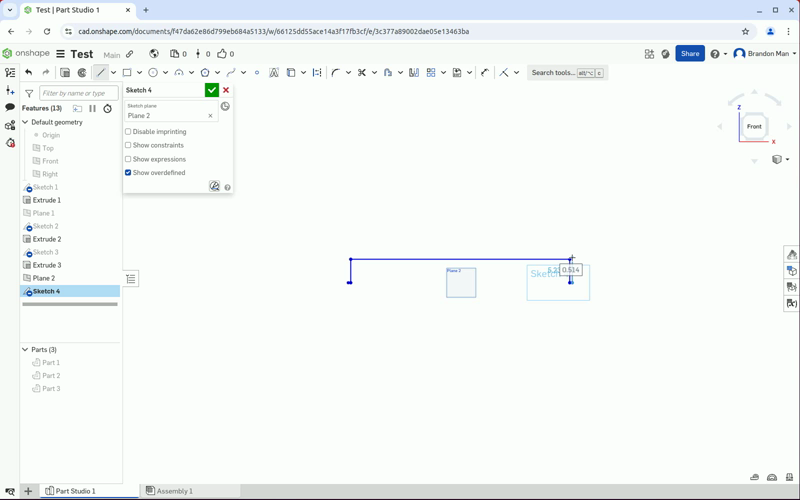
scroll(6)
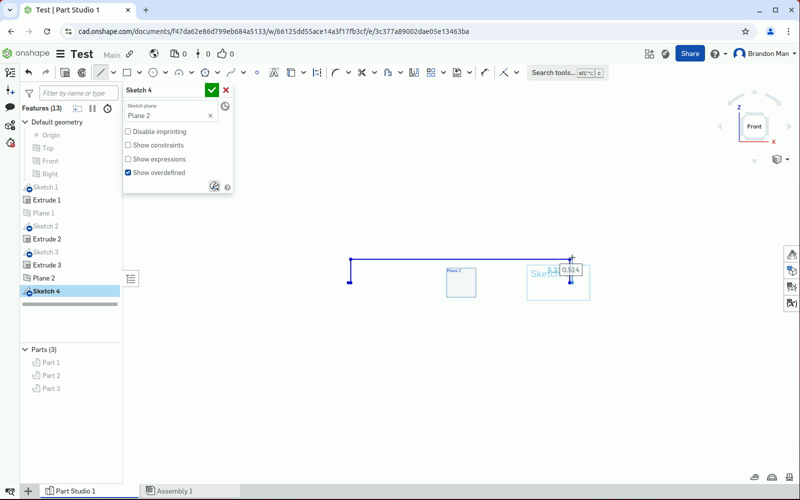
scroll(6)
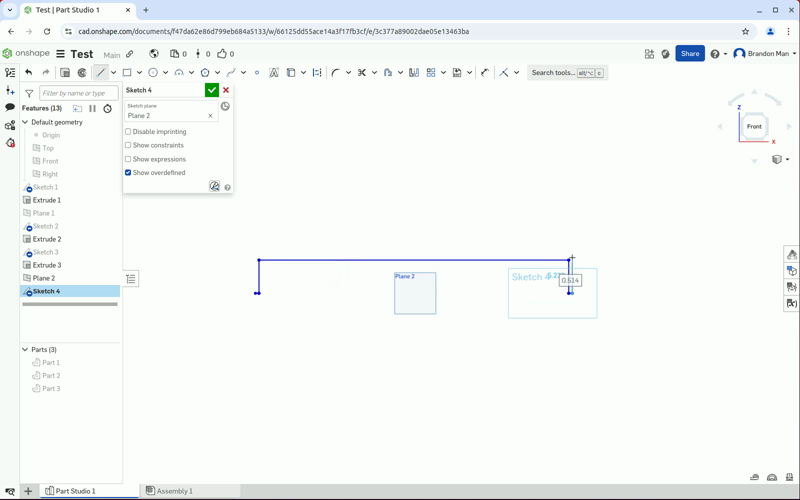
scroll(6)
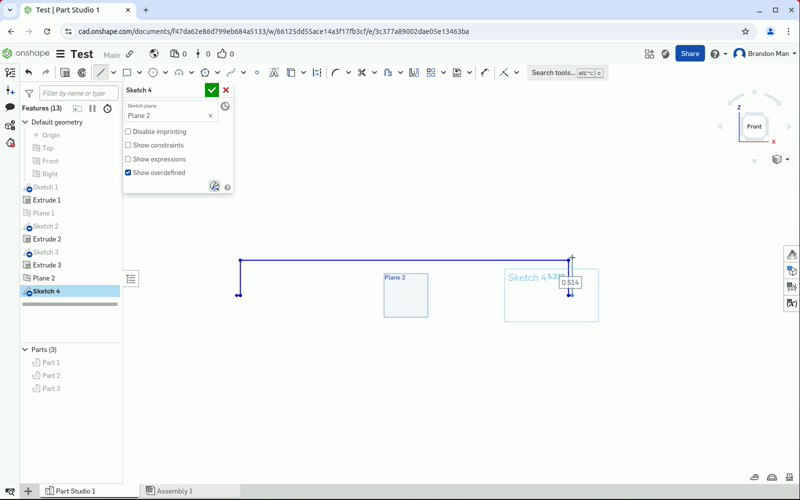
scroll(6)
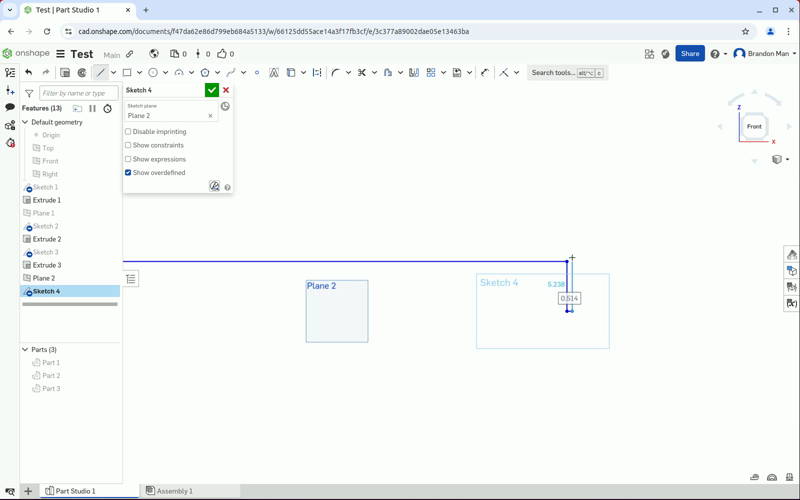
scroll(6)
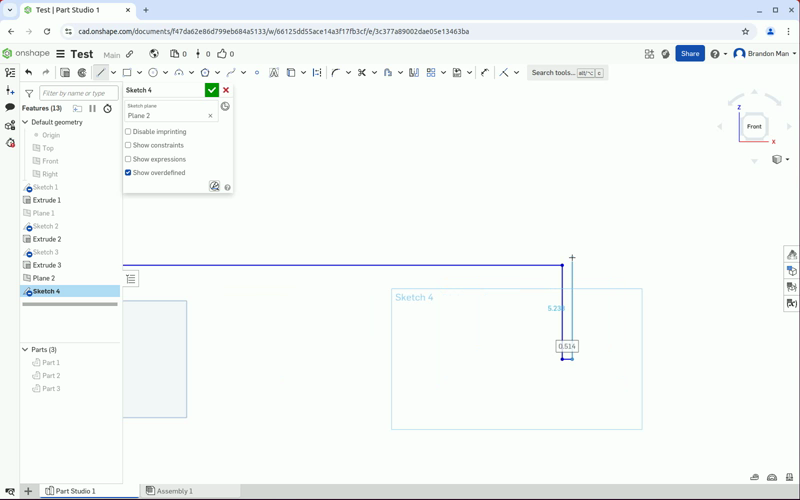
scroll(6)
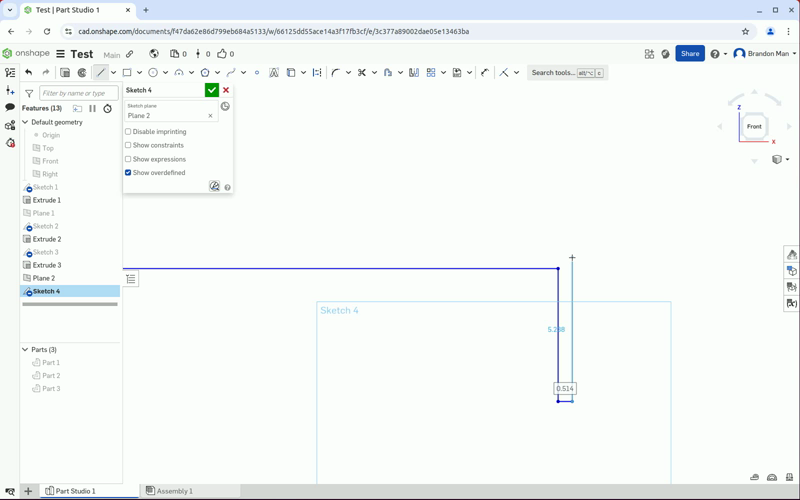
scroll(6)
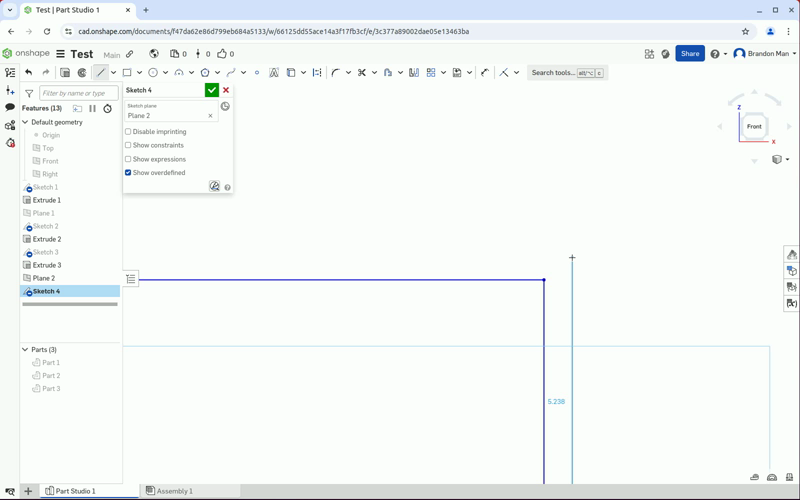
click(572, 257)
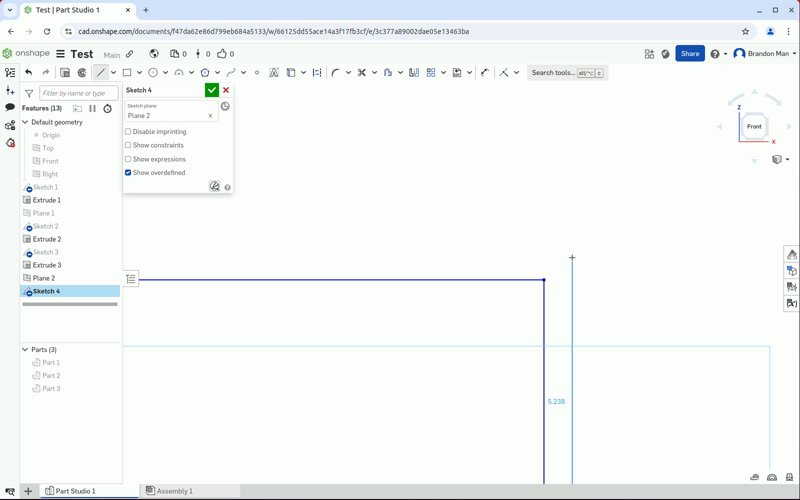
scroll(-6)
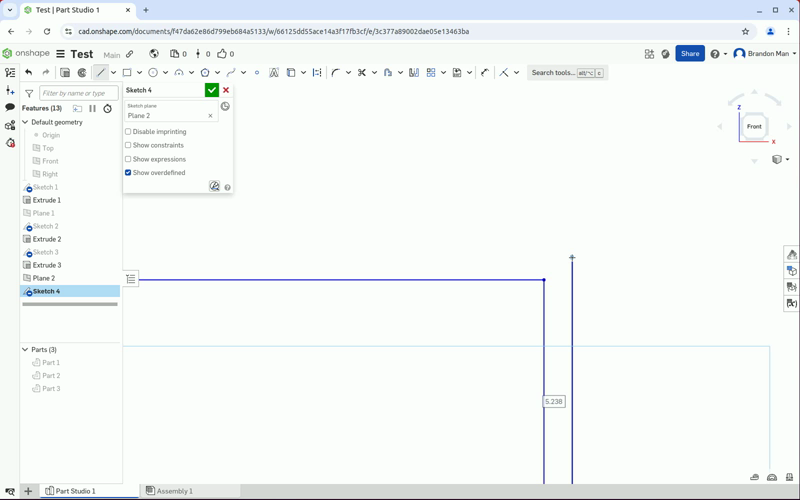
scroll(-6)
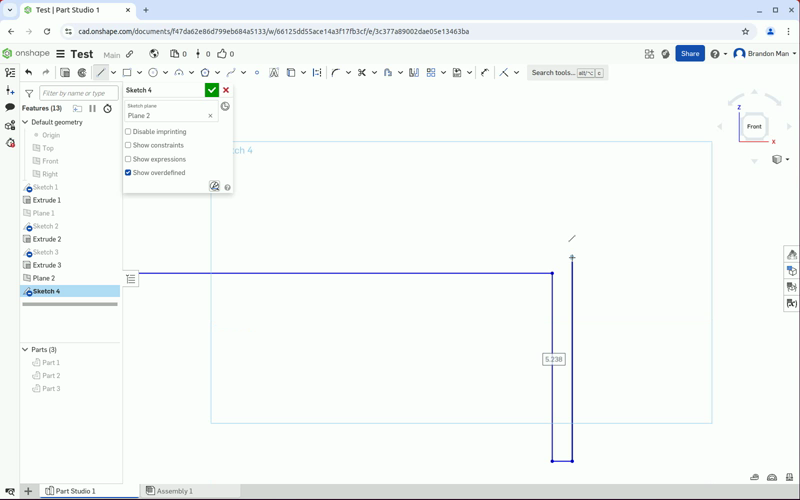
scroll(-6)
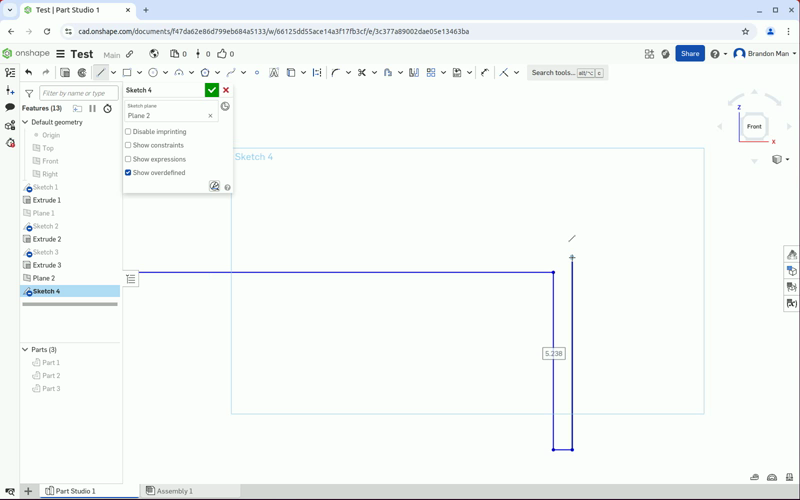
scroll(-6)
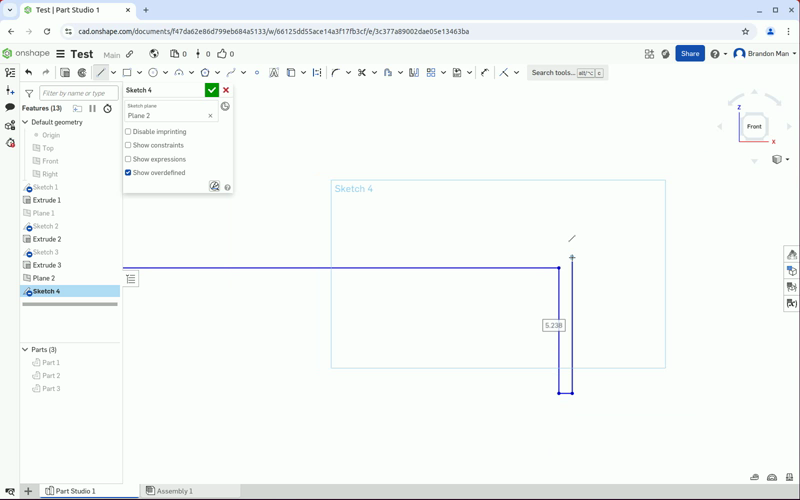
scroll(-6)
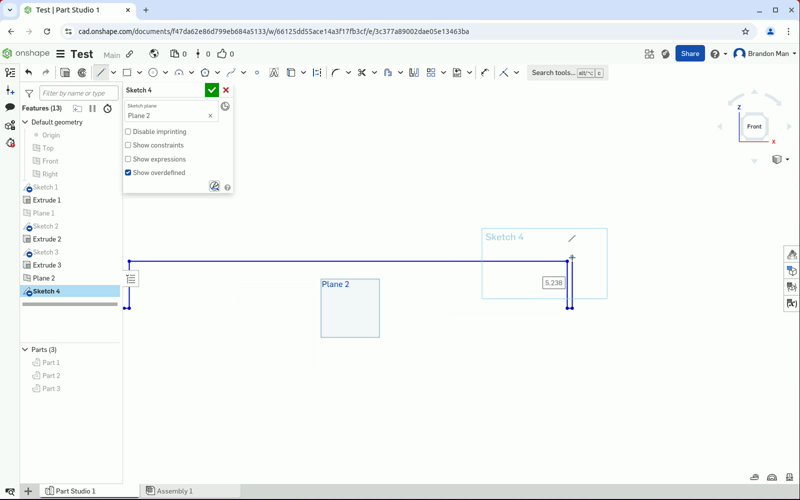
scroll(-6)
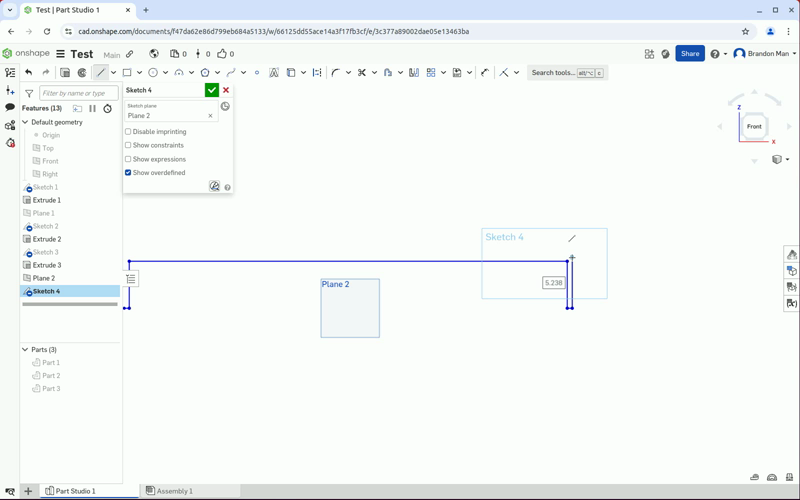
scroll(-6)
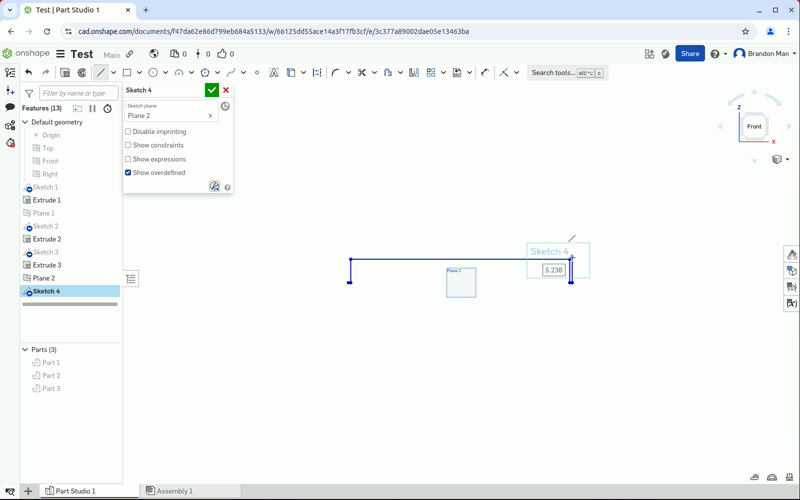
key_up(shift)
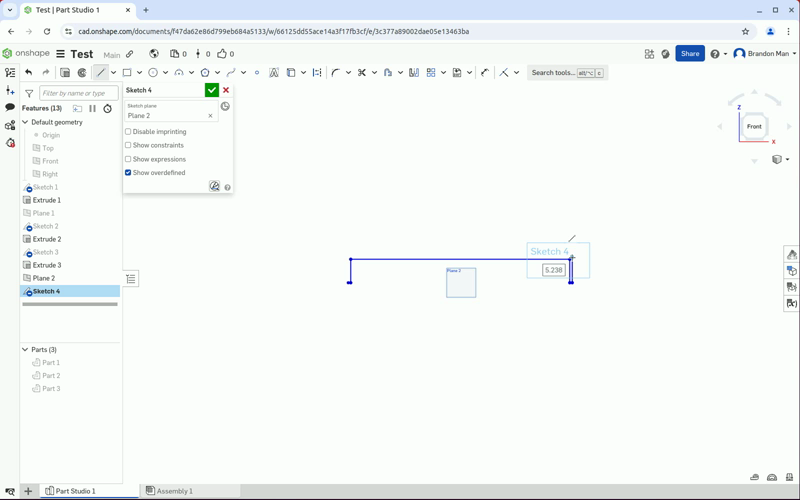
key_down(shift)
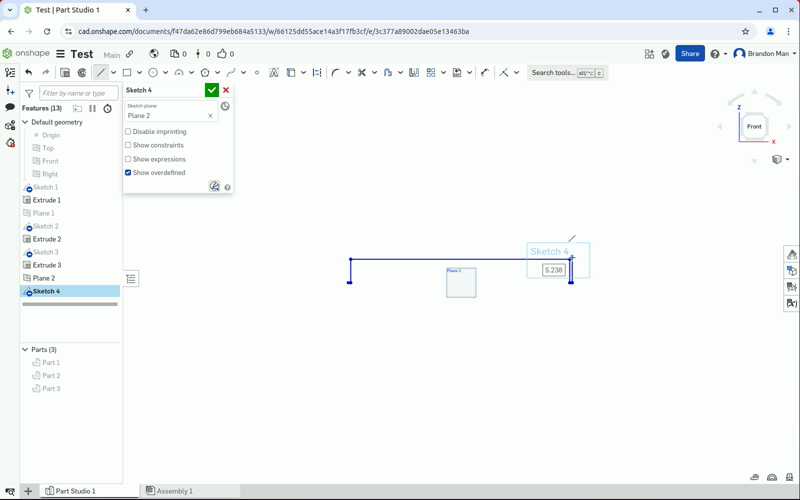
mouse_move(348, 257)
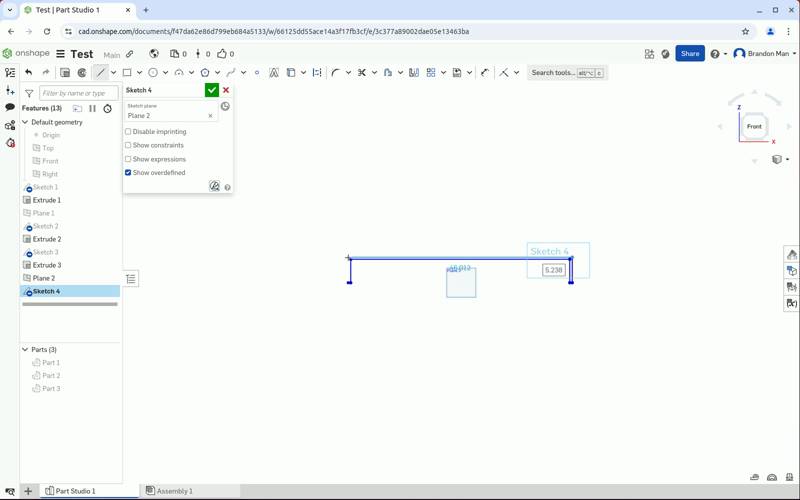
scroll(6)
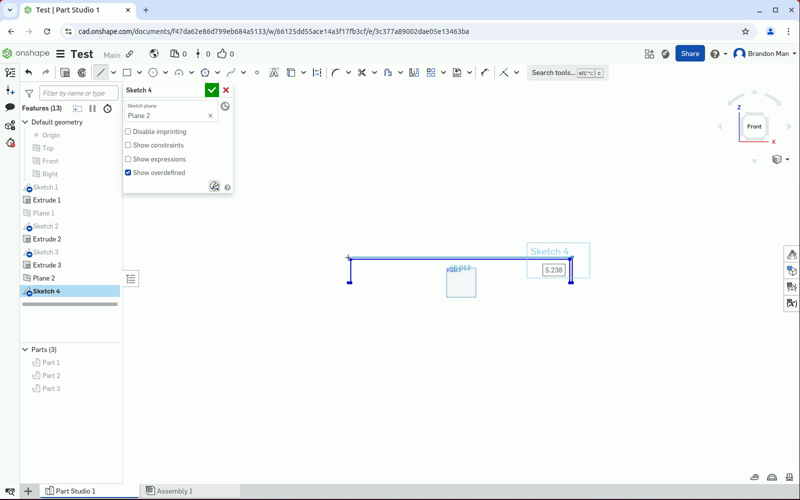
scroll(6)
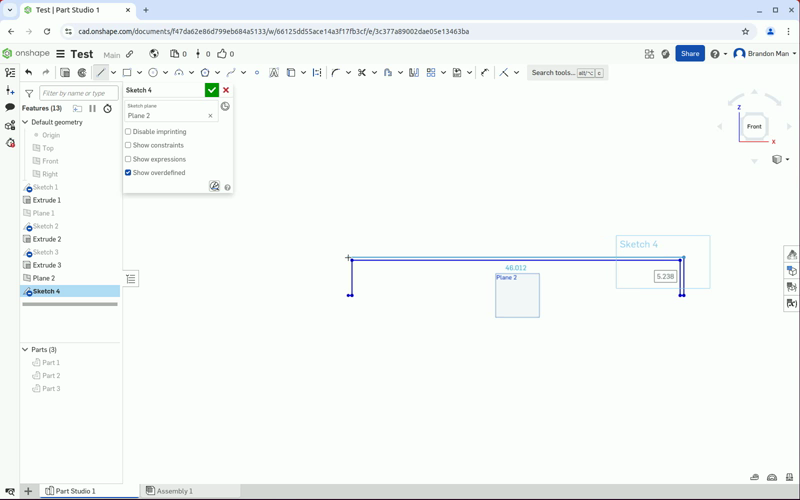
scroll(6)
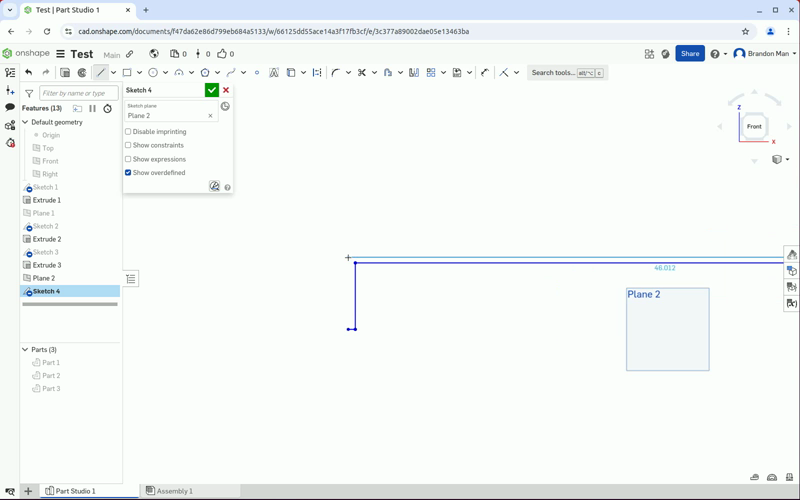
scroll(6)
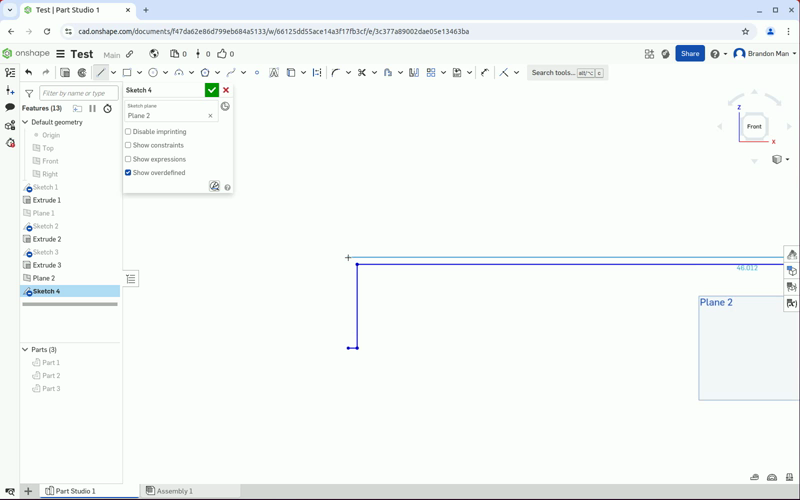
scroll(6)
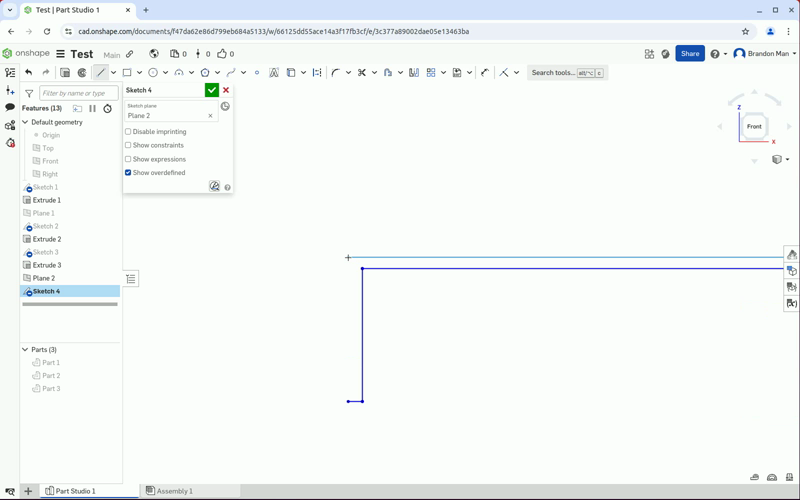
scroll(6)
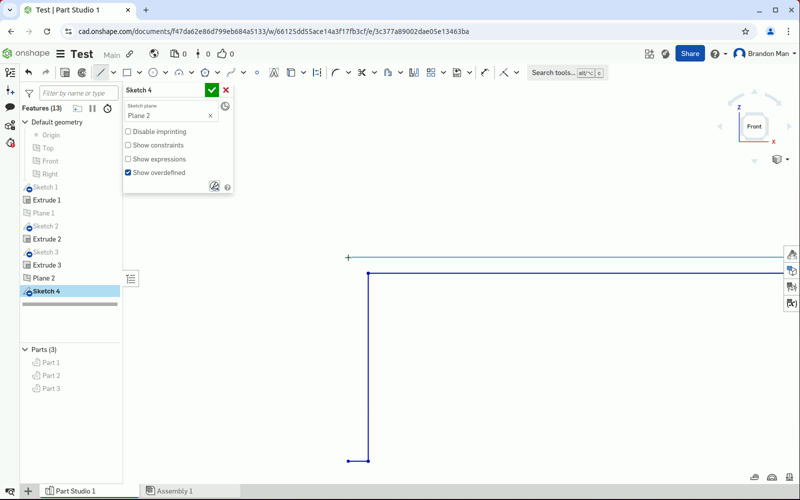
scroll(6)
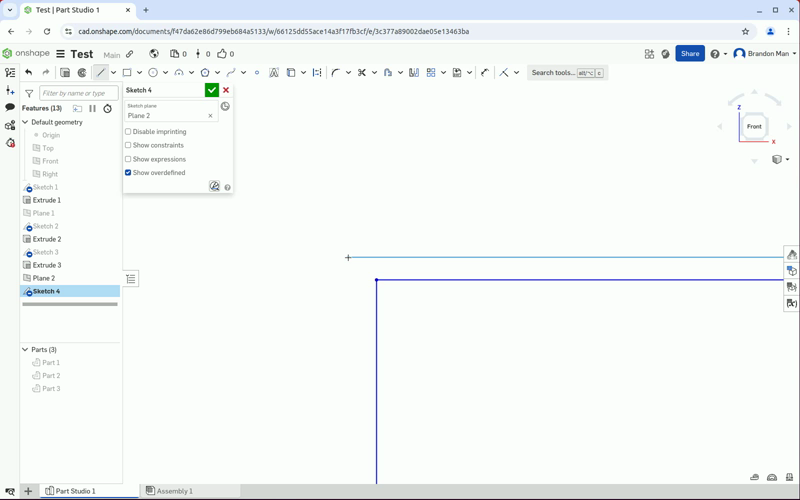
click(348, 257)
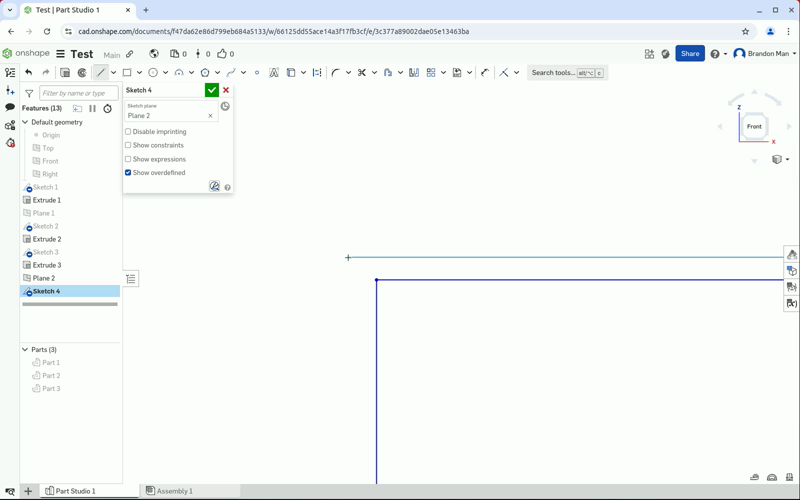
scroll(-6)
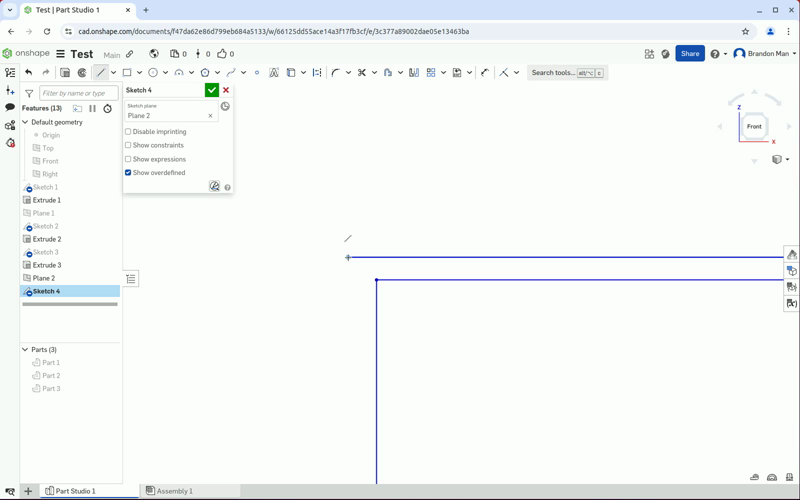
scroll(-6)
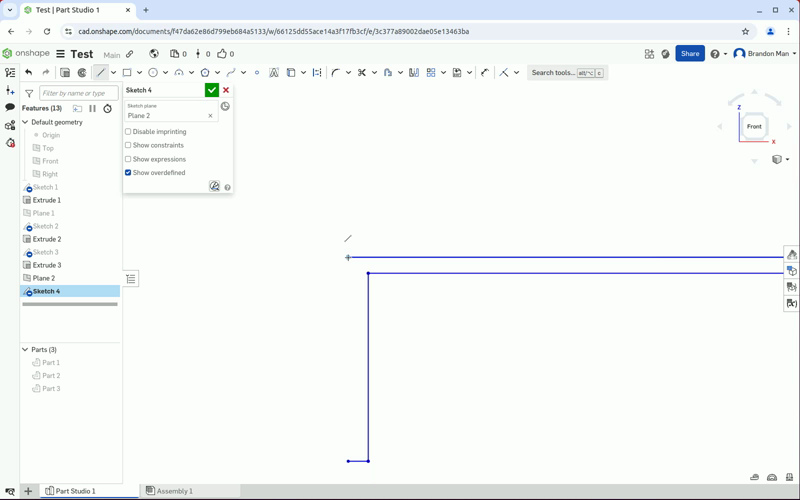
scroll(-6)
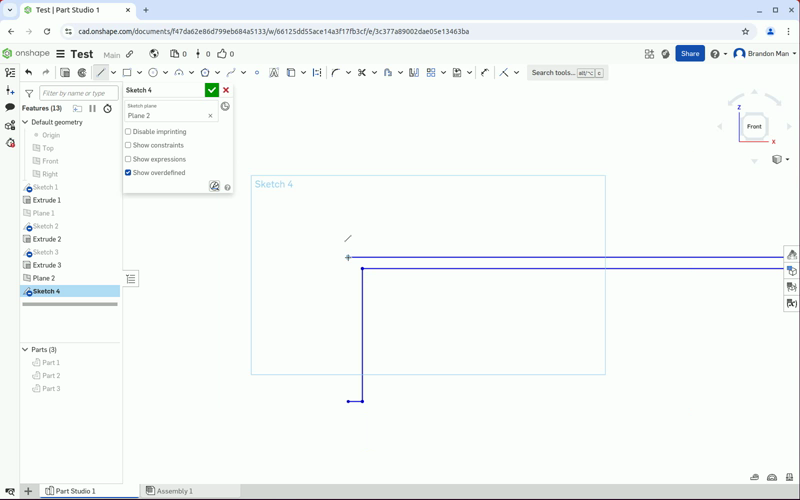
scroll(-6)
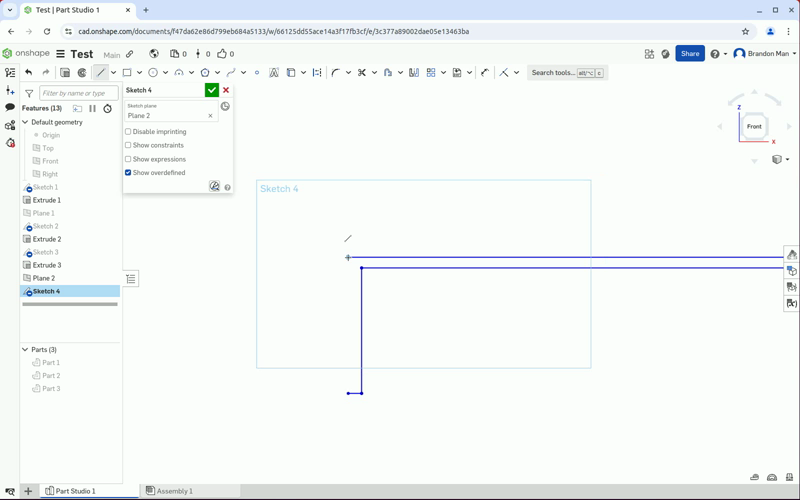
scroll(-6)
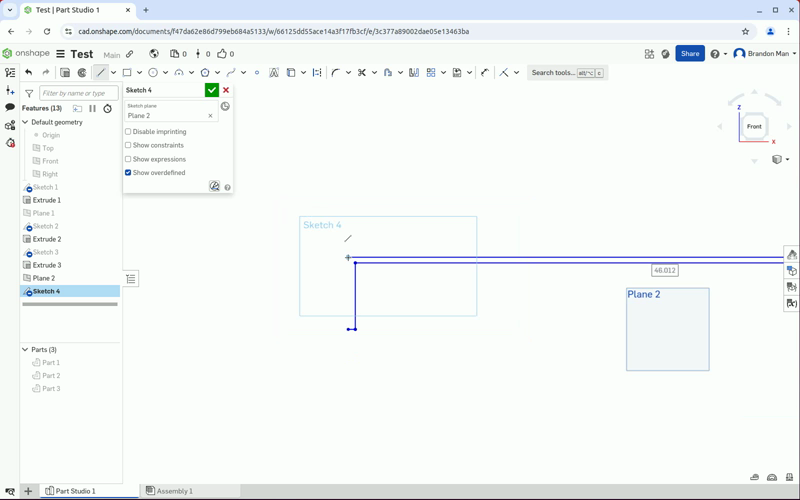
scroll(-6)
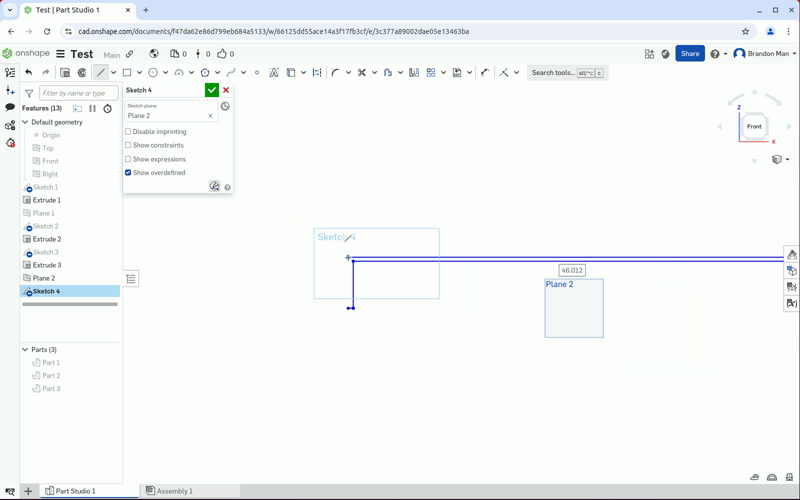
scroll(-6)
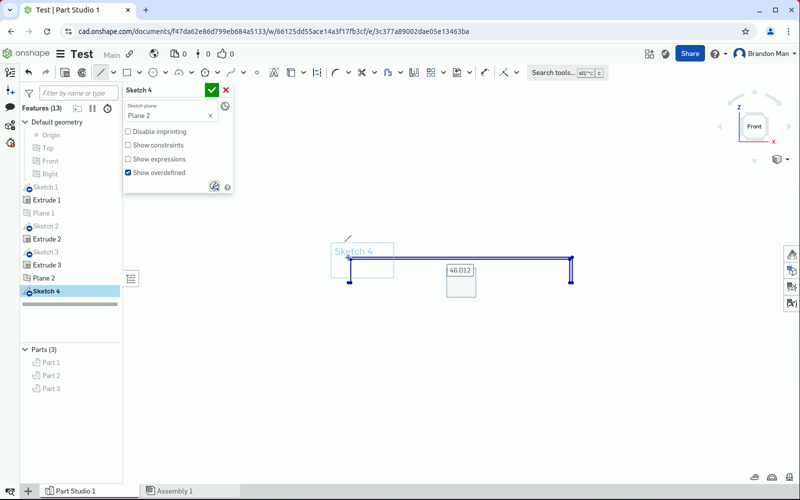
key_up(shift)
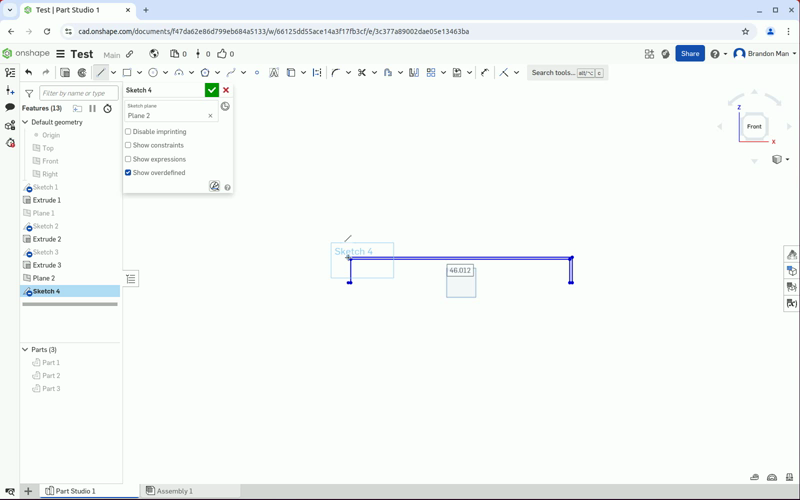
mouse_move(378, 257)
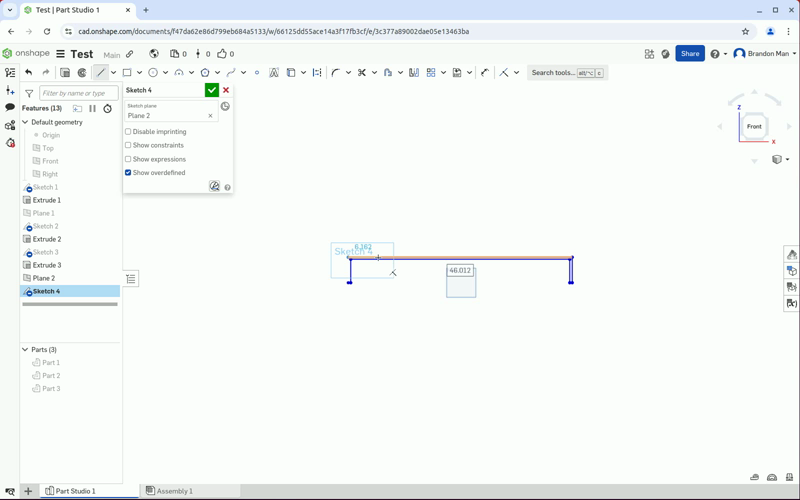
key_down(shift)
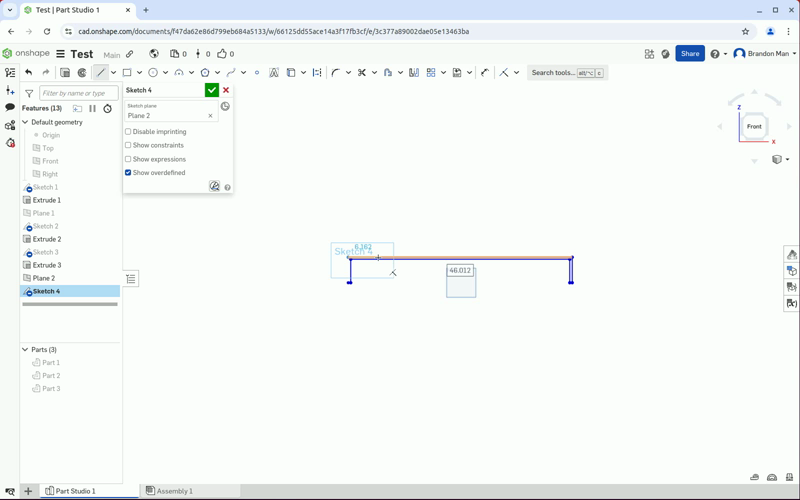
mouse_move(348, 282)
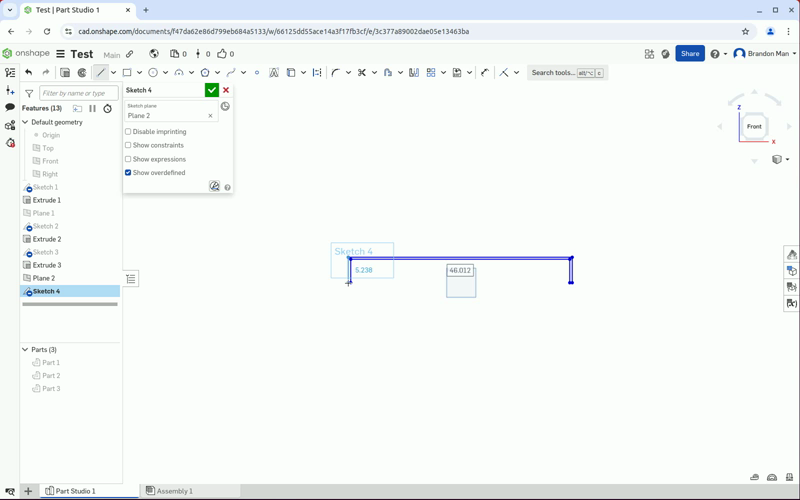
scroll(6)
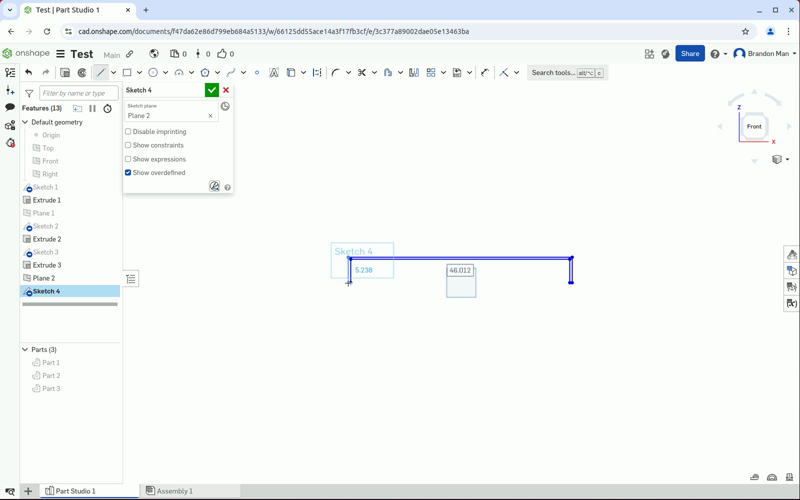
scroll(6)
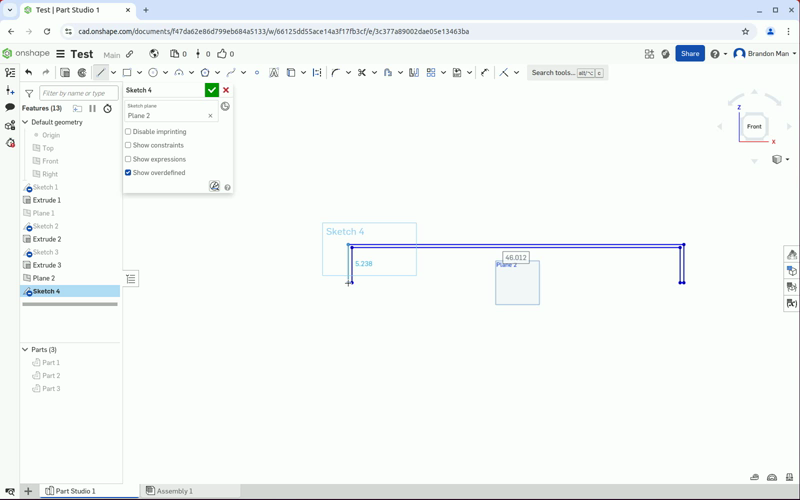
scroll(6)
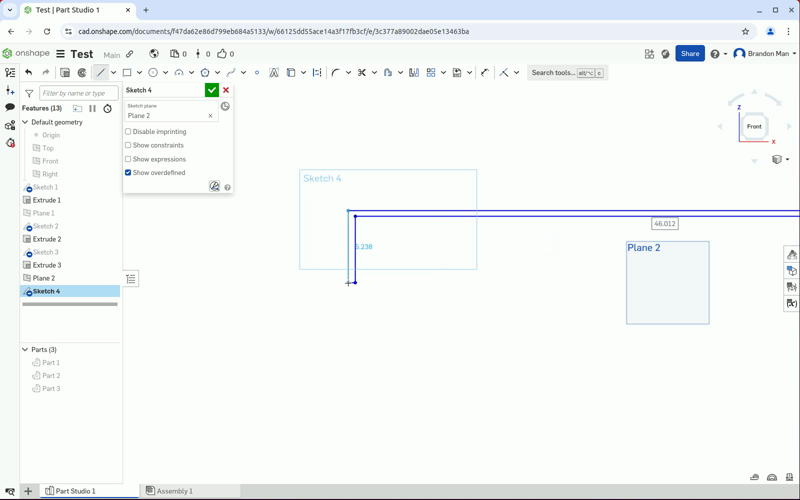
scroll(6)
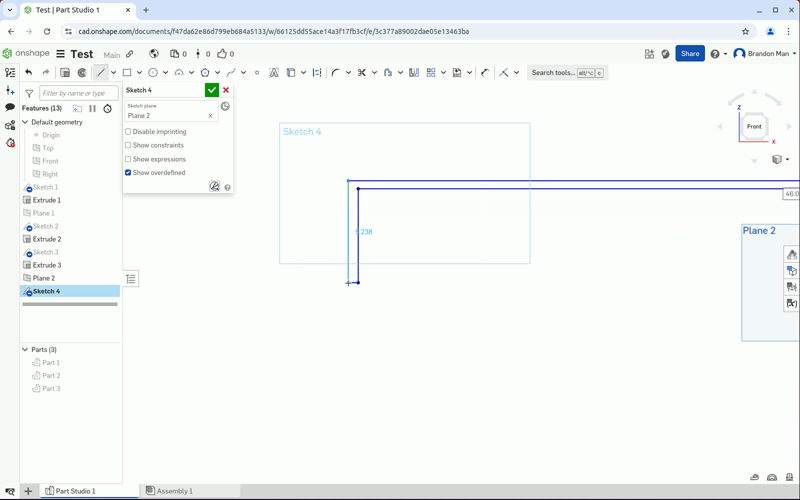
scroll(6)
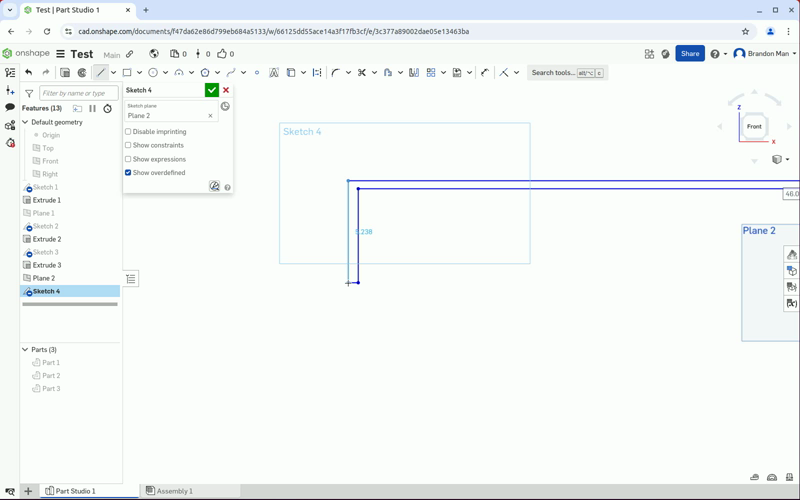
scroll(6)
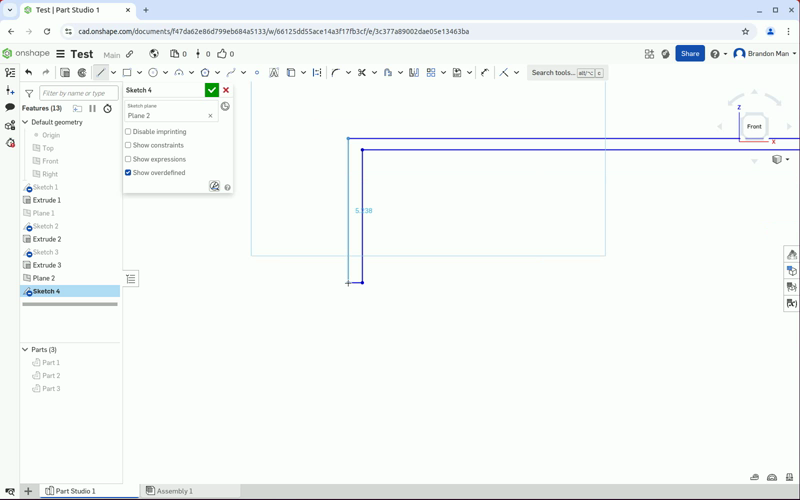
scroll(6)
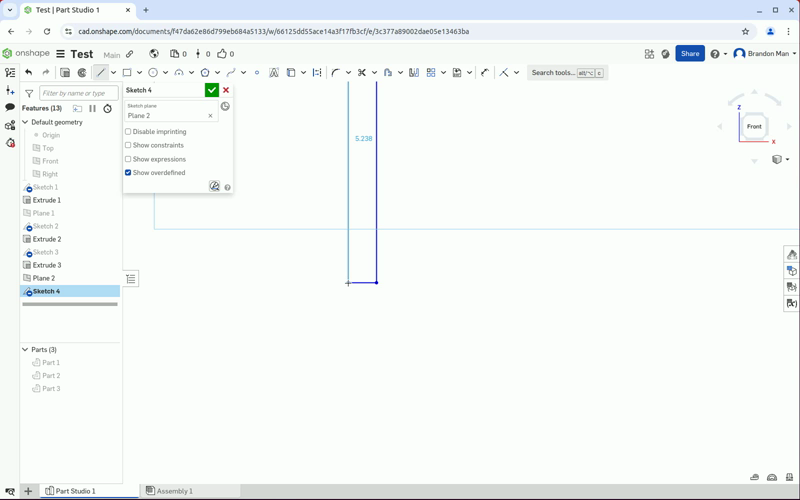
key_up(shift)
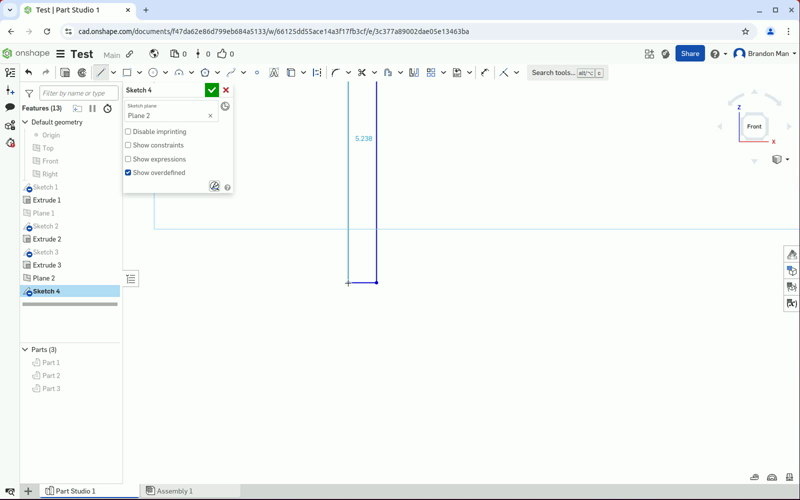
click(348, 282)
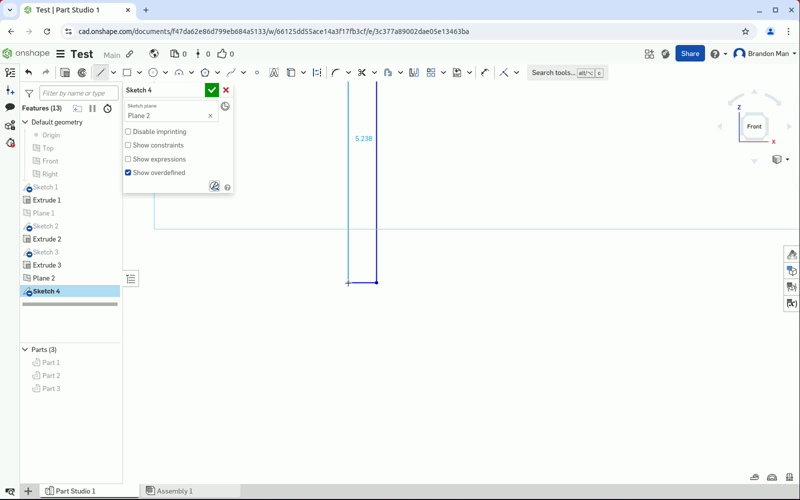
scroll(-6)
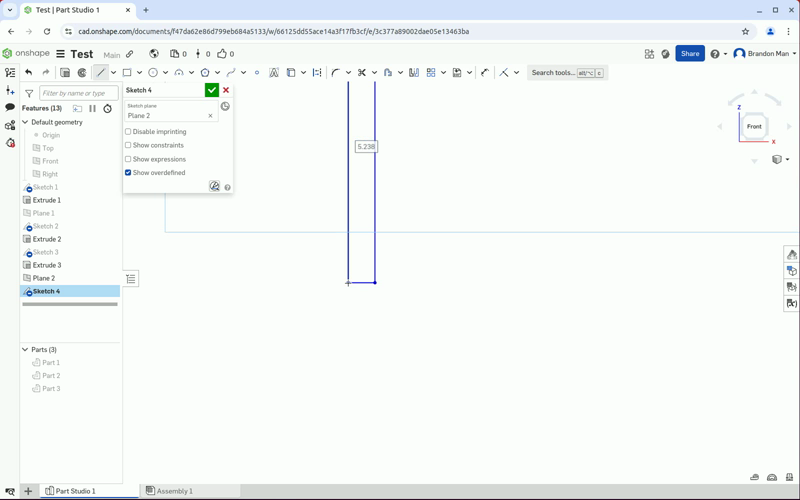
scroll(-6)
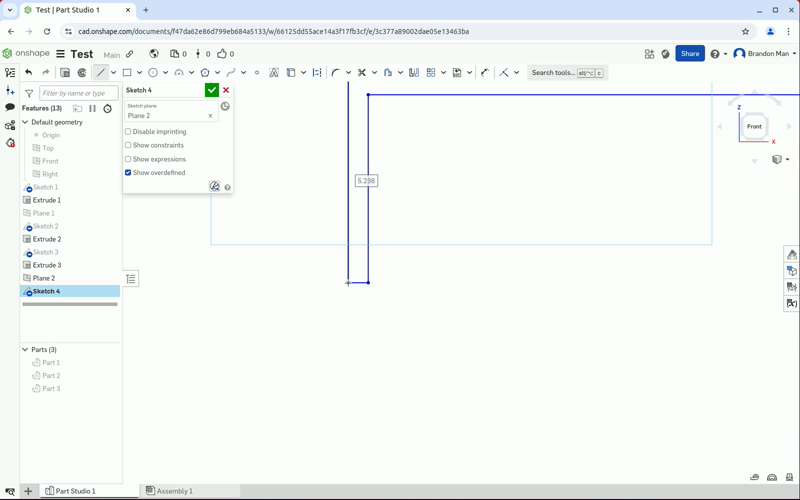
scroll(-6)
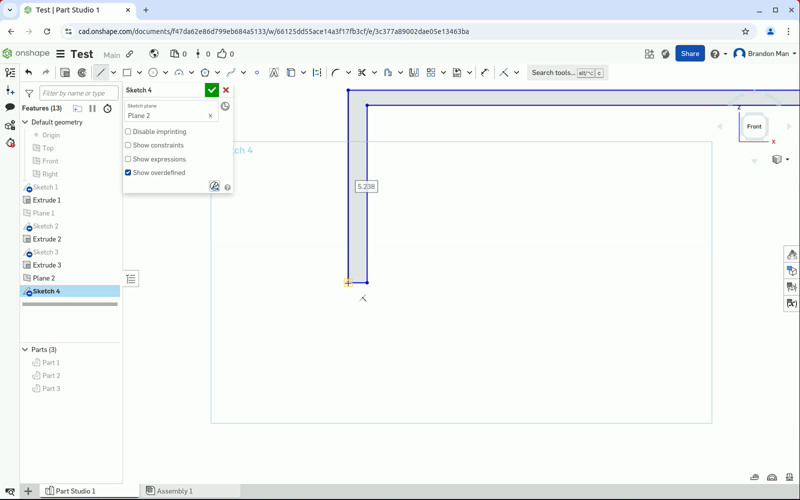
scroll(-6)
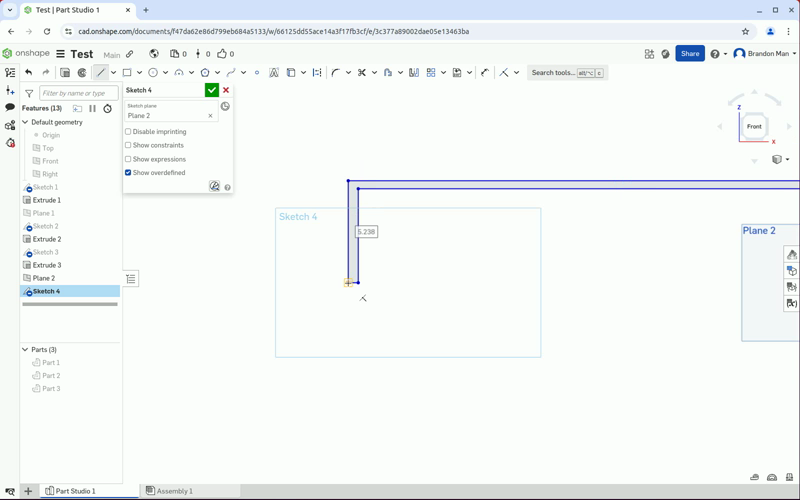
scroll(-6)
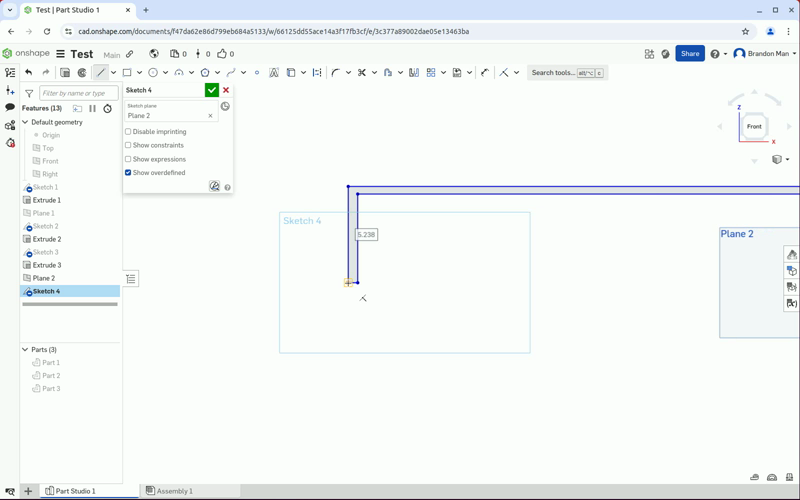
scroll(-6)
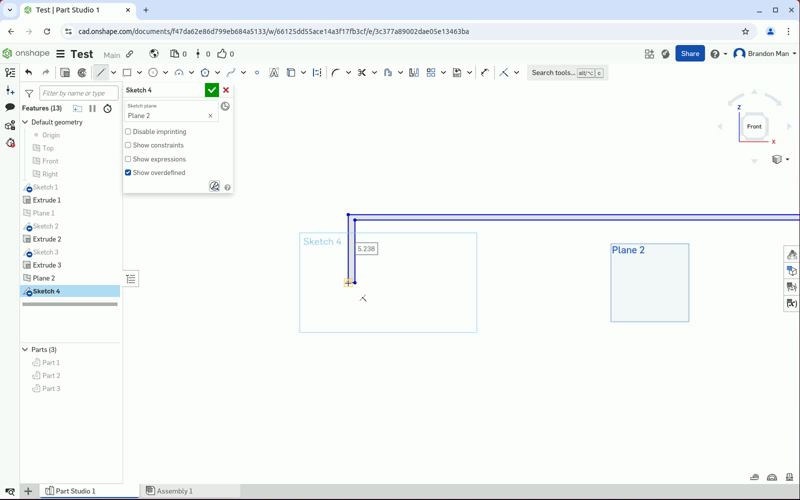
scroll(-6)
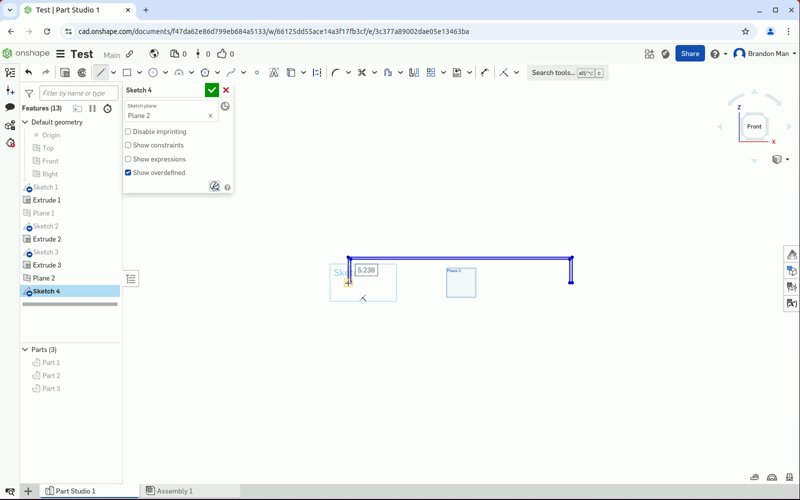
key(esc)
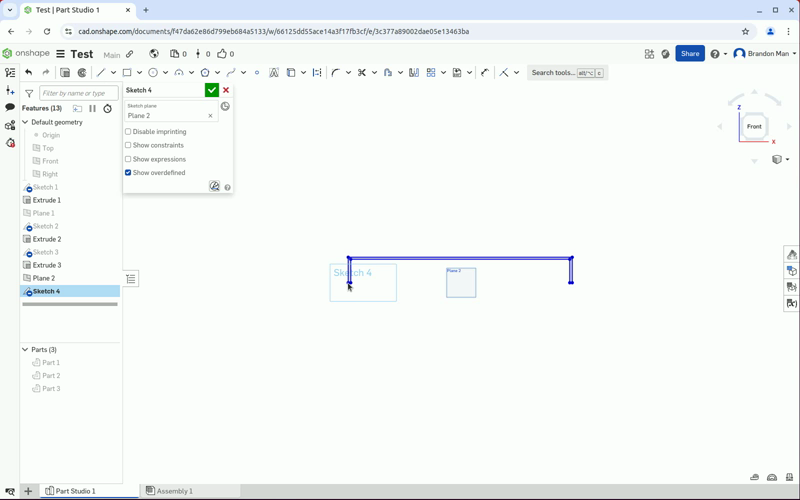
mouse_move(390, 258)
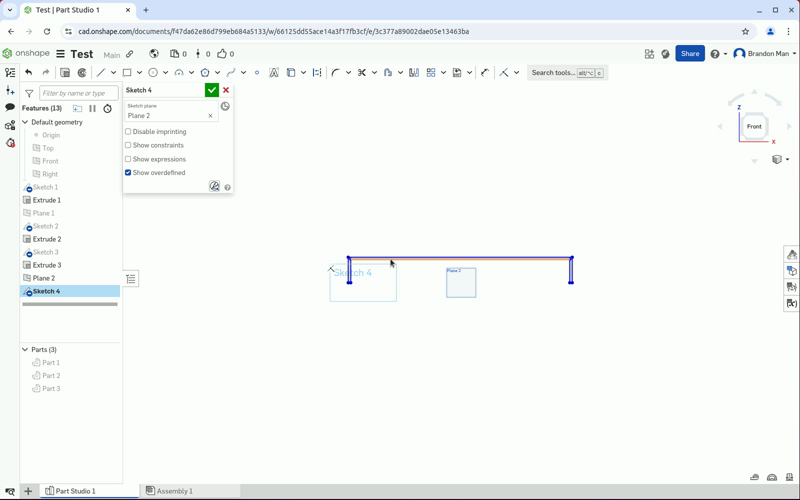
scroll(6)
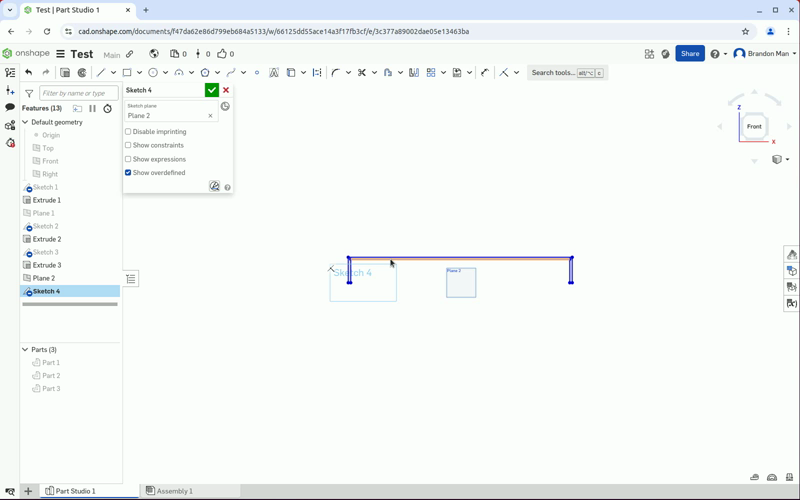
scroll(6)
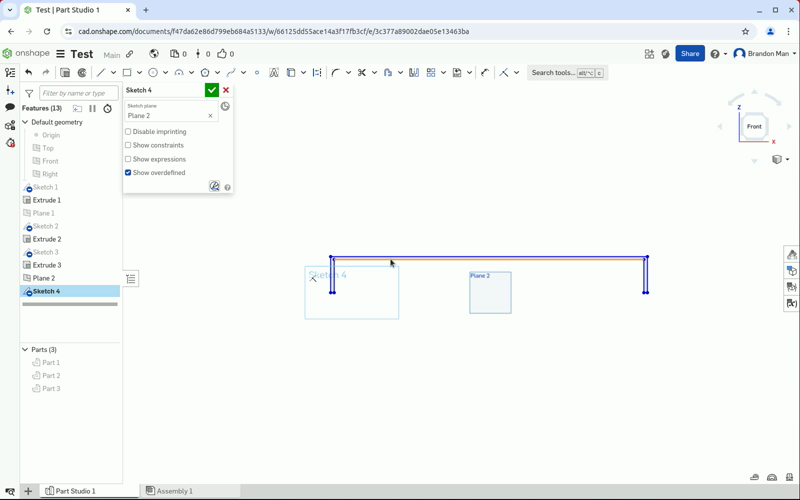
scroll(6)
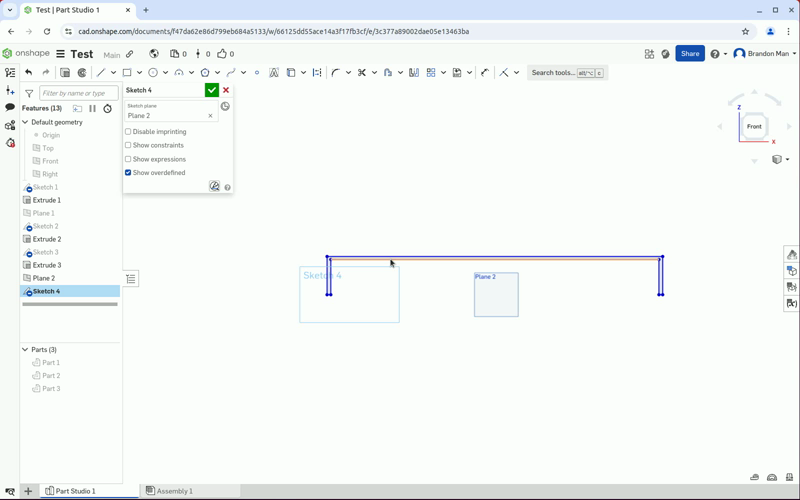
scroll(6)
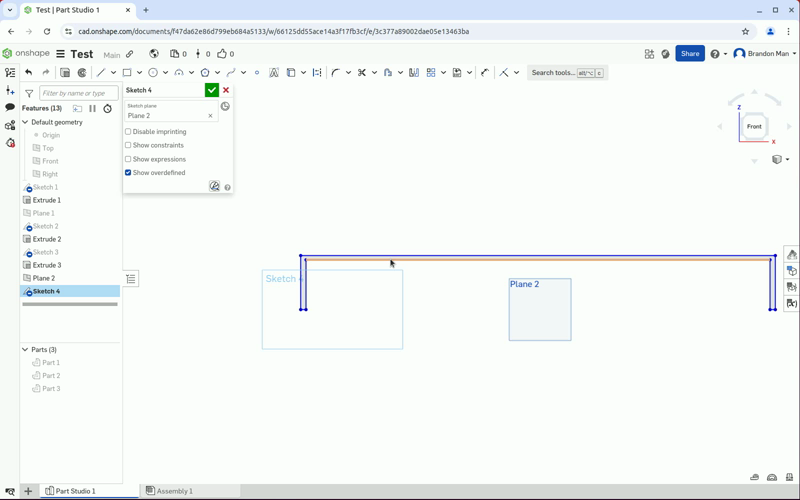
scroll(6)
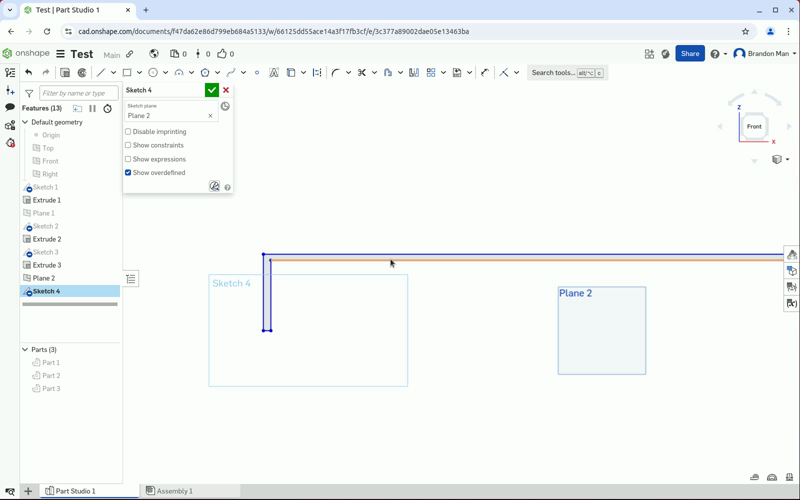
scroll(6)
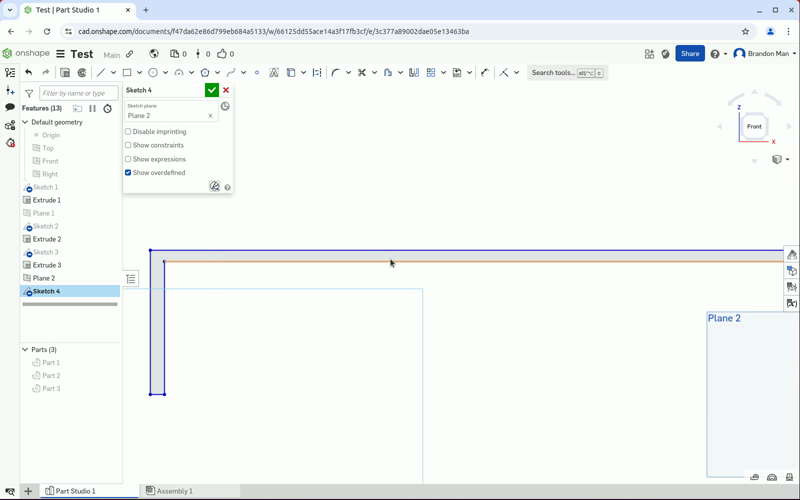
scroll(6)
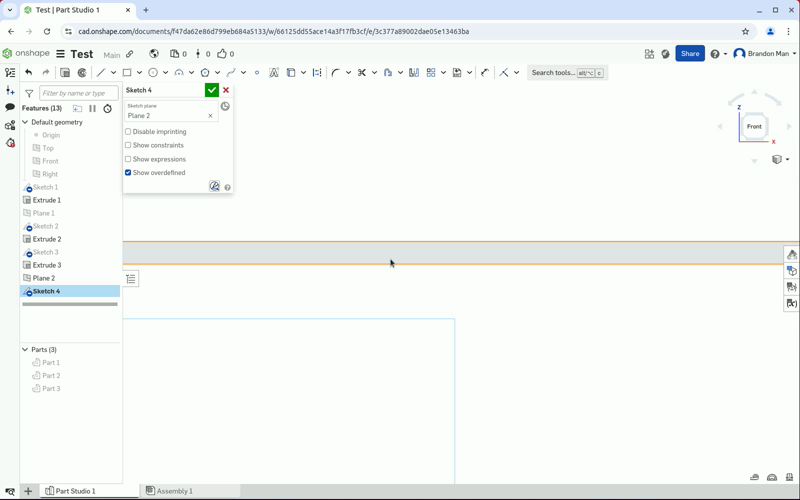
click(390, 258)
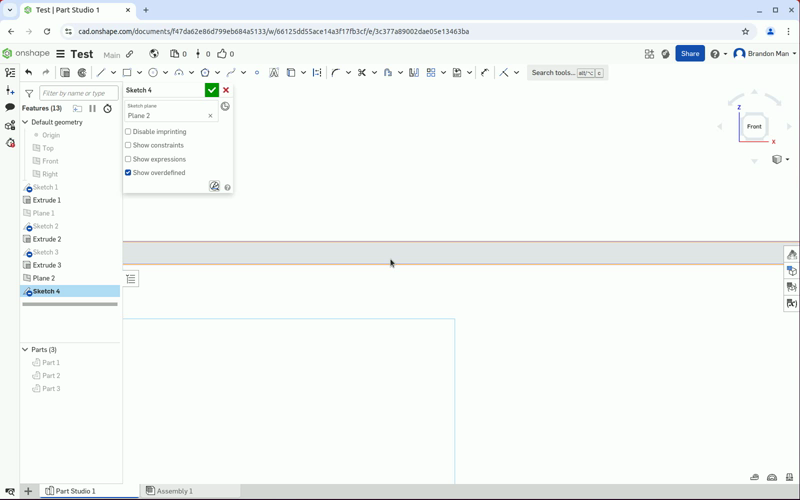
scroll(-6)
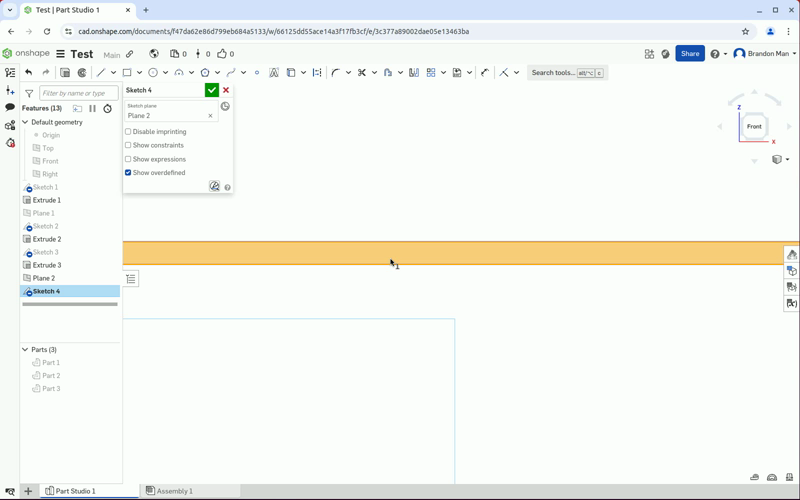
scroll(-6)
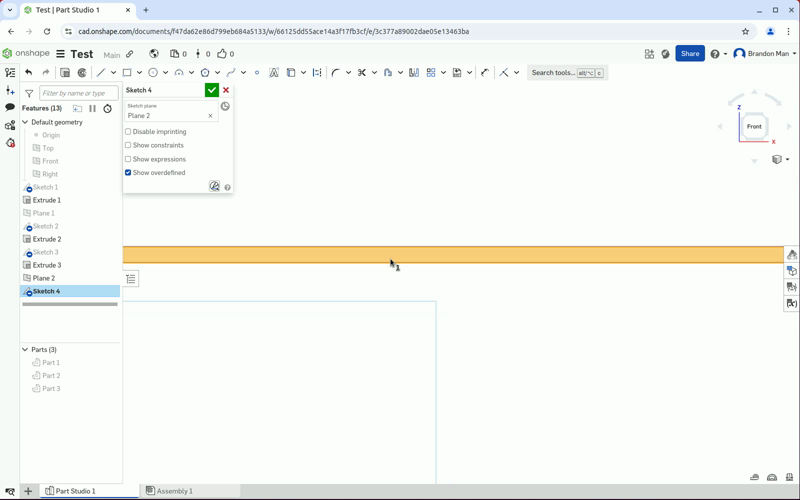
scroll(-6)
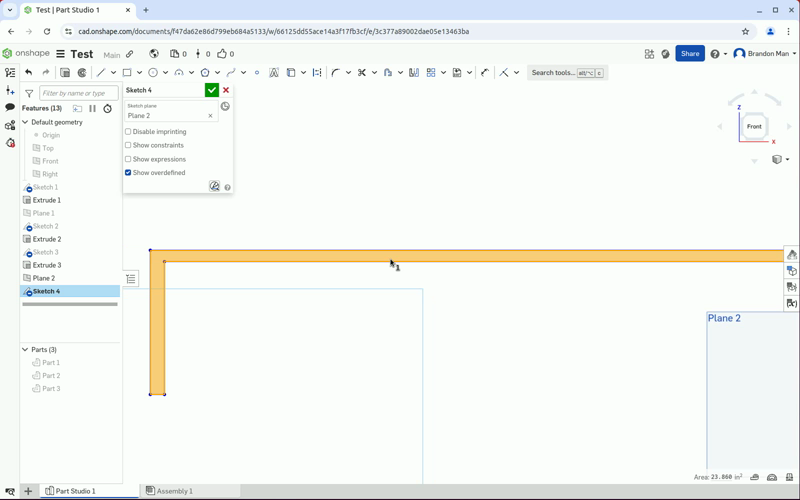
scroll(-6)
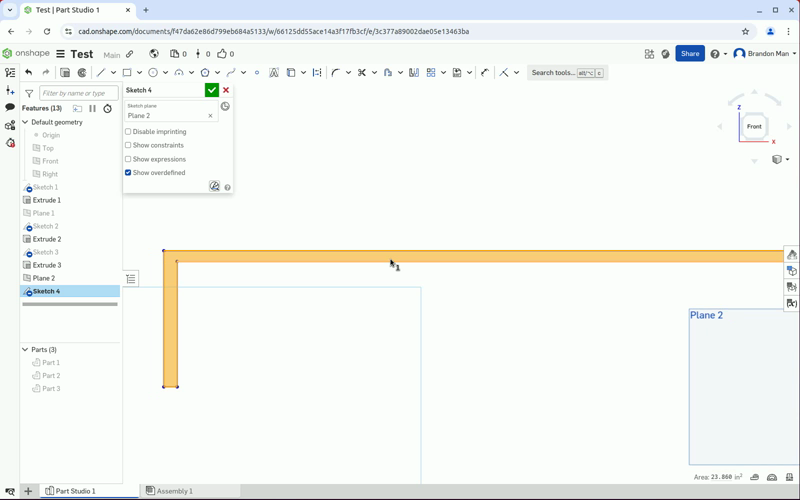
scroll(-6)
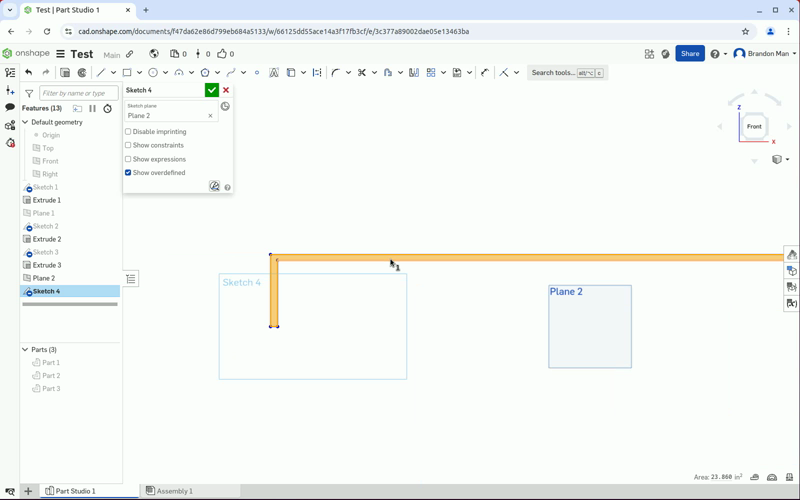
scroll(-6)
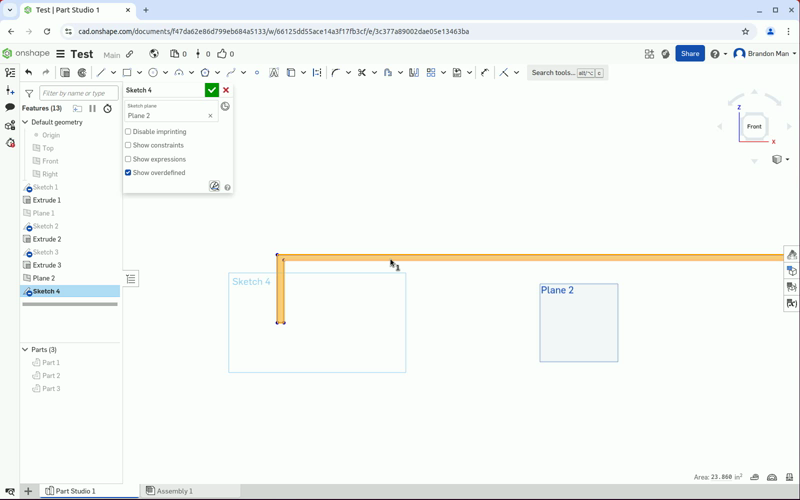
scroll(-6)
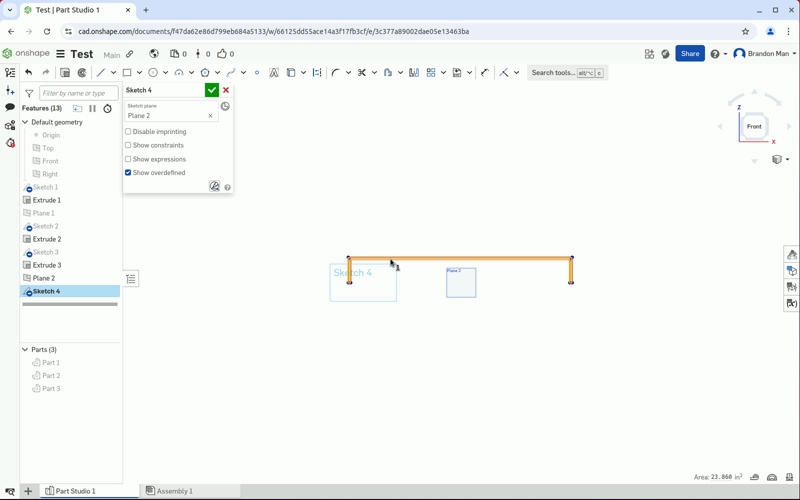
mouse_move(73, 352)
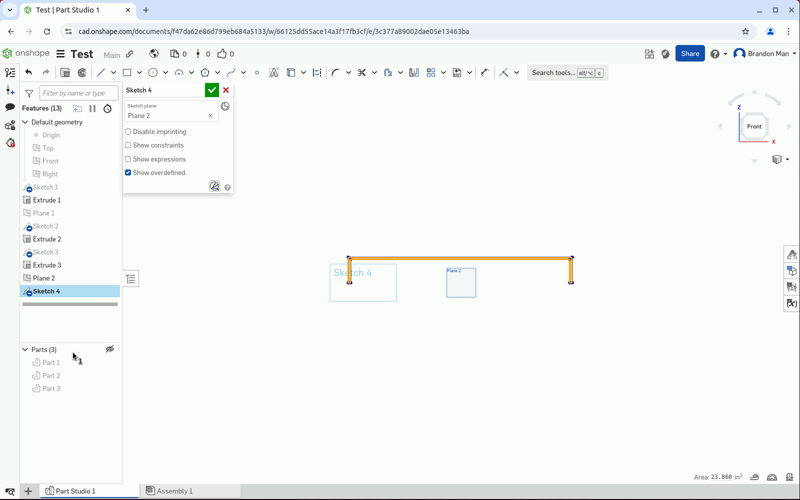
key(shift+y)
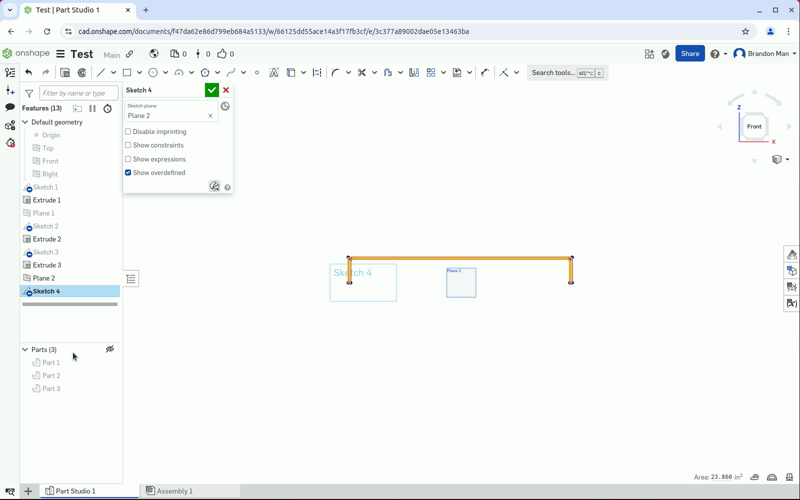
key(shift+e)
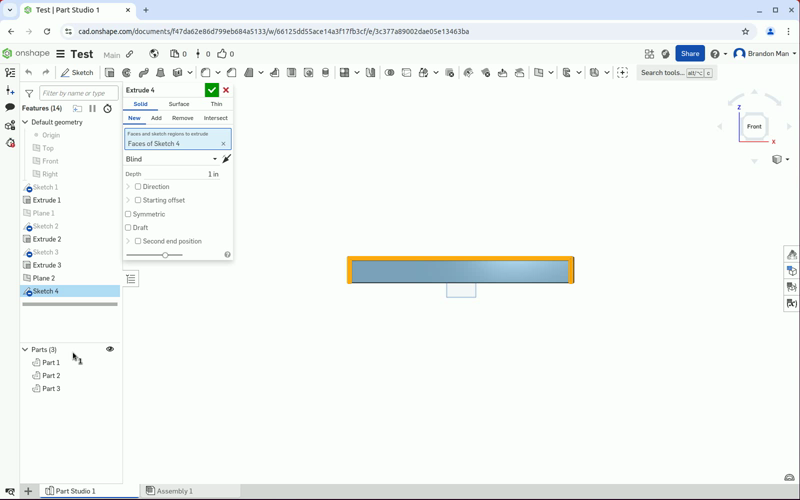
mouse_move(143, 106)
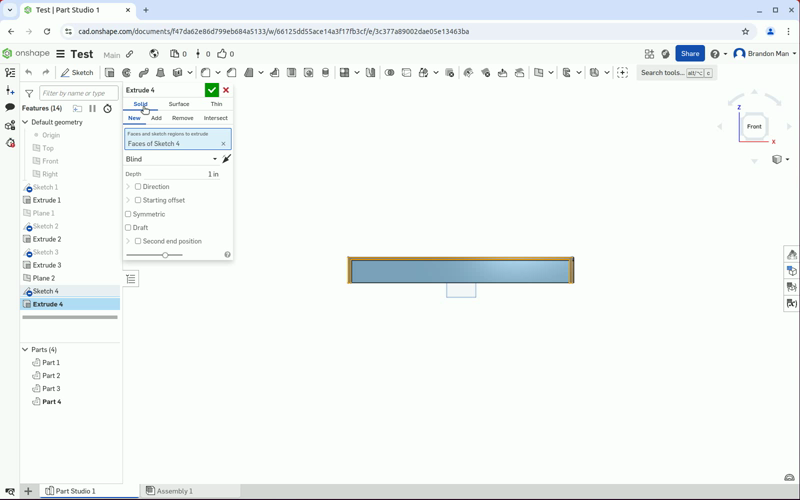
click(143, 106)
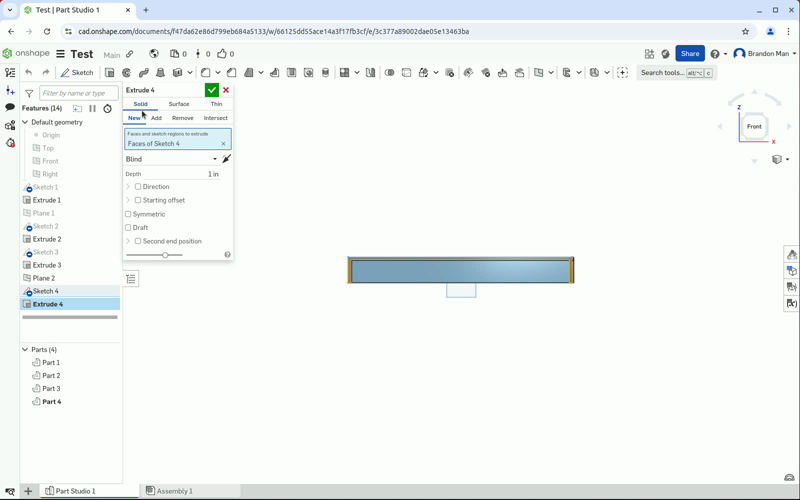
mouse_move(137, 120)
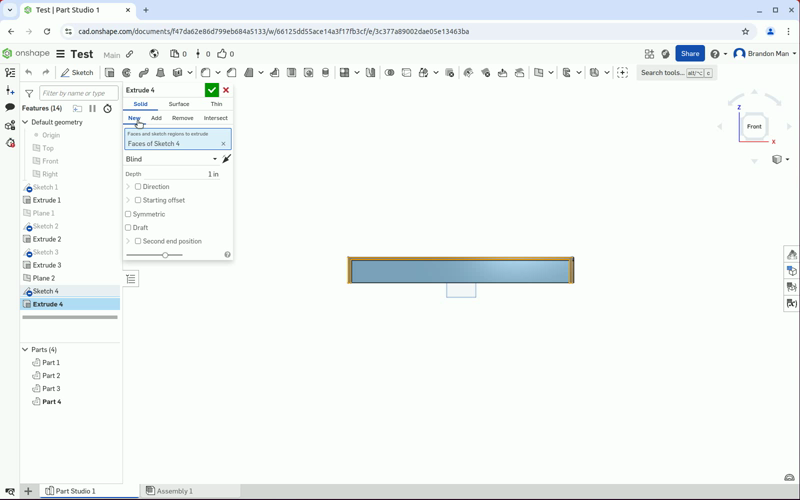
click(137, 120)
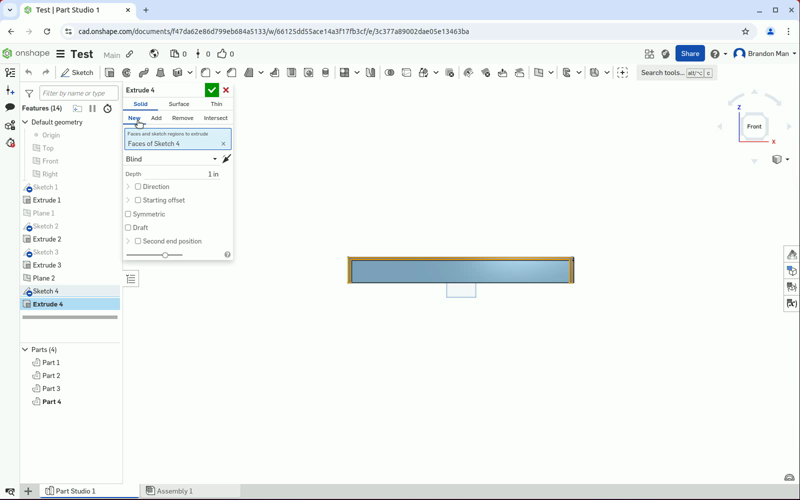
key(tab, 4)
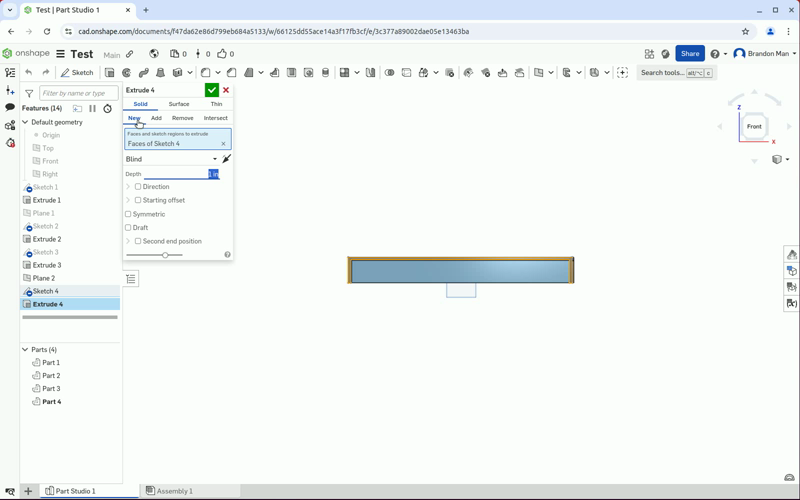
text(0.722)
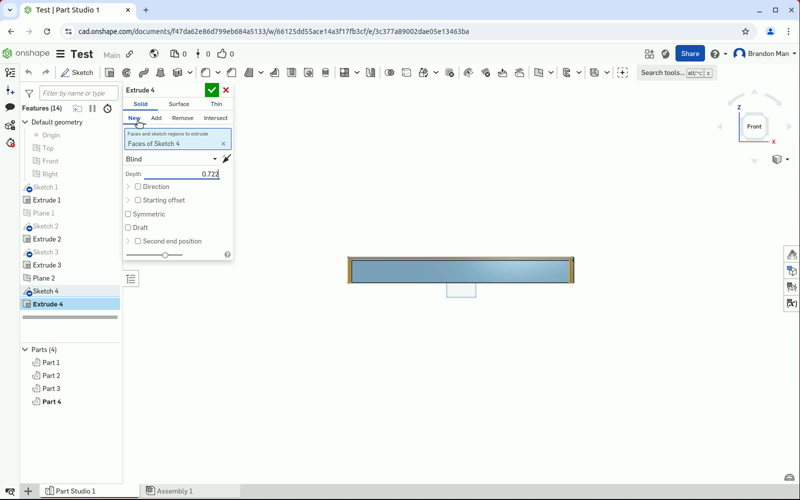
key(enter)
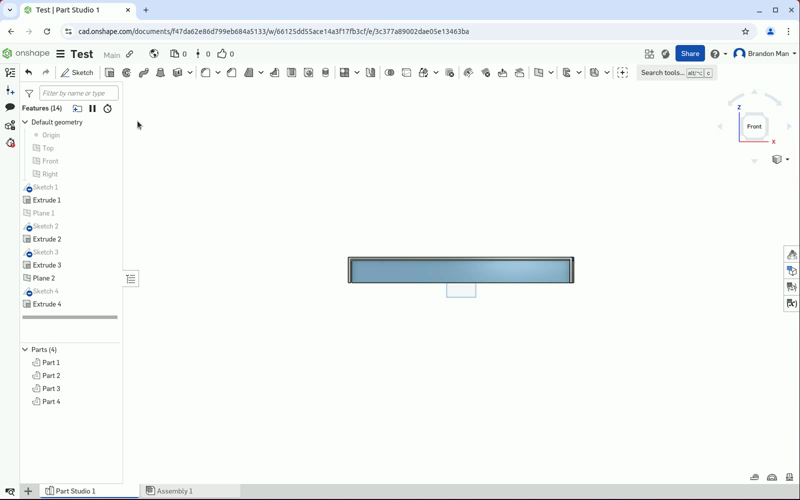
key(shift+h)
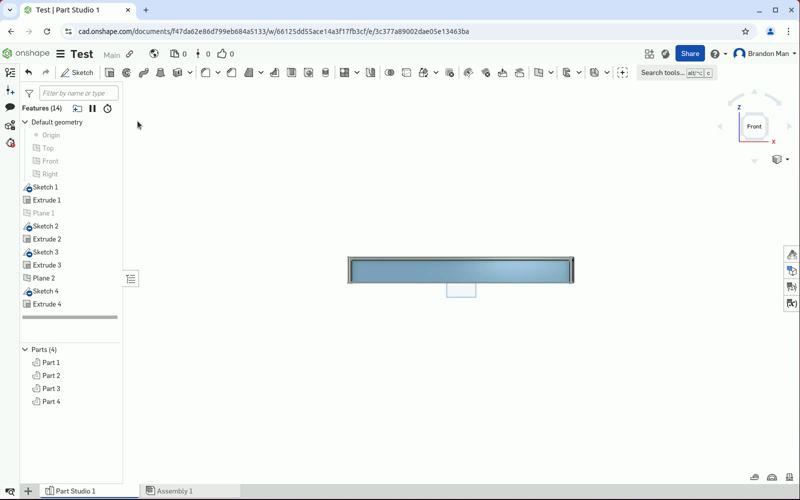
key(shift+h)
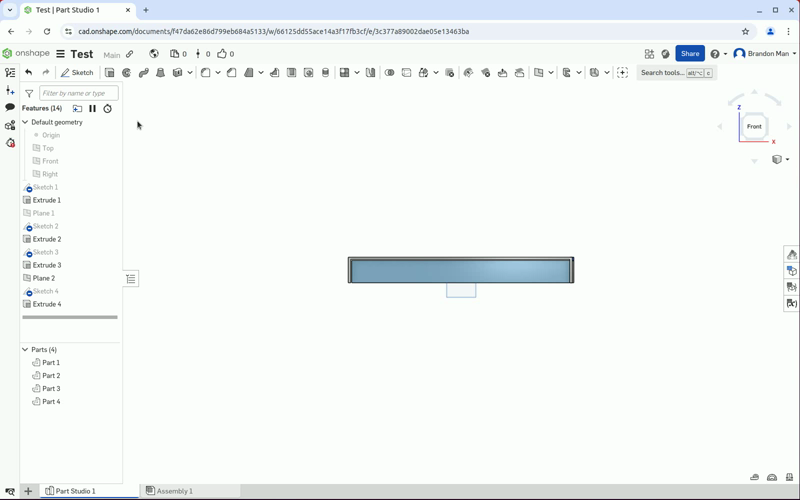
mouse_move(73, 189)
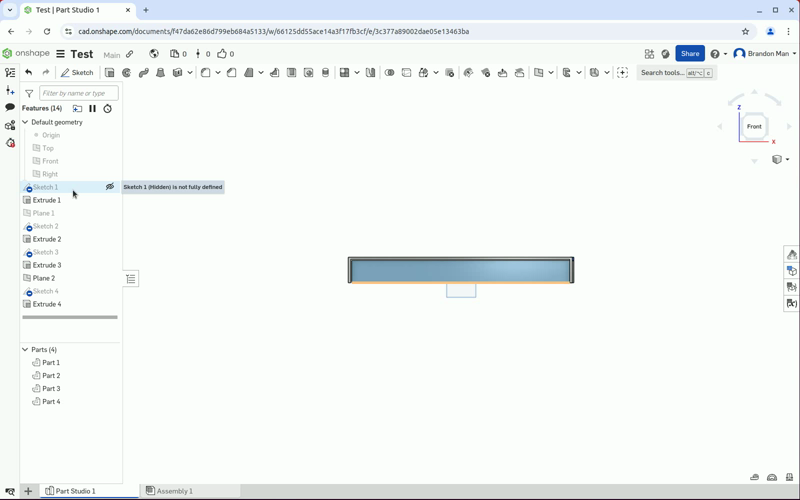
click(73, 189)
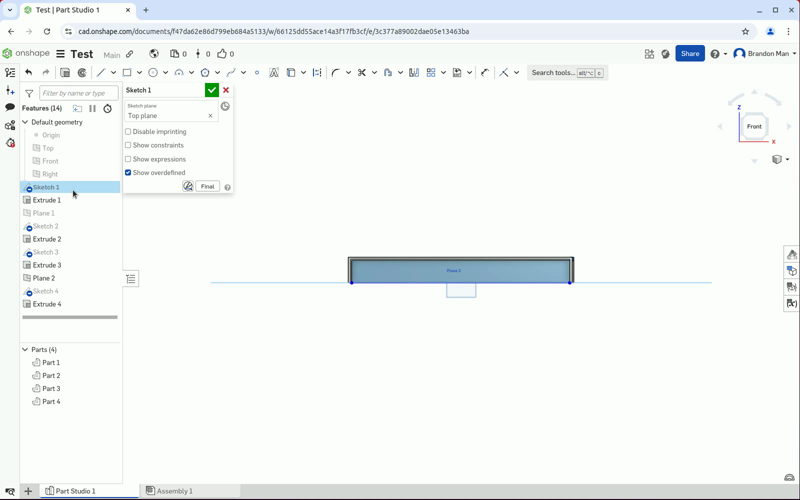
mouse_move(229, 92)
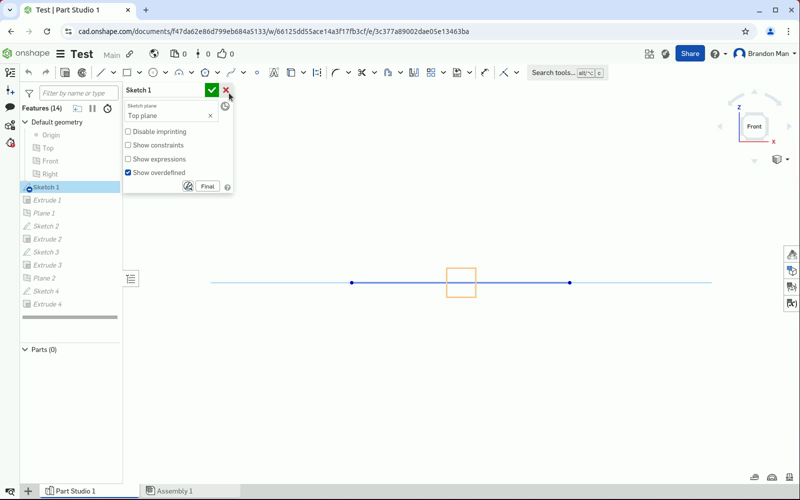
click(229, 92)
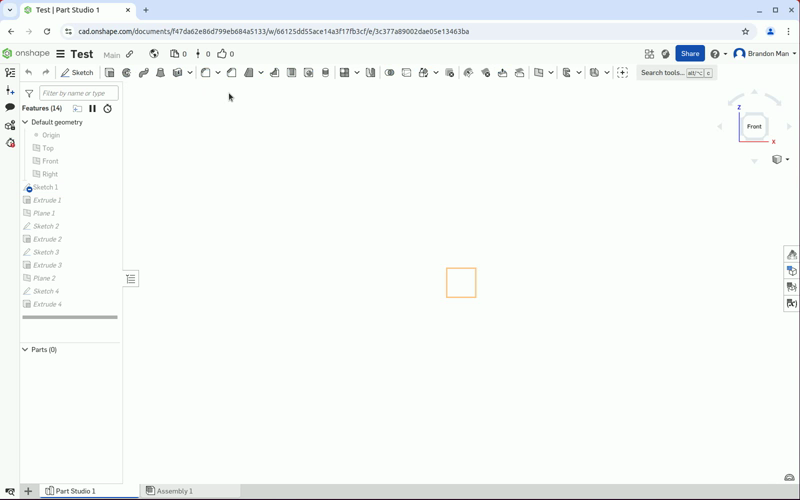
key(shift+s)
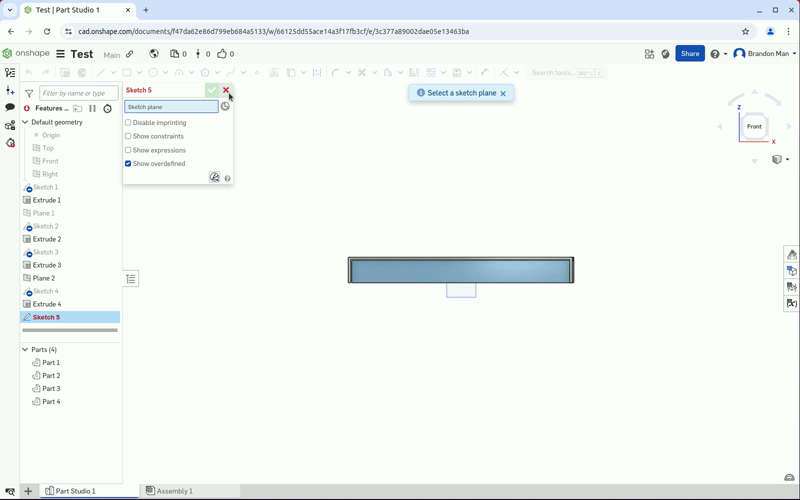
mouse_move(73, 280)
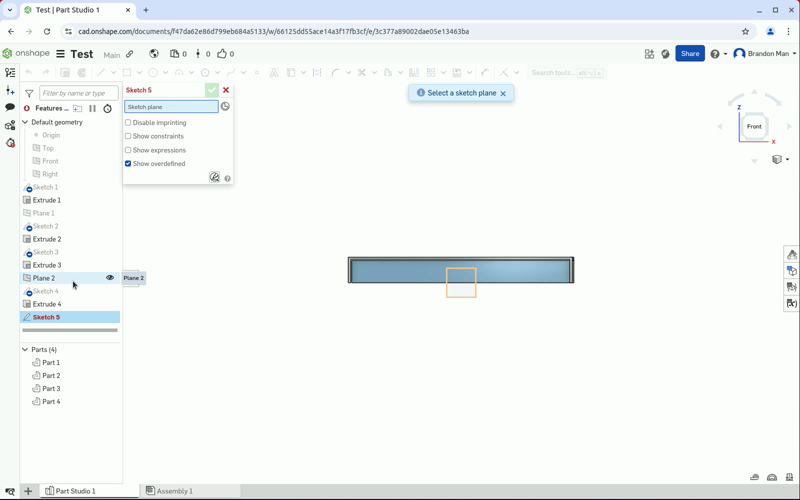
click(73, 280)
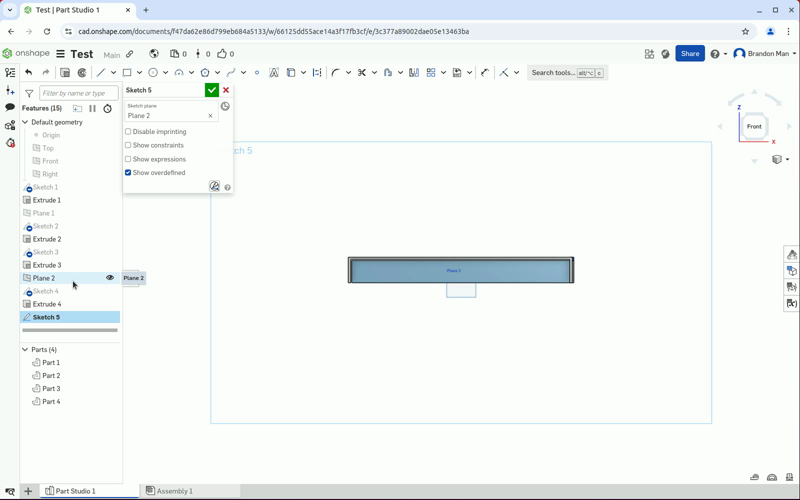
mouse_move(73, 352)
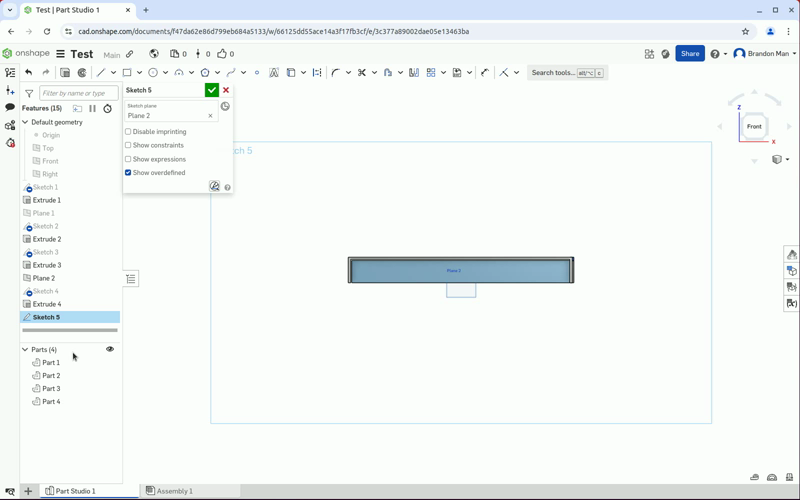
key(y)
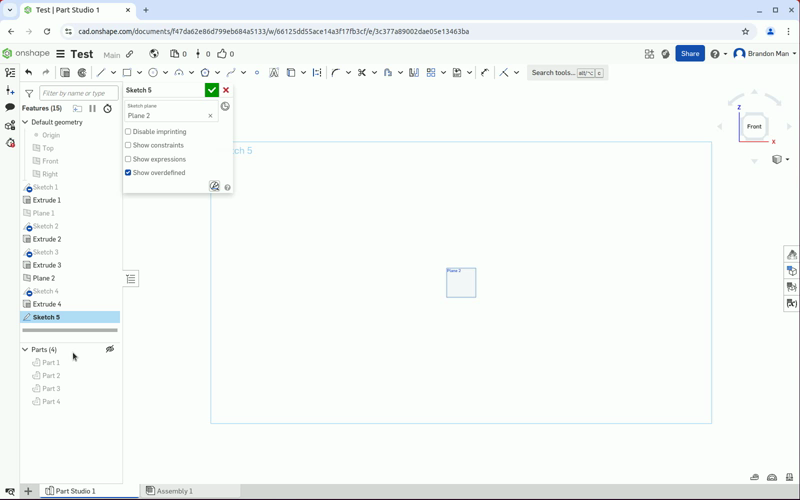
key(l)
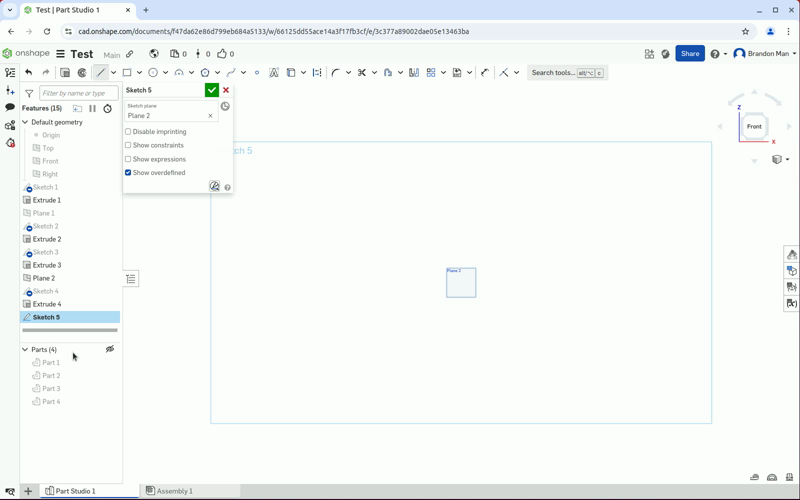
key_down(shift)
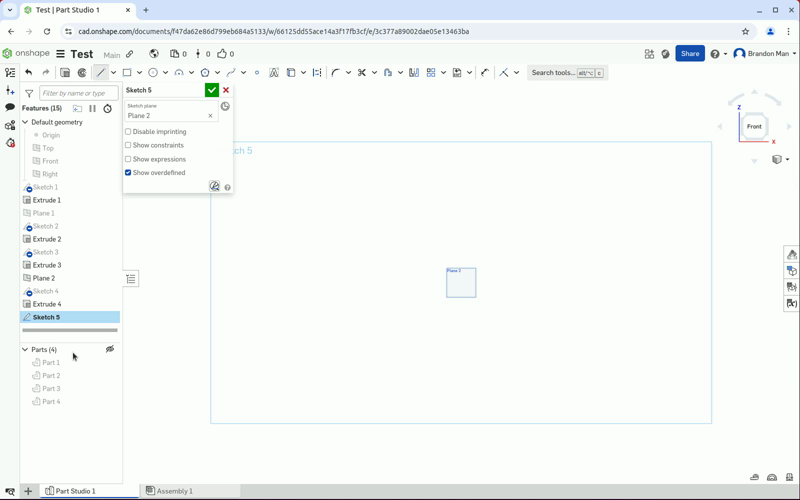
mouse_move(351, 282)
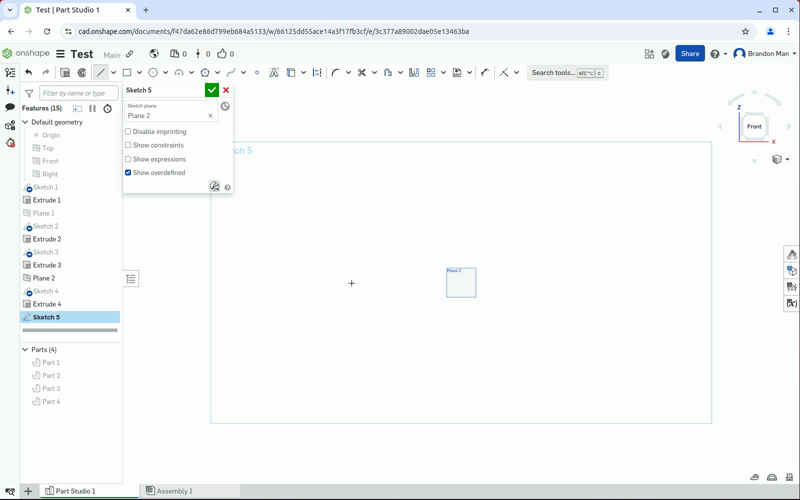
click(351, 282)
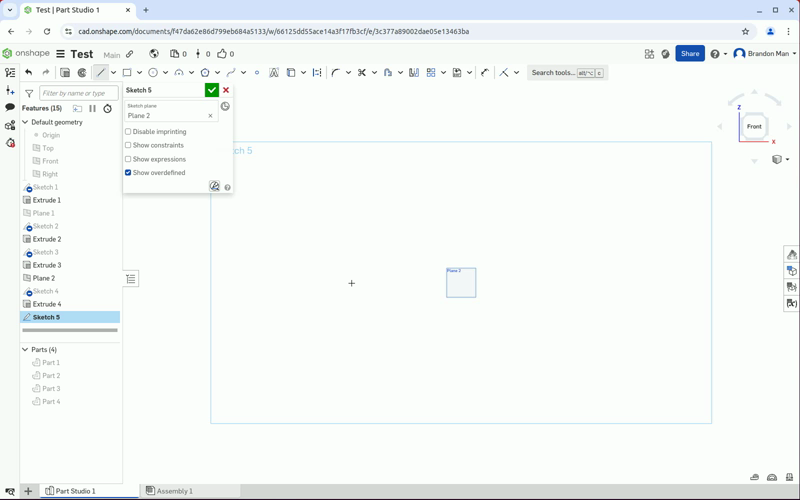
key_up(shift)
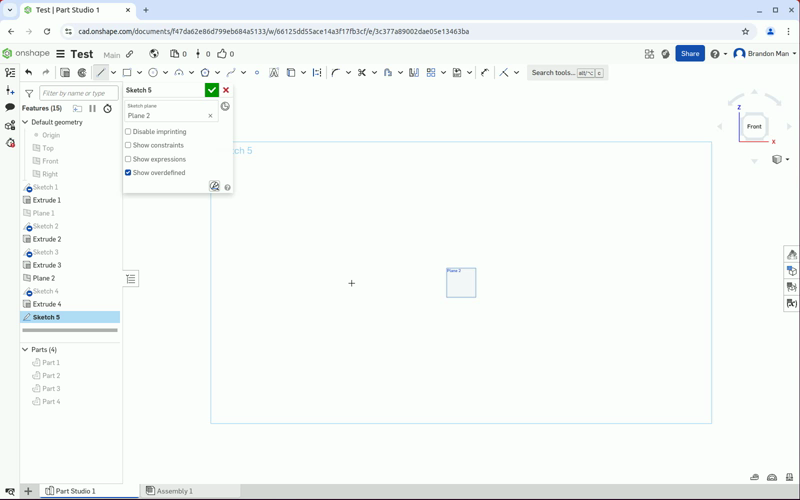
key_down(shift)
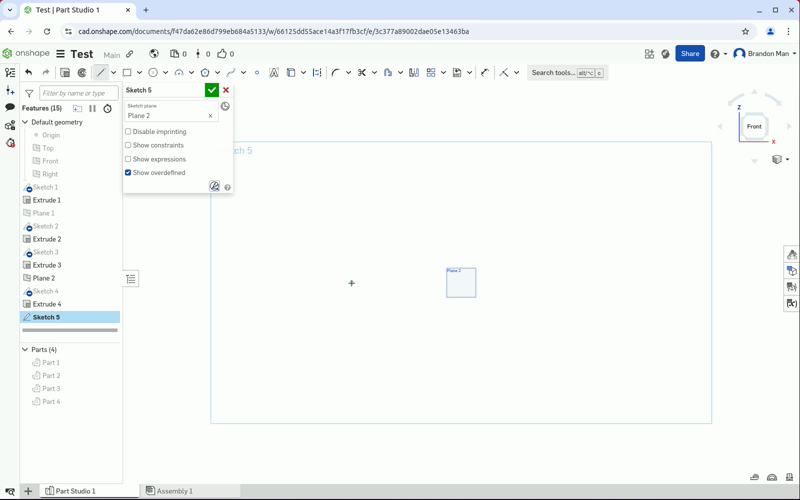
mouse_move(569, 282)
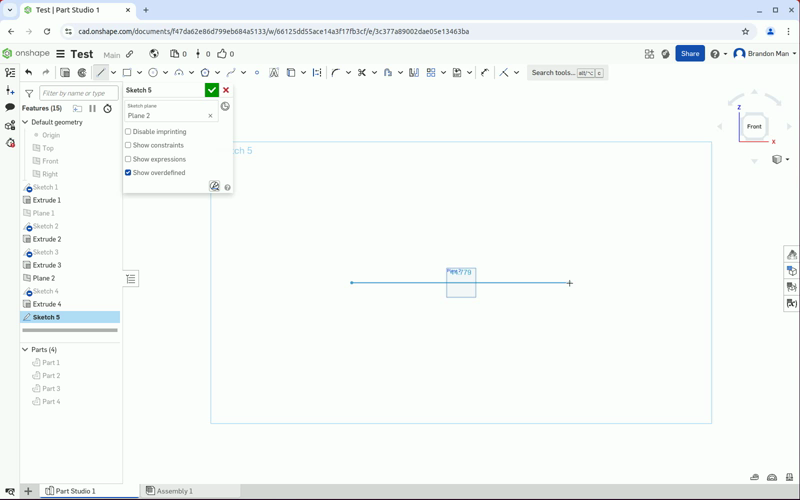
click(569, 282)
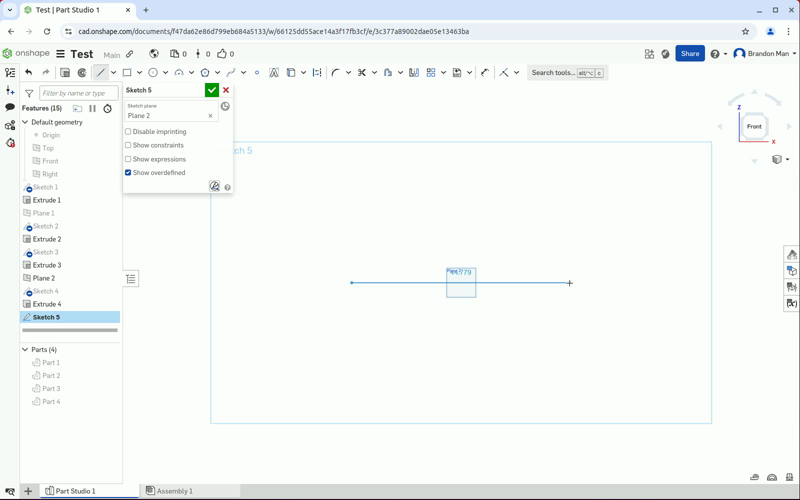
key_up(shift)
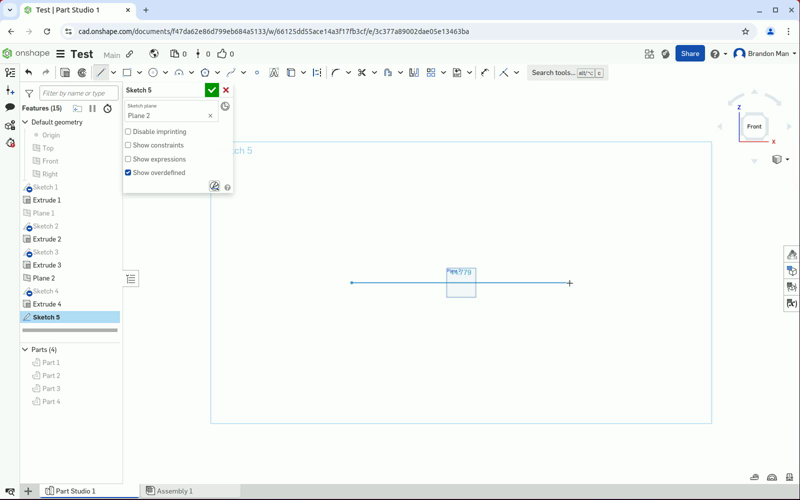
key_down(shift)
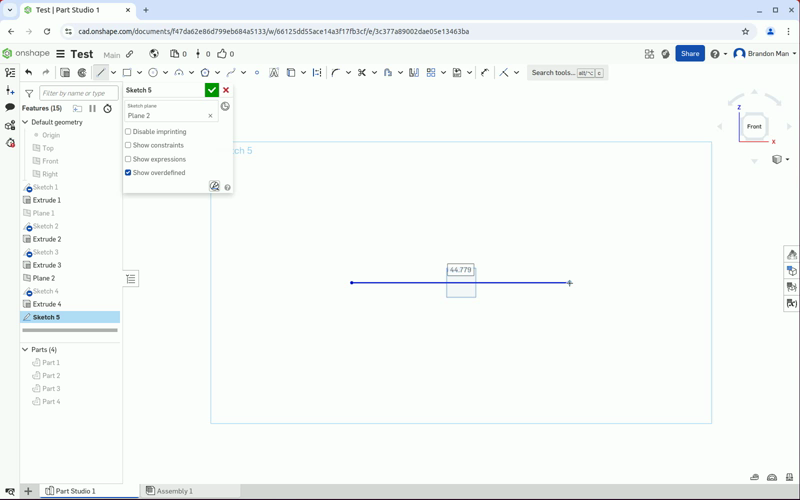
mouse_move(589, 282)
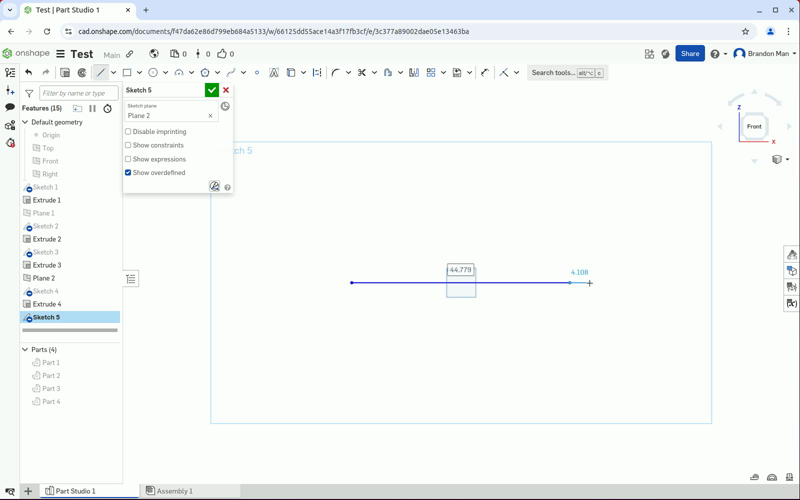
mouse_move(569, 260)
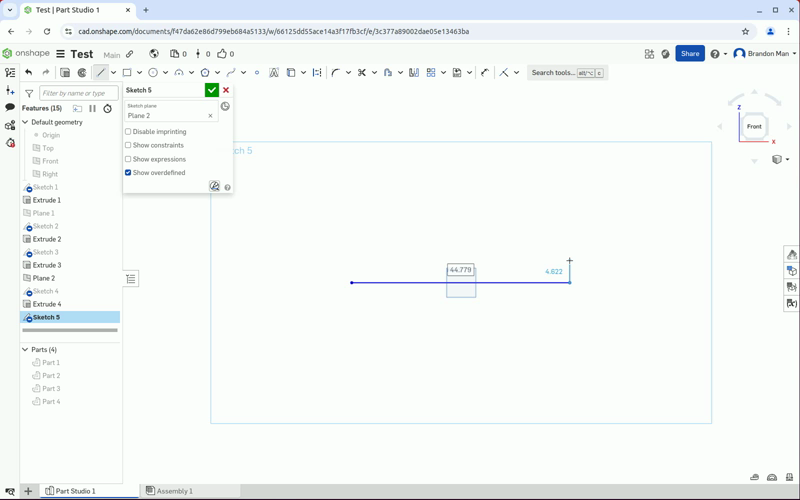
click(569, 260)
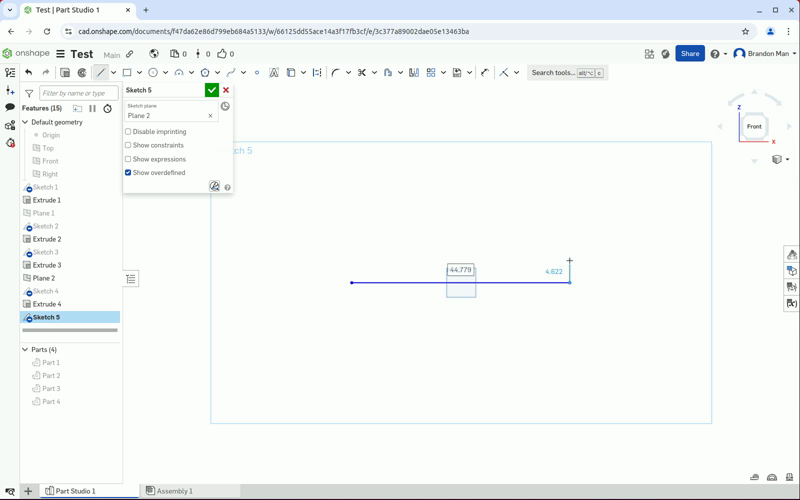
key_up(shift)
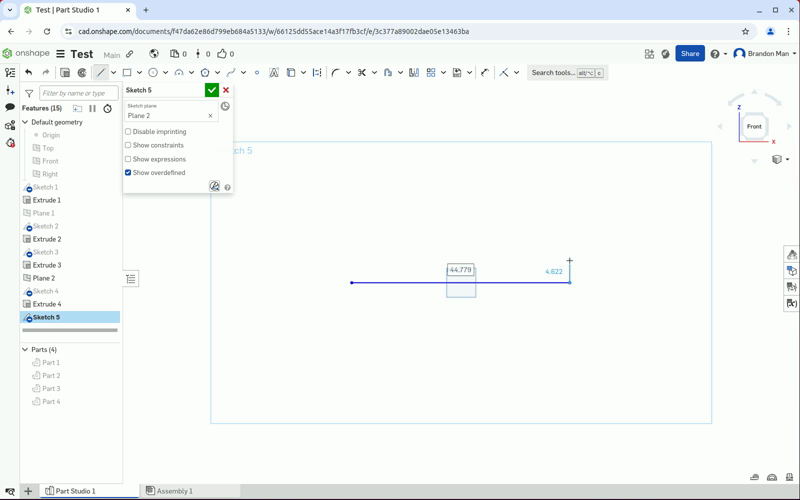
key_down(shift)
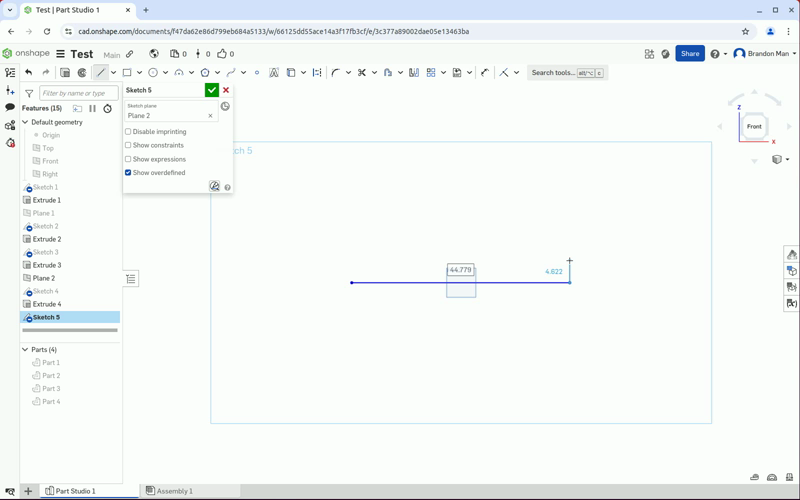
mouse_move(351, 260)
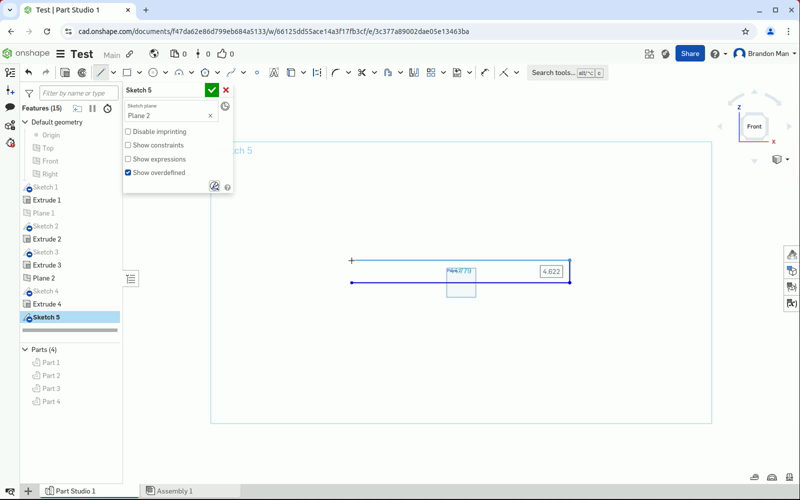
click(351, 260)
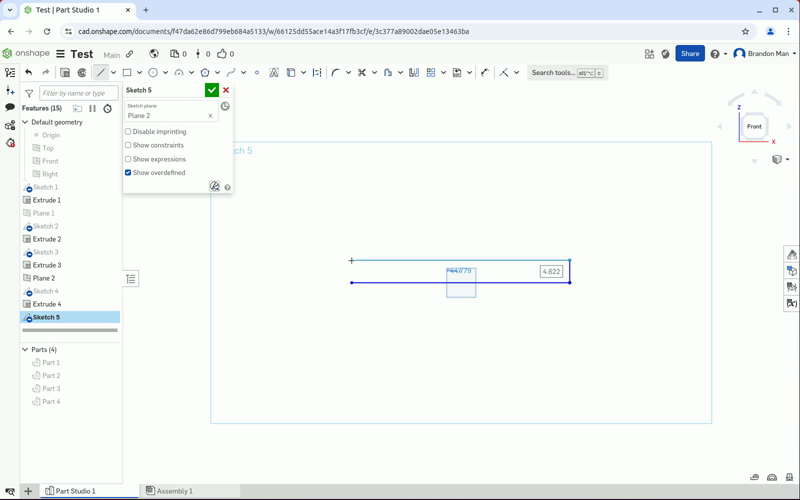
key_up(shift)
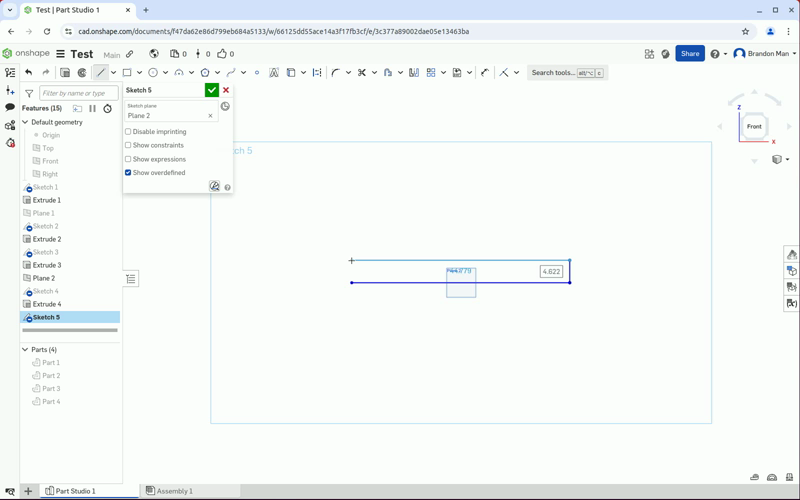
mouse_move(381, 260)
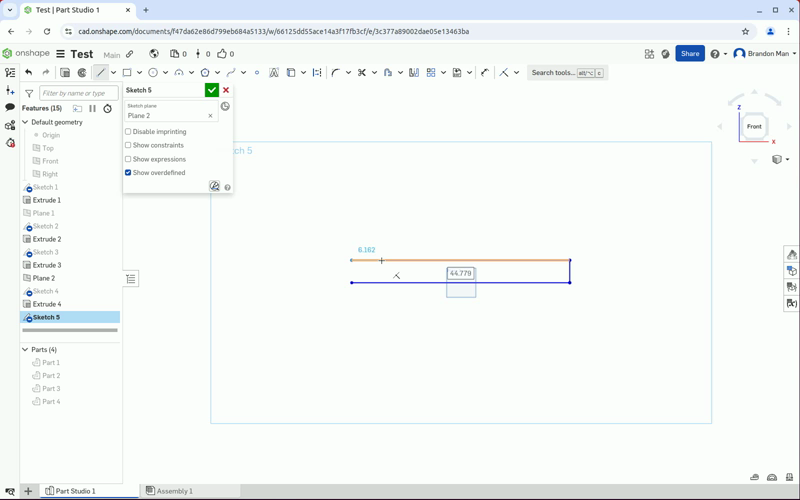
key_down(shift)
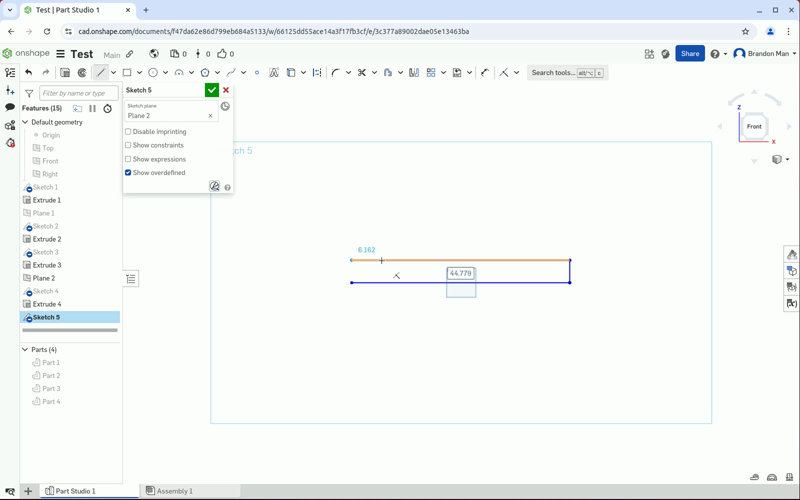
mouse_move(351, 282)
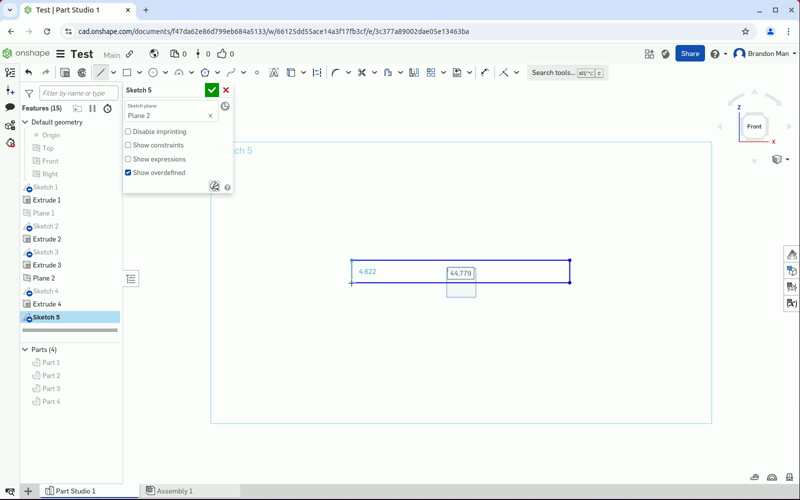
key_up(shift)
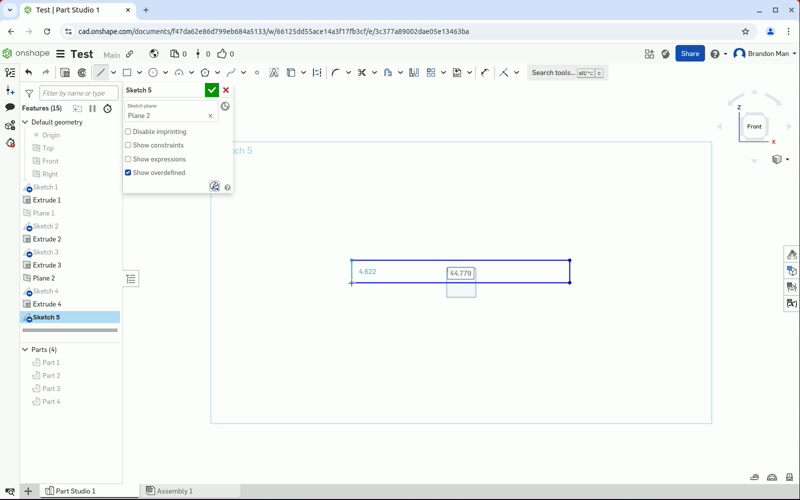
click(351, 282)
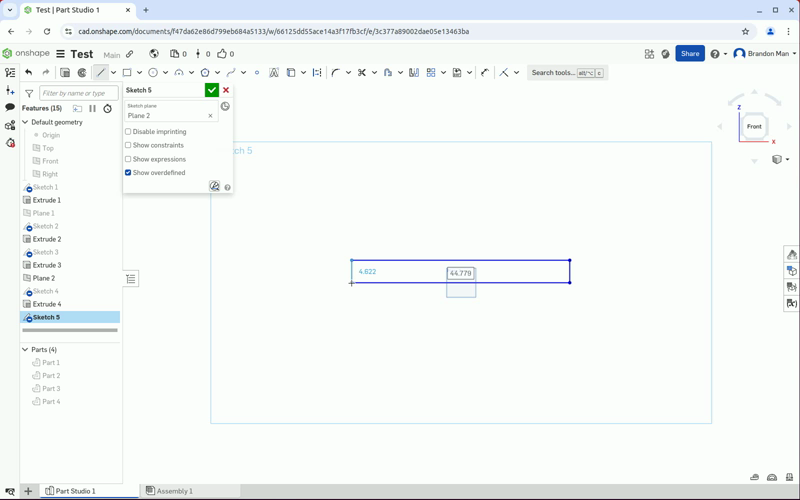
key(esc)
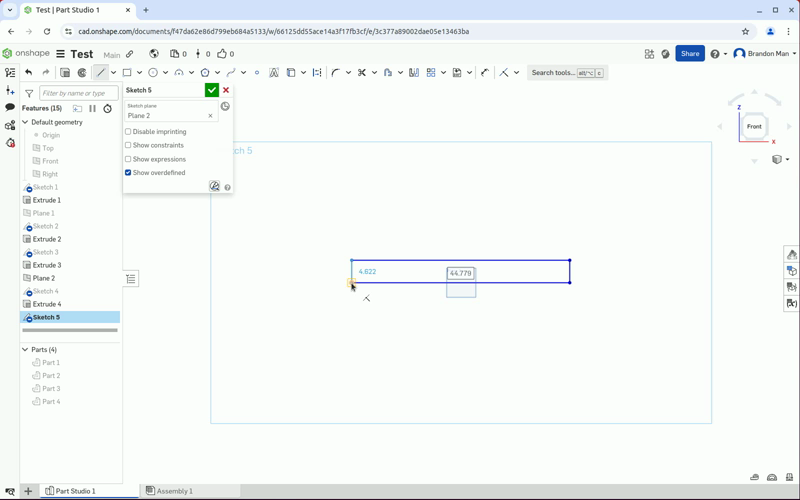
mouse_move(555, 267)
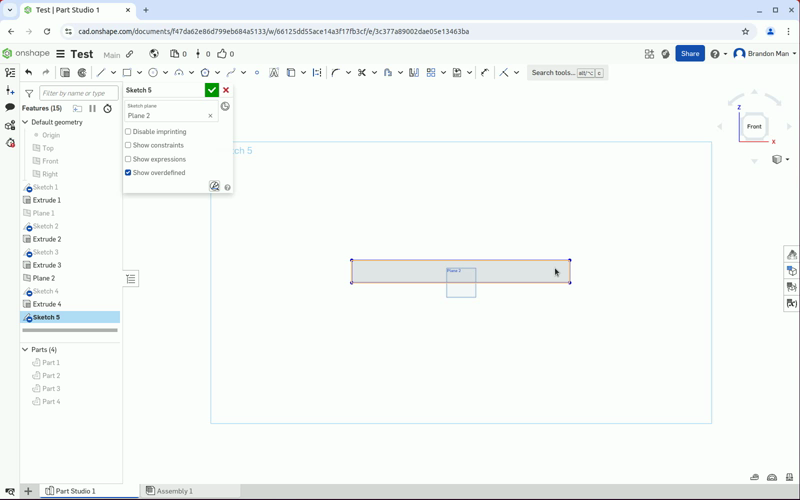
click(555, 267)
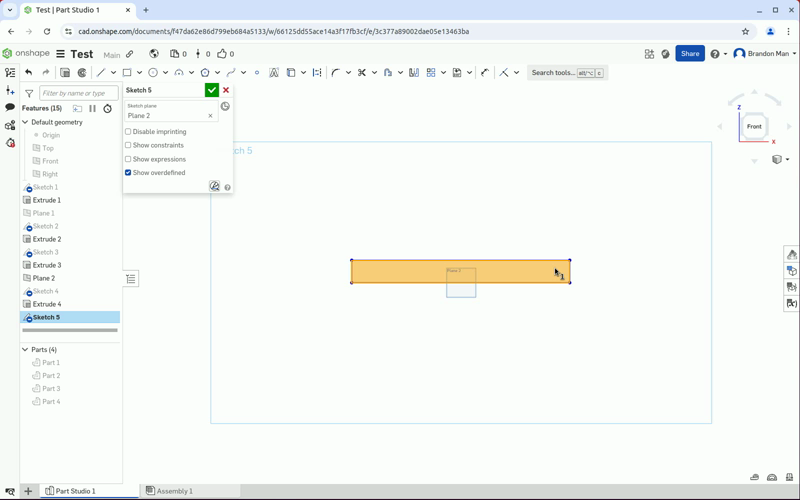
mouse_move(73, 352)
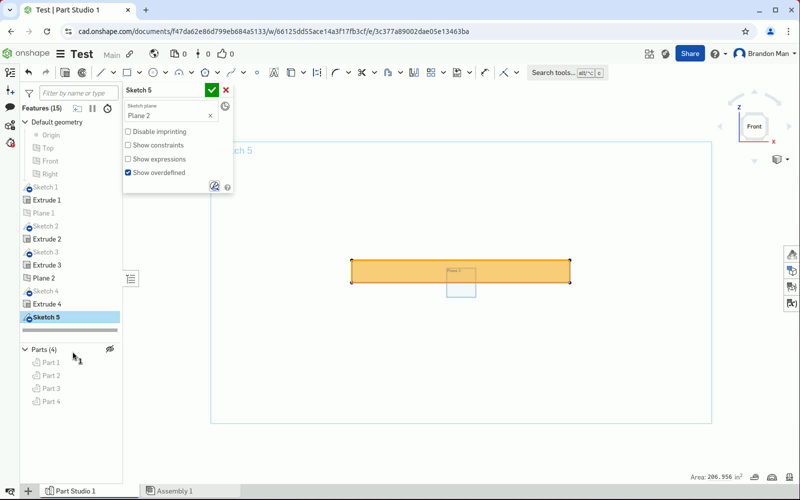
key(shift+y)
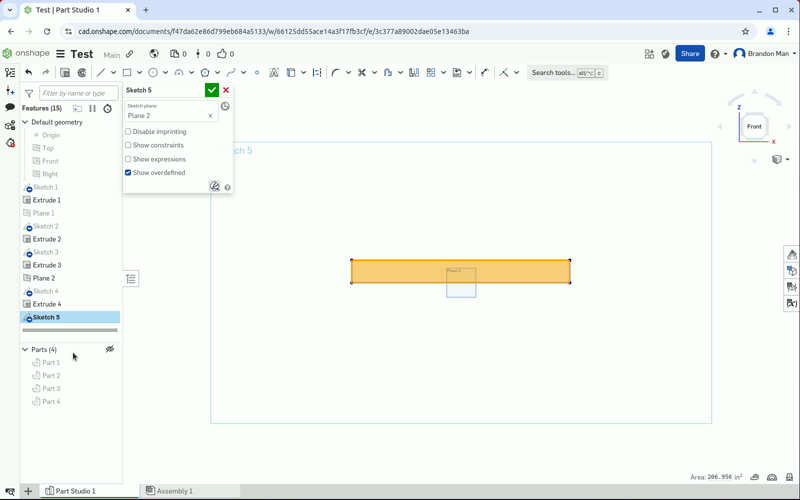
key(shift+e)
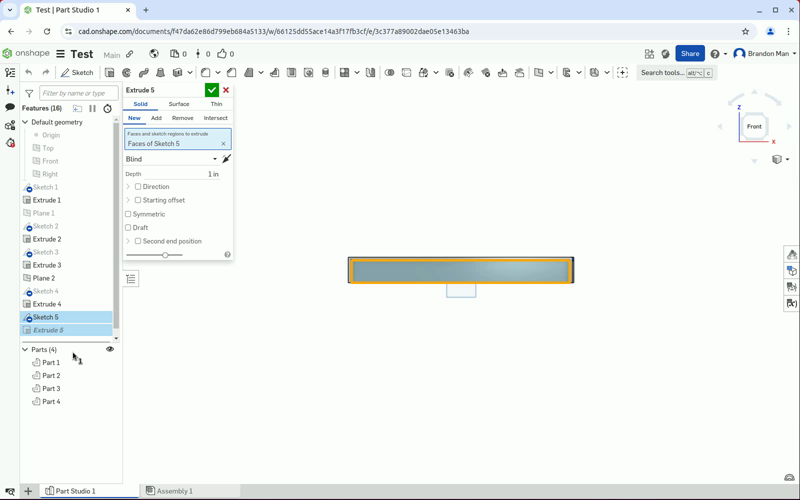
mouse_move(143, 106)
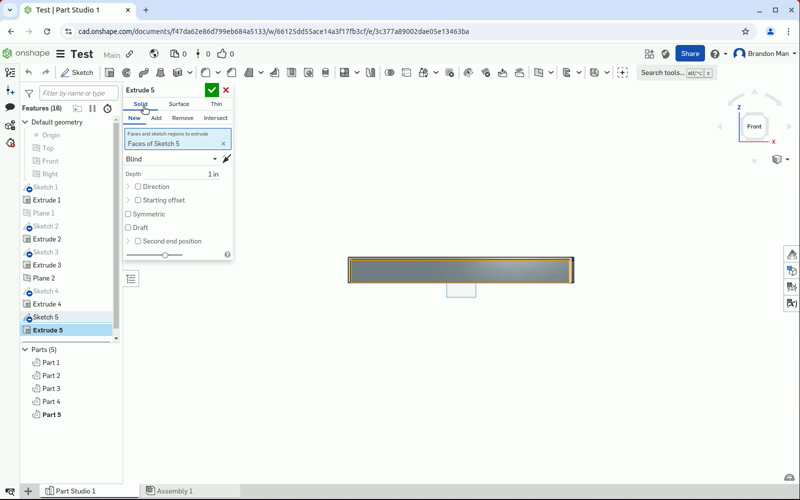
click(143, 106)
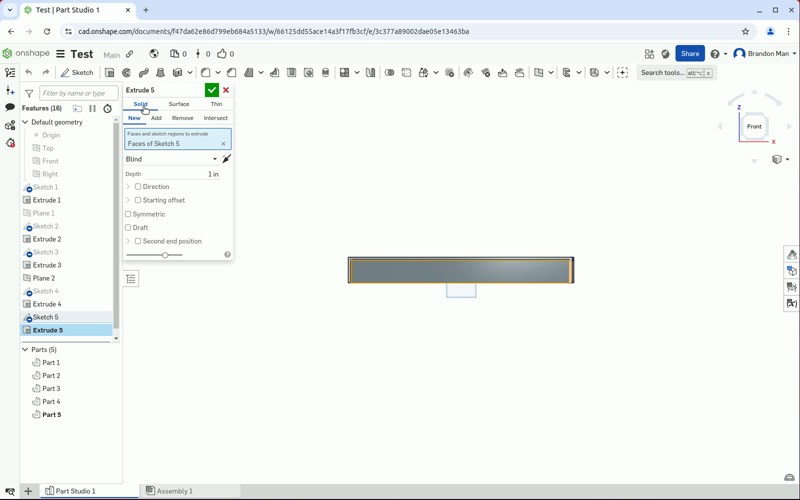
mouse_move(137, 120)
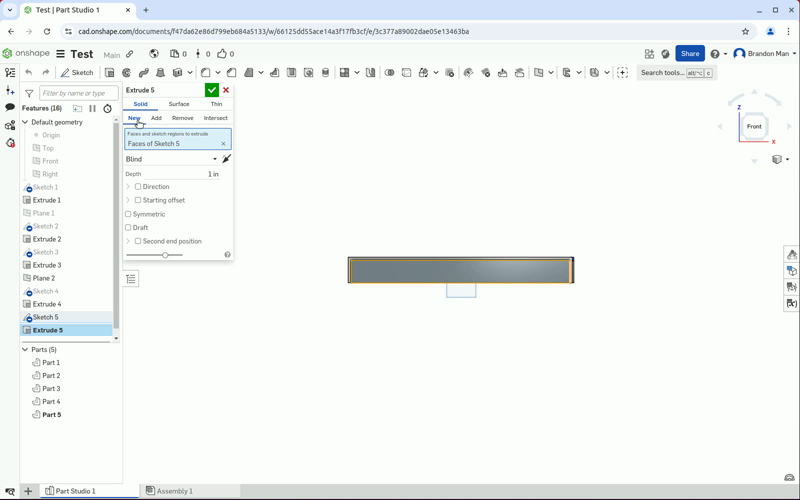
click(137, 120)
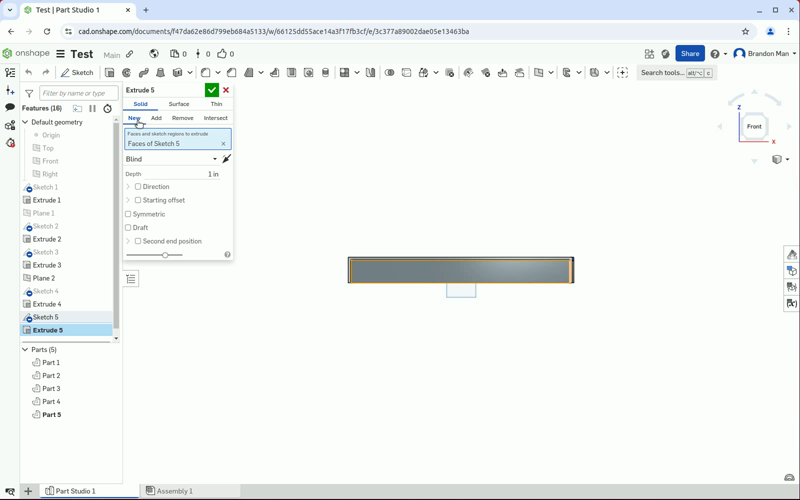
key(tab, 4)
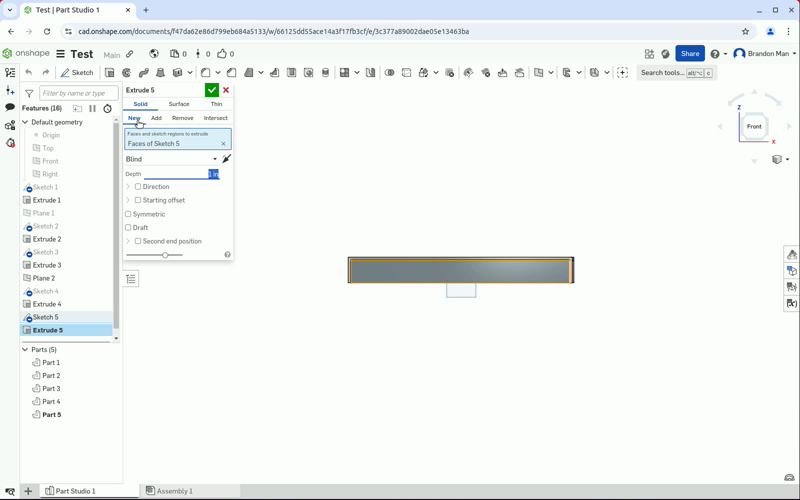
text(0.722)
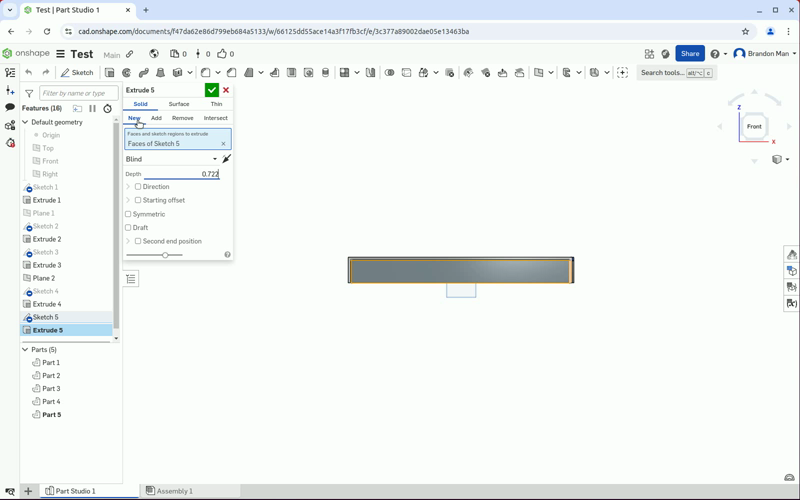
key(enter)
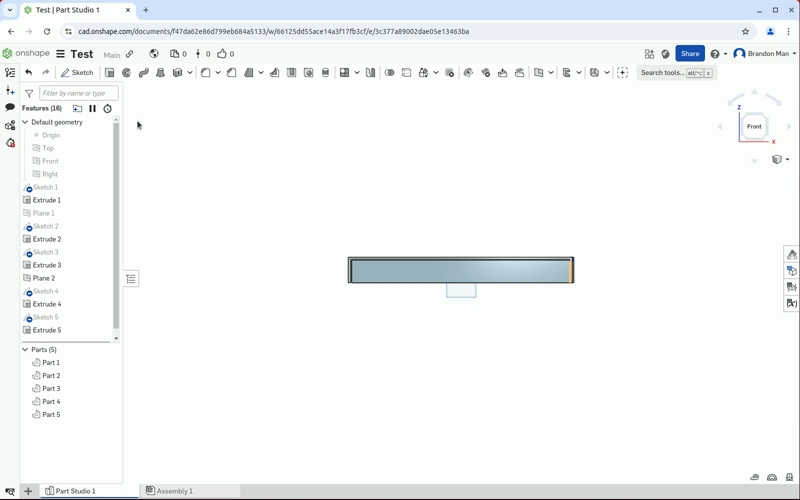
key(shift+h)
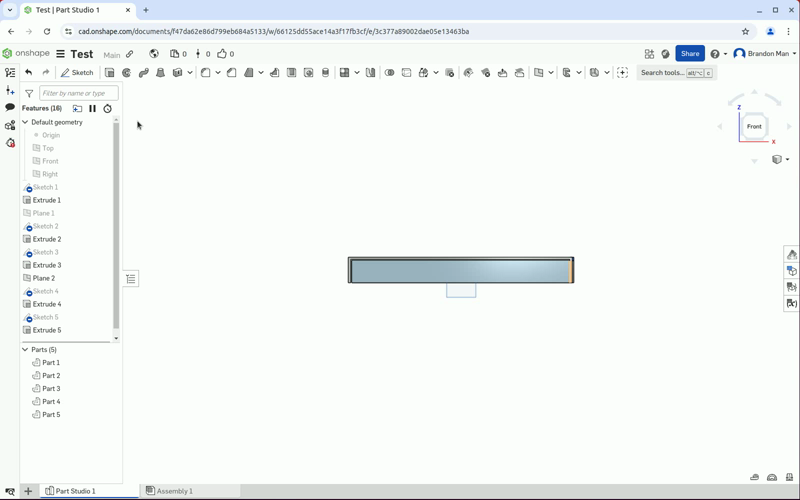
key(shift+h)
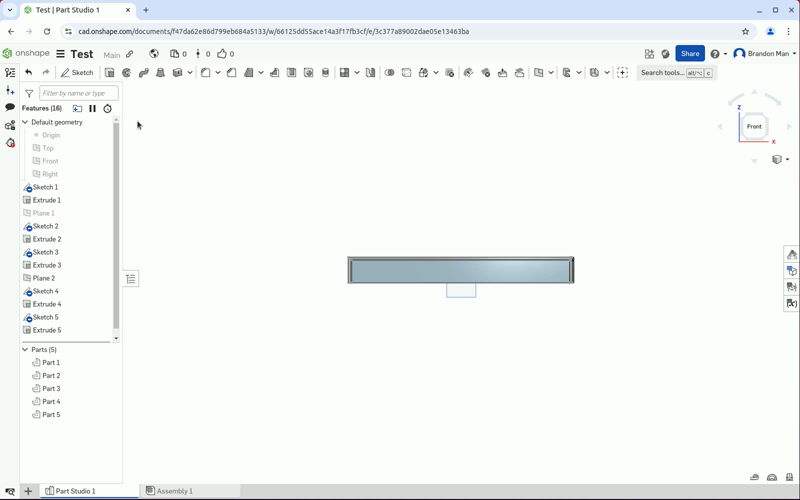
key(shift+7)
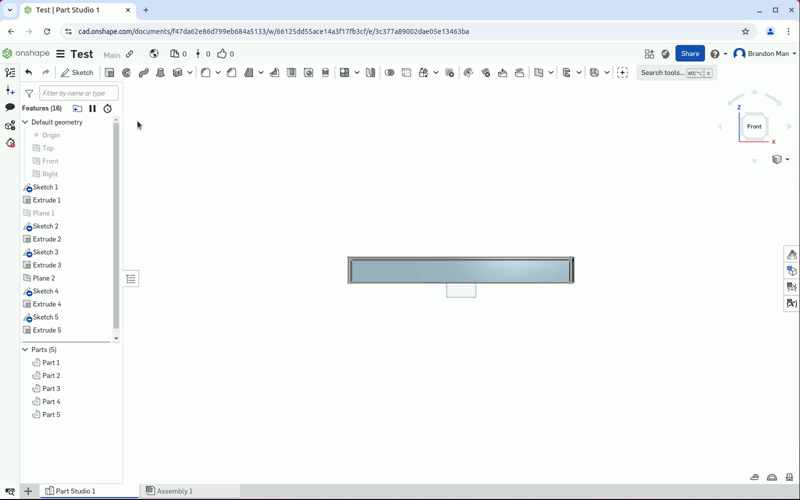
key(left, 2)
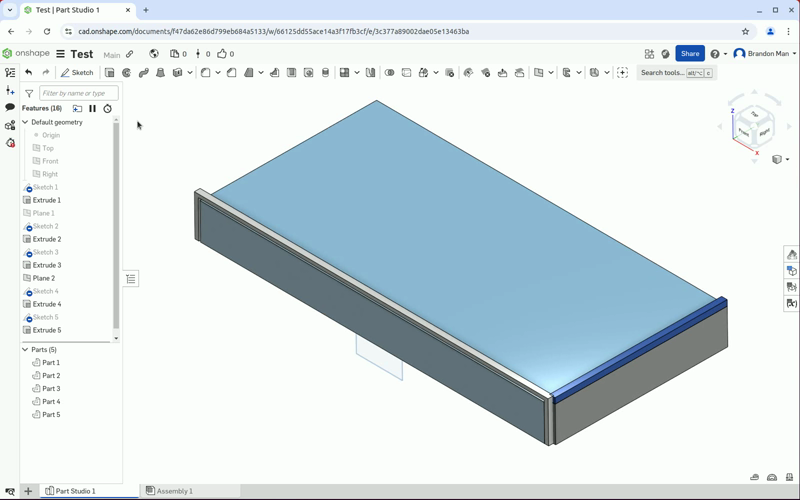
key(down, 2)
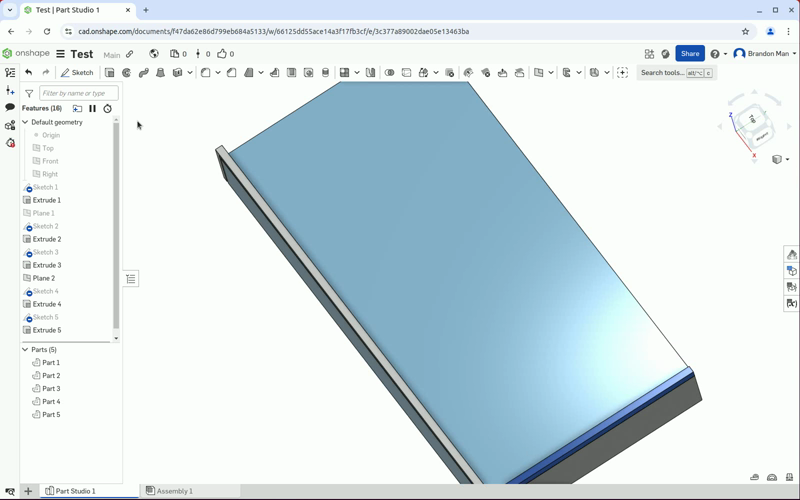
key(up, 2)
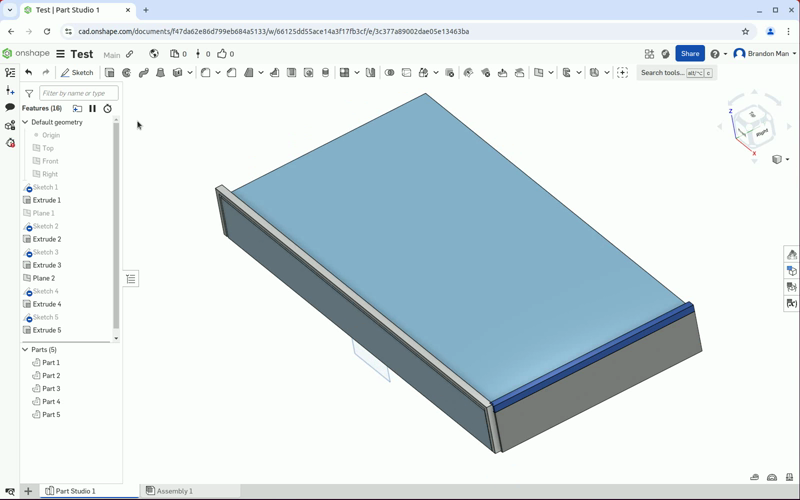
key(right, 2)
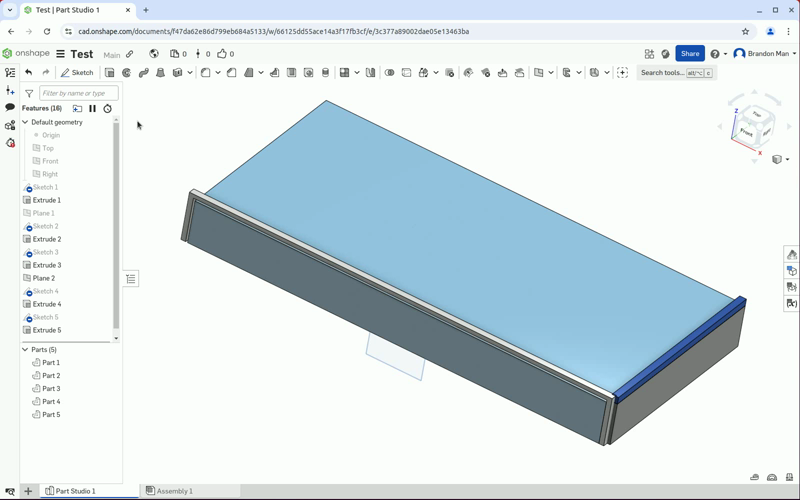
mouse_move(69, 189)
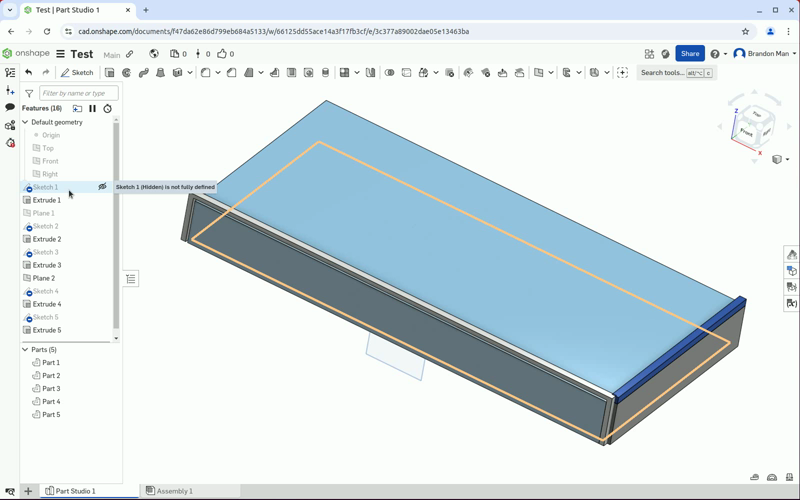
click(69, 189)